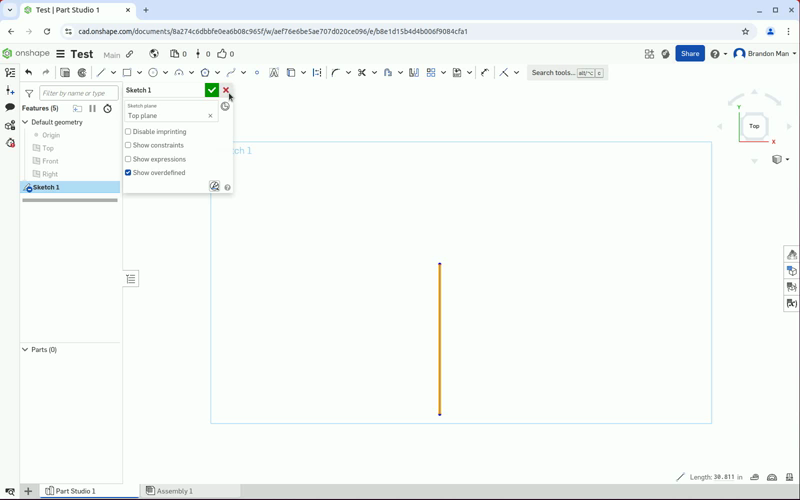
key(shift+h)
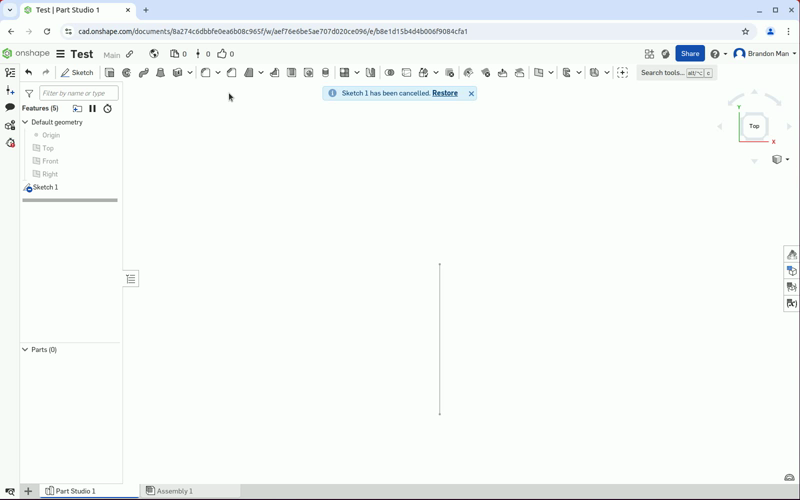
mouse_move(73, 352)
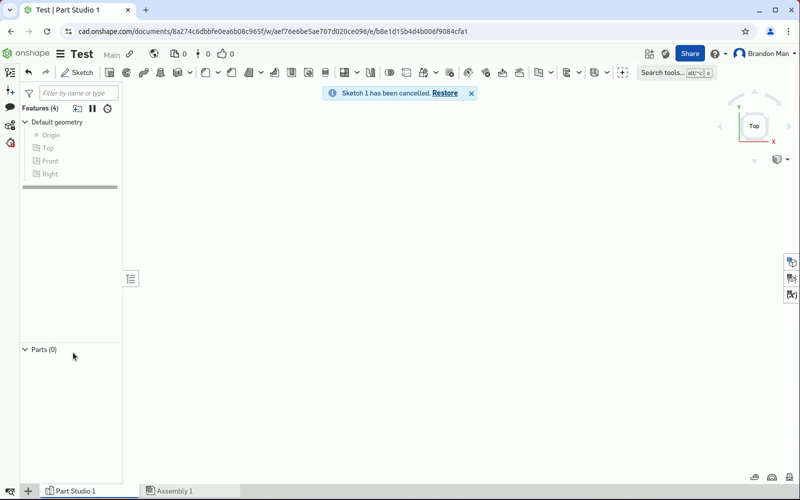
key(y)
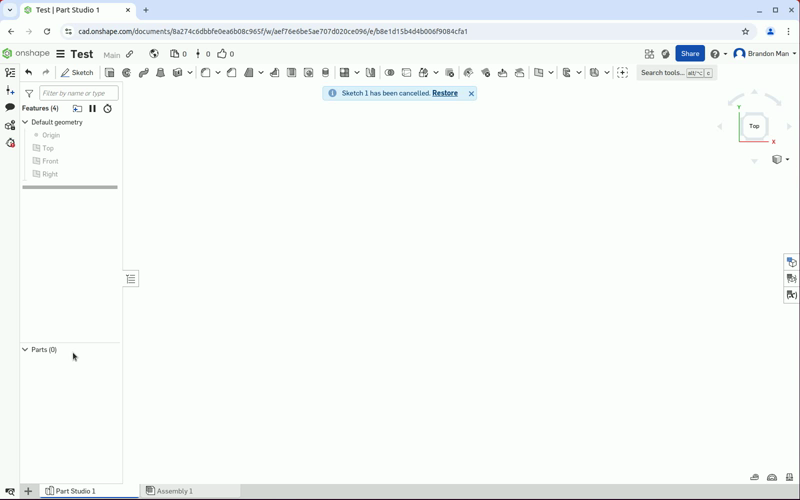
key(shift+p)
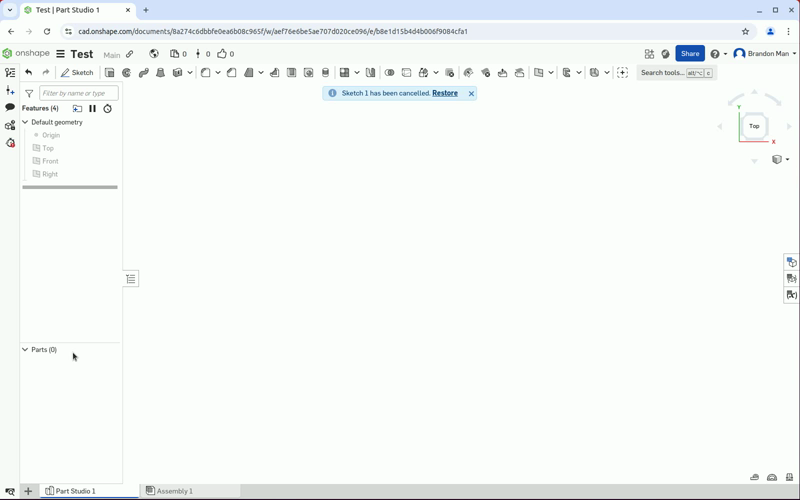
key(space)
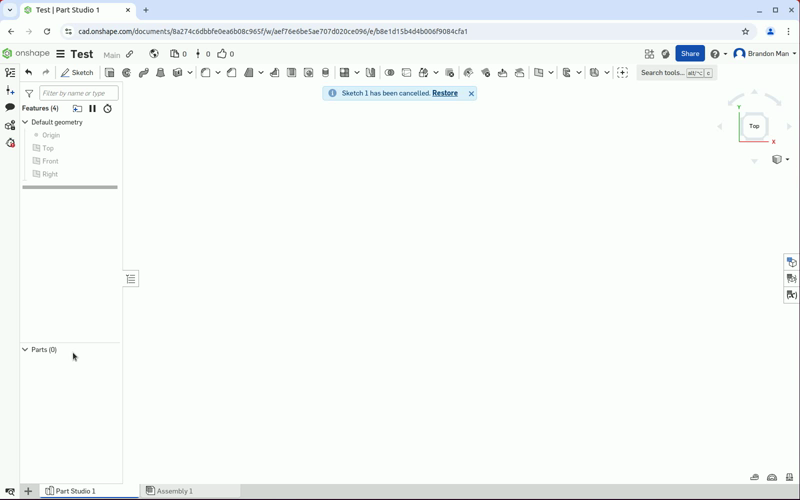
key_down(shift)
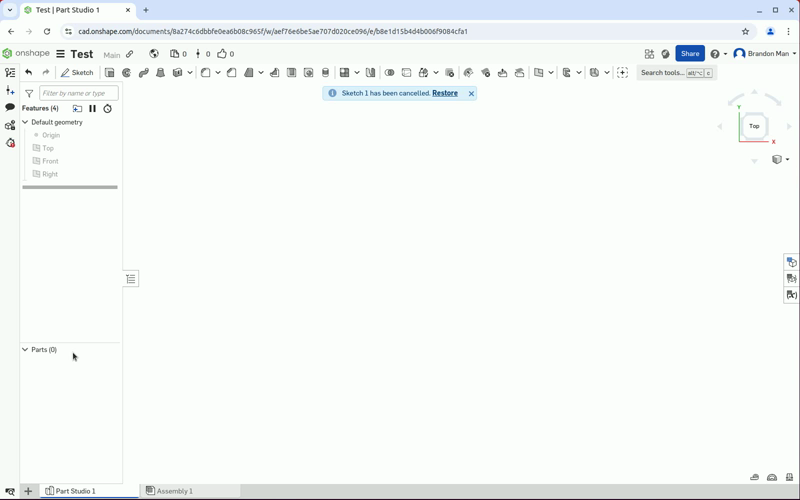
key(up)
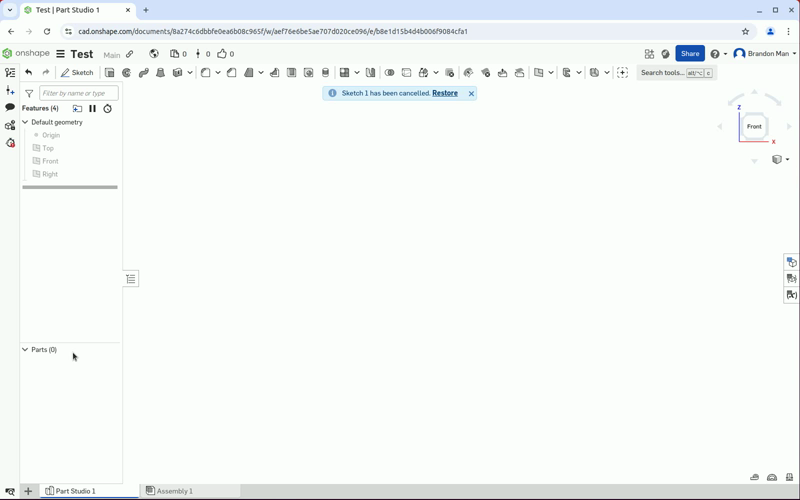
key_up(shift)
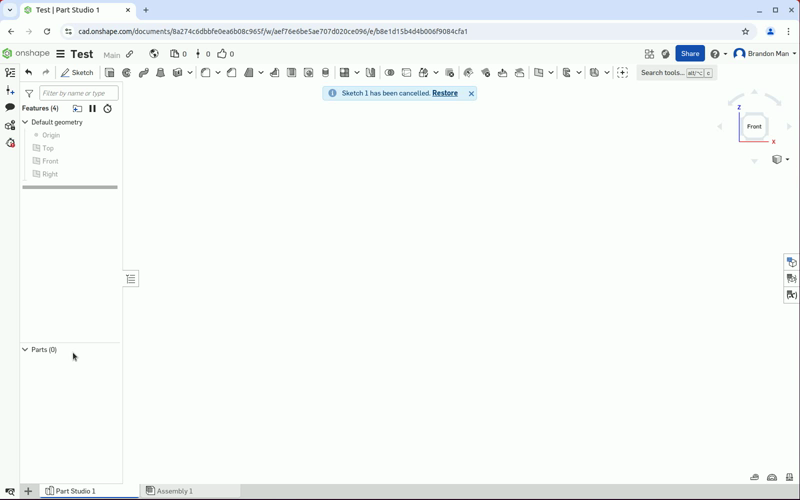
mouse_move(73, 352)
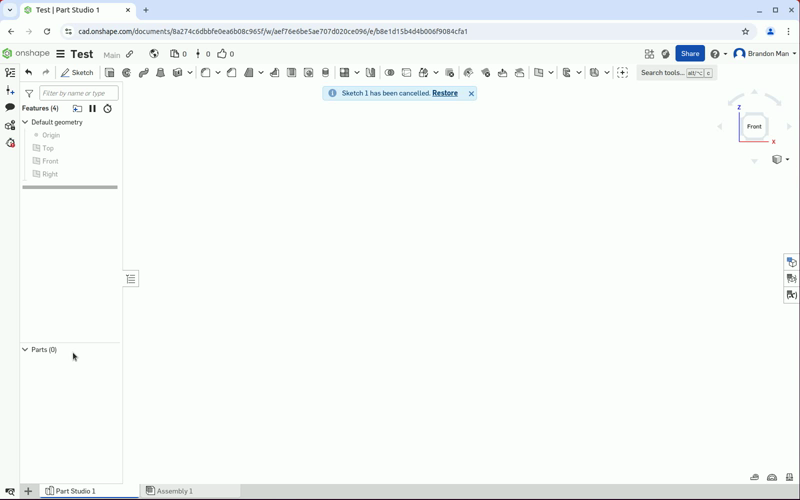
key(shift+y)
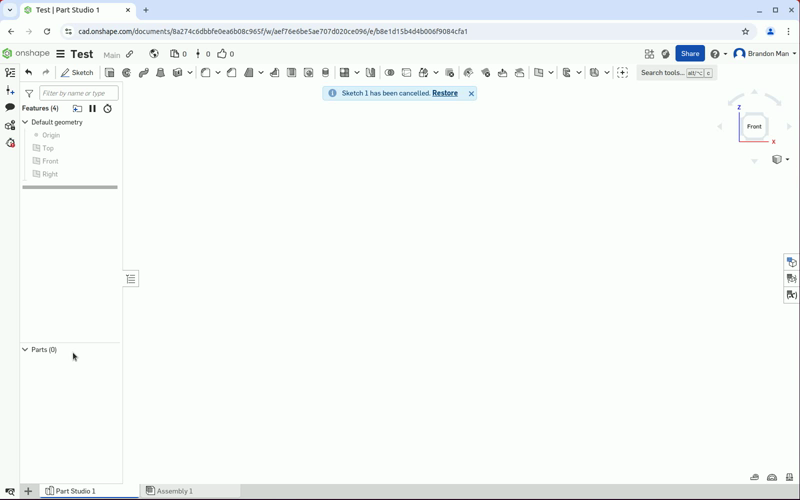
key(shift+s)
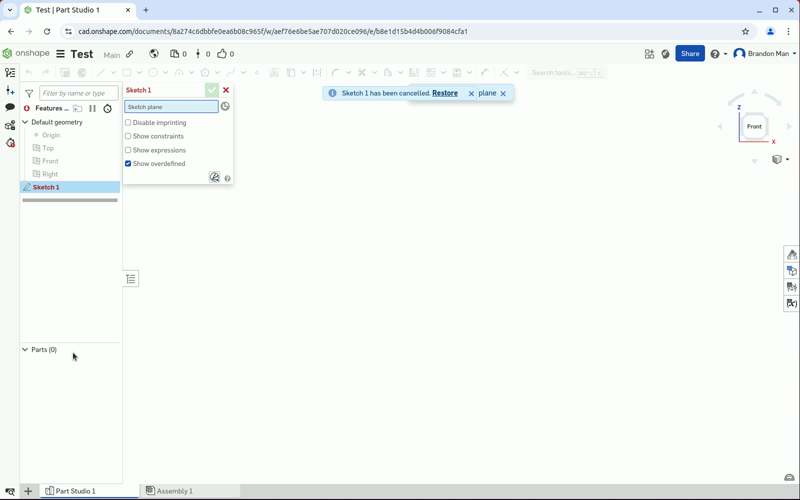
mouse_move(73, 163)
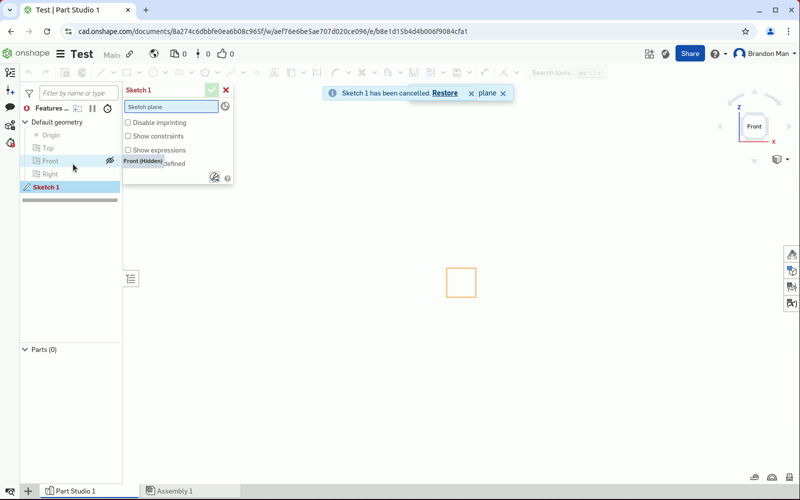
click(73, 163)
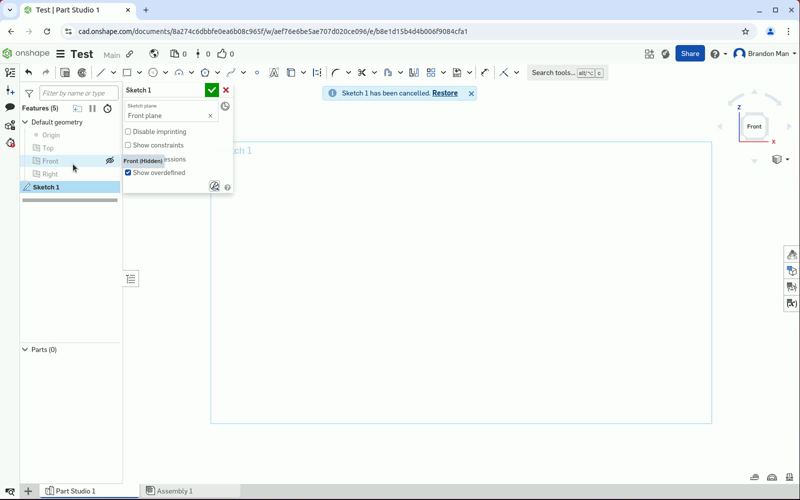
mouse_move(73, 352)
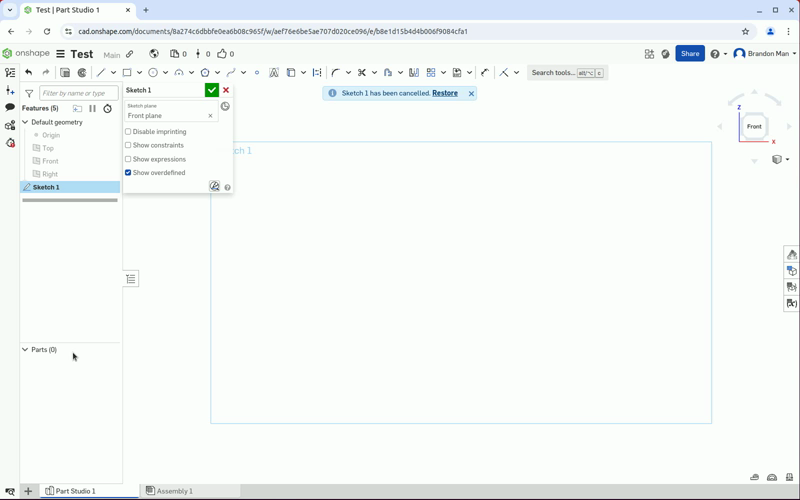
key(y)
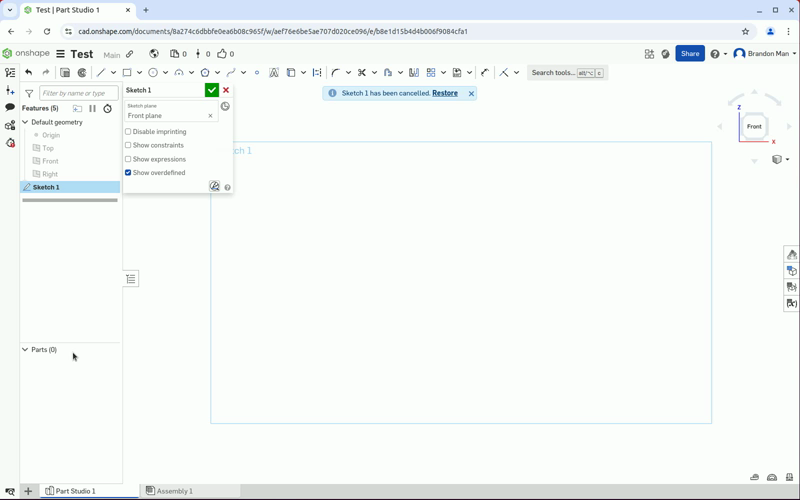
key(c)
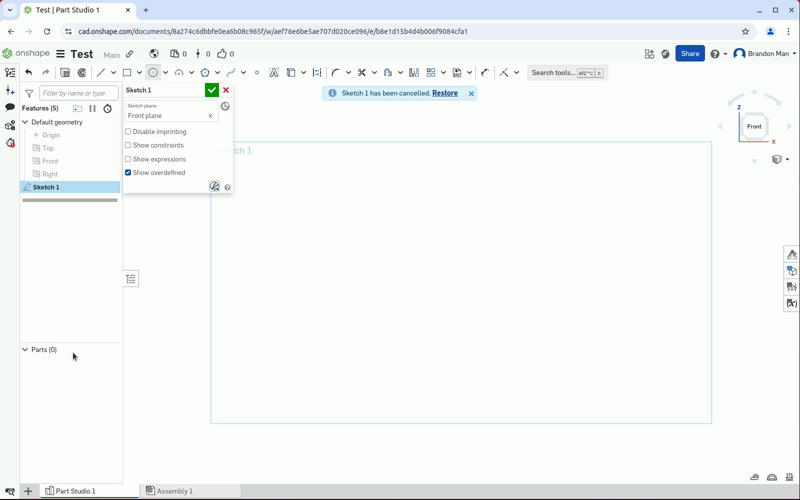
key_down(shift)
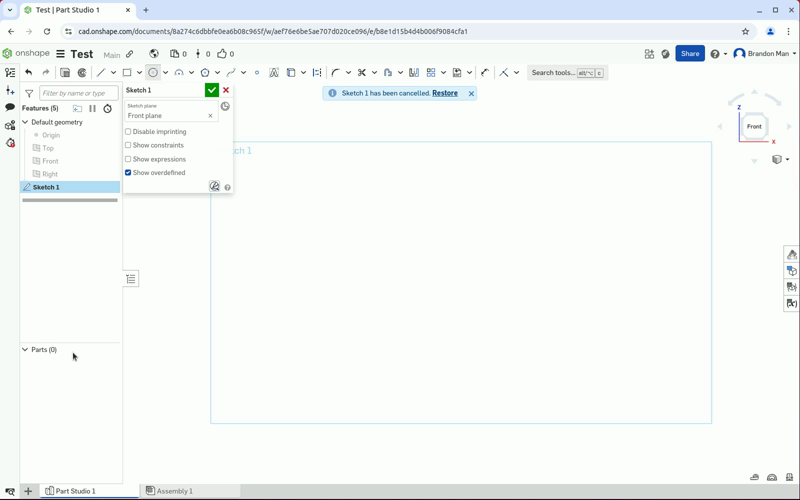
mouse_move(444, 227)
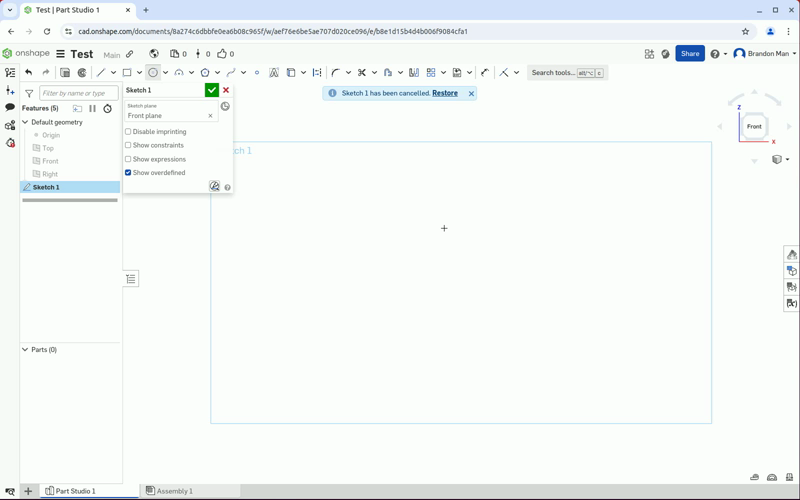
click(444, 227)
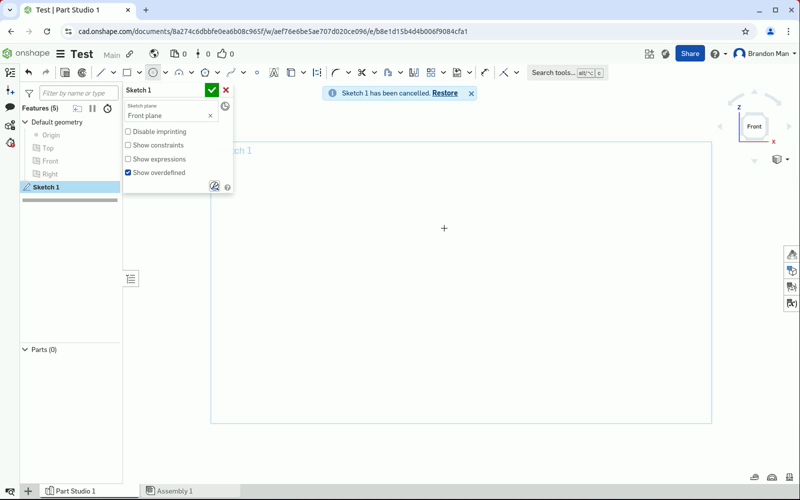
key_up(shift)
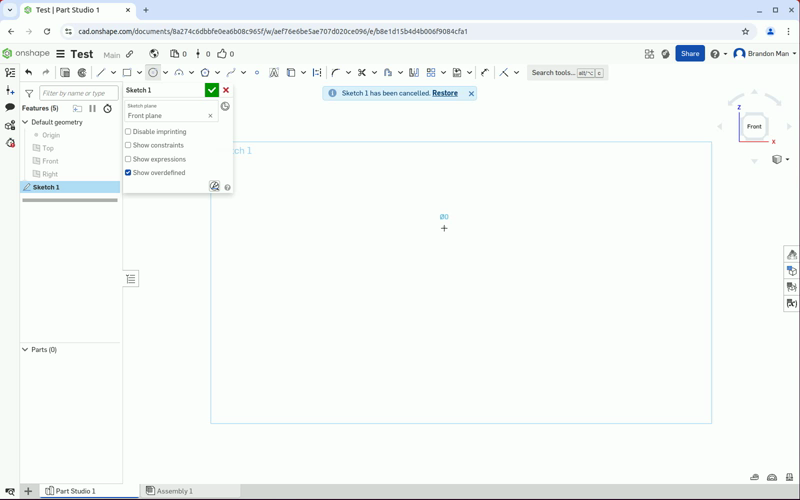
mouse_move(460, 227)
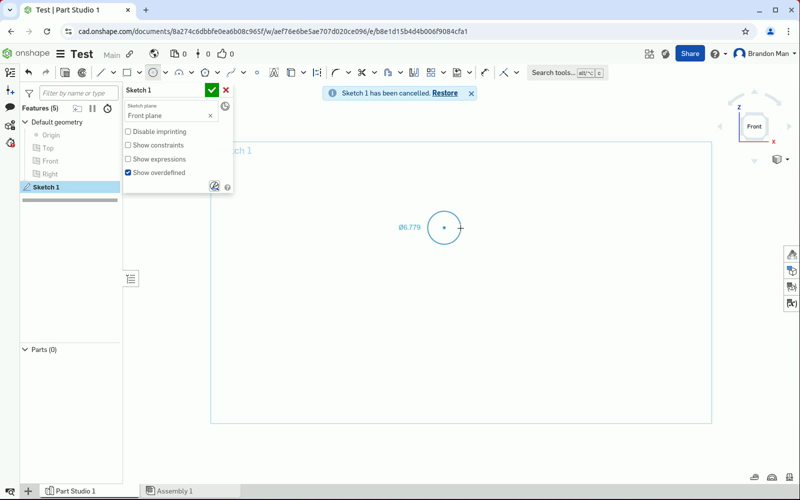
click(460, 227)
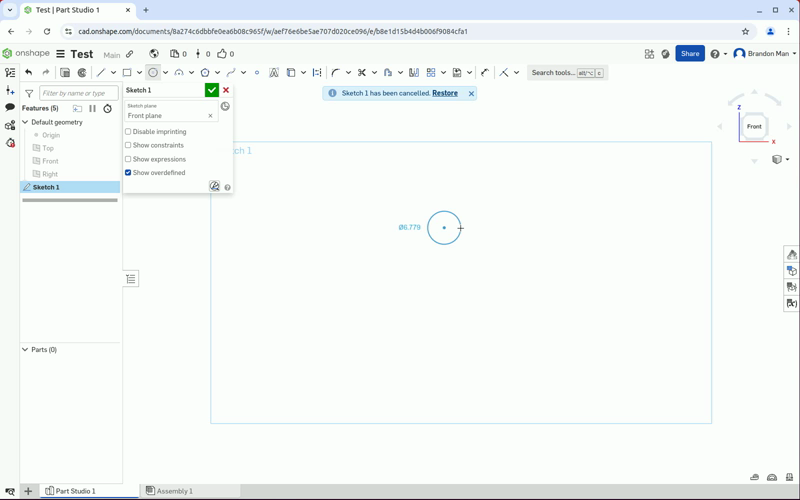
key(esc)
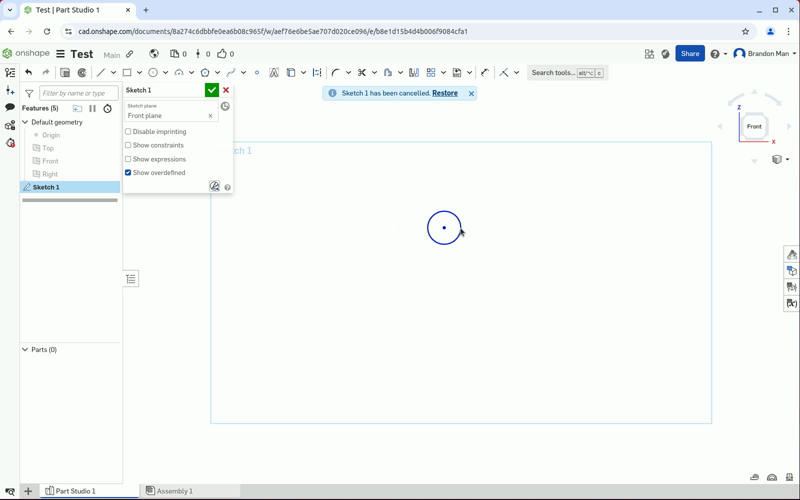
key(c)
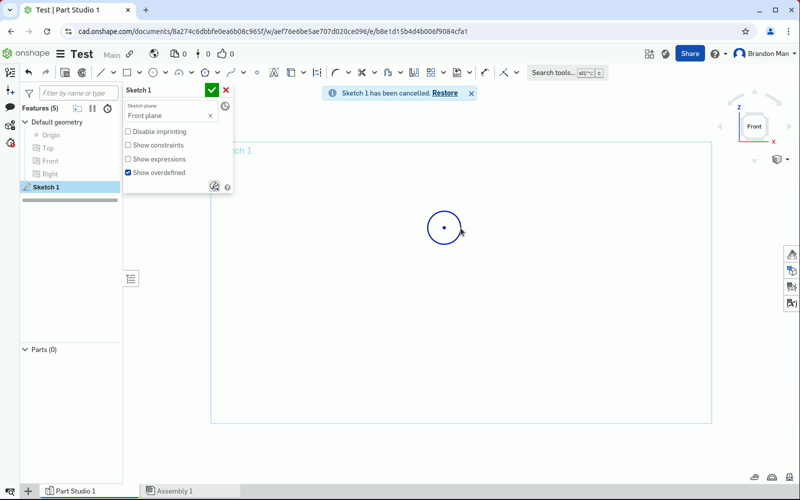
key_down(shift)
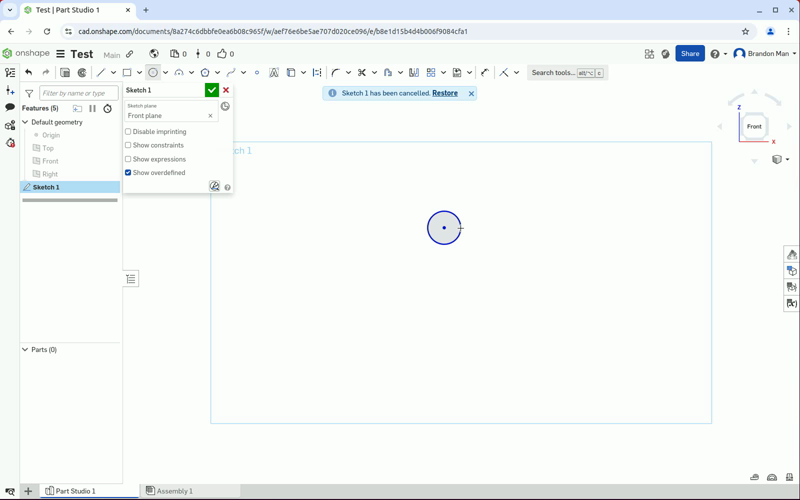
mouse_move(444, 227)
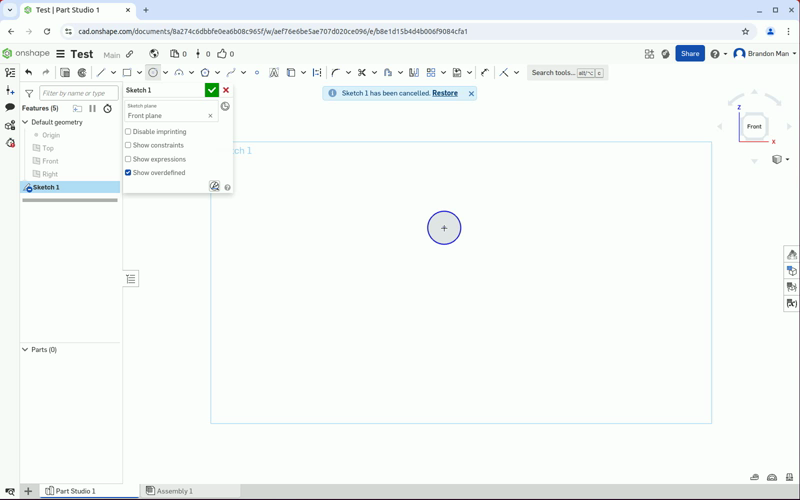
click(444, 227)
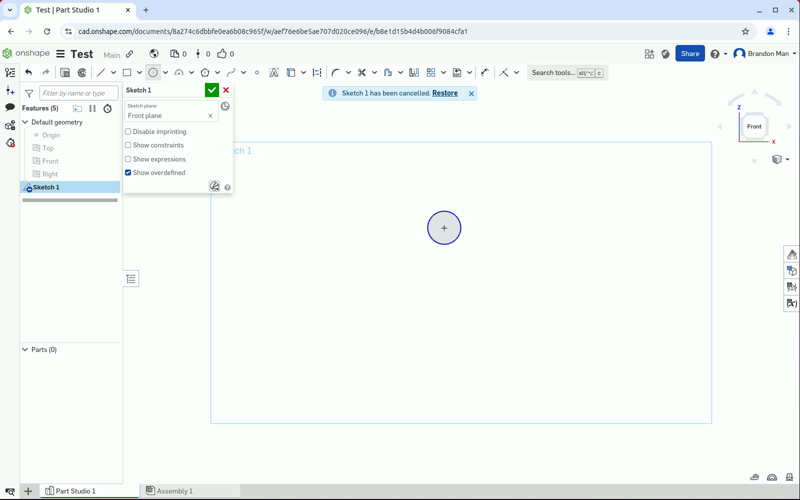
key_up(shift)
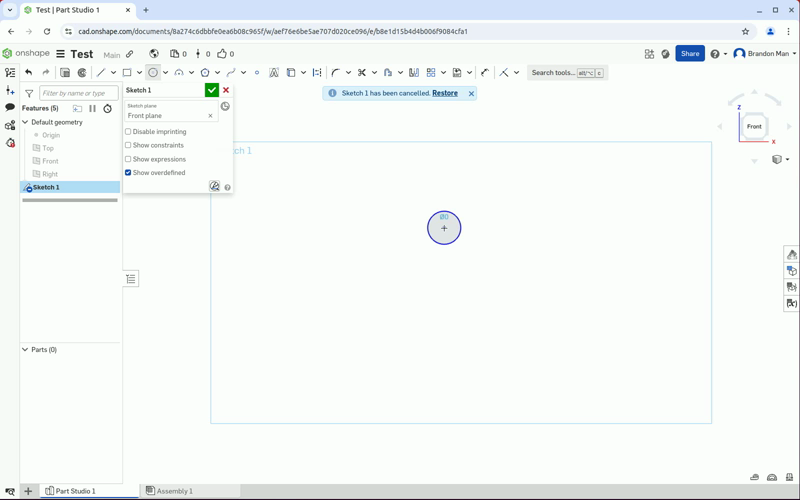
mouse_move(450, 227)
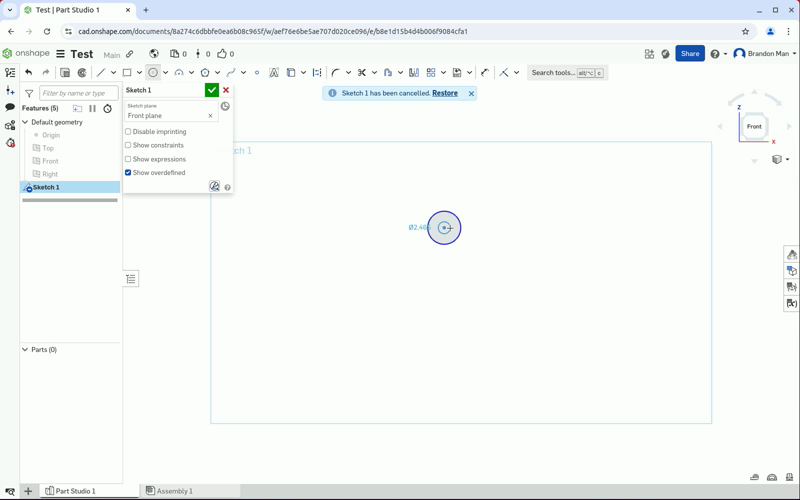
click(450, 227)
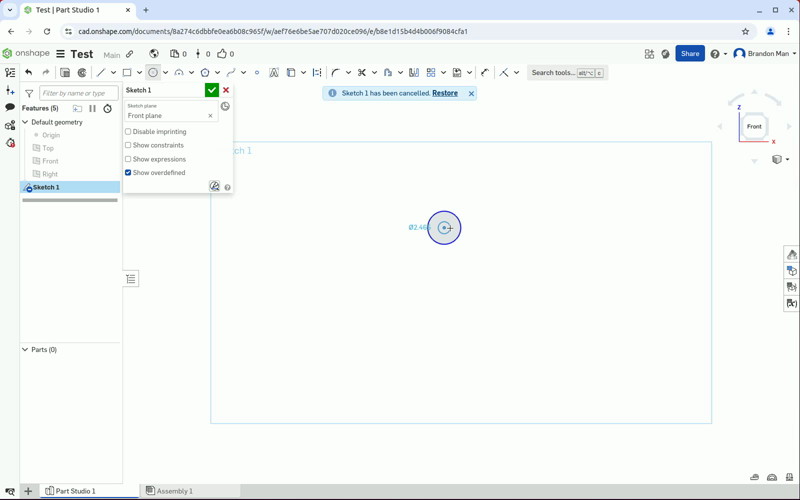
key(esc)
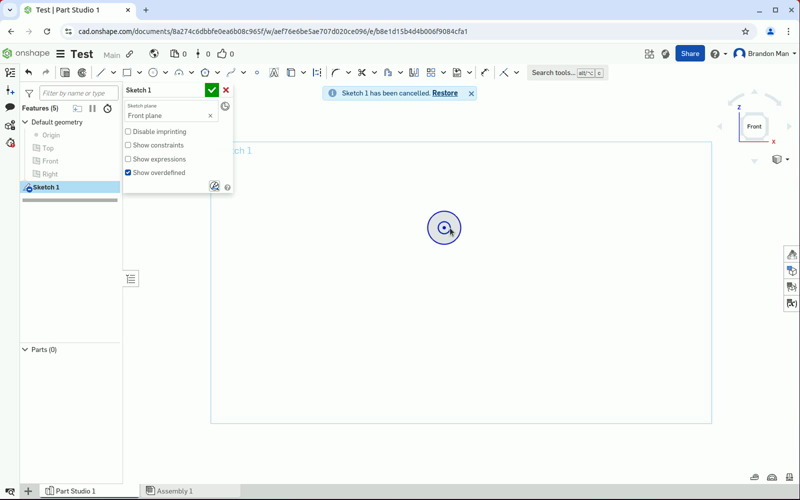
mouse_move(454, 230)
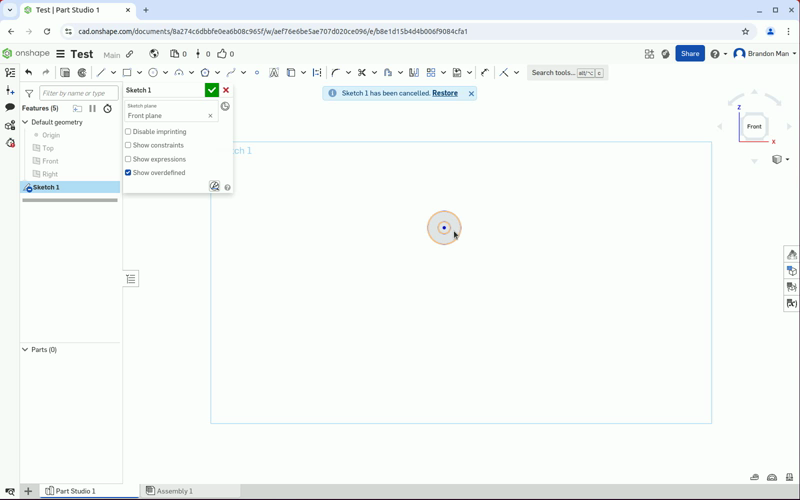
scroll(6)
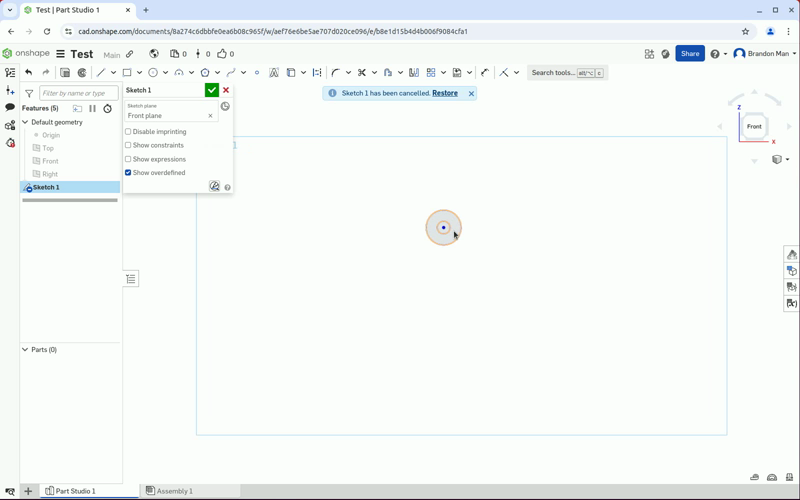
scroll(6)
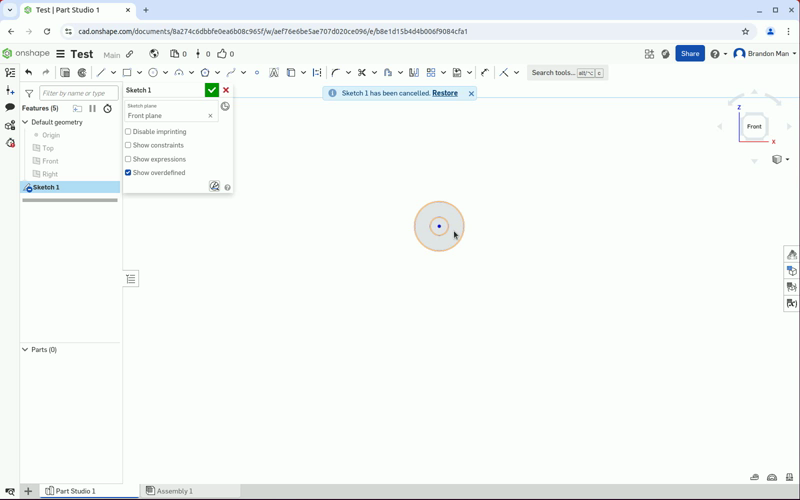
scroll(6)
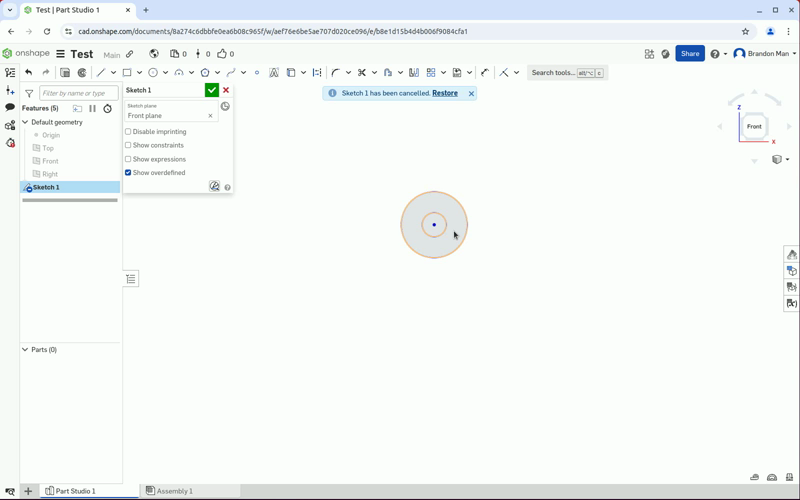
scroll(6)
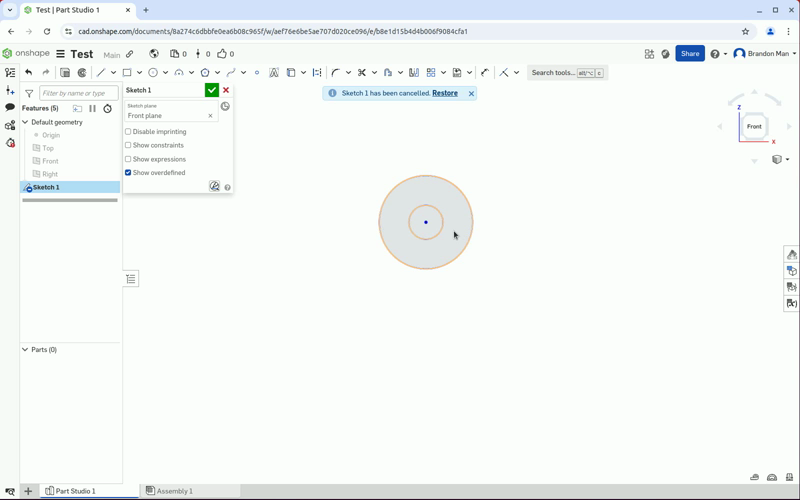
scroll(6)
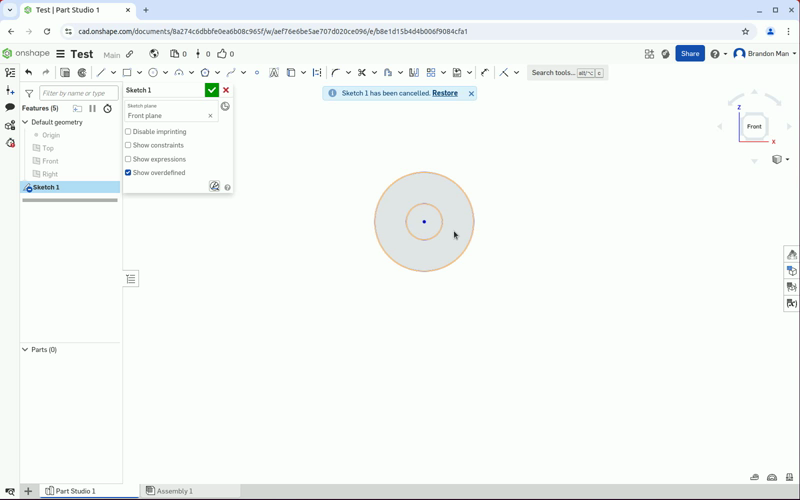
scroll(6)
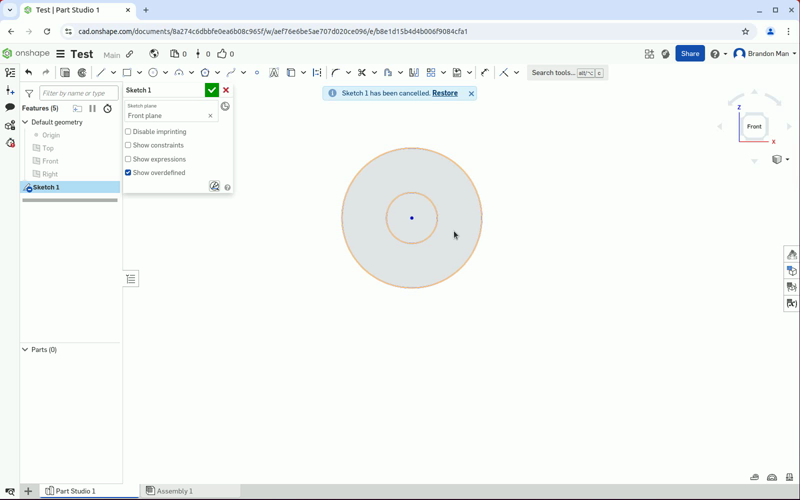
scroll(6)
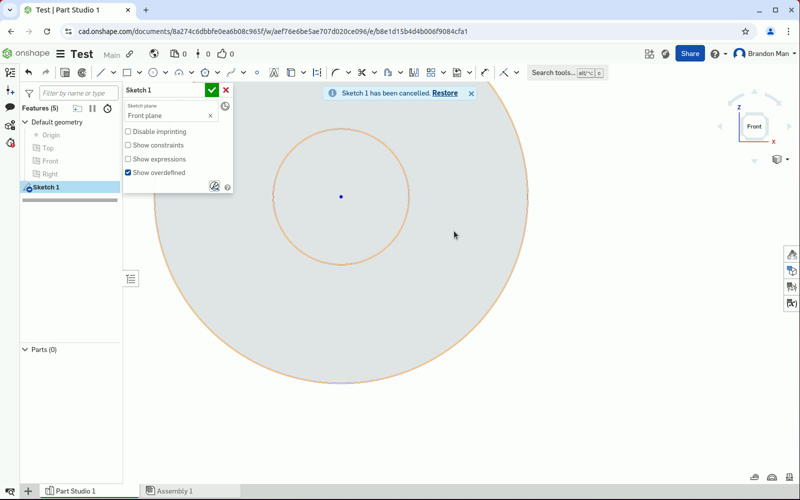
click(454, 230)
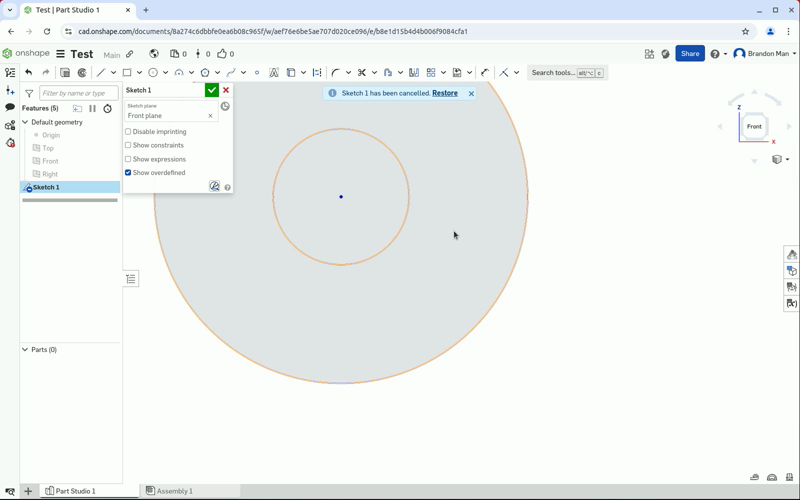
scroll(-6)
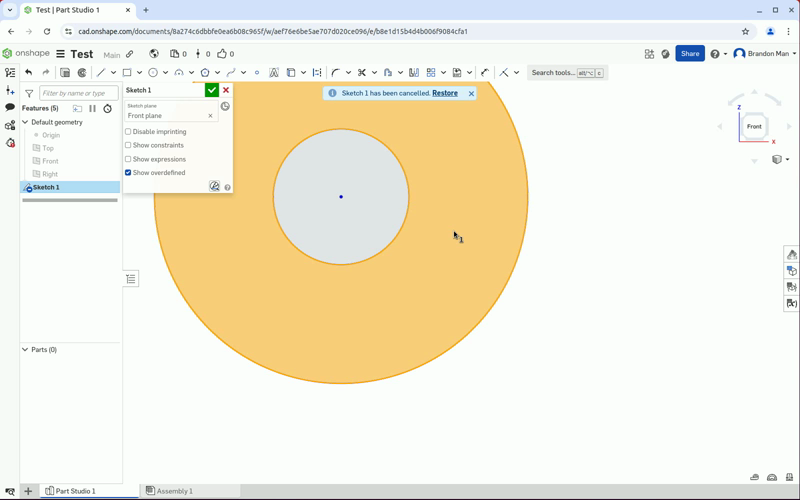
scroll(-6)
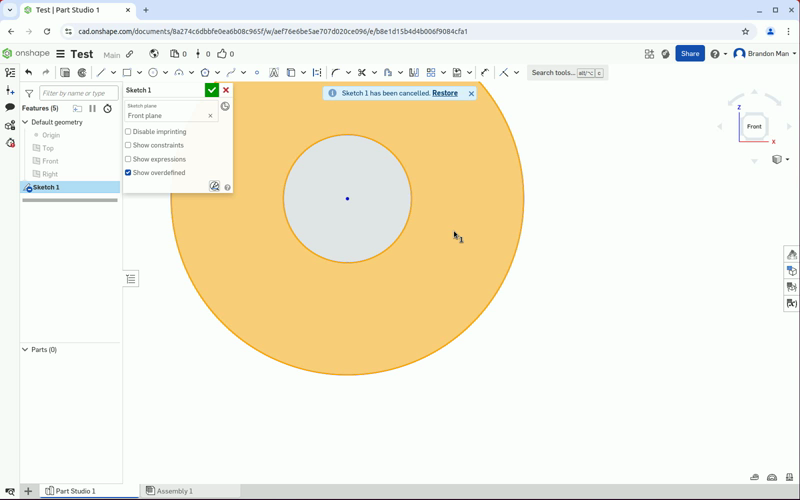
scroll(-6)
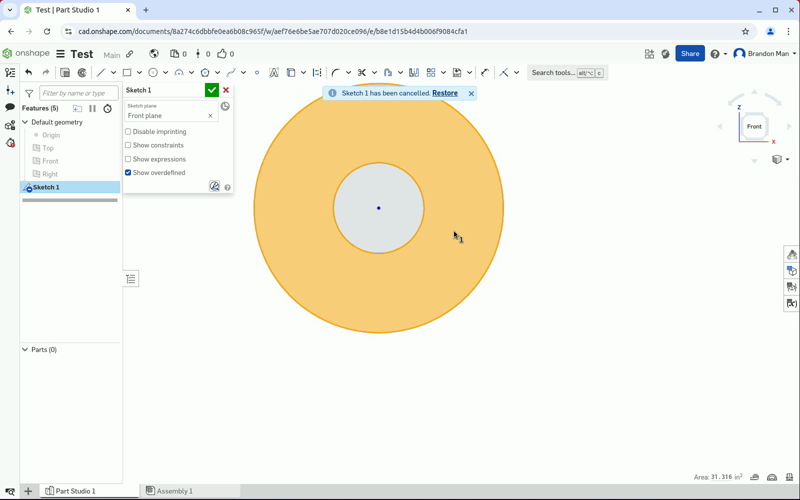
scroll(-6)
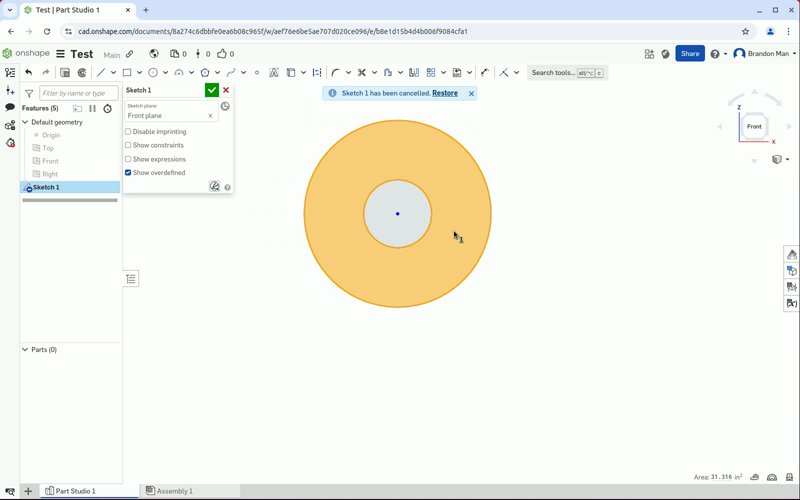
scroll(-6)
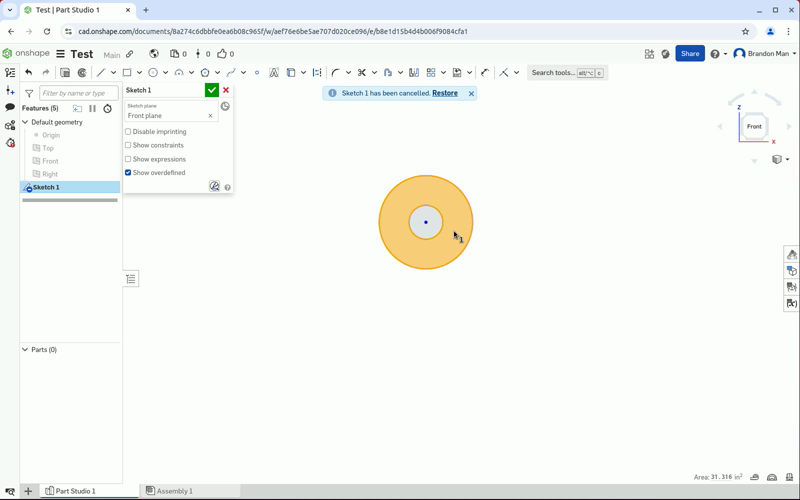
scroll(-6)
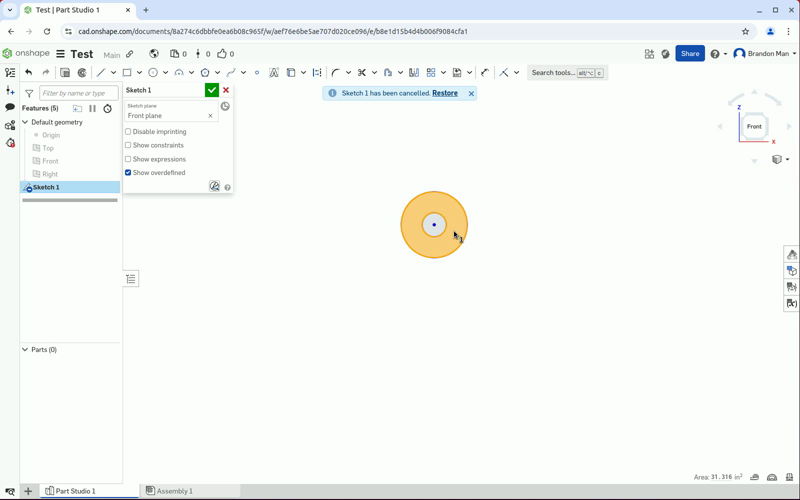
scroll(-6)
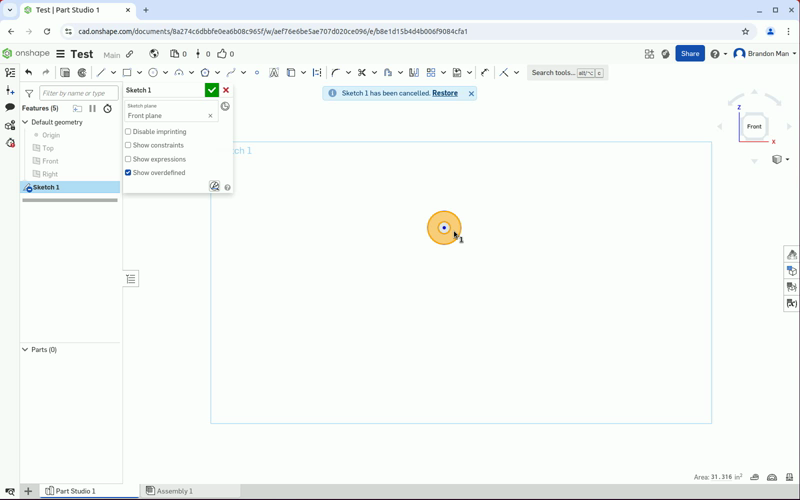
mouse_move(73, 352)
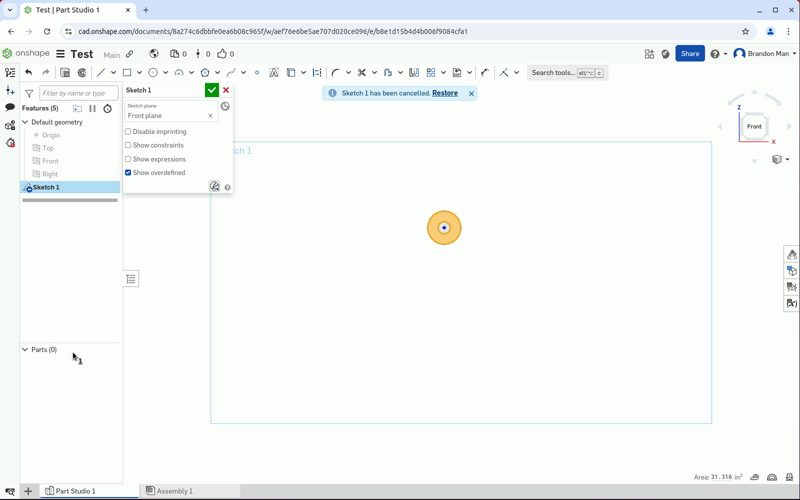
key(shift+y)
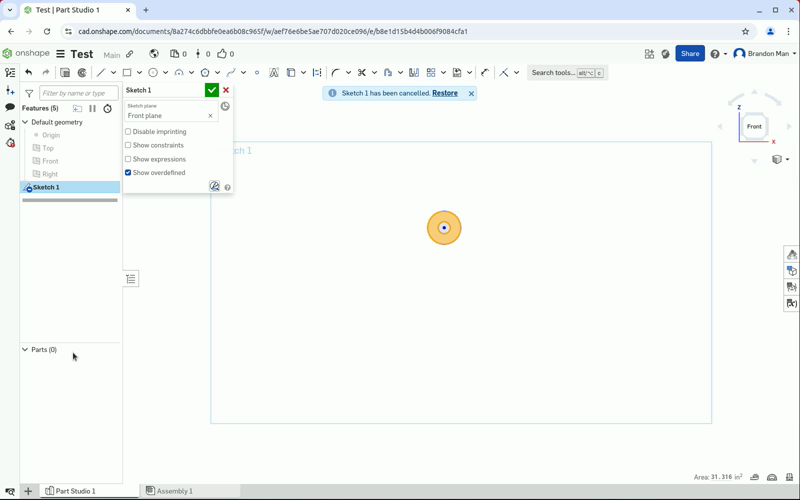
key(shift+e)
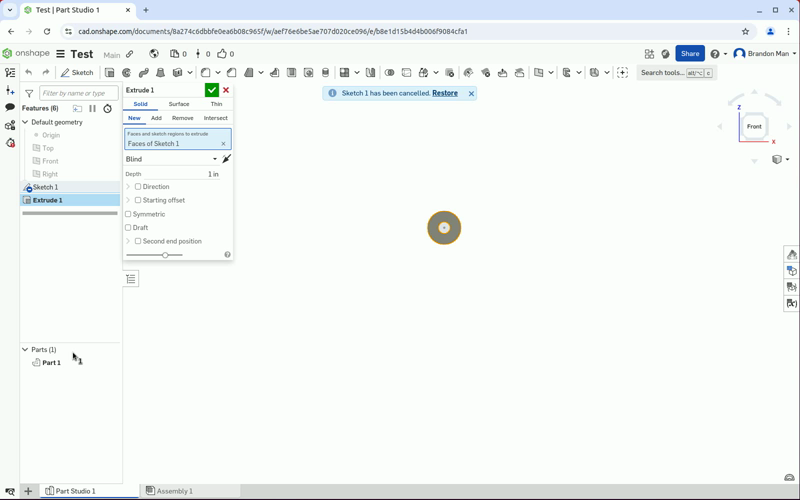
mouse_move(143, 106)
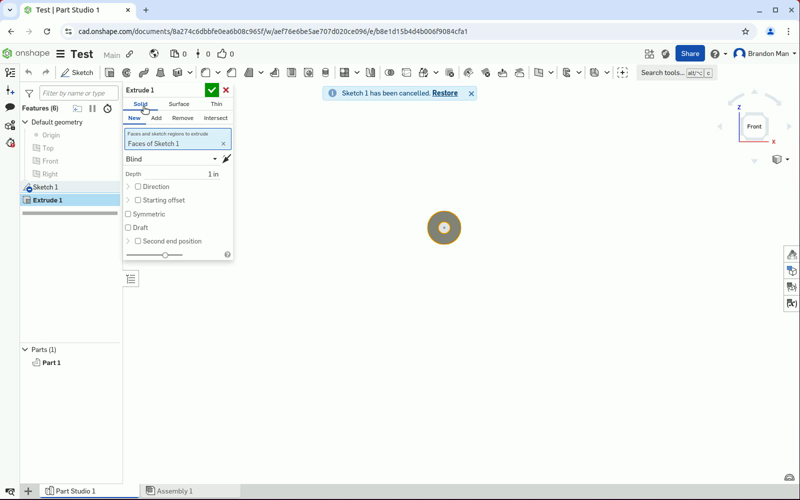
click(143, 106)
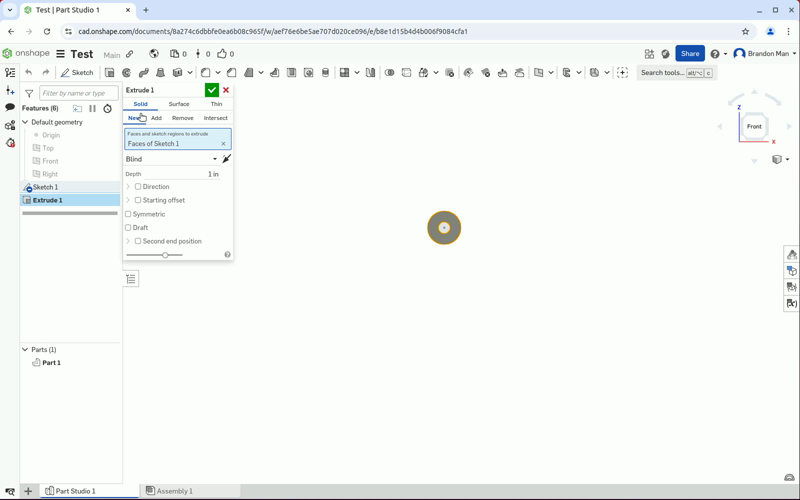
mouse_move(137, 120)
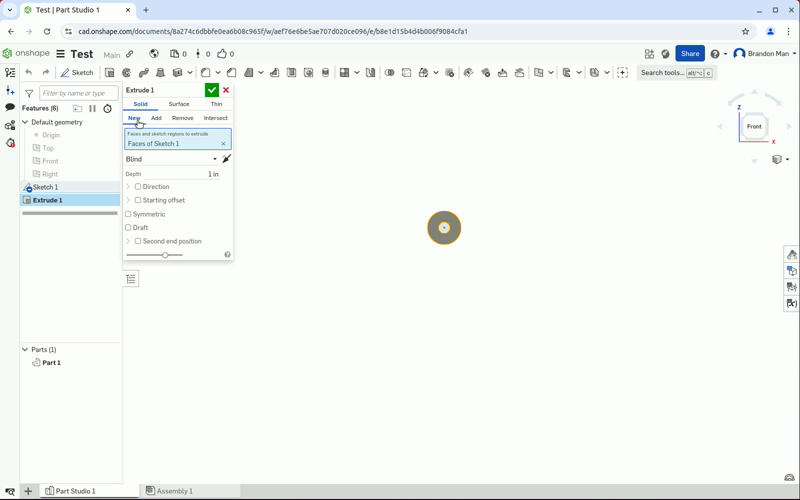
click(137, 120)
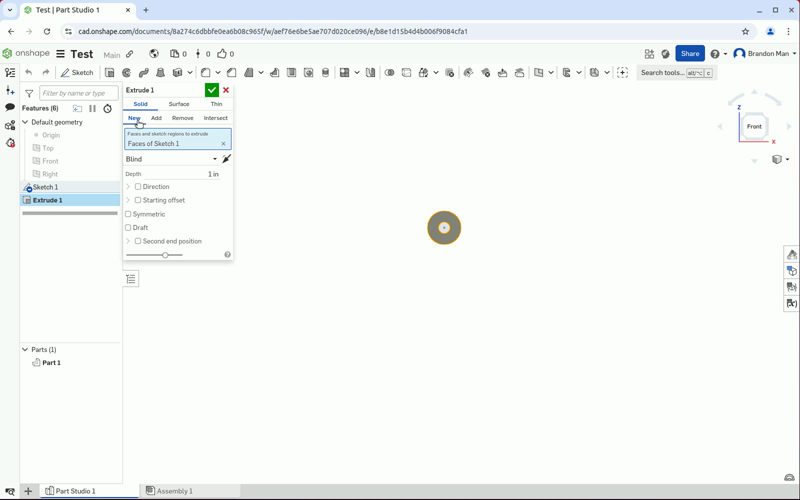
key(tab, 4)
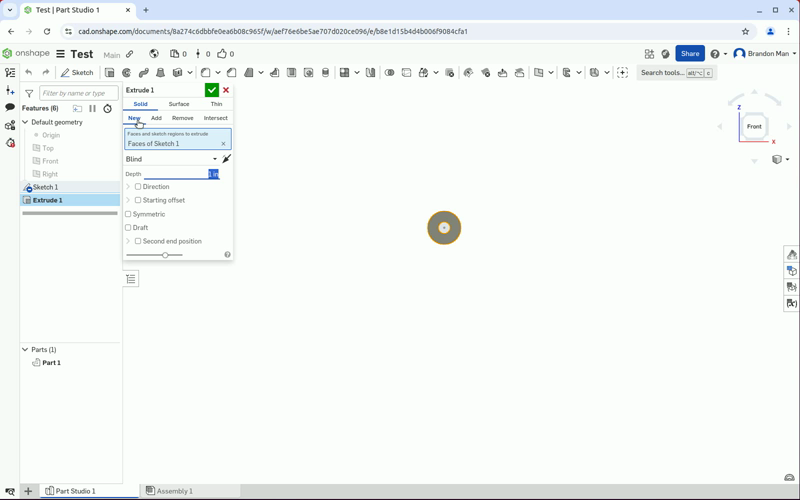
text(20.942)
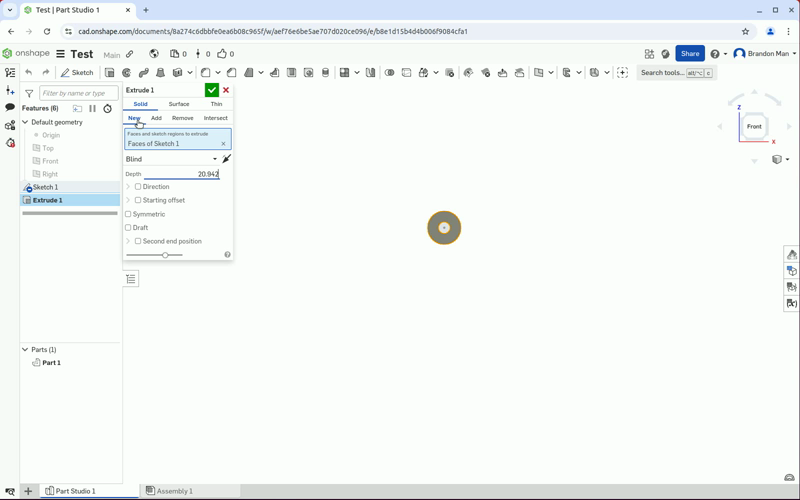
key(enter)
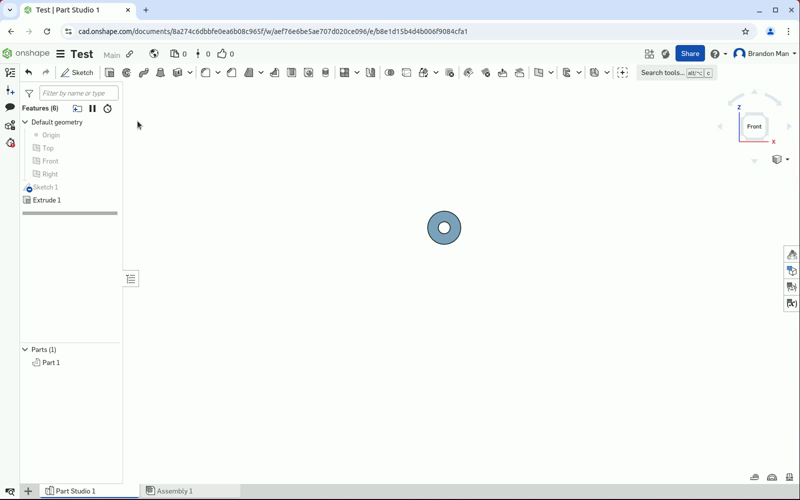
key(shift+h)
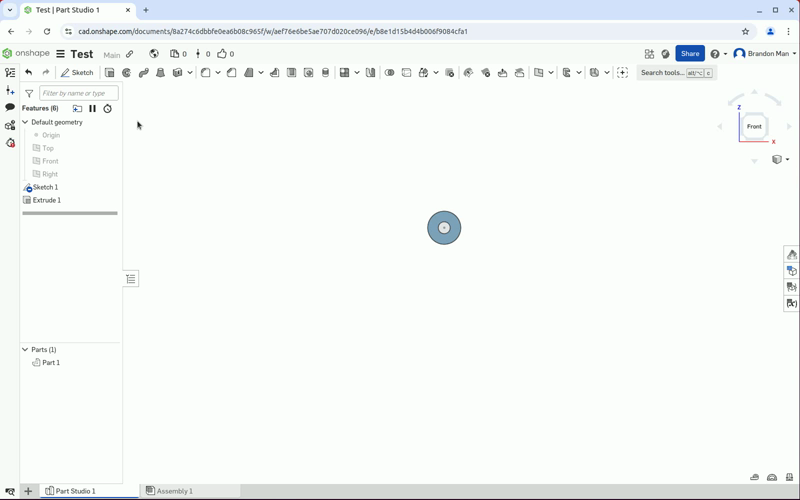
key(shift+h)
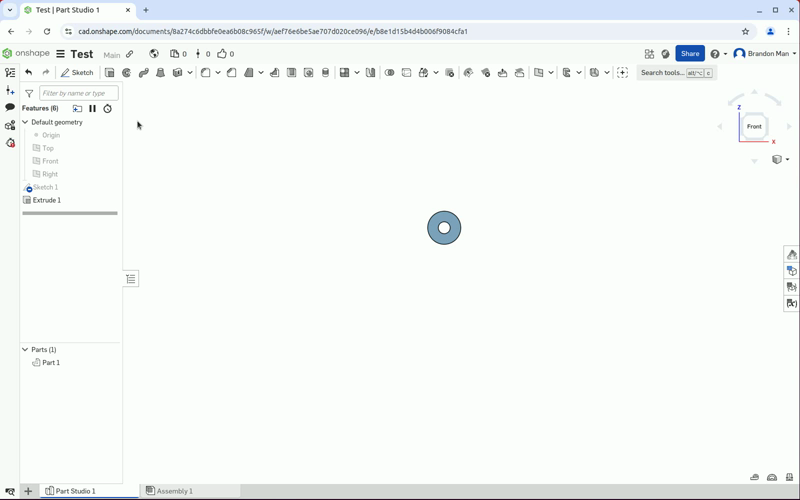
mouse_move(73, 189)
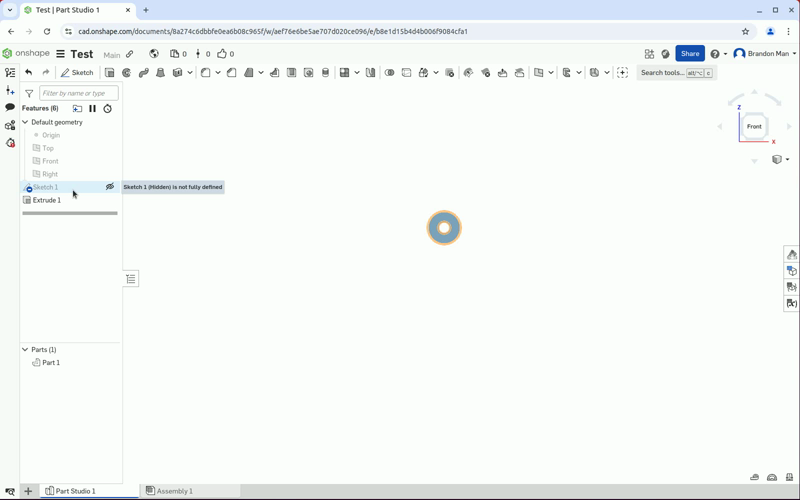
click(73, 189)
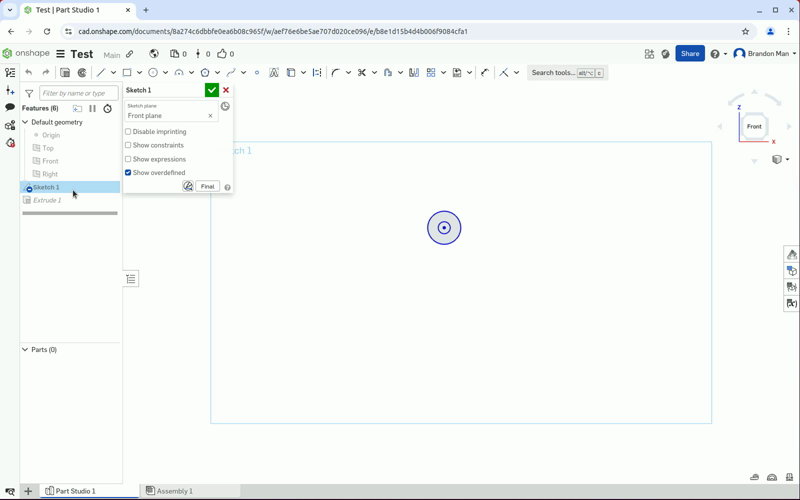
mouse_move(229, 92)
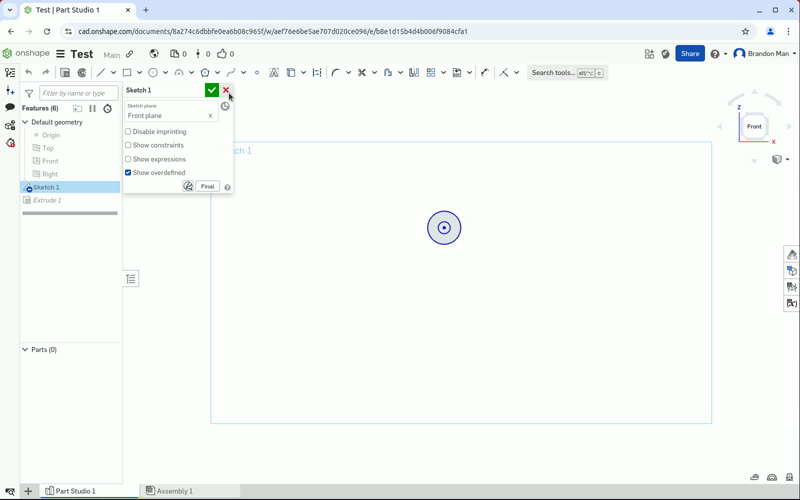
click(229, 92)
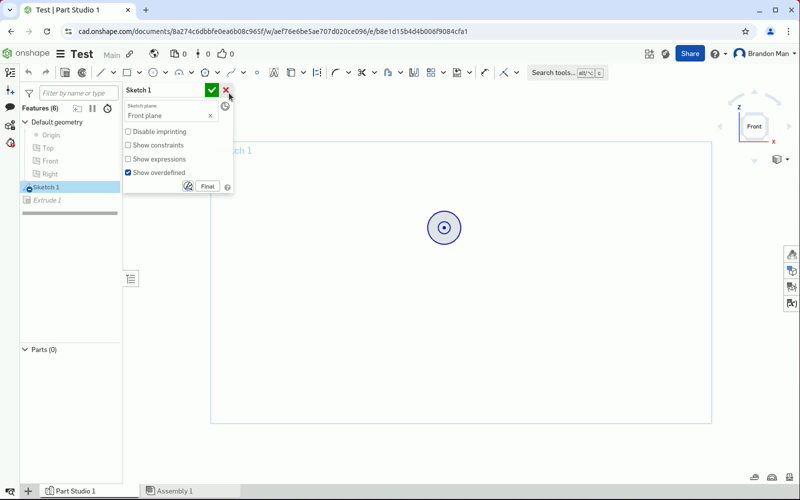
key(shift+s)
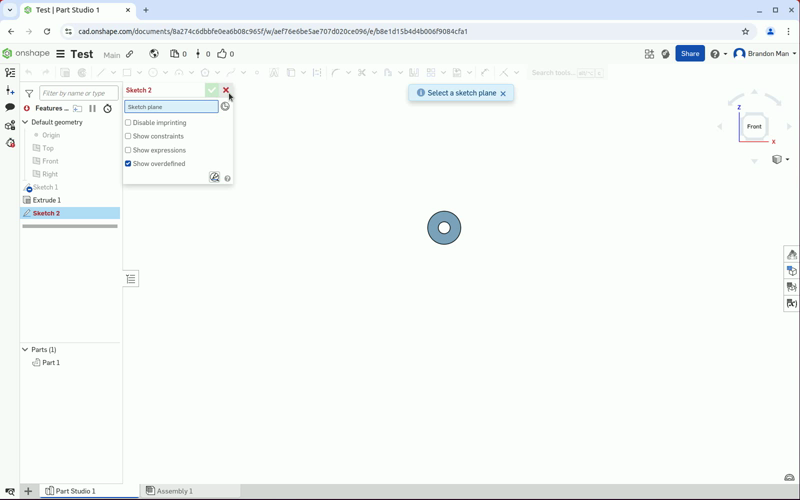
mouse_move(73, 163)
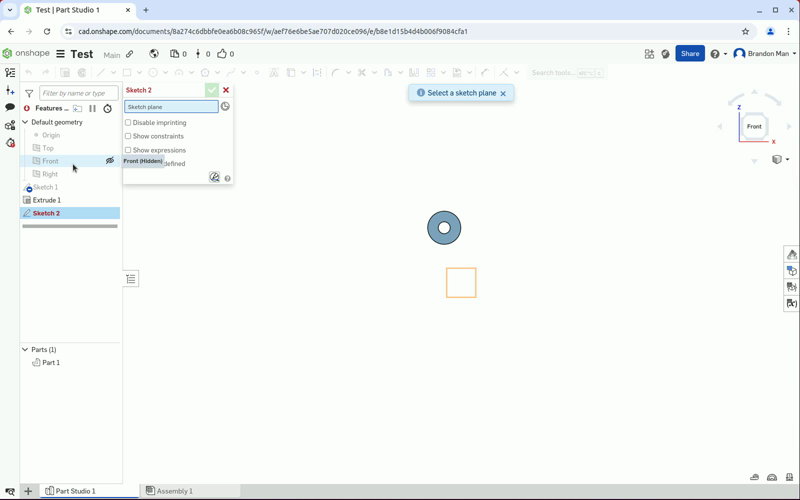
click(73, 163)
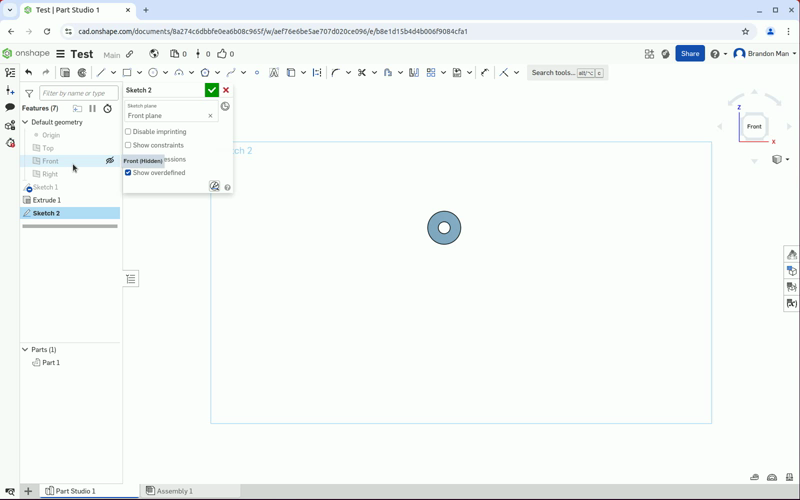
mouse_move(73, 352)
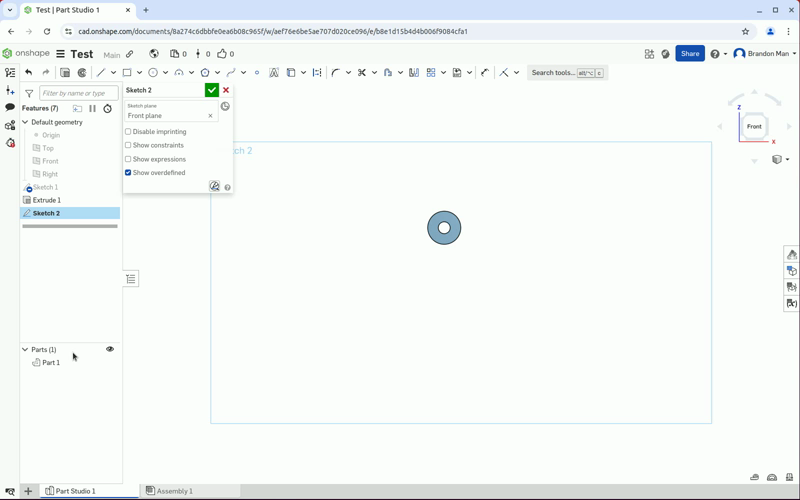
key(y)
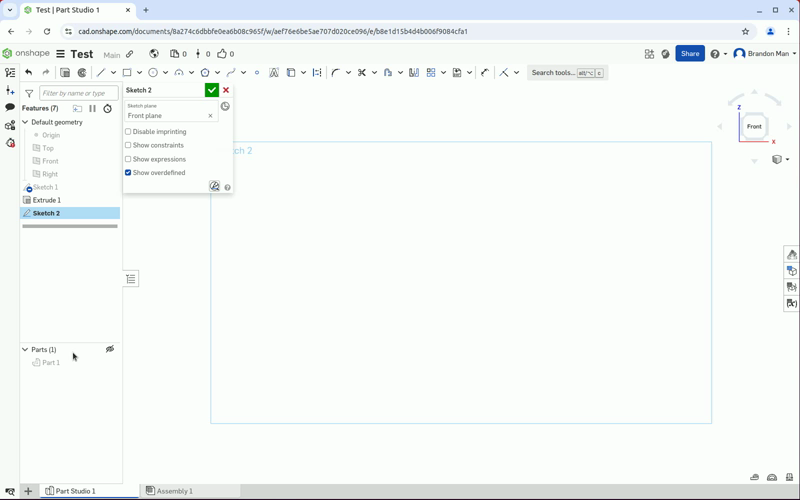
key(a)
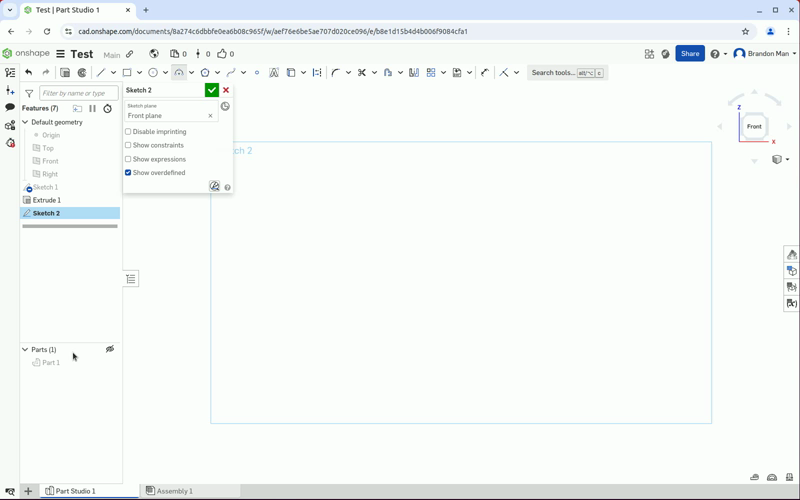
key_down(shift)
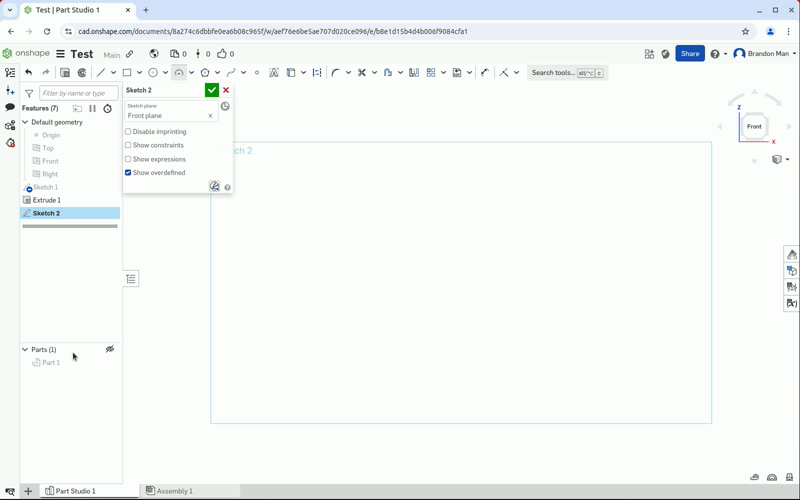
mouse_move(410, 303)
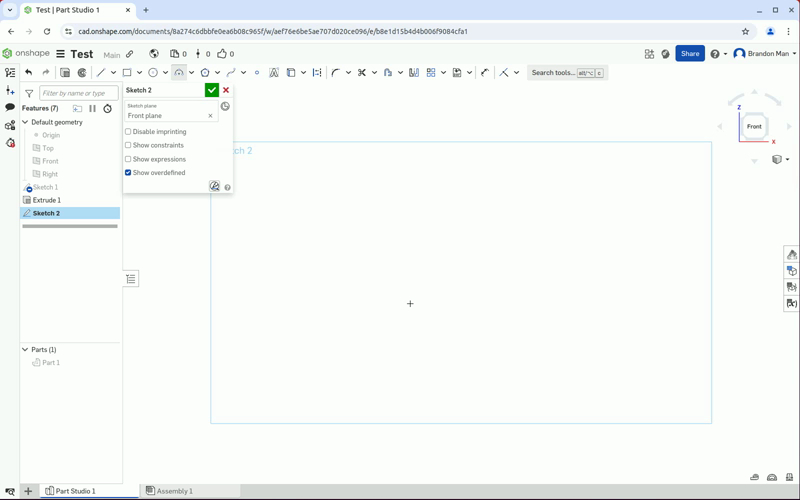
click(410, 303)
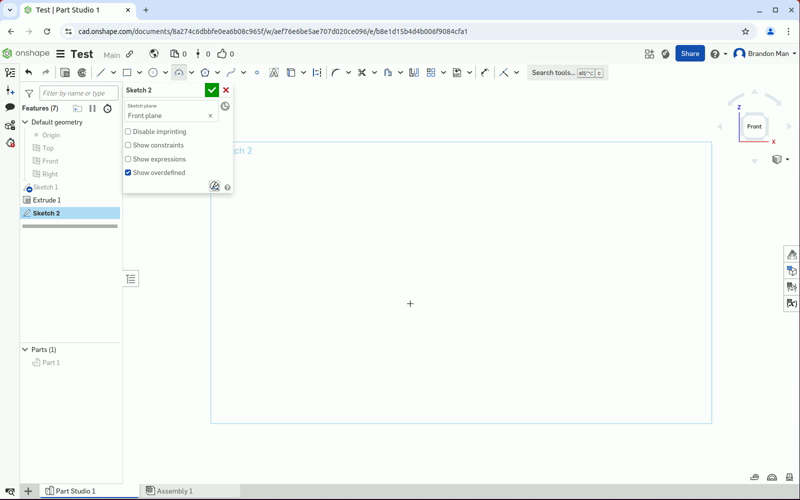
key_up(shift)
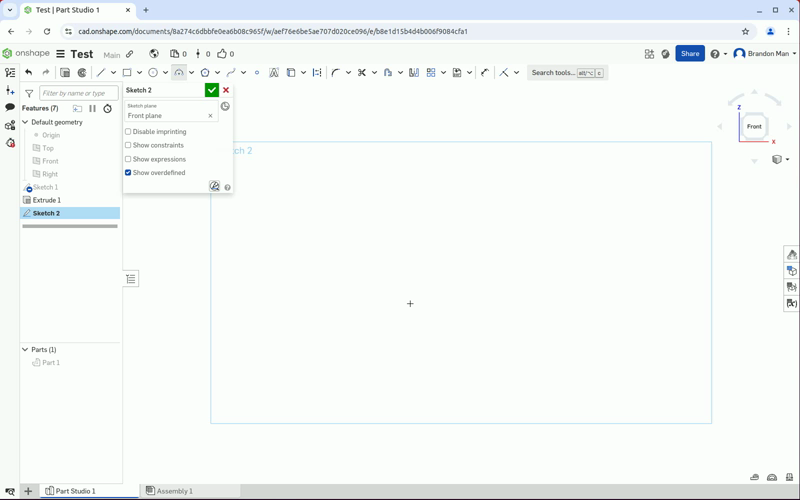
key_down(shift)
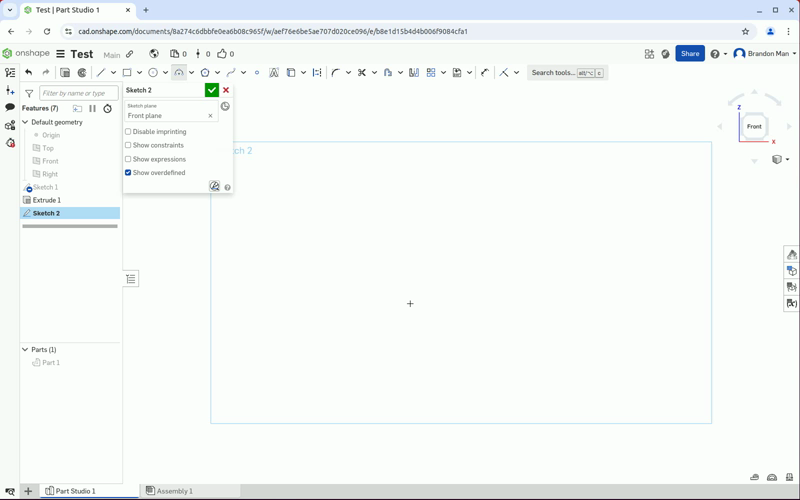
mouse_move(426, 319)
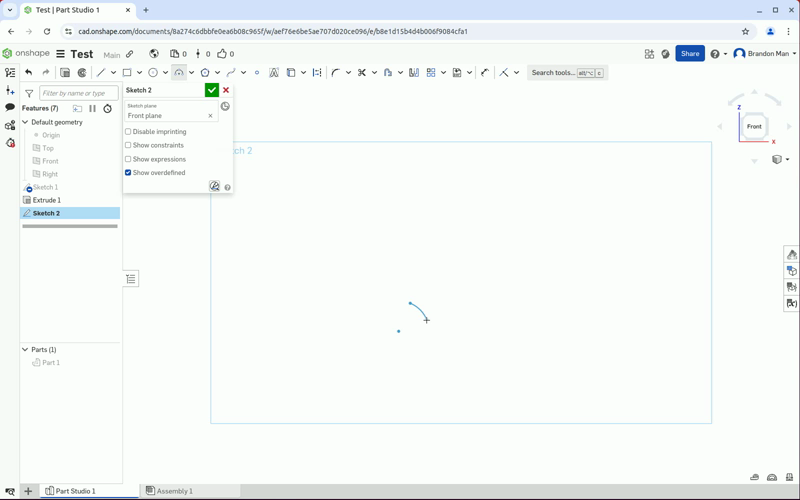
click(426, 319)
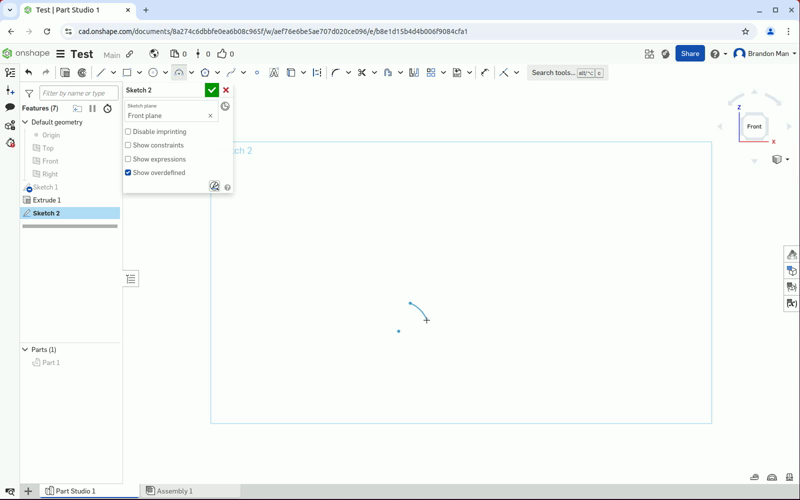
mouse_move(415, 314)
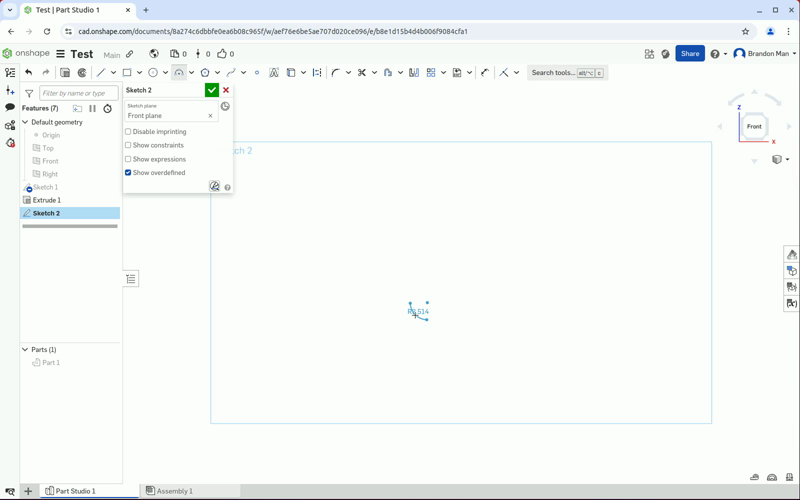
click(415, 314)
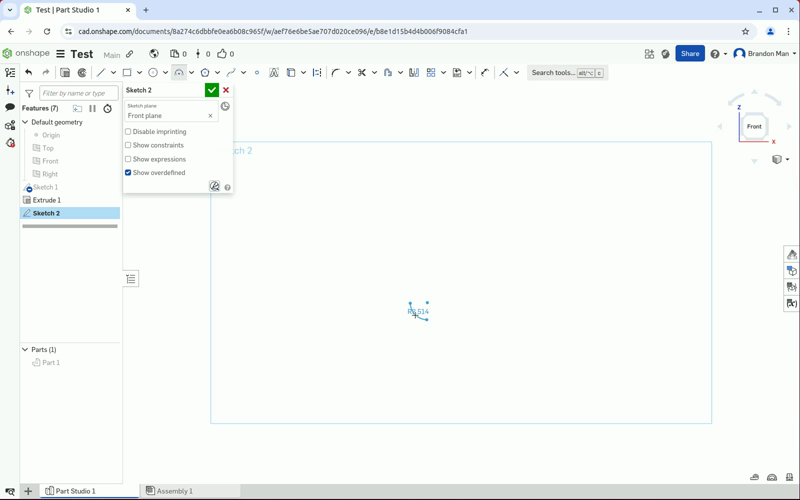
key_up(shift)
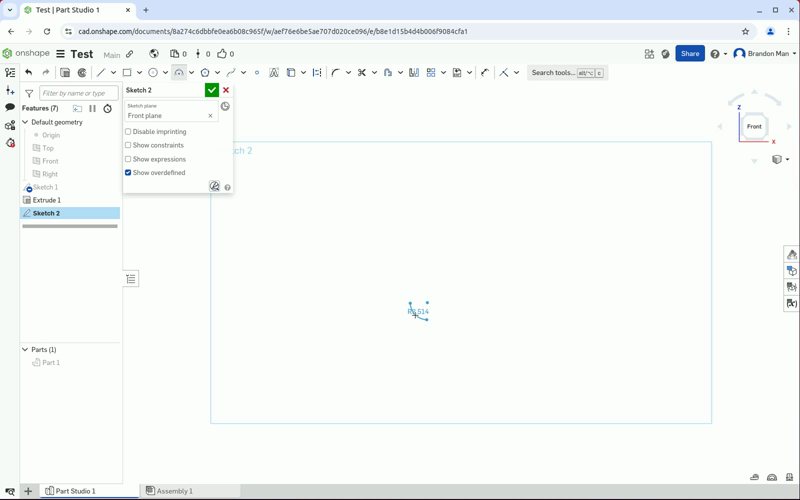
key(esc)
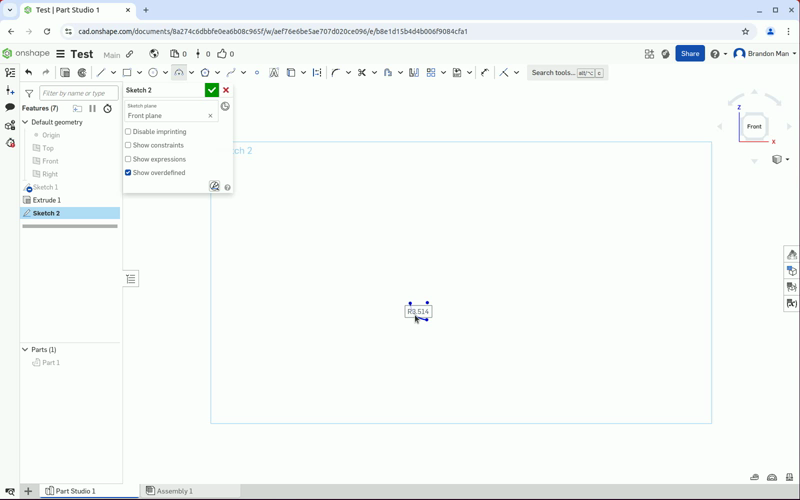
key(l)
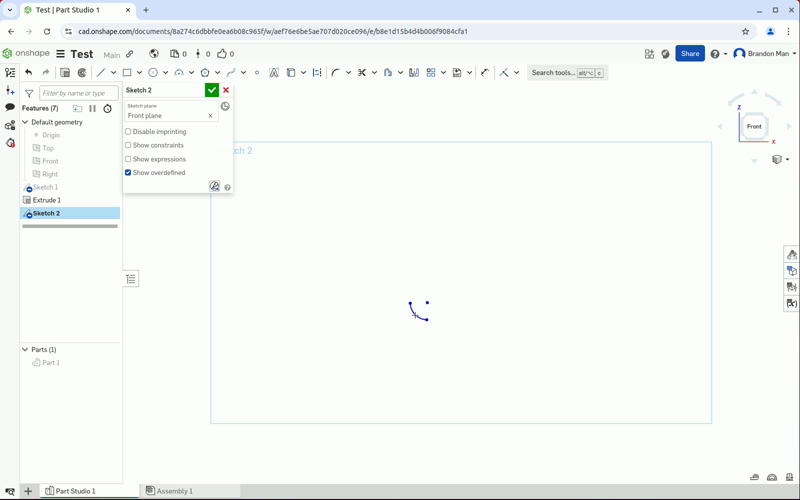
mouse_move(426, 319)
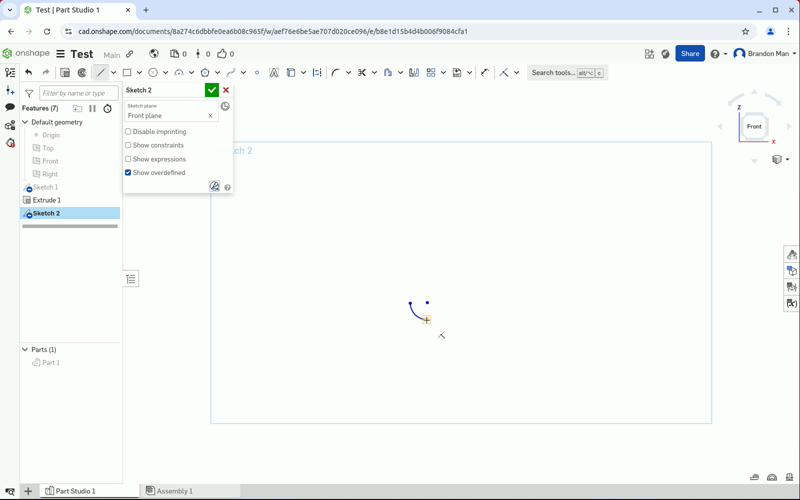
click(426, 319)
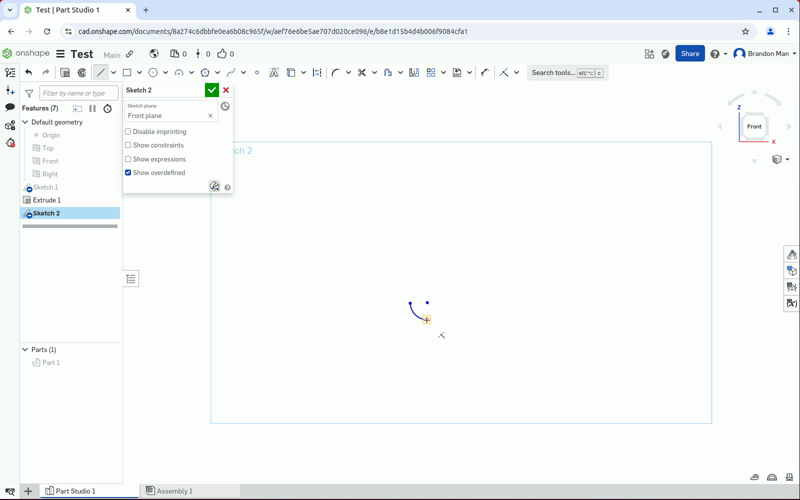
key_down(shift)
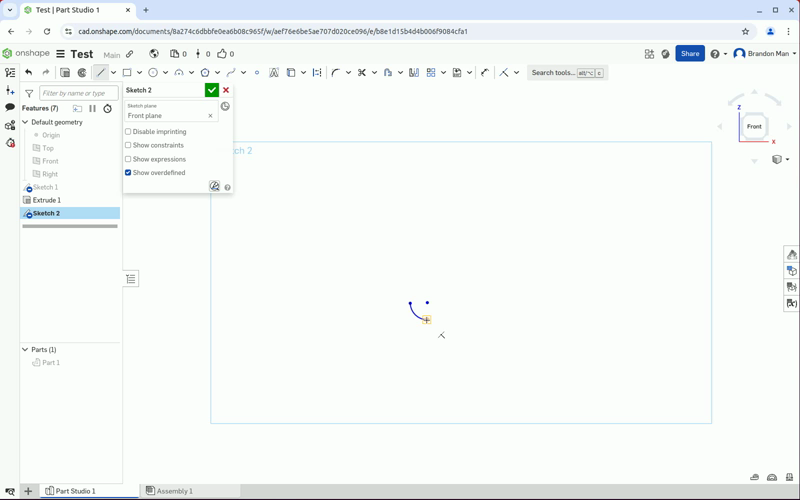
mouse_move(456, 319)
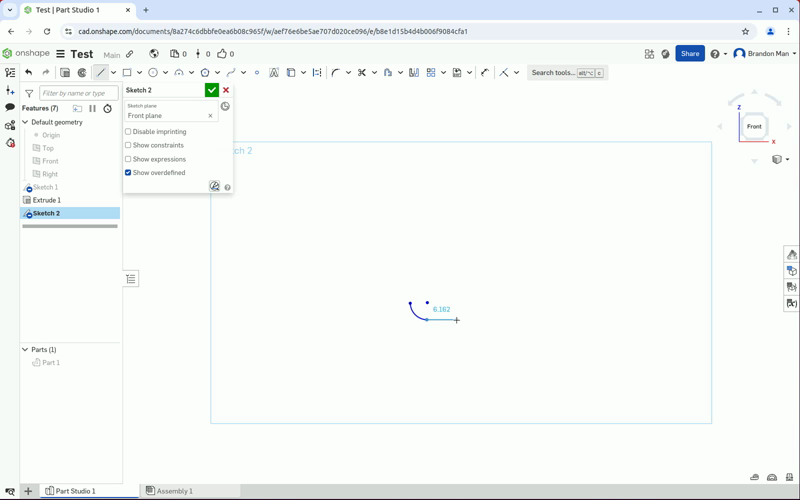
mouse_move(459, 319)
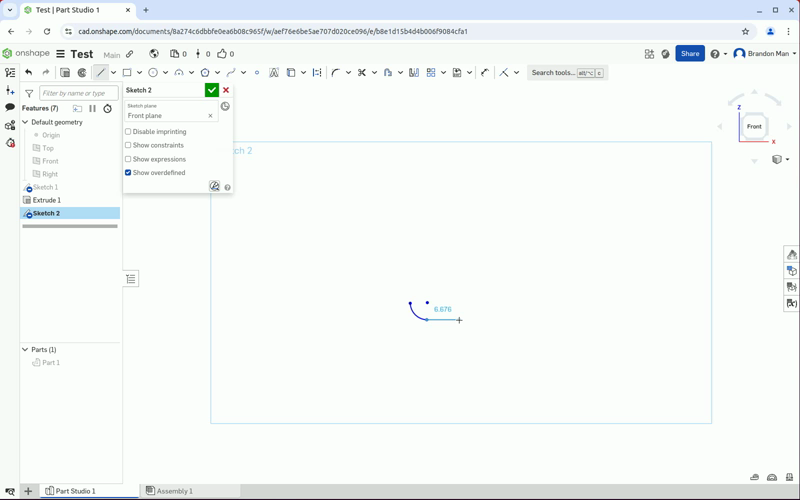
click(459, 319)
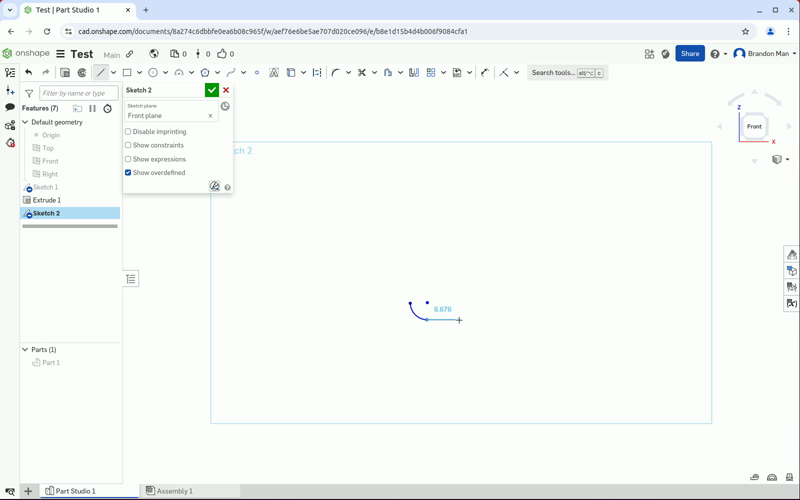
key_up(shift)
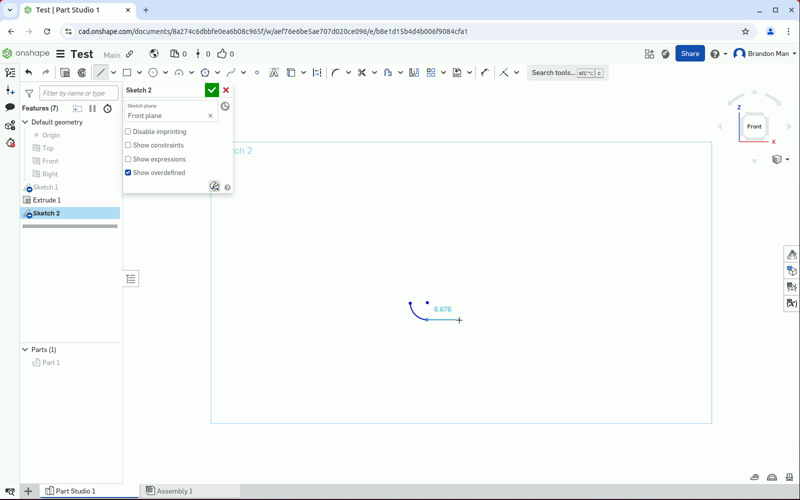
key(esc)
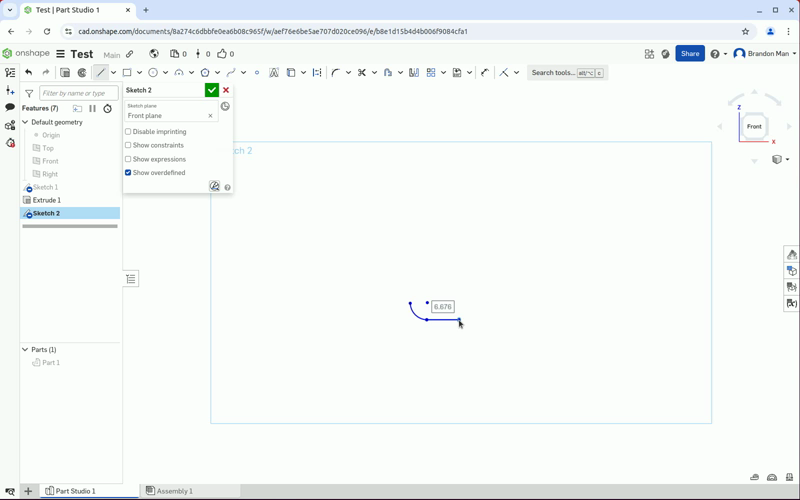
key(a)
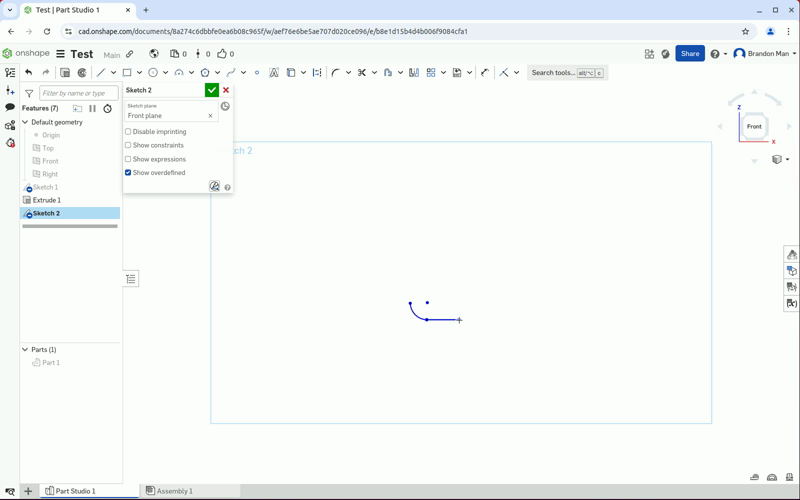
mouse_move(459, 319)
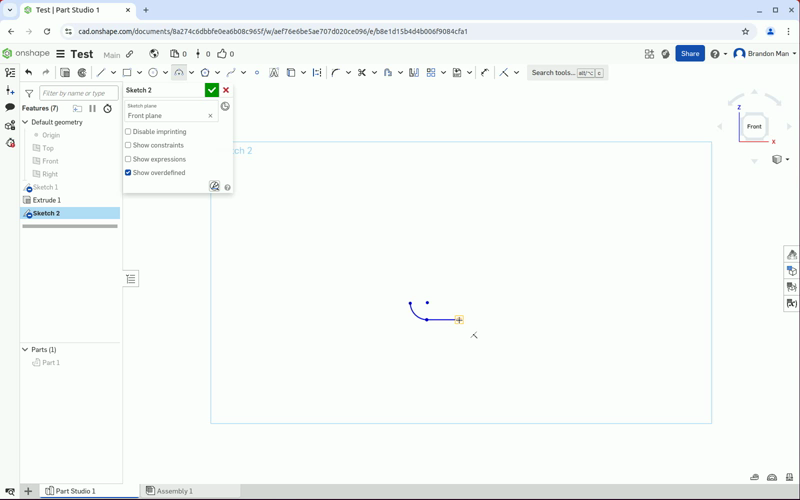
click(459, 319)
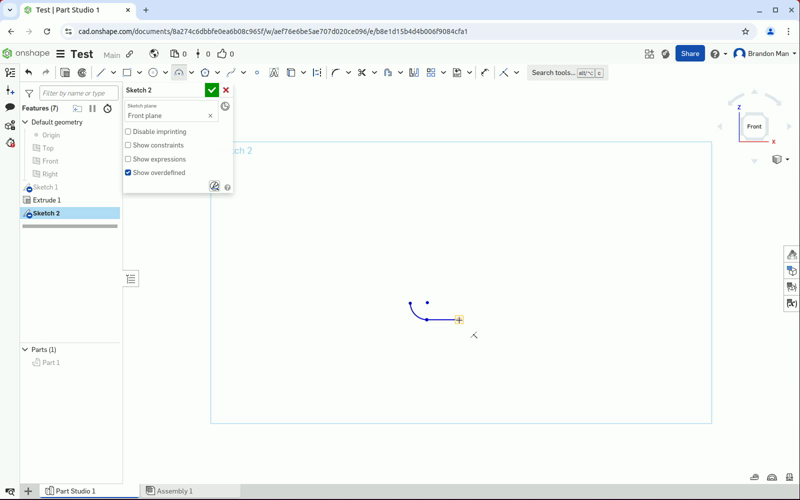
key_down(shift)
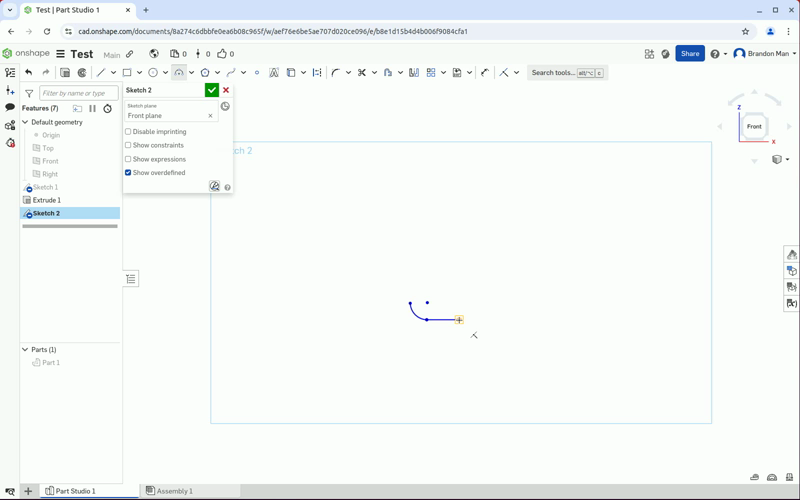
mouse_move(476, 301)
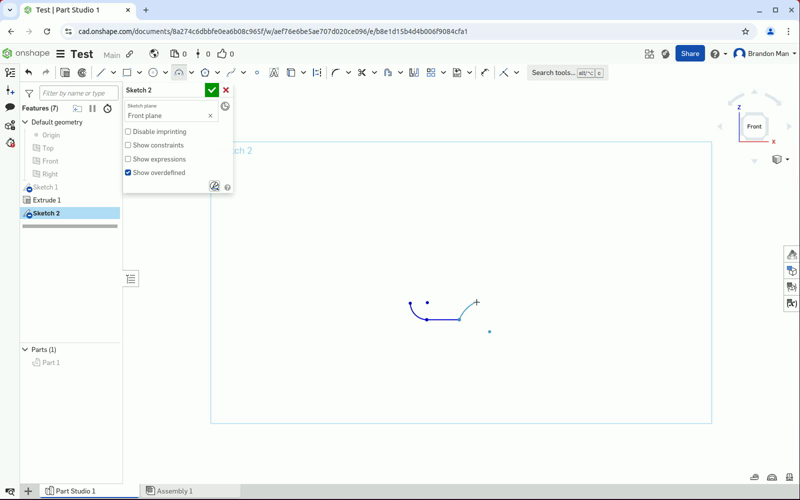
click(476, 301)
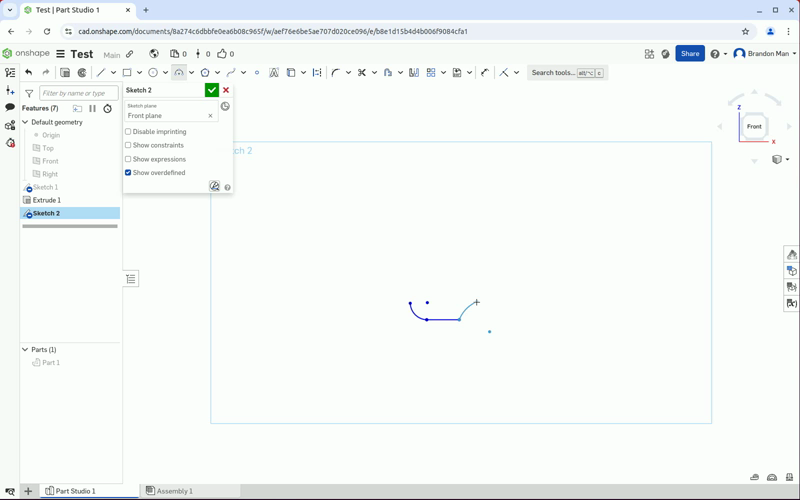
mouse_move(471, 314)
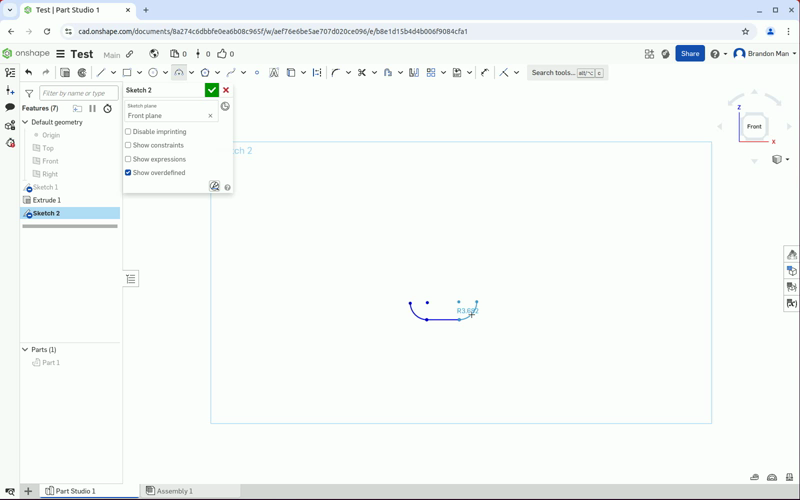
click(471, 314)
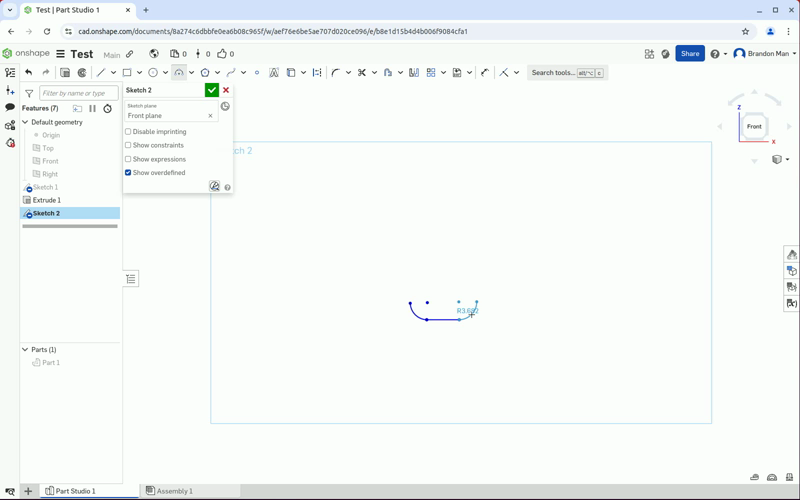
key_up(shift)
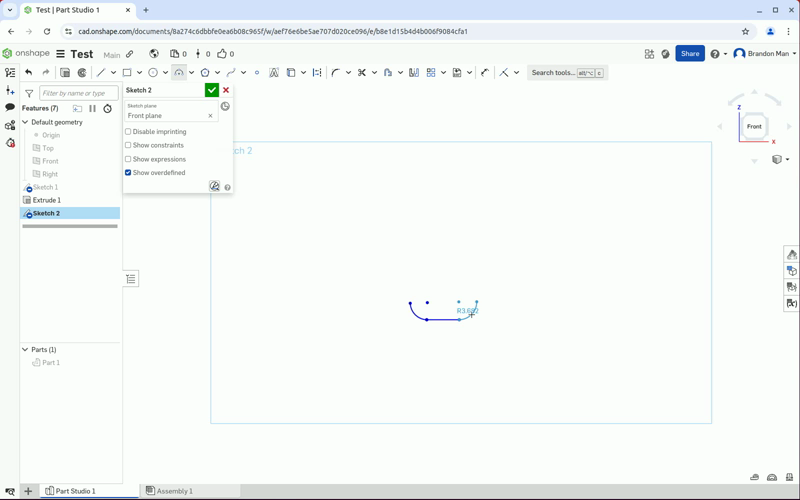
key(esc)
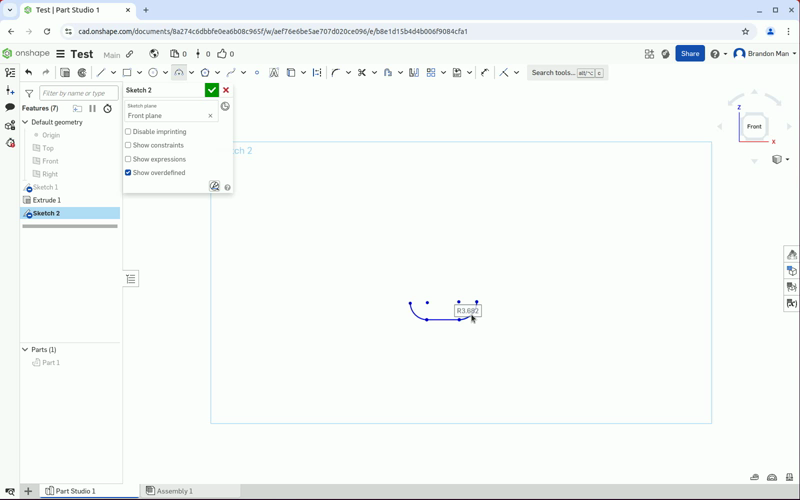
key(l)
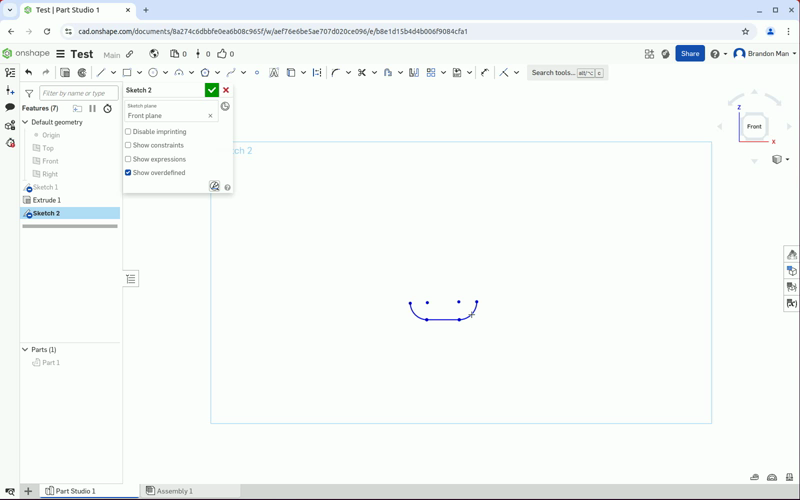
mouse_move(476, 301)
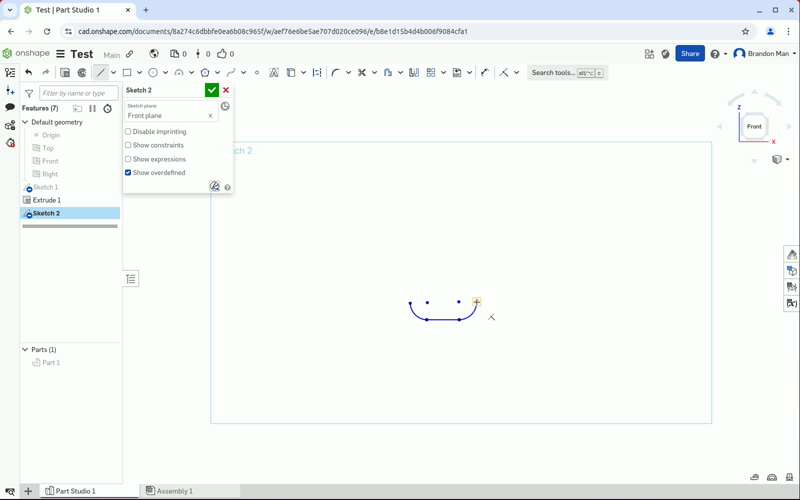
click(476, 301)
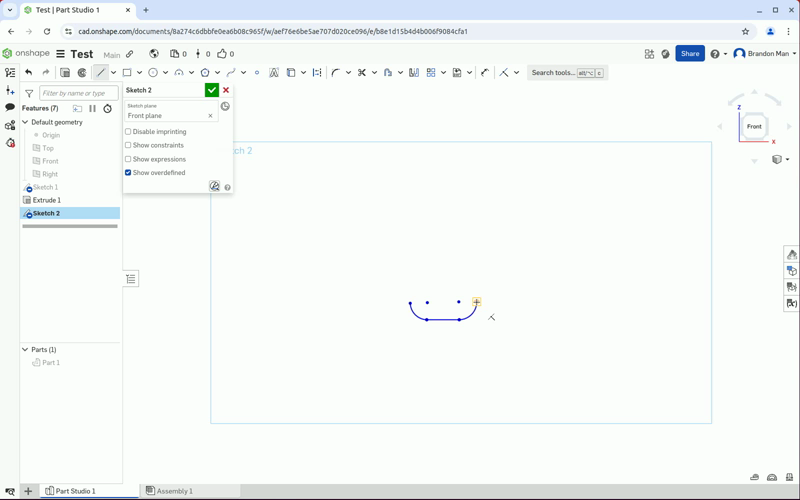
key_down(shift)
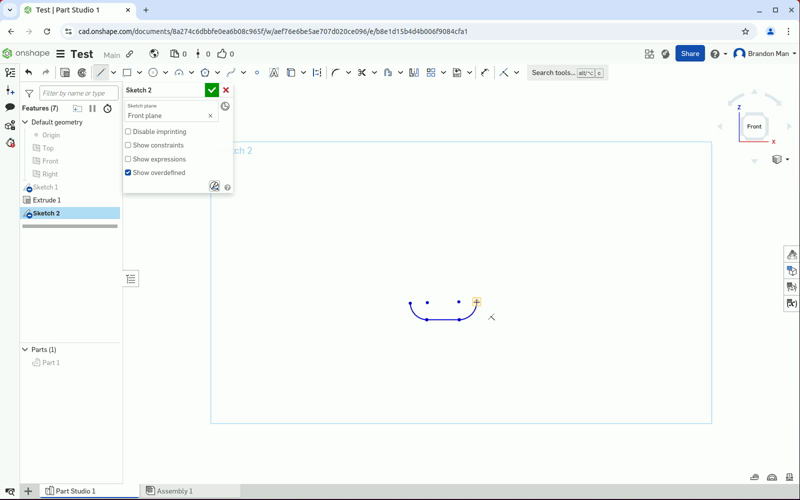
mouse_move(506, 301)
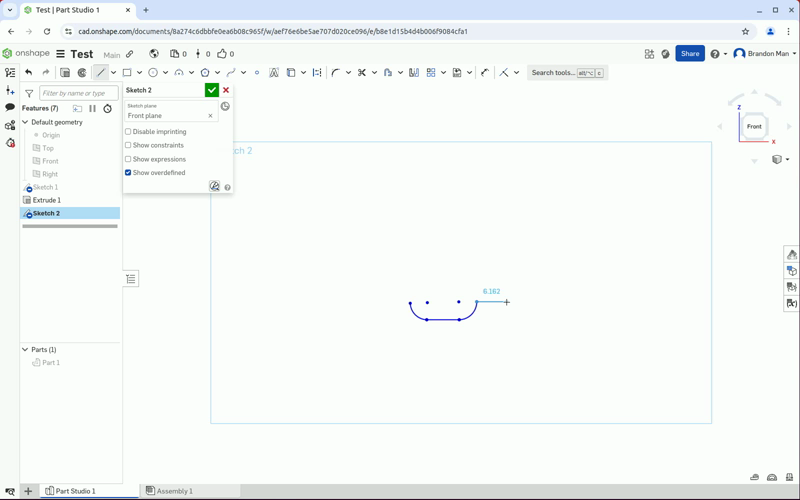
mouse_move(476, 300)
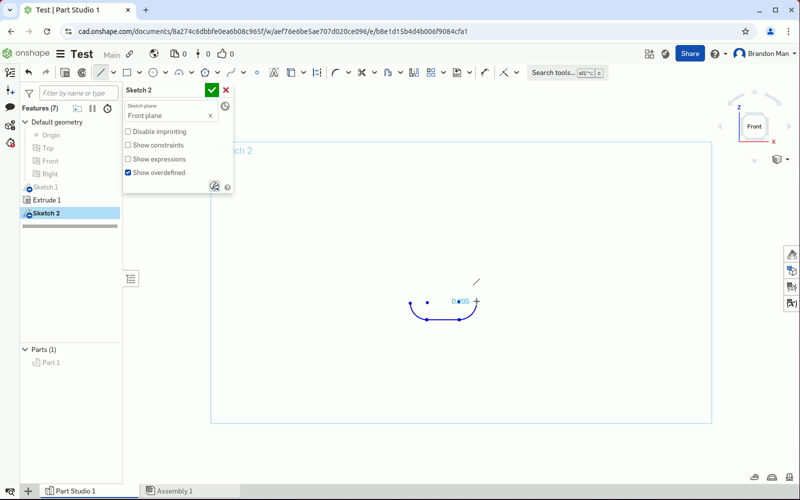
scroll(6)
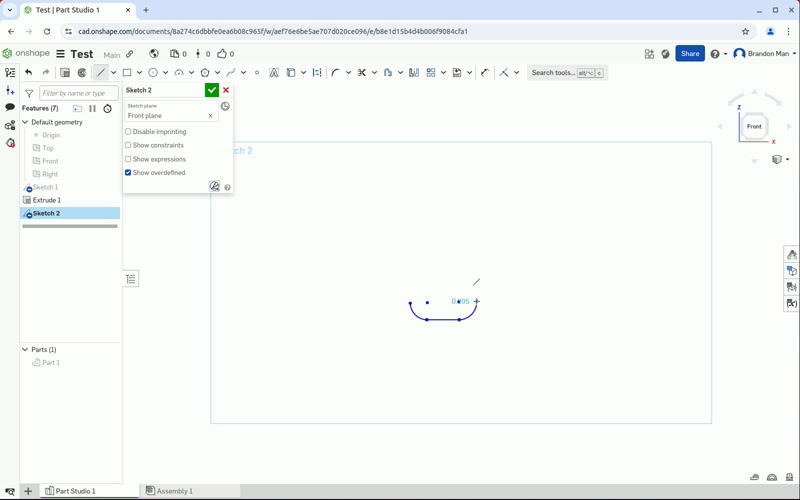
scroll(6)
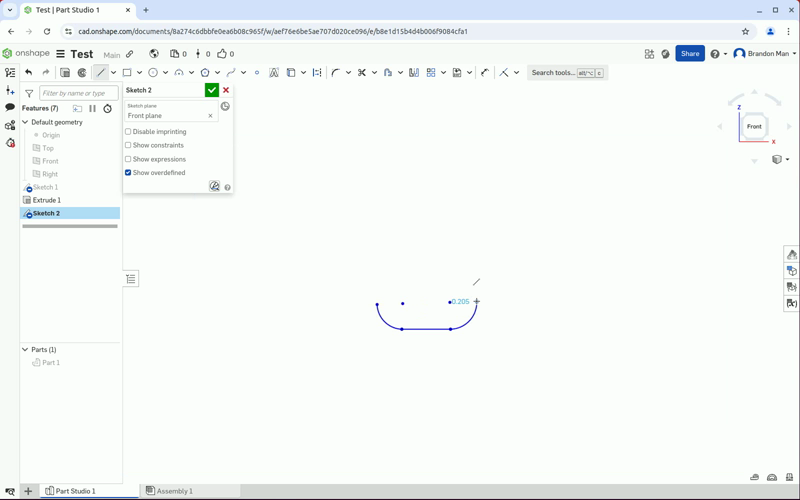
scroll(6)
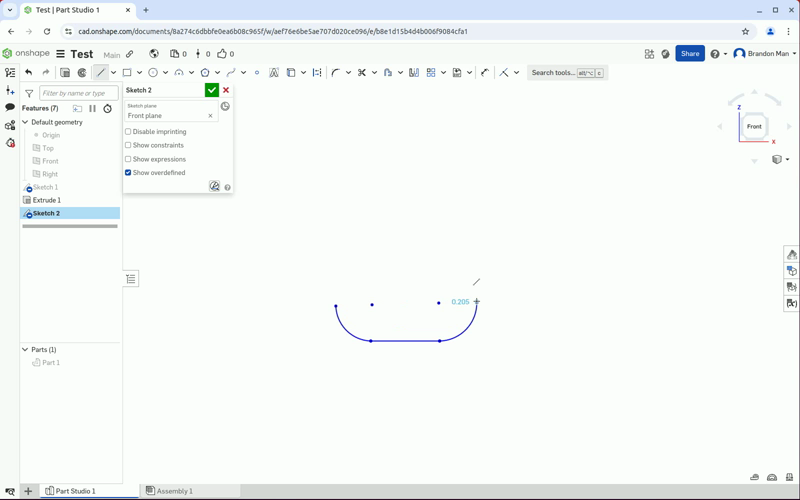
scroll(6)
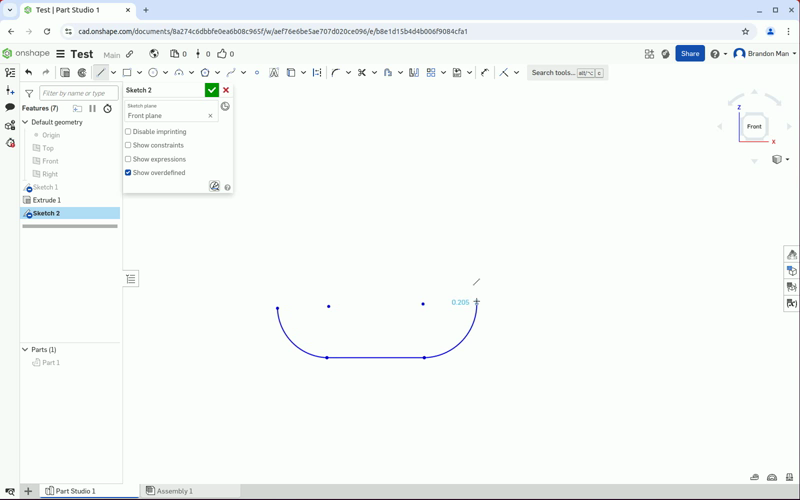
scroll(6)
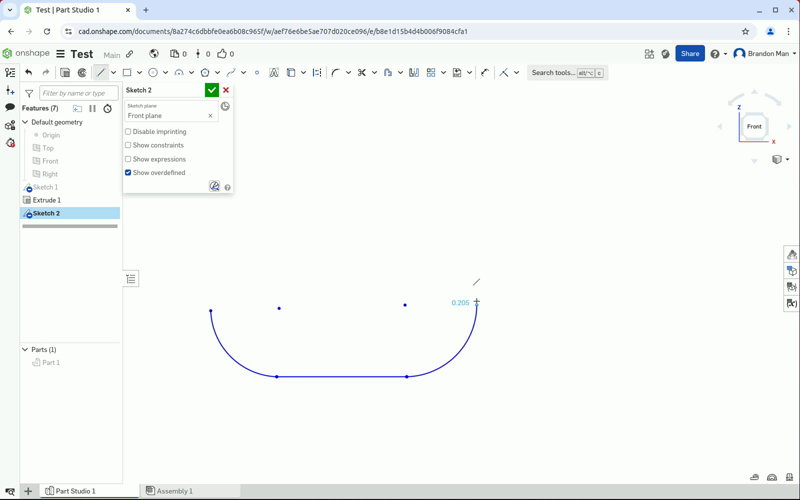
scroll(6)
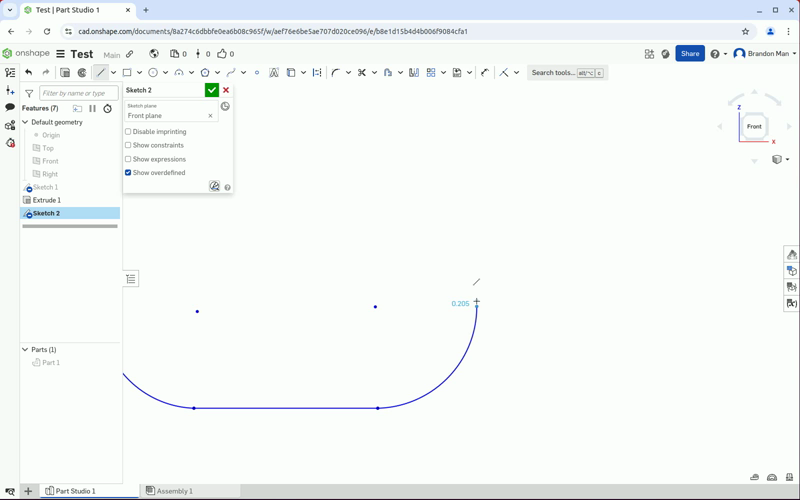
scroll(6)
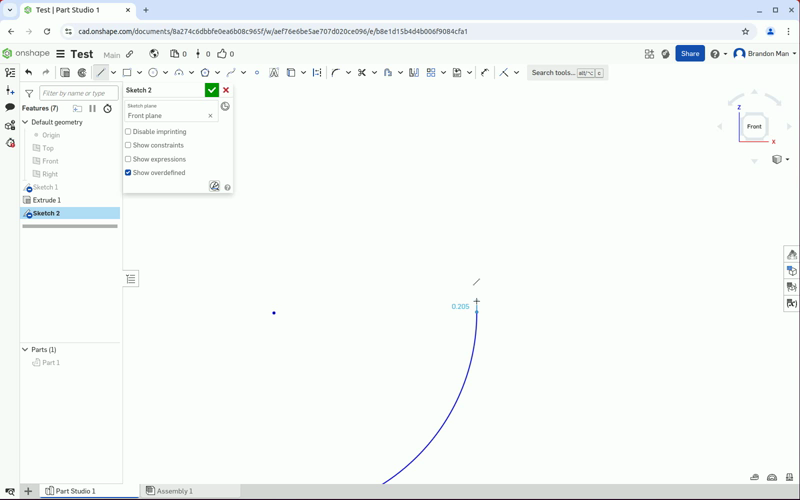
click(476, 300)
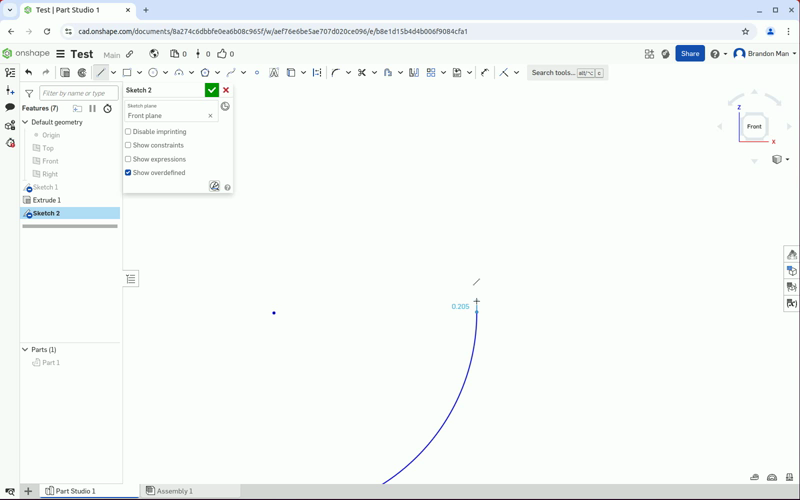
scroll(-6)
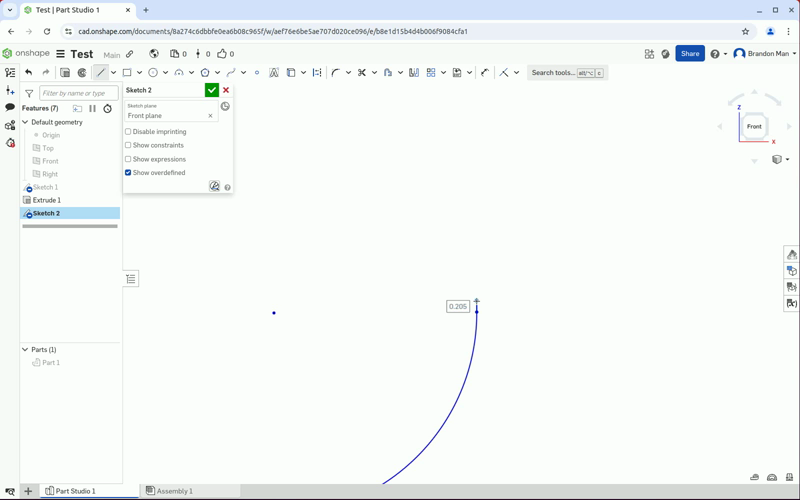
scroll(-6)
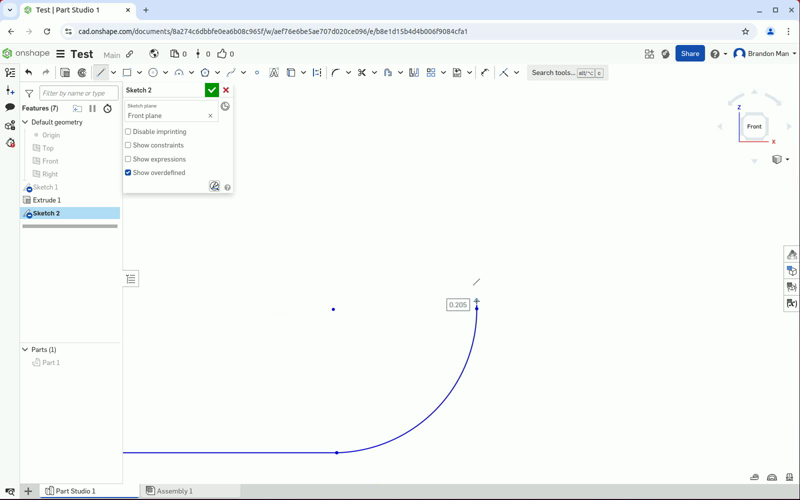
scroll(-6)
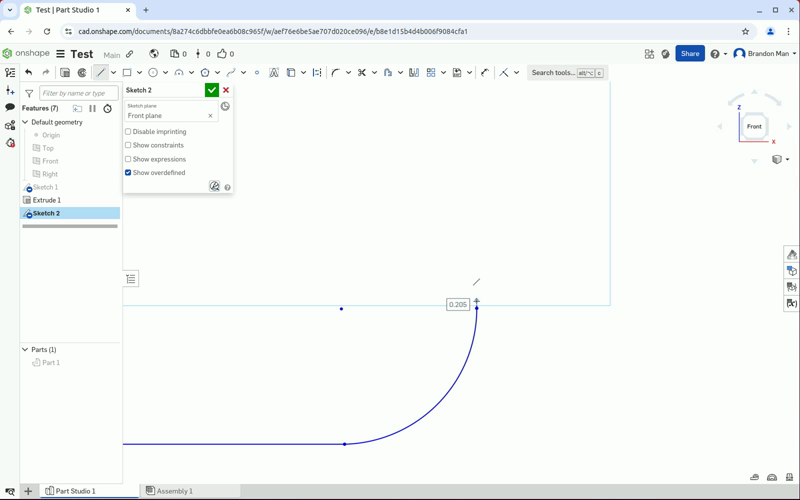
scroll(-6)
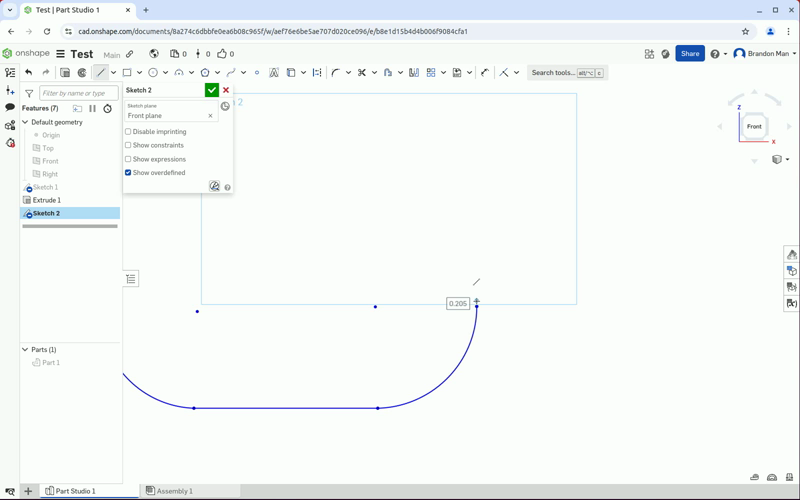
scroll(-6)
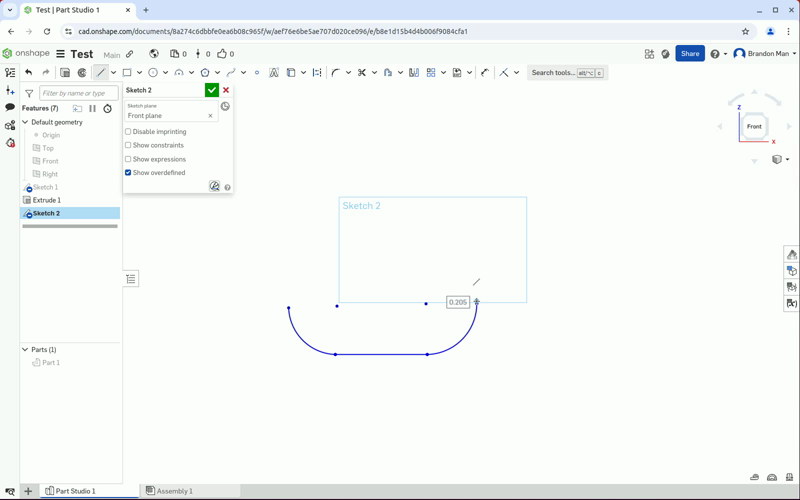
scroll(-6)
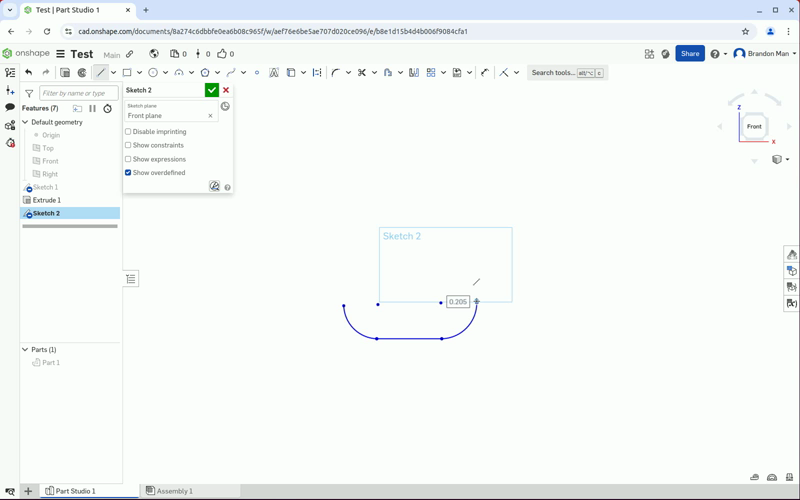
scroll(-6)
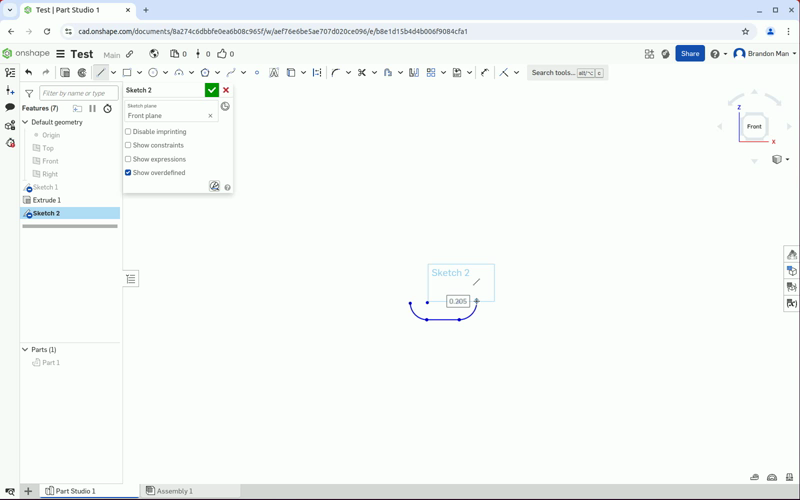
key_up(shift)
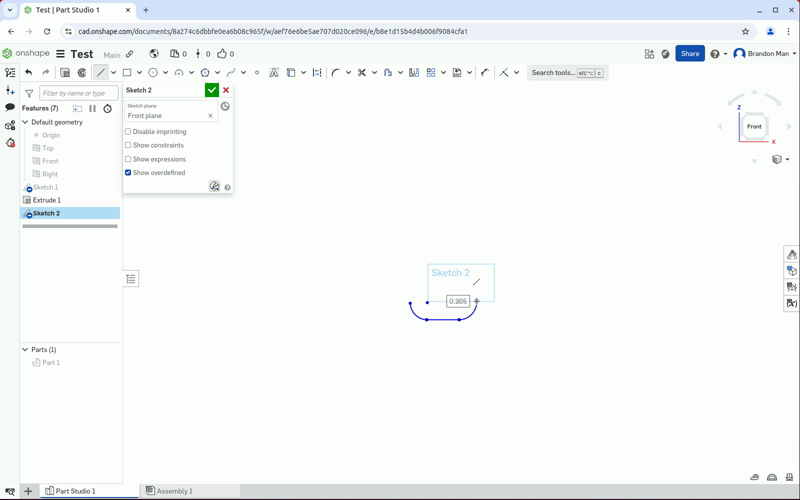
key_down(shift)
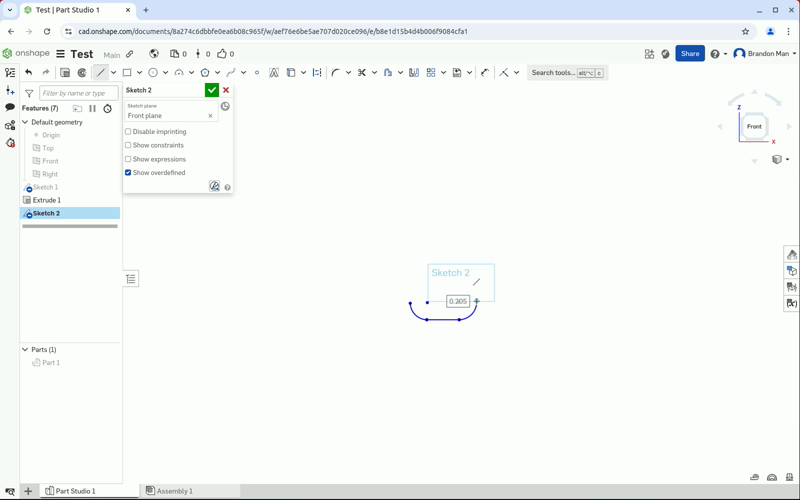
mouse_move(506, 300)
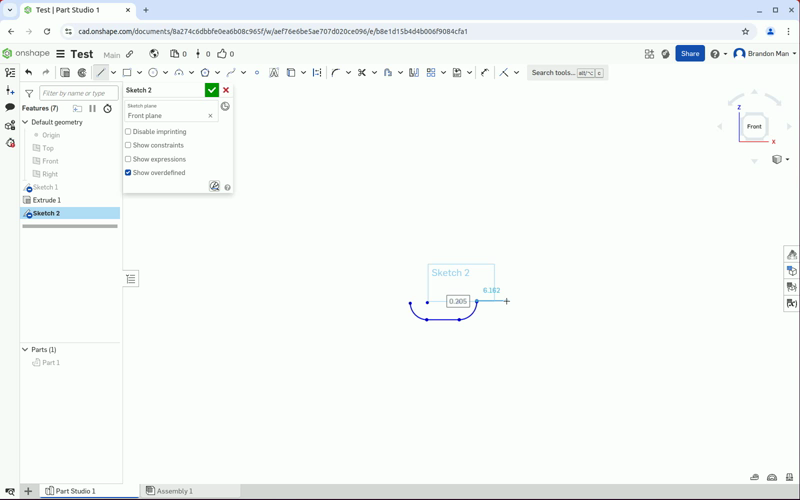
mouse_move(471, 300)
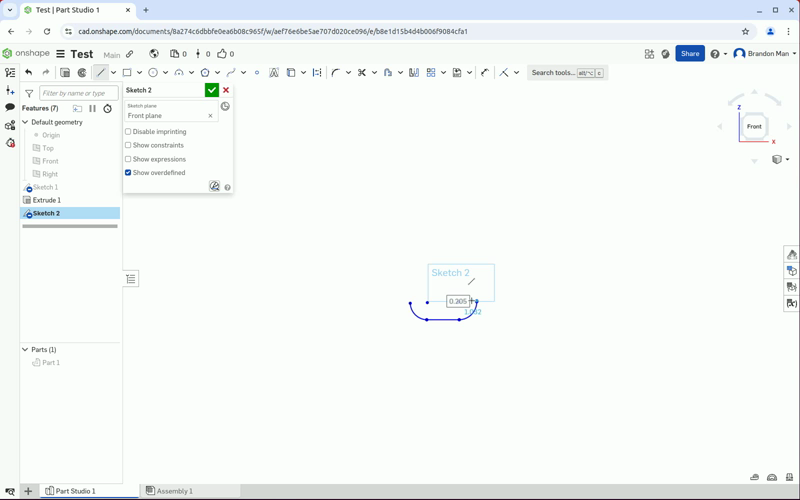
scroll(6)
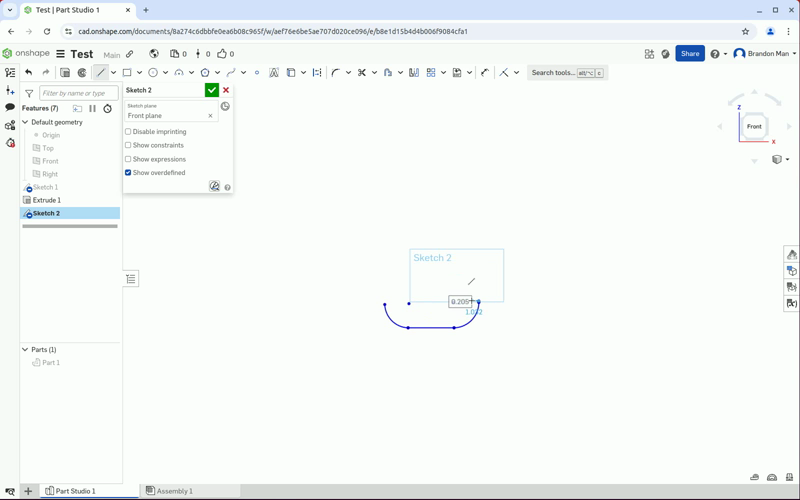
scroll(6)
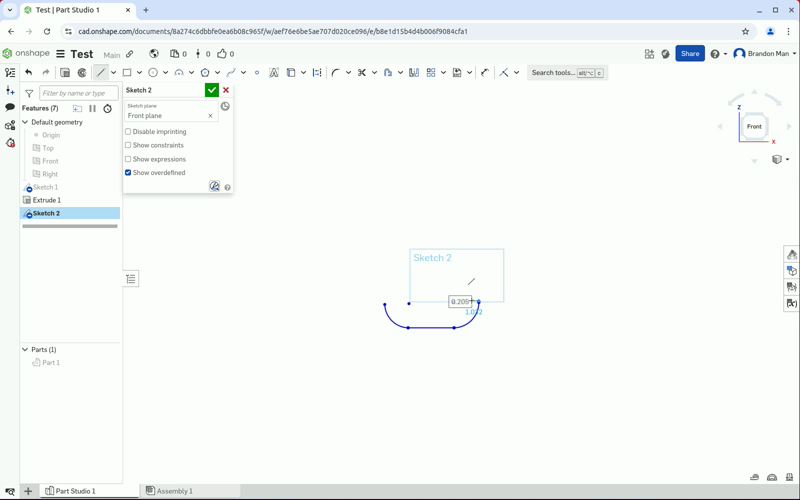
scroll(6)
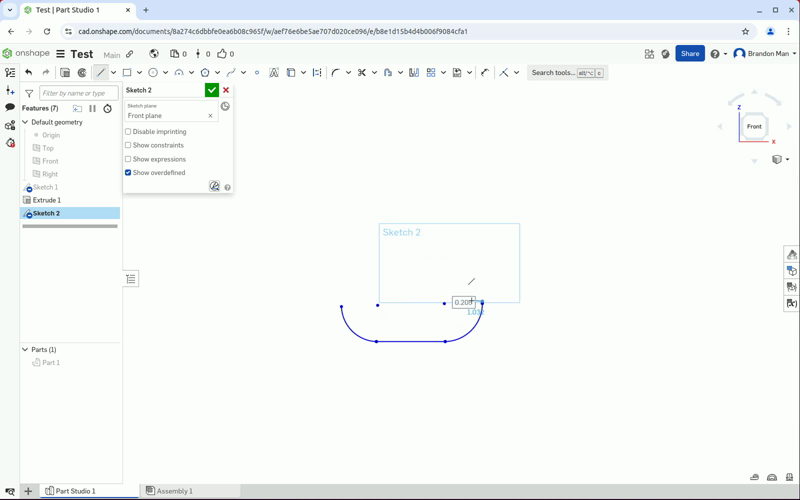
scroll(6)
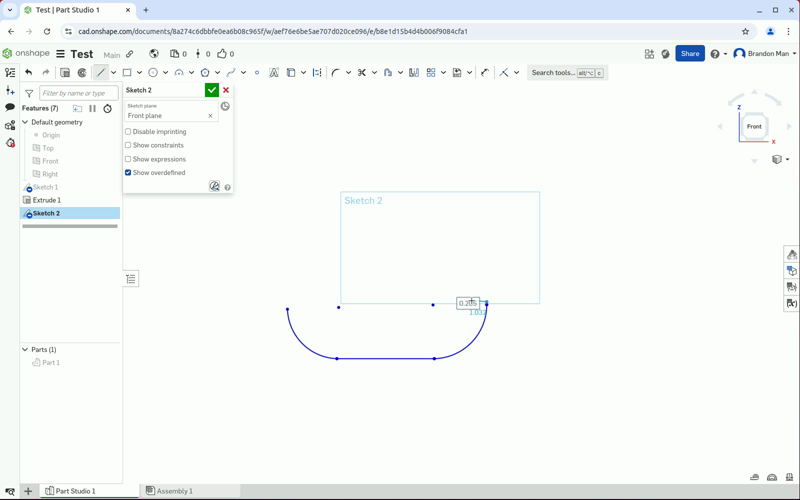
scroll(6)
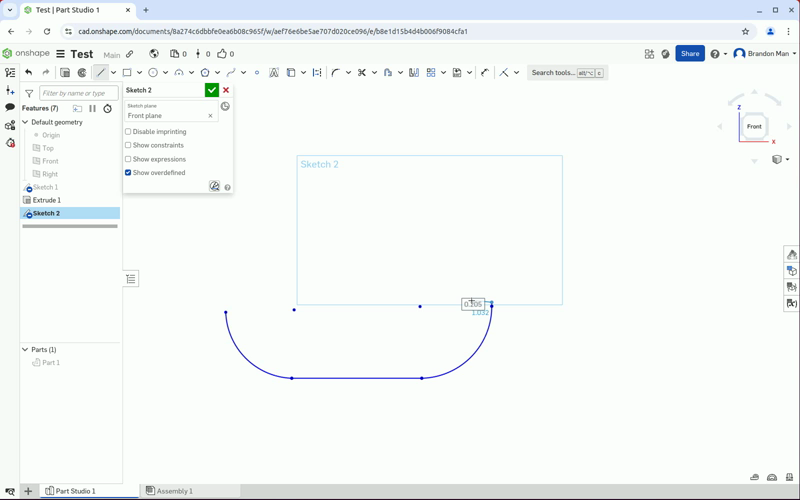
scroll(6)
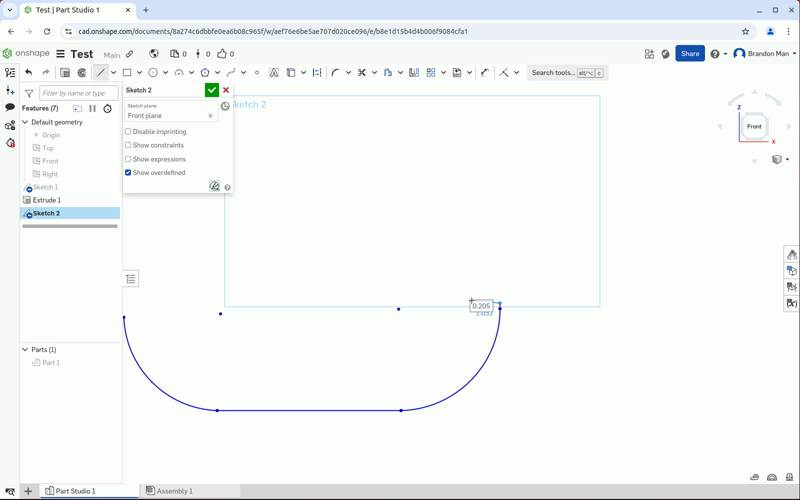
scroll(6)
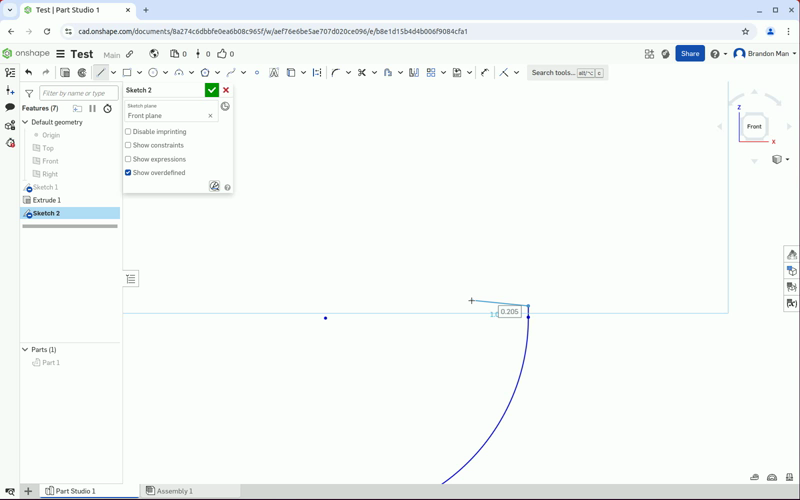
click(471, 300)
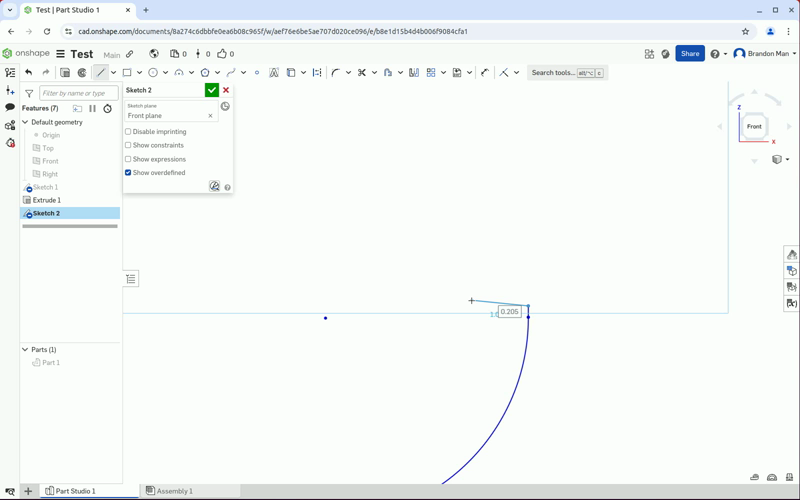
scroll(-6)
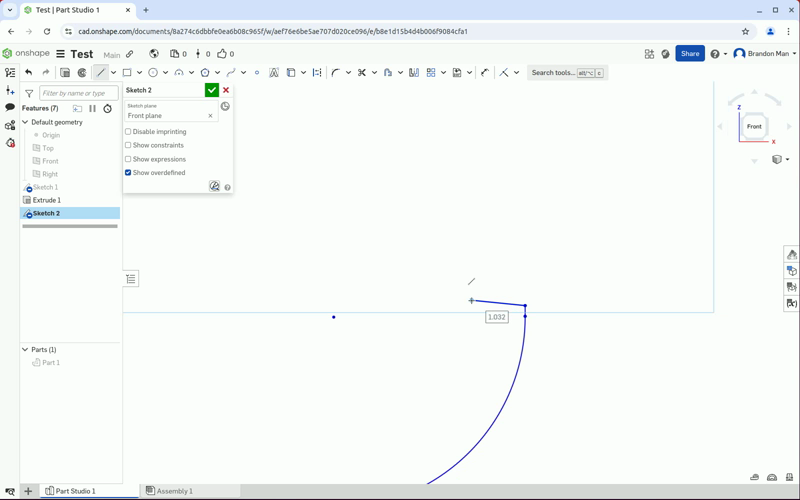
scroll(-6)
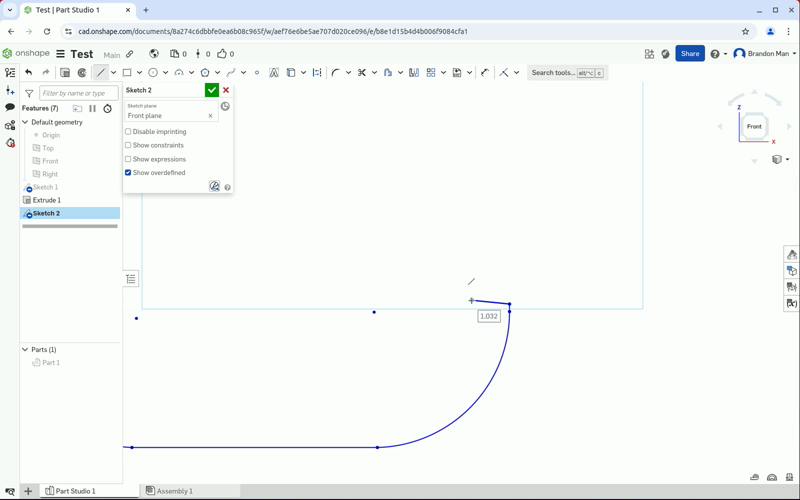
scroll(-6)
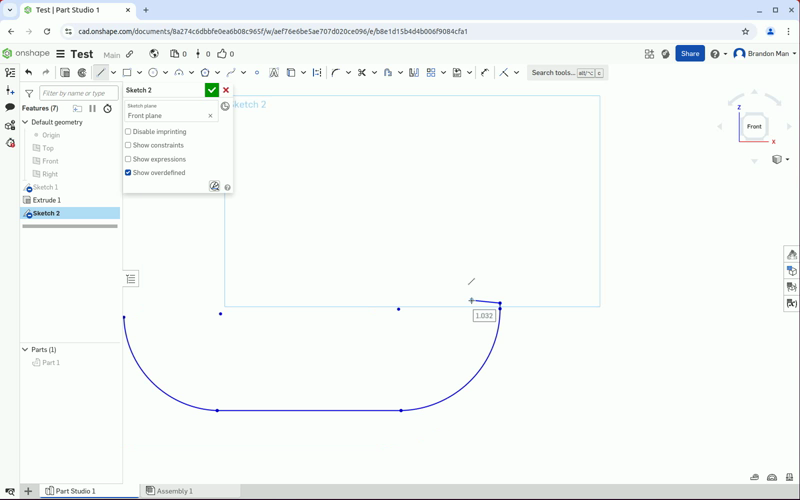
scroll(-6)
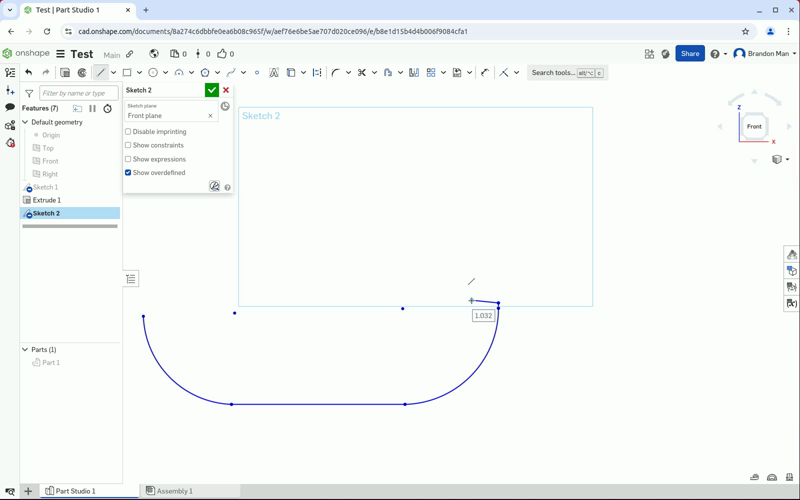
scroll(-6)
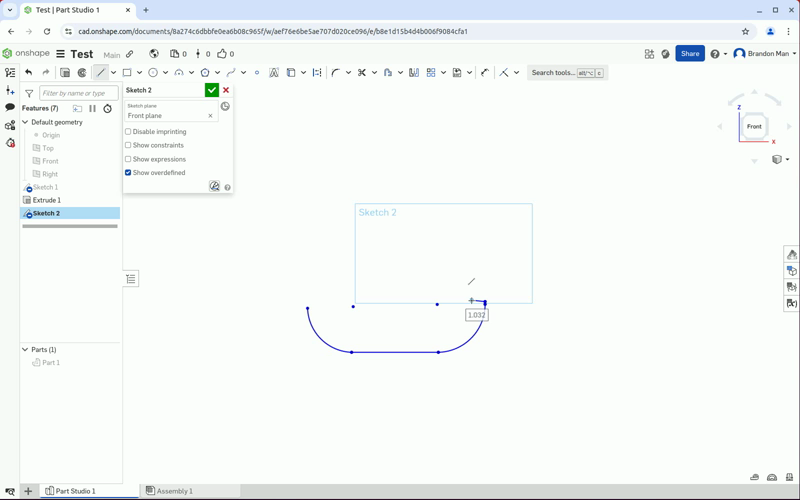
scroll(-6)
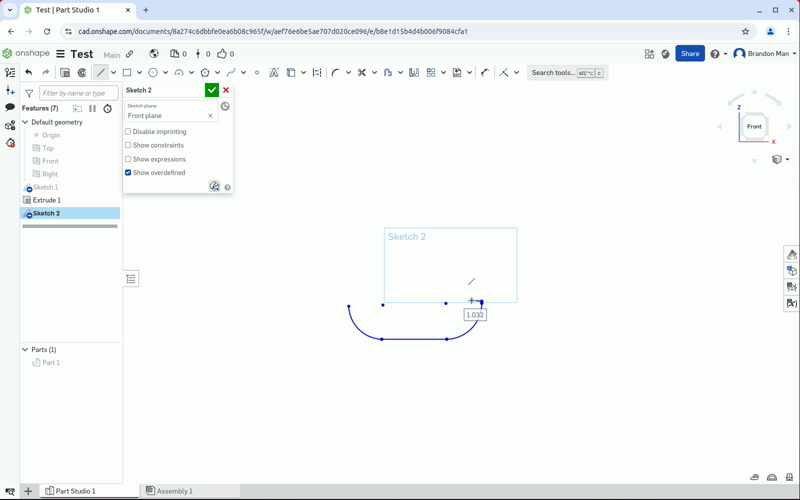
scroll(-6)
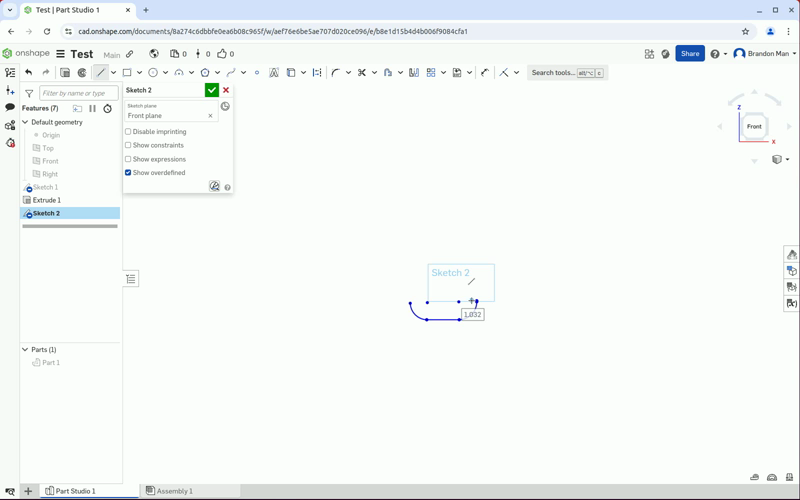
key_up(shift)
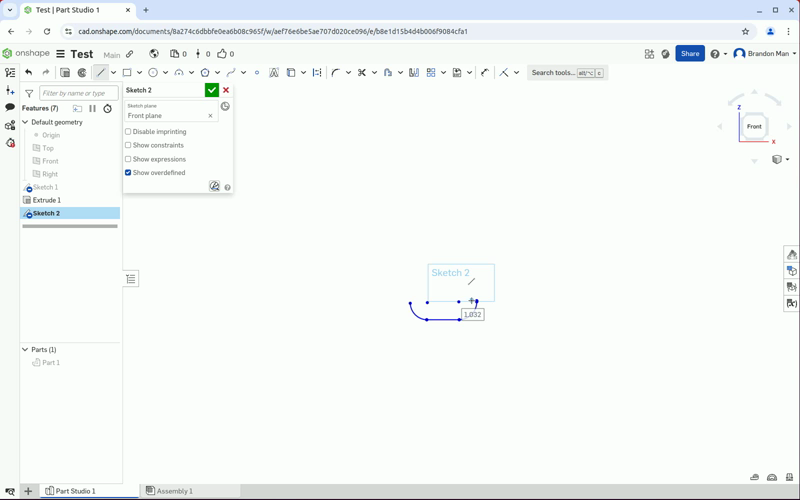
key(esc)
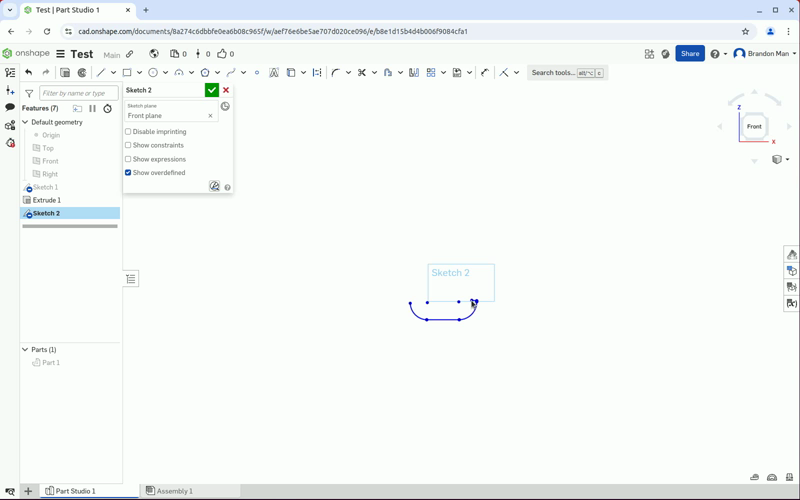
key(a)
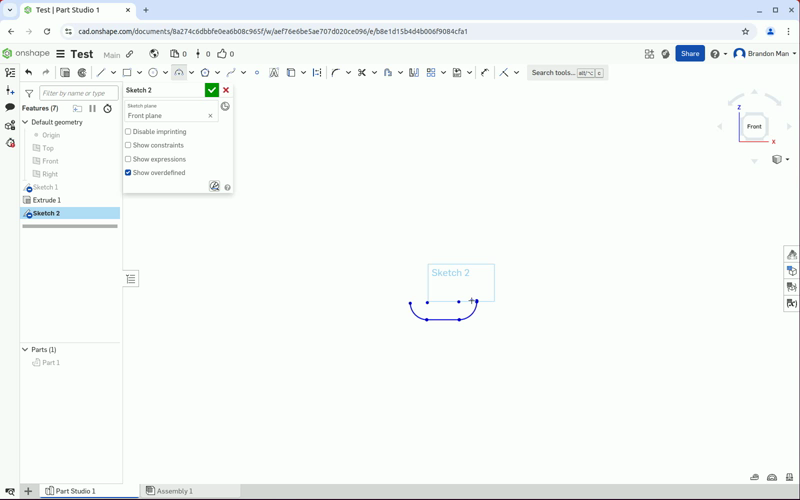
mouse_move(471, 300)
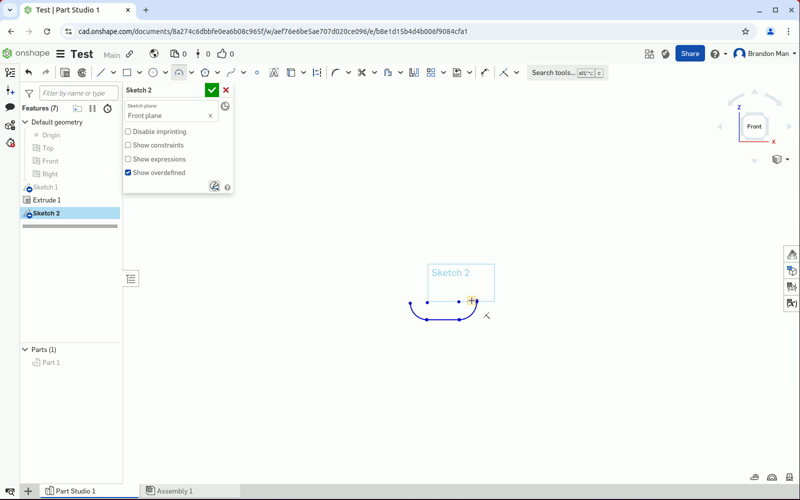
click(471, 300)
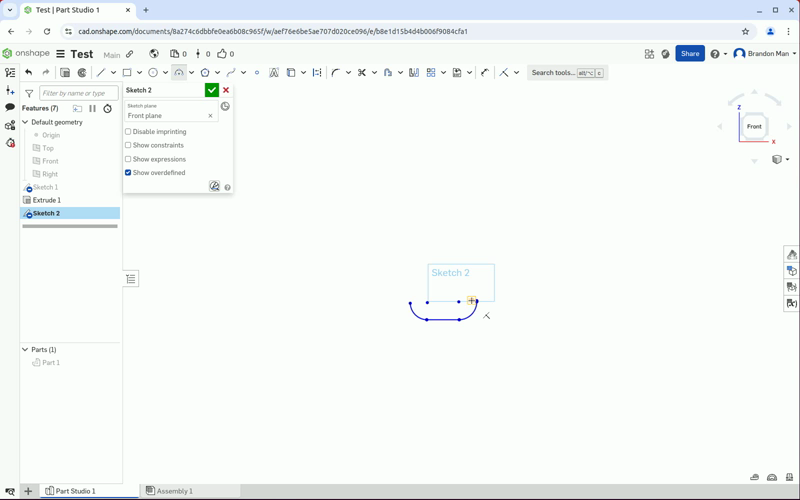
key_down(shift)
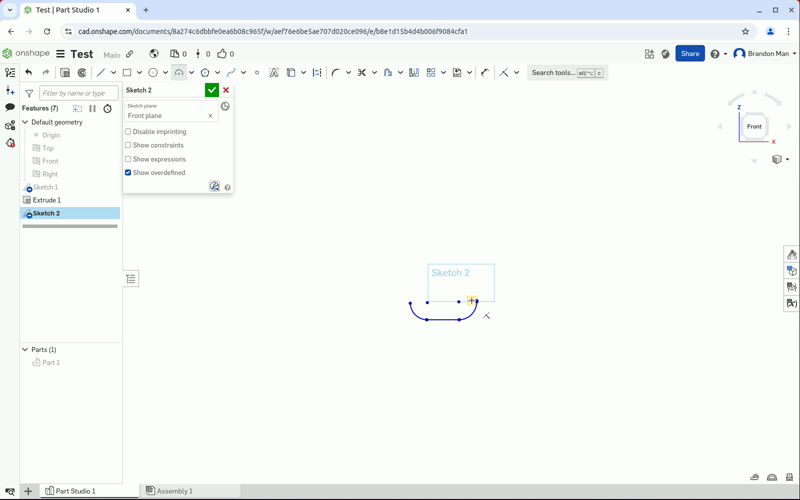
mouse_move(416, 300)
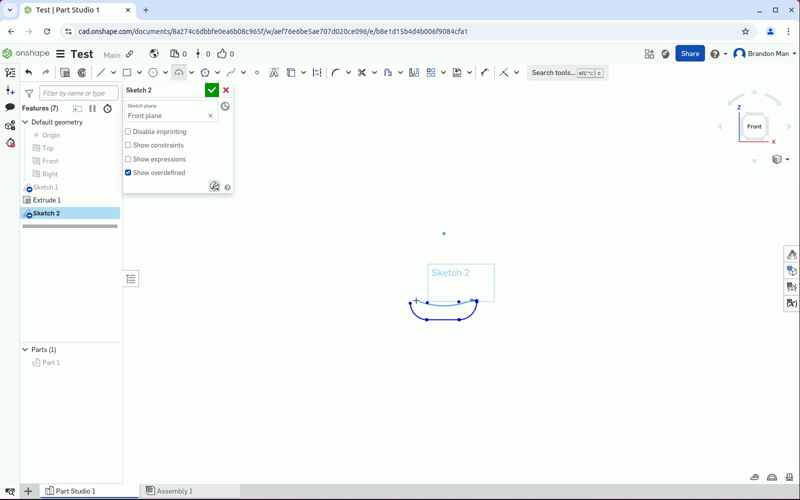
click(416, 300)
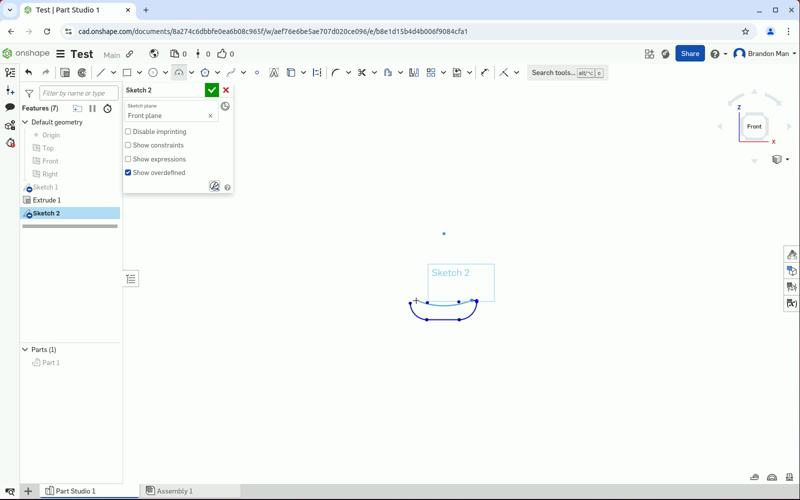
mouse_move(444, 312)
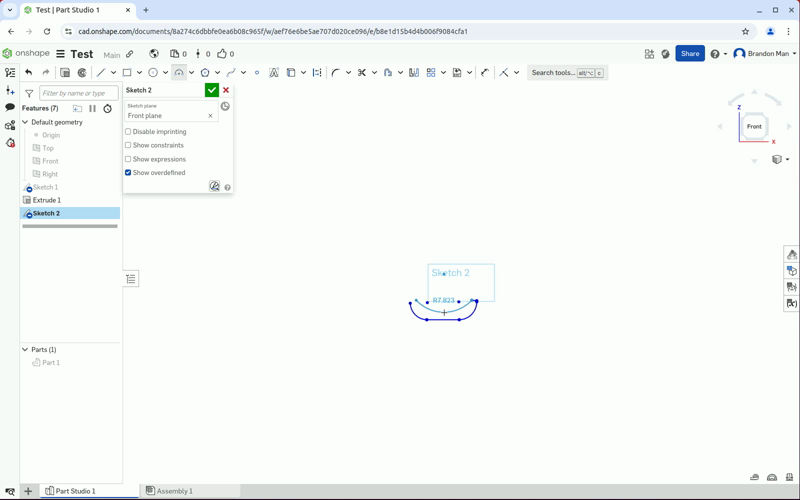
click(444, 312)
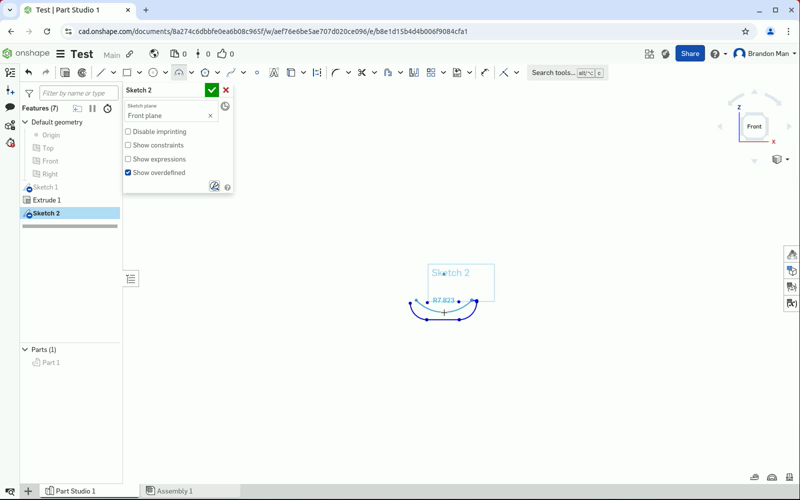
key_up(shift)
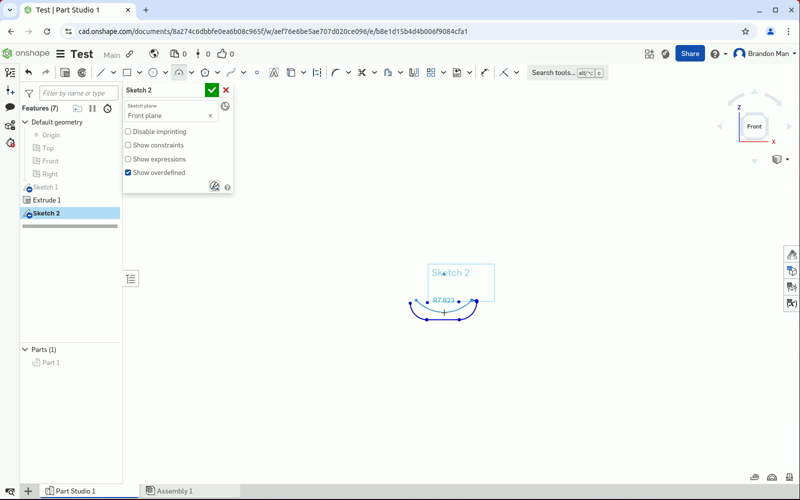
key(esc)
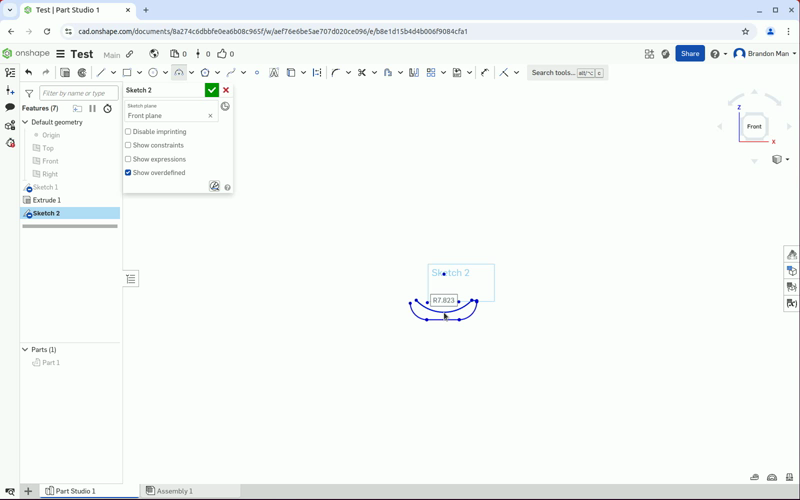
key(l)
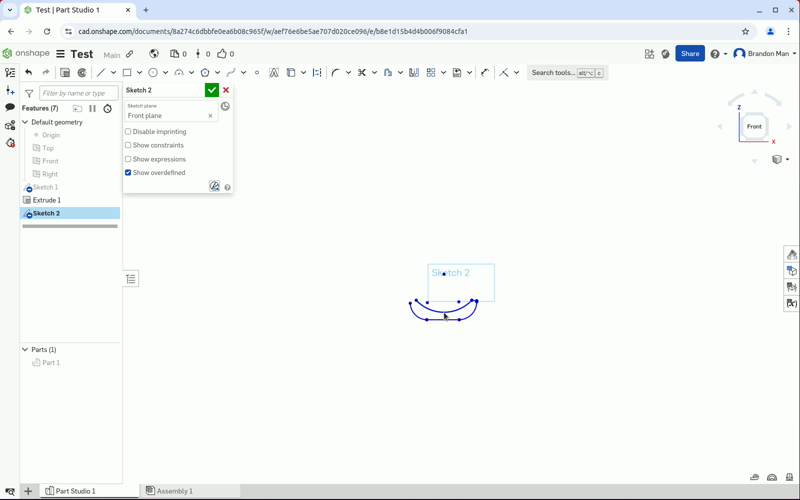
mouse_move(416, 300)
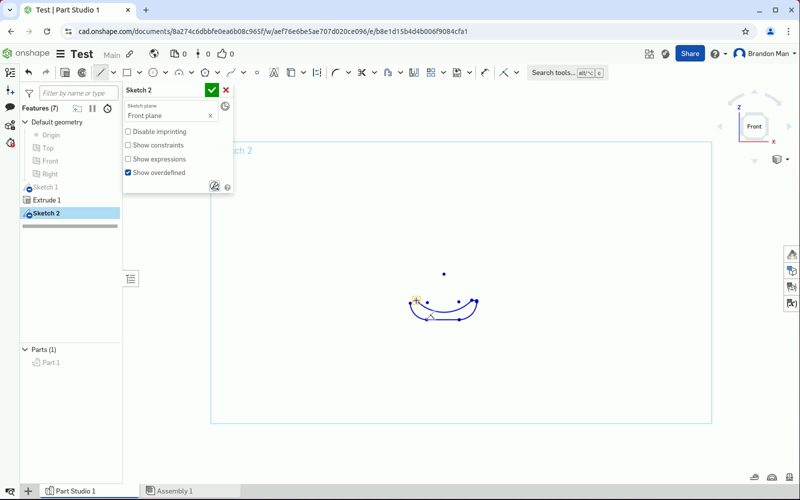
click(416, 300)
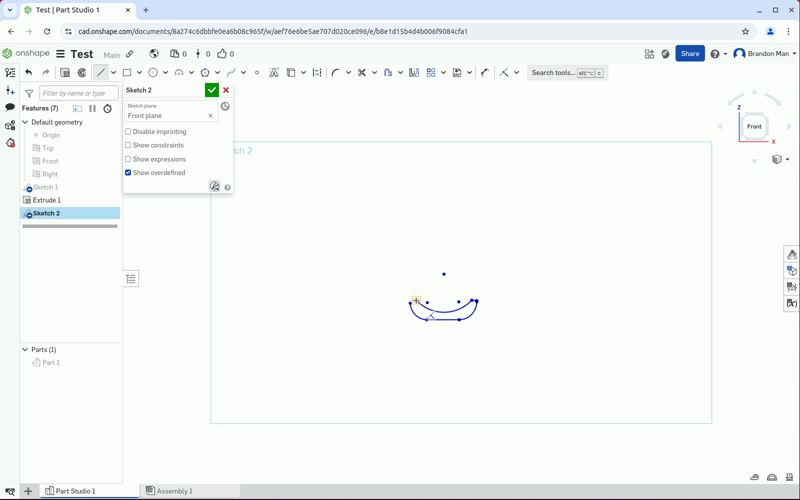
key_down(shift)
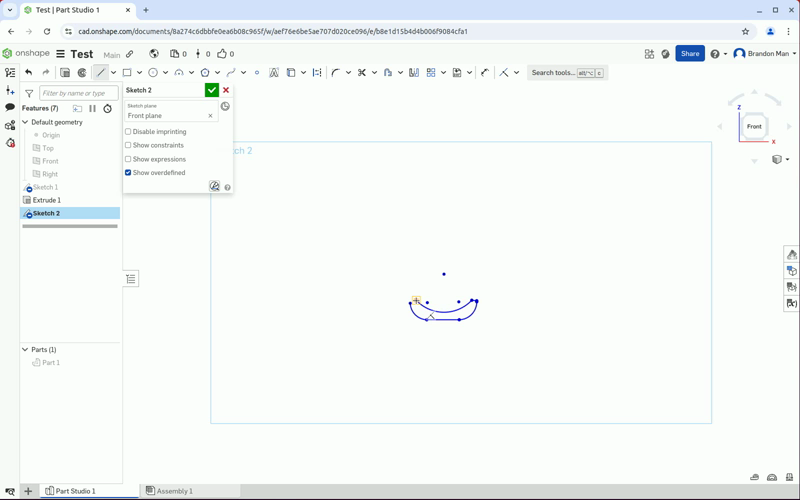
mouse_move(446, 300)
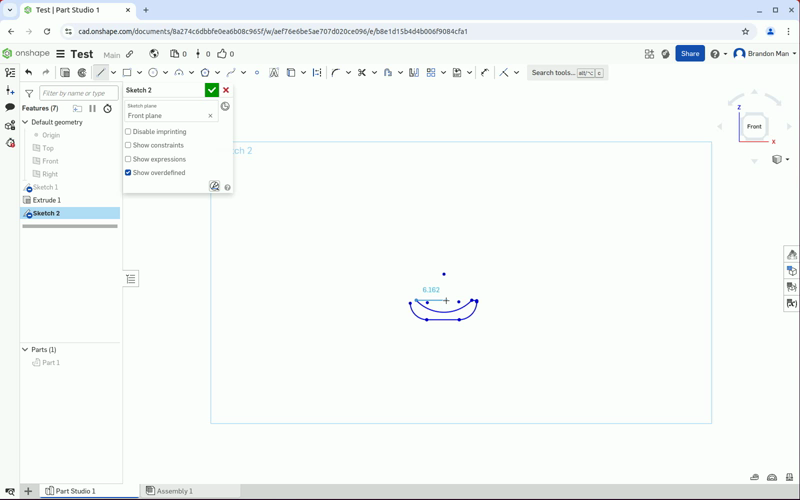
mouse_move(416, 257)
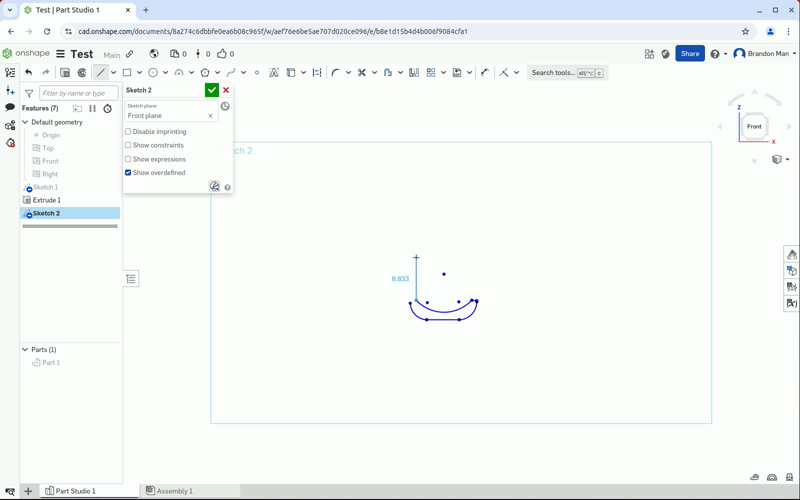
click(416, 257)
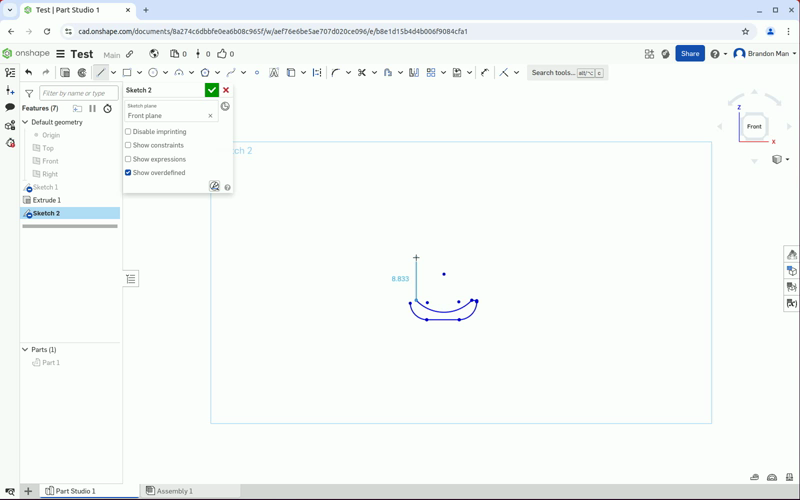
key_up(shift)
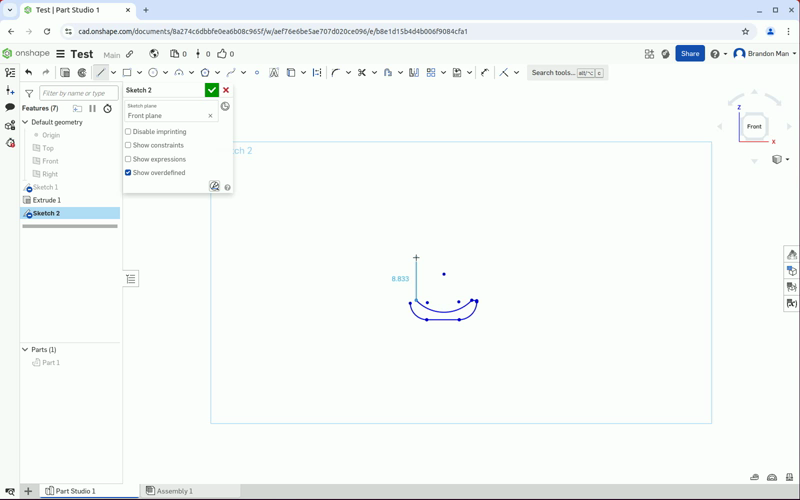
key(esc)
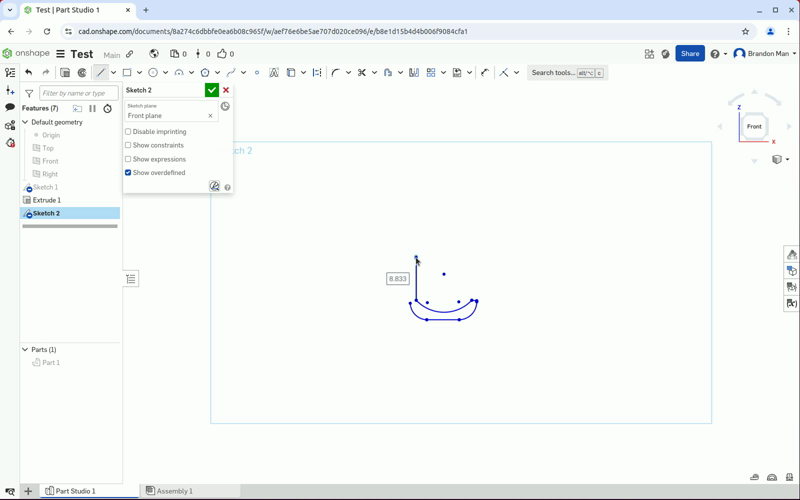
key(a)
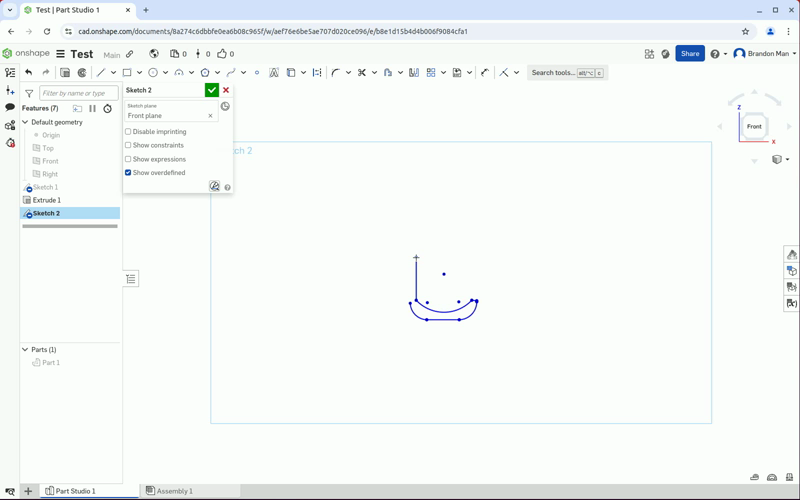
mouse_move(416, 257)
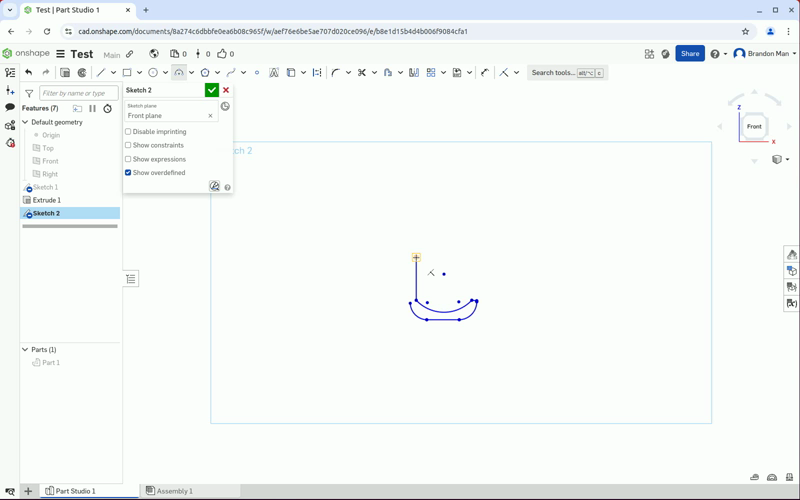
click(416, 257)
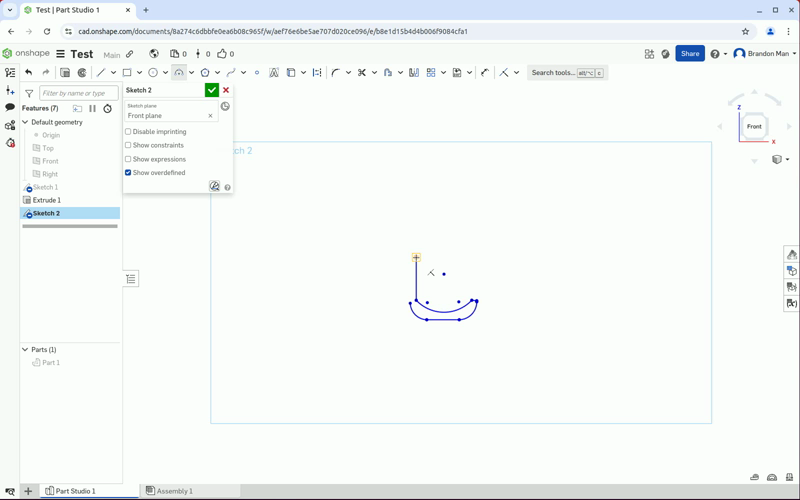
key_down(shift)
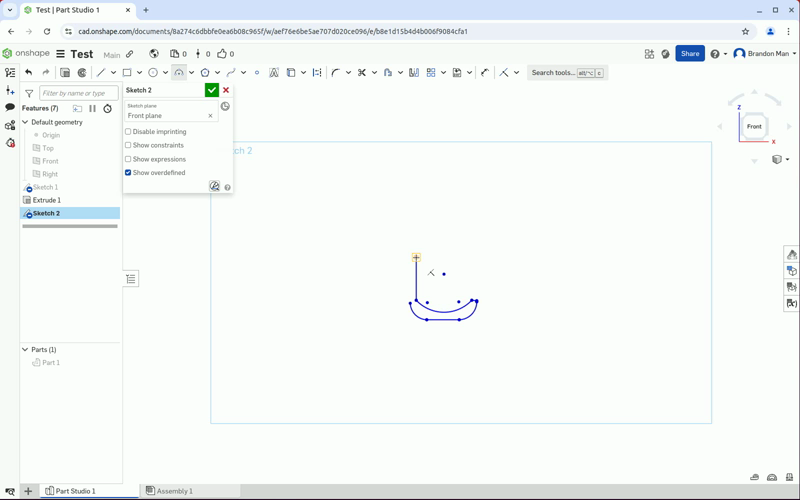
mouse_move(471, 257)
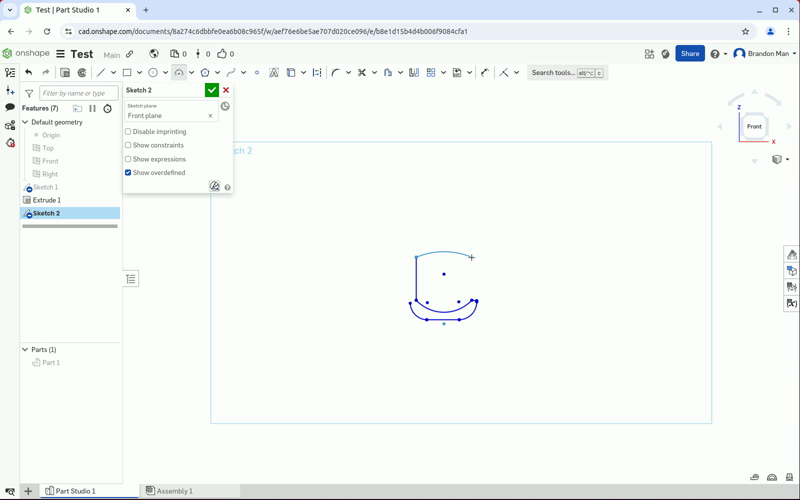
click(471, 257)
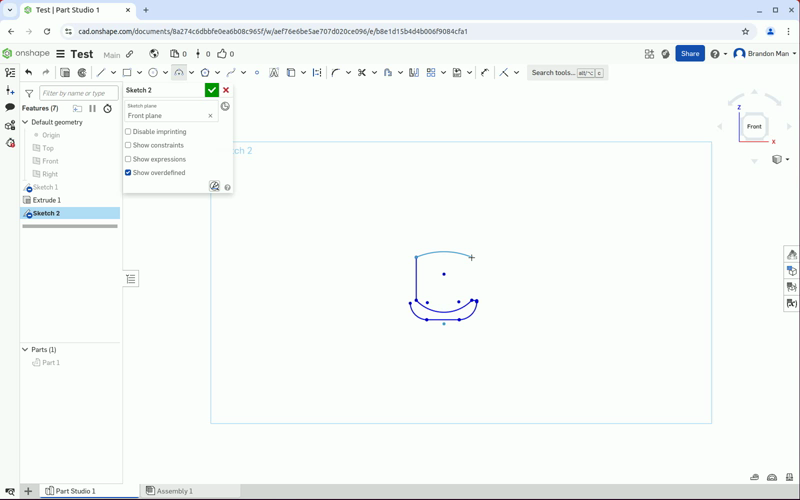
mouse_move(444, 244)
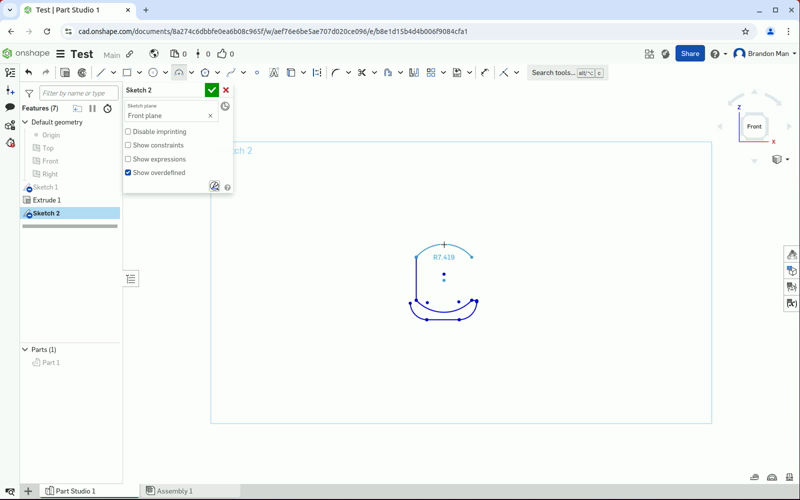
click(444, 244)
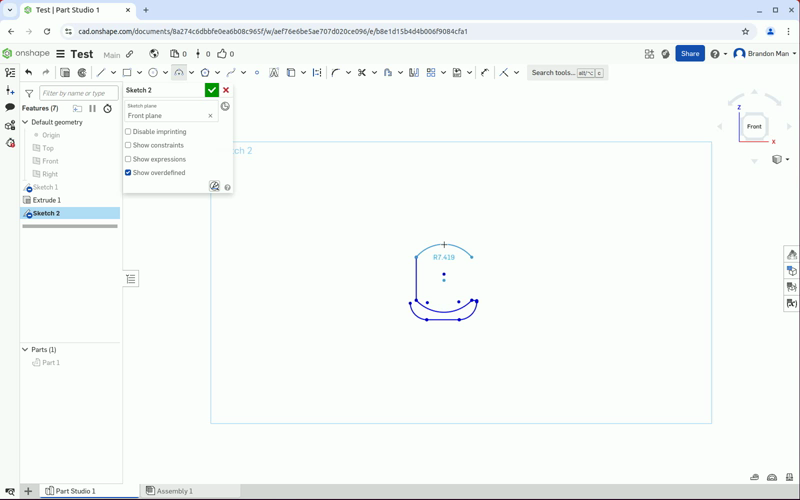
key_up(shift)
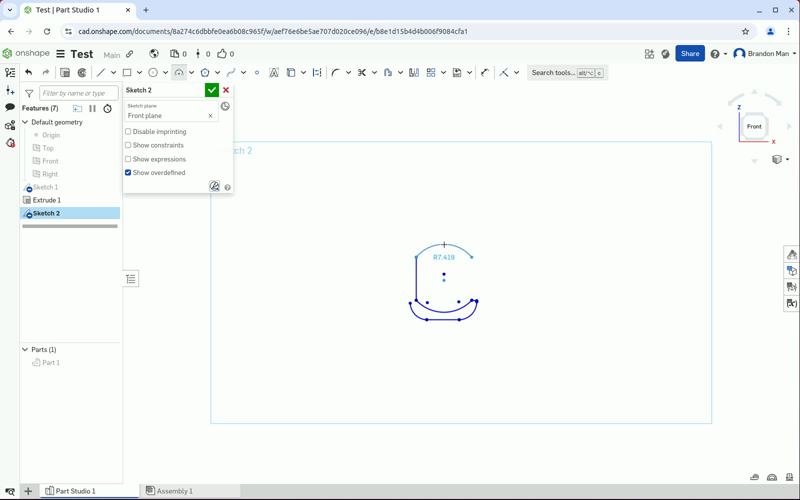
key(esc)
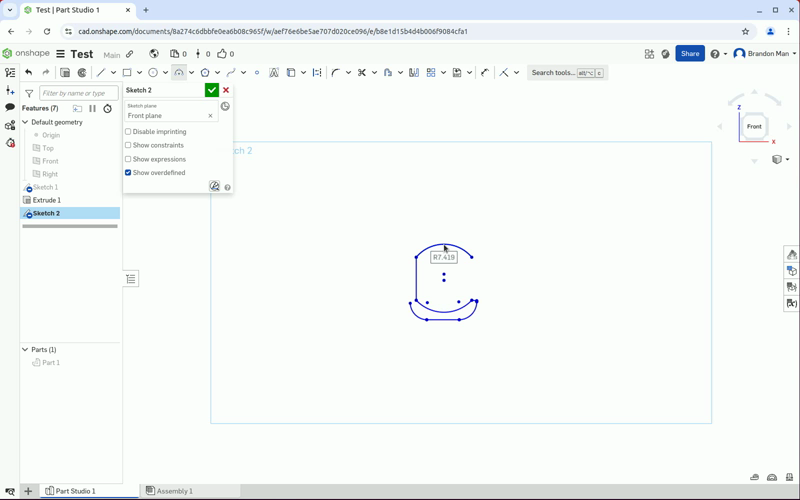
key(l)
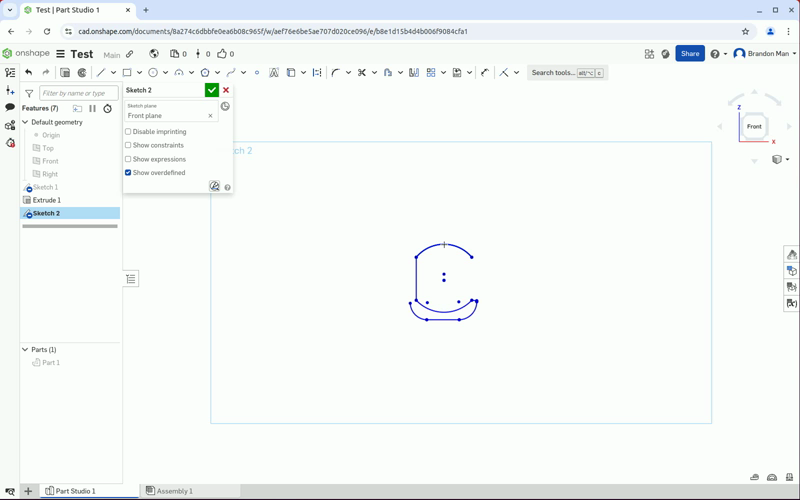
mouse_move(471, 257)
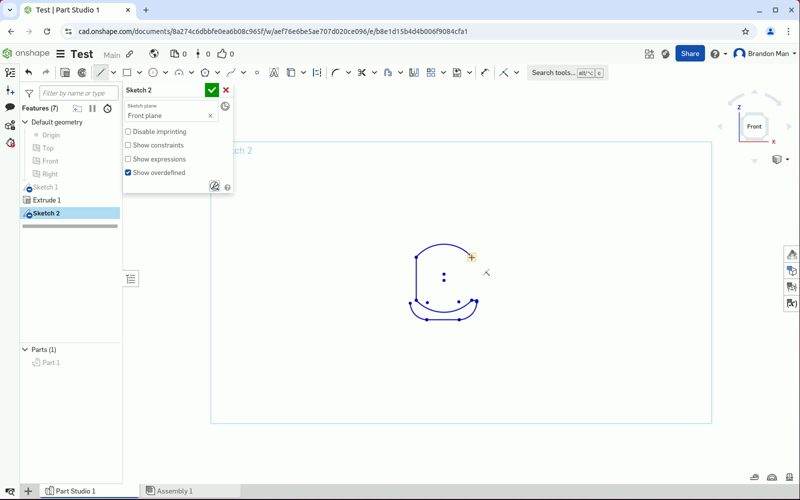
click(471, 257)
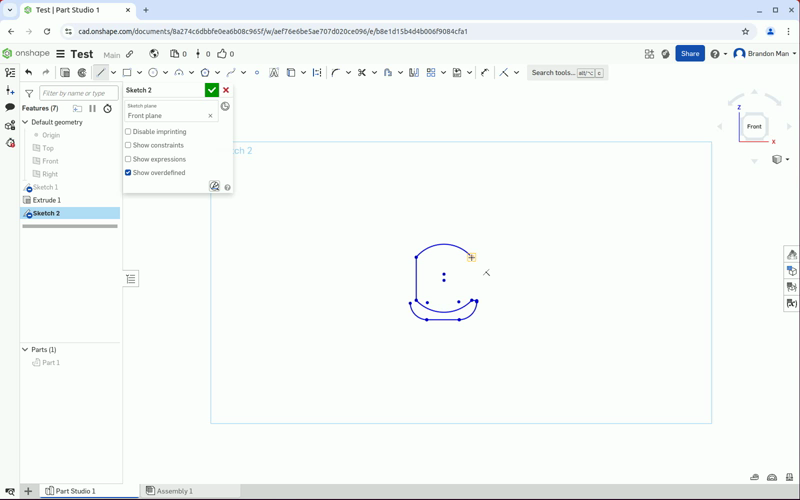
key_down(shift)
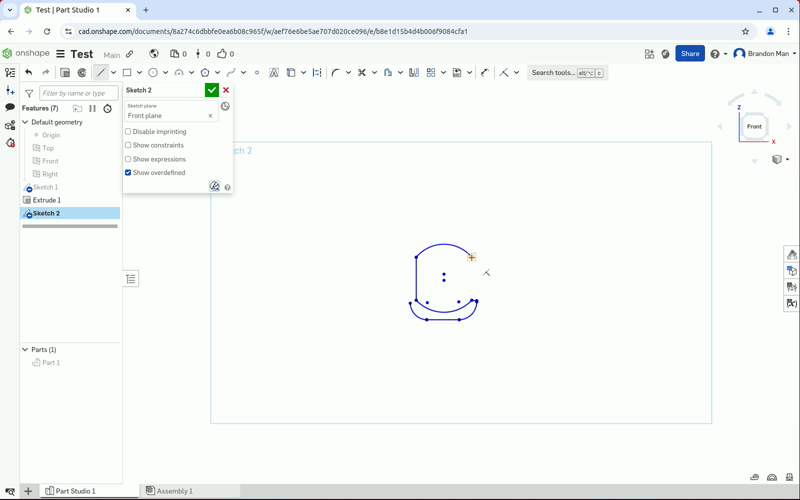
mouse_move(501, 257)
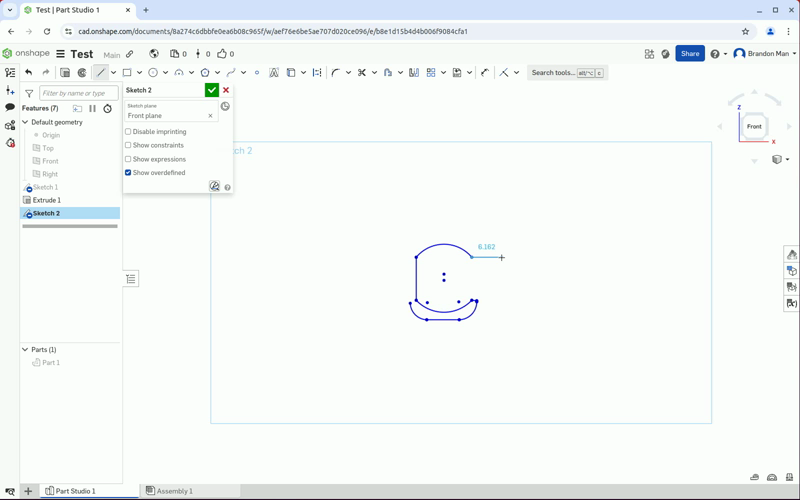
mouse_move(476, 257)
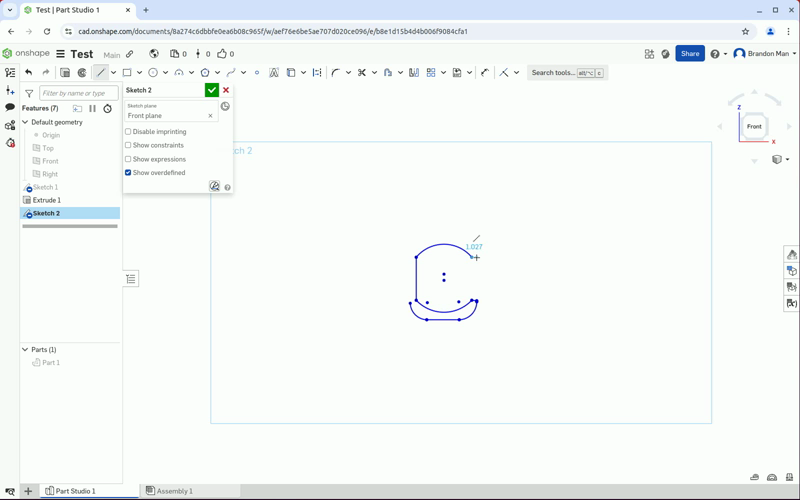
scroll(6)
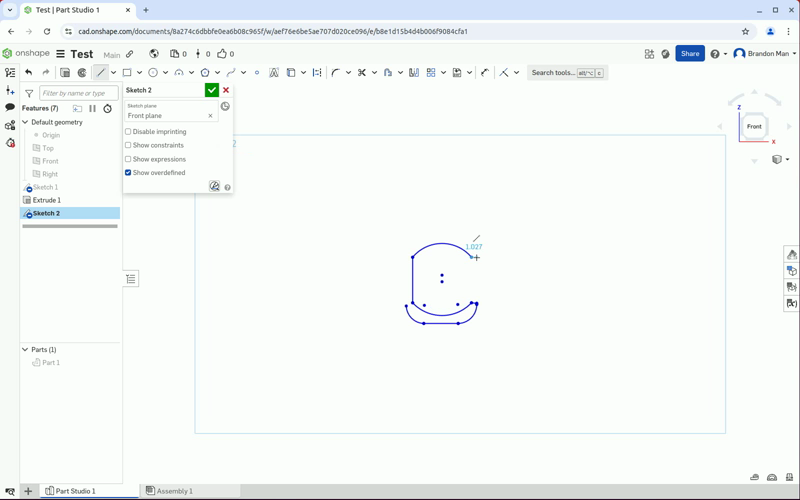
scroll(6)
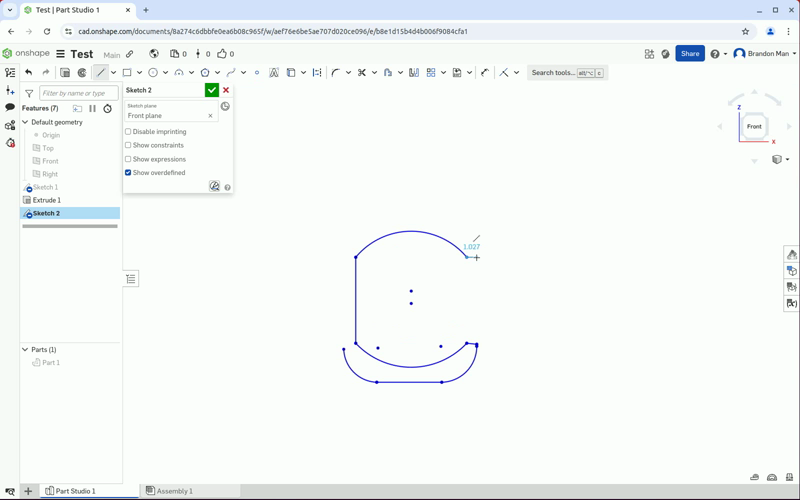
scroll(6)
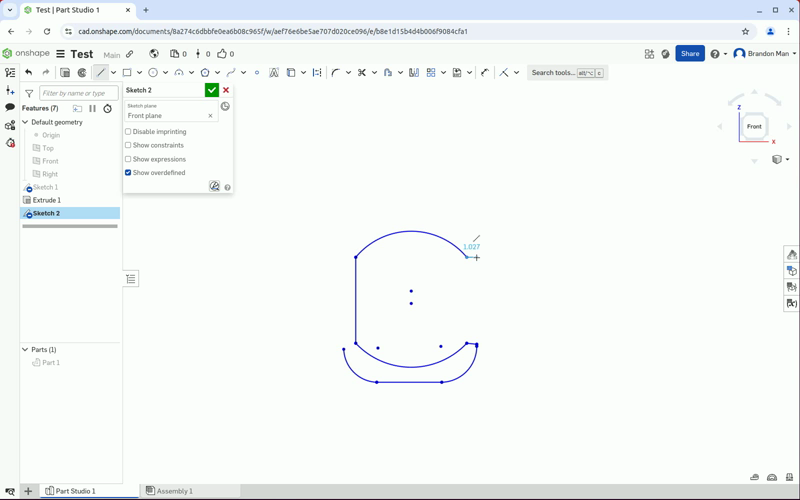
scroll(6)
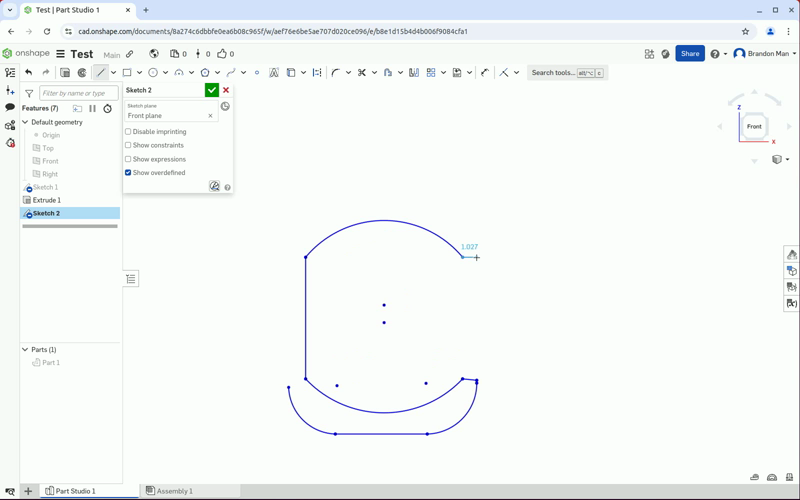
scroll(6)
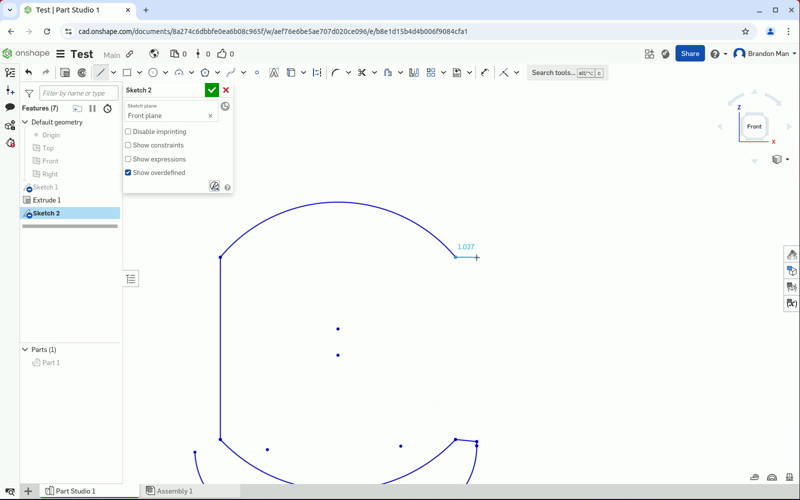
scroll(6)
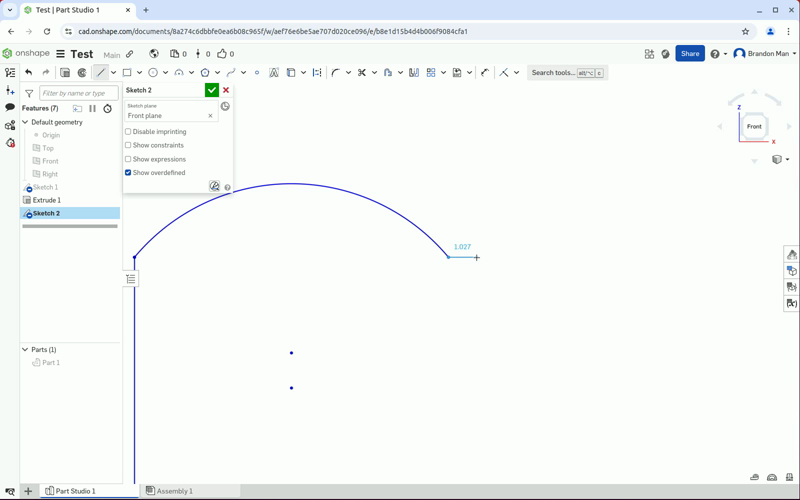
scroll(6)
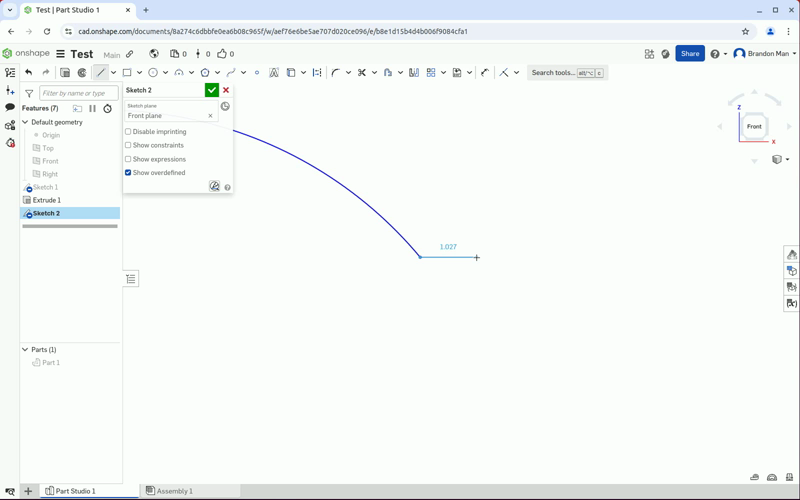
click(476, 257)
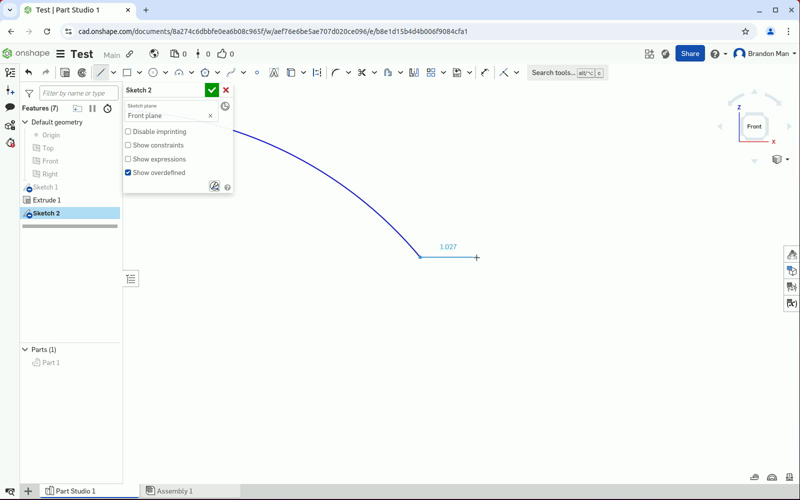
scroll(-6)
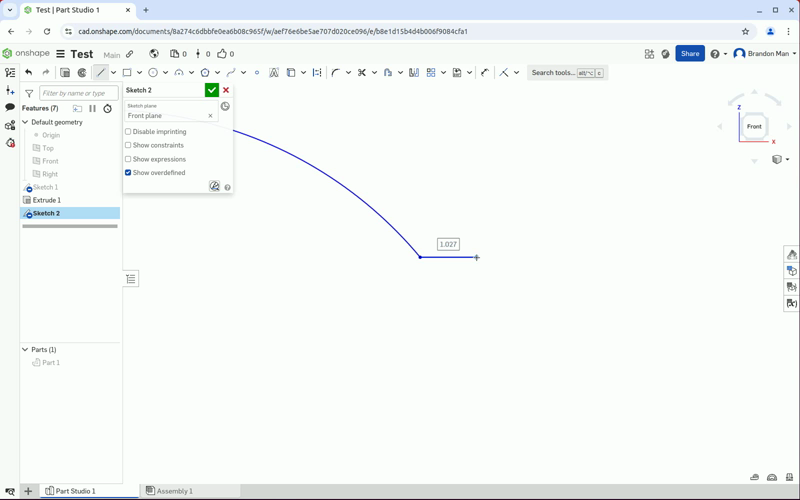
scroll(-6)
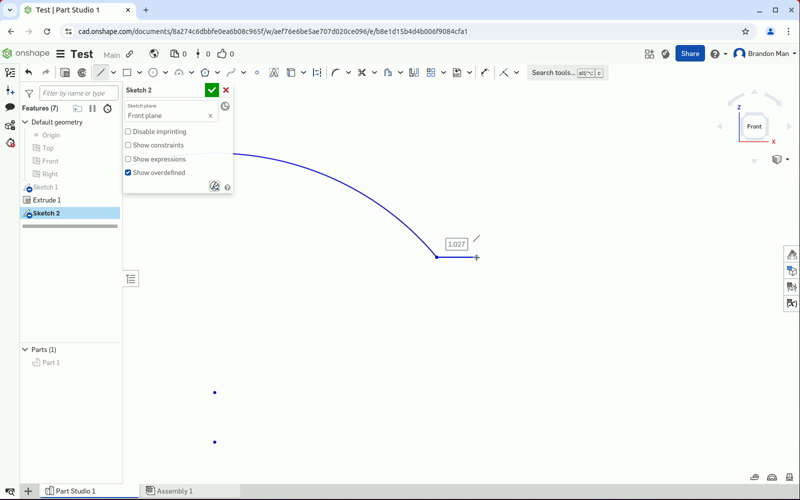
scroll(-6)
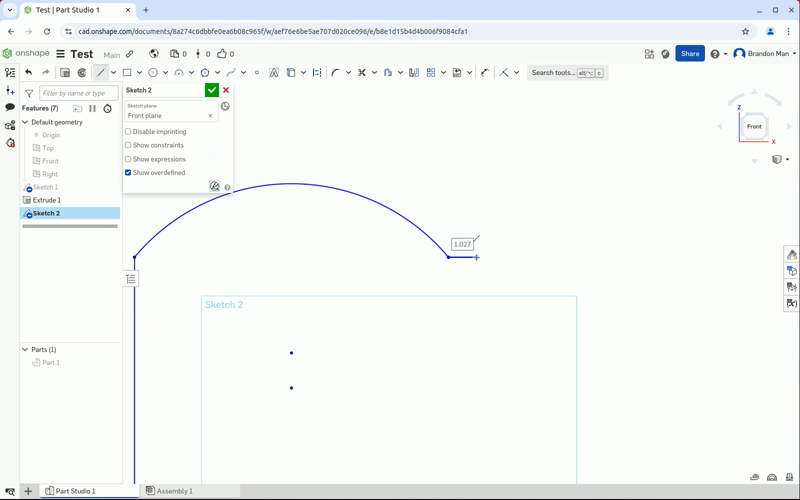
scroll(-6)
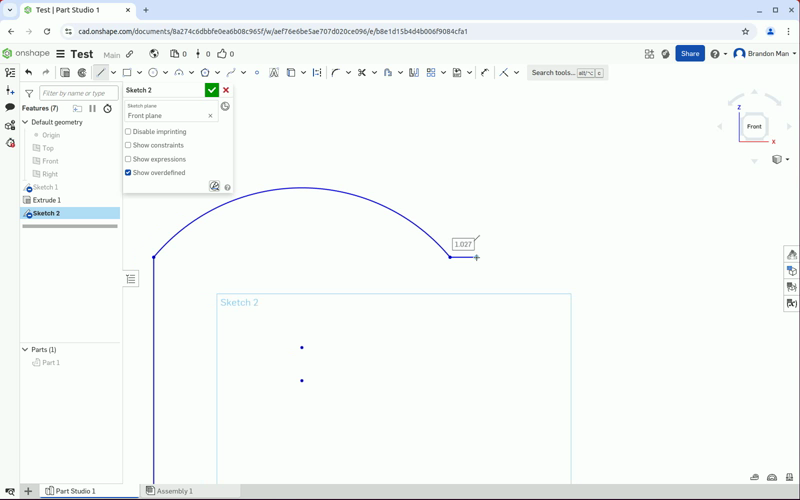
scroll(-6)
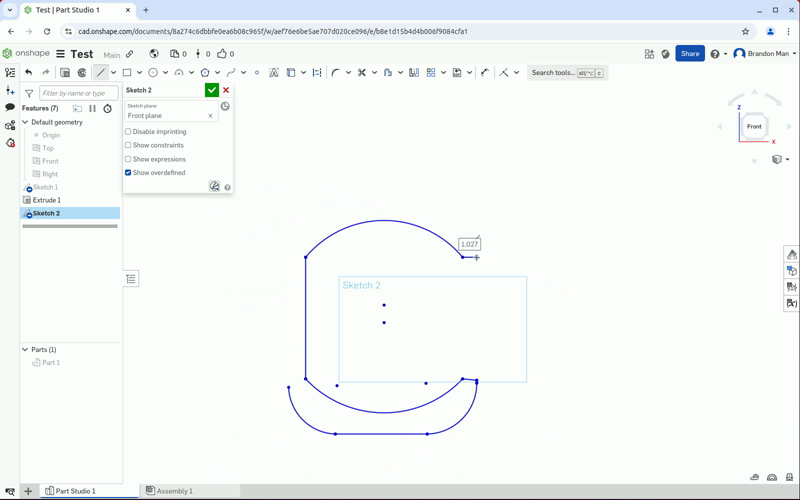
scroll(-6)
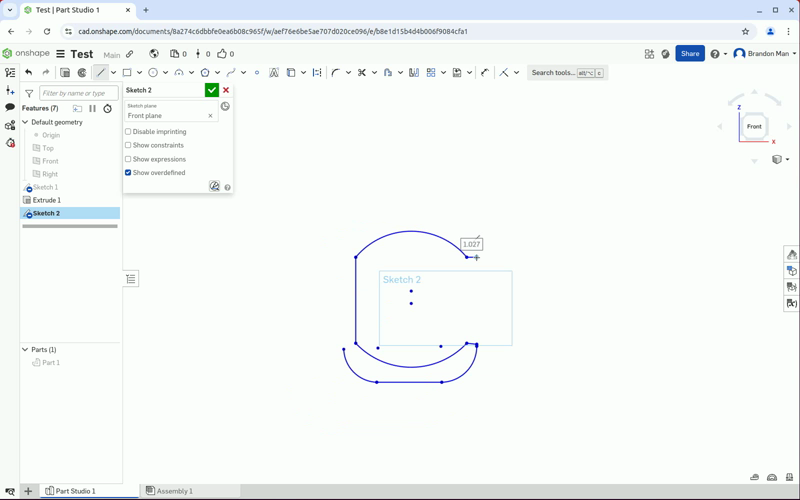
scroll(-6)
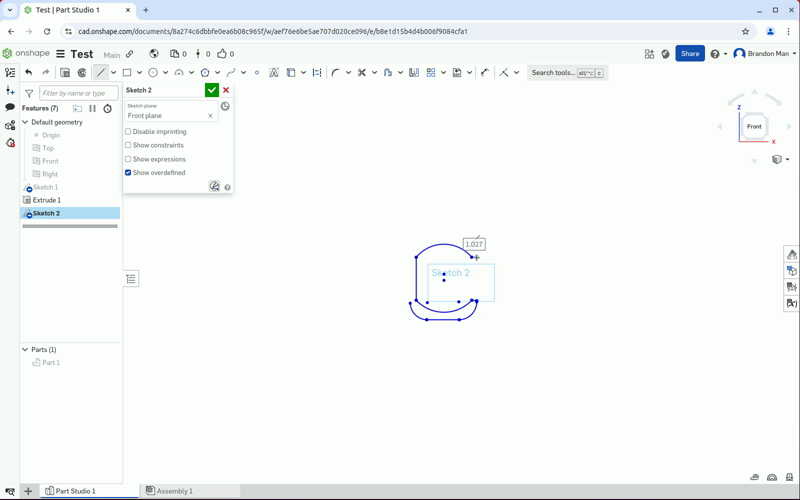
key_up(shift)
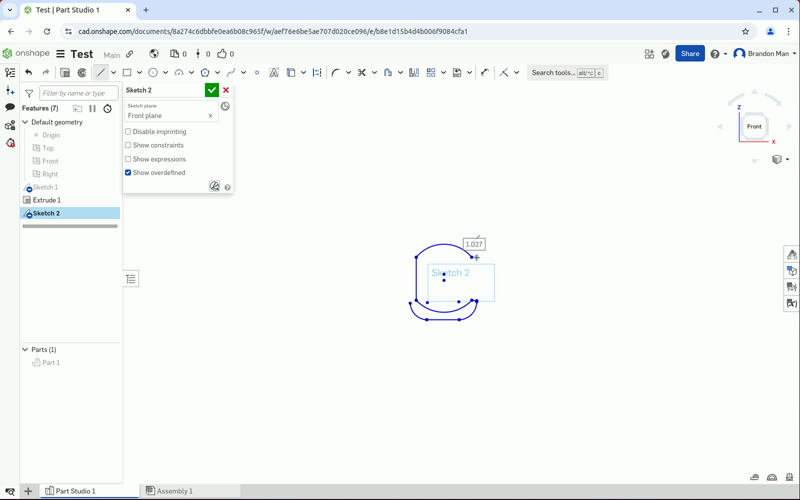
key_down(shift)
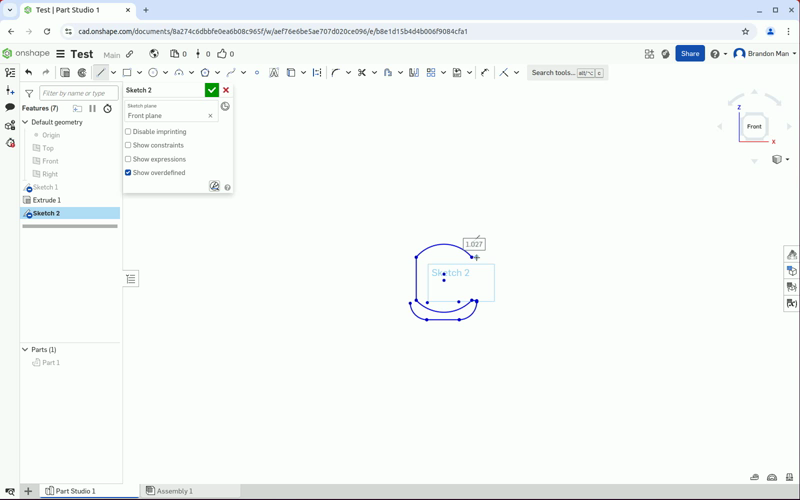
mouse_move(506, 257)
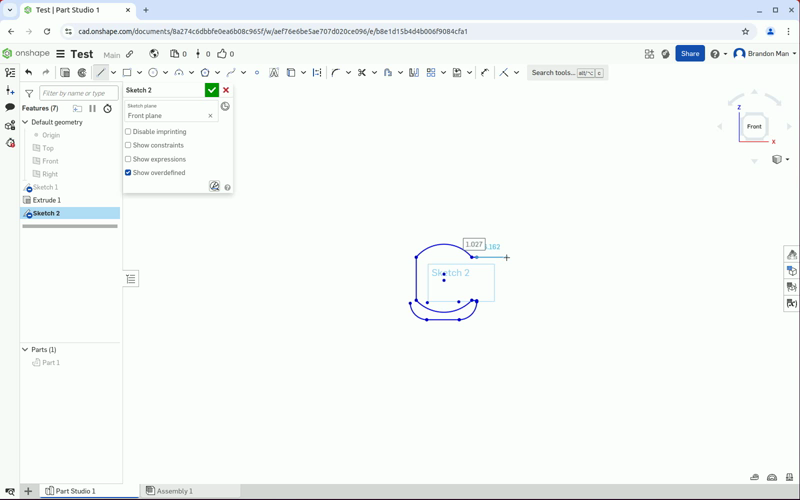
mouse_move(476, 226)
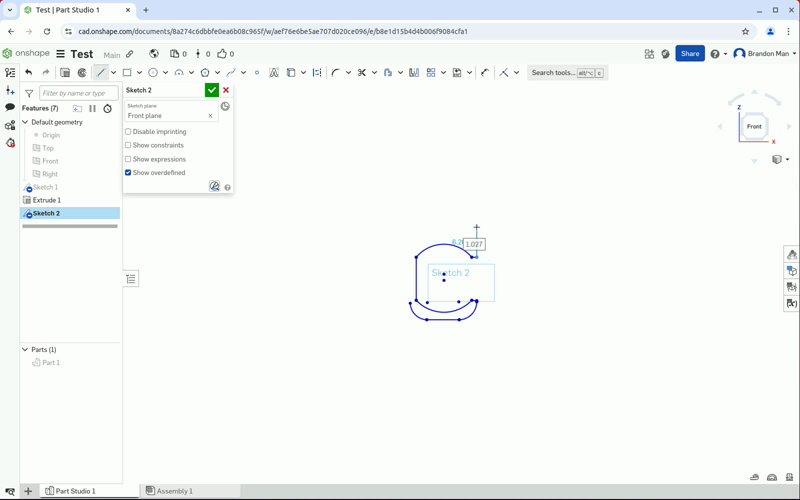
click(476, 226)
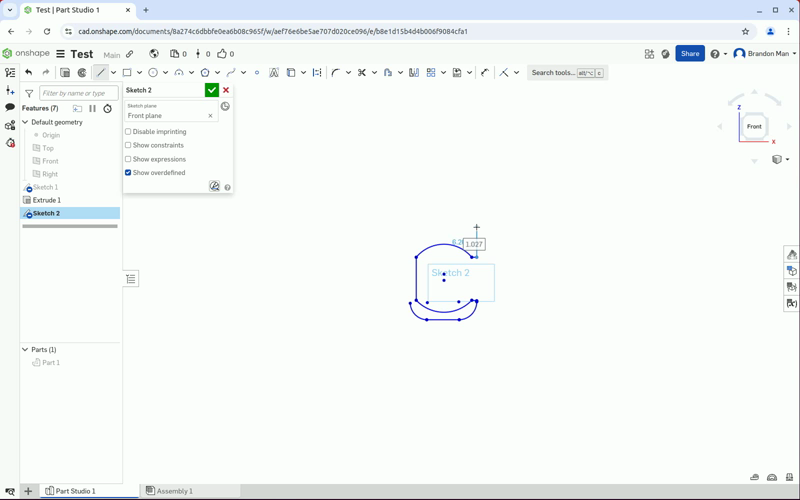
key_up(shift)
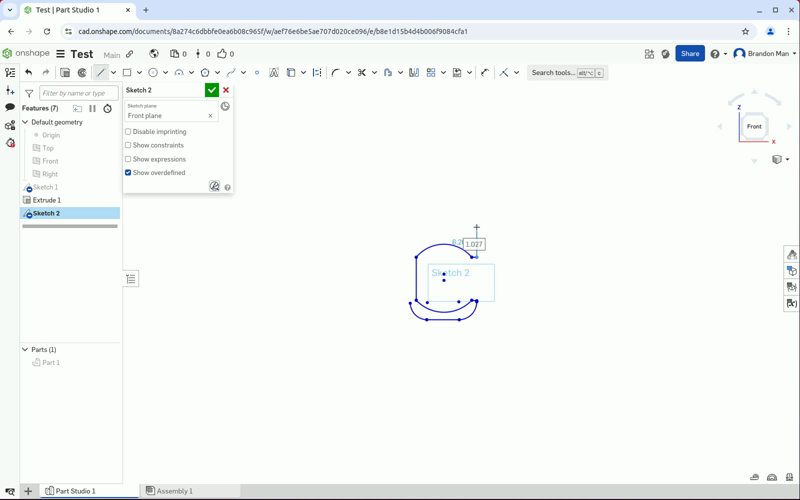
key(esc)
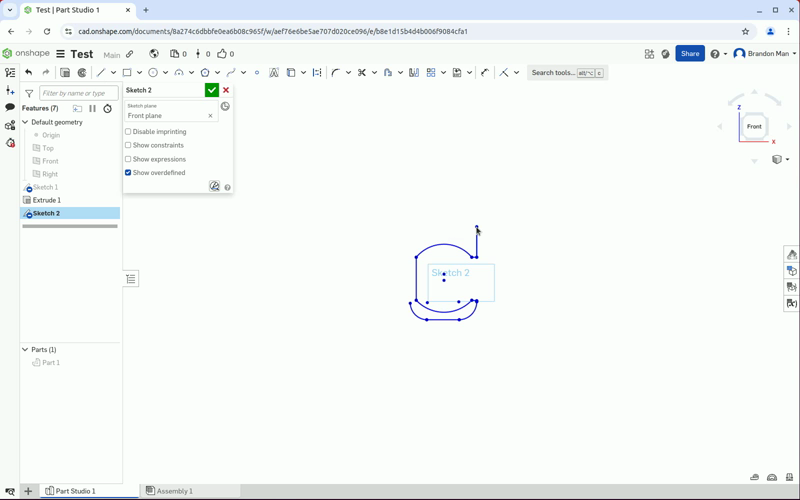
key(a)
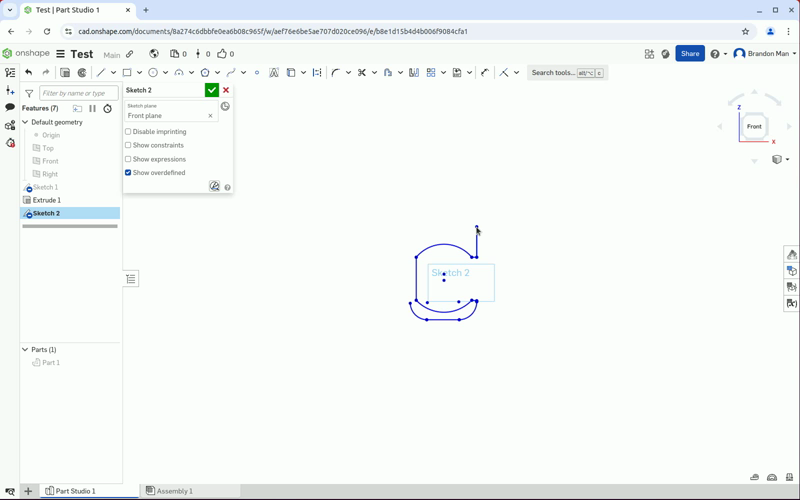
mouse_move(476, 226)
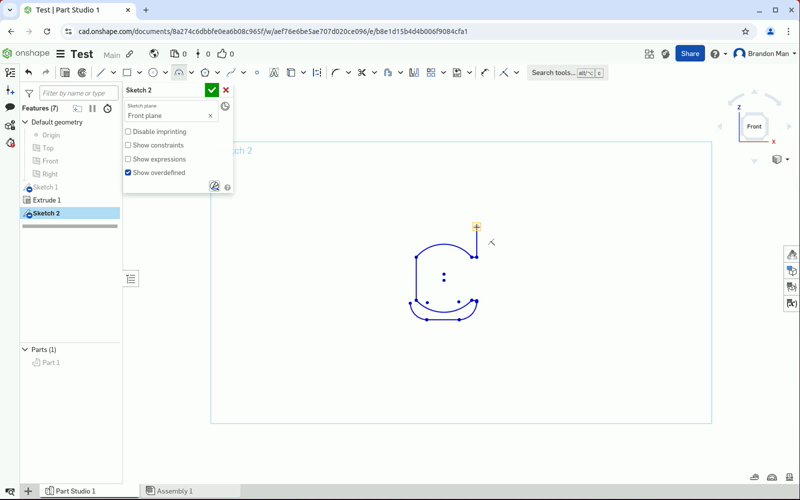
click(476, 226)
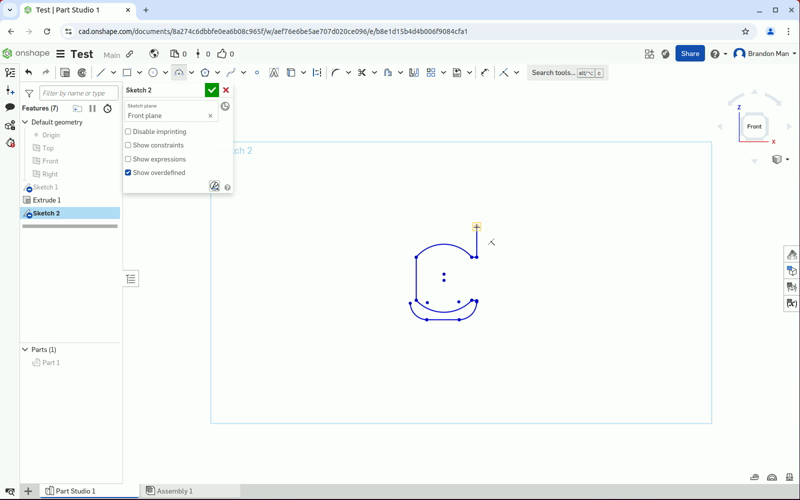
key_down(shift)
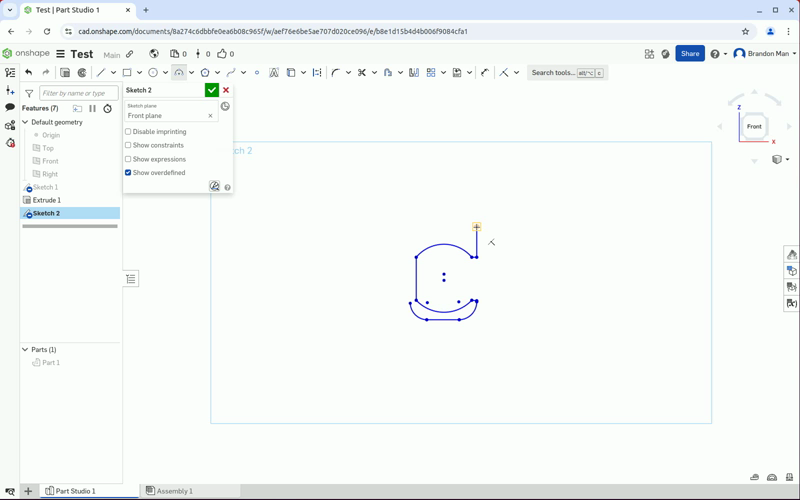
mouse_move(459, 209)
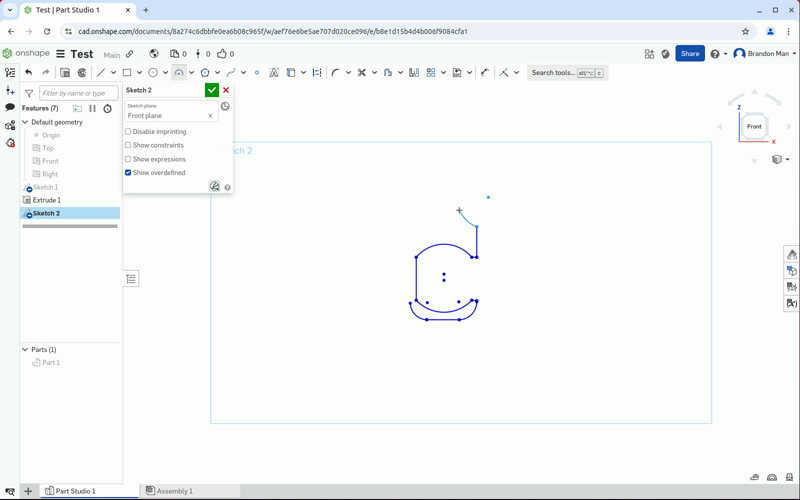
click(459, 209)
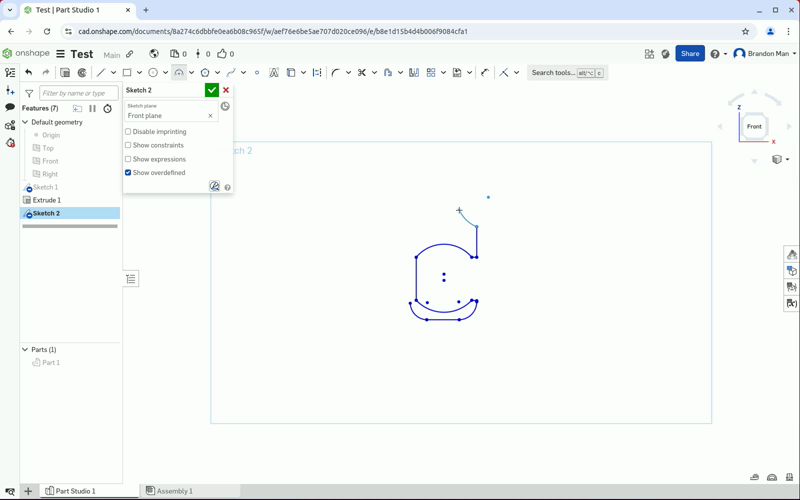
mouse_move(471, 214)
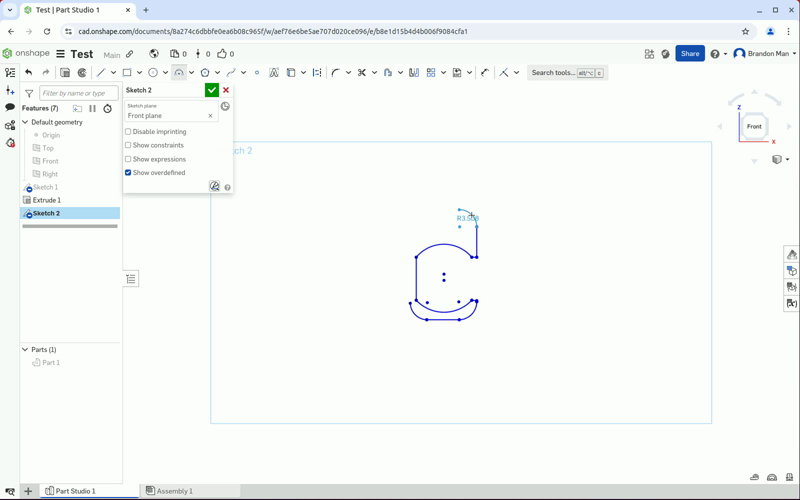
click(471, 214)
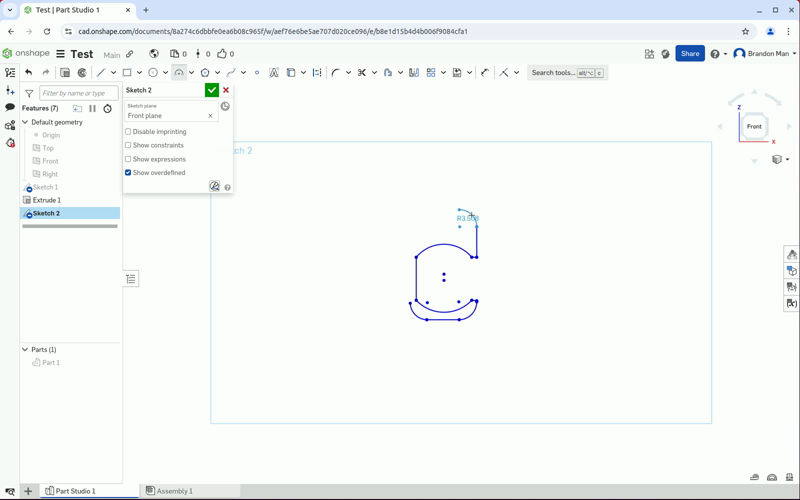
key_up(shift)
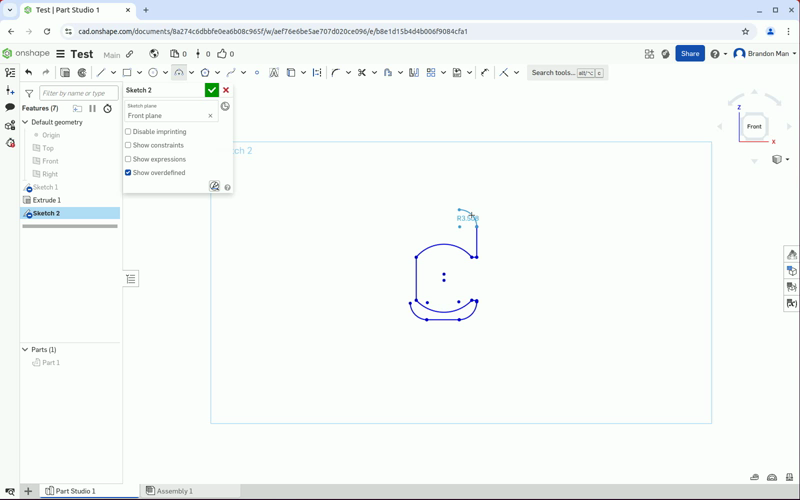
key(esc)
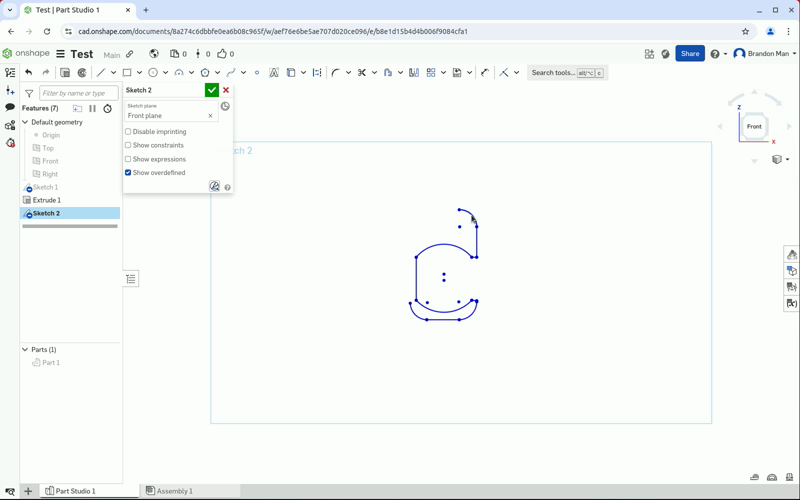
key(l)
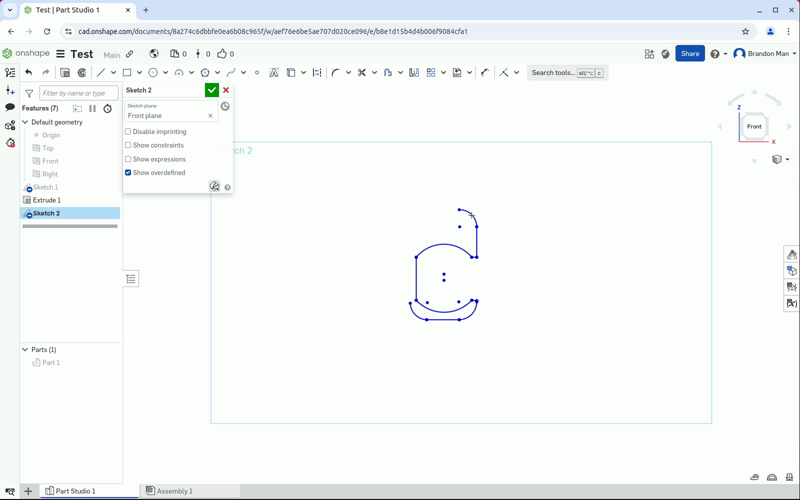
mouse_move(459, 209)
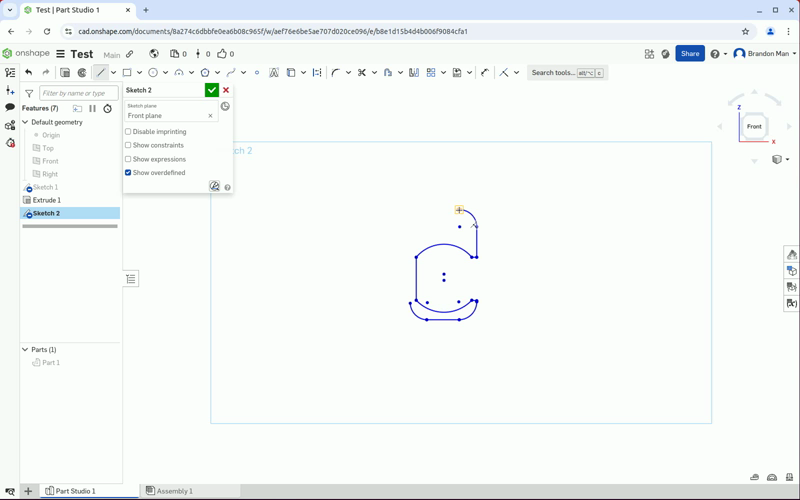
click(459, 209)
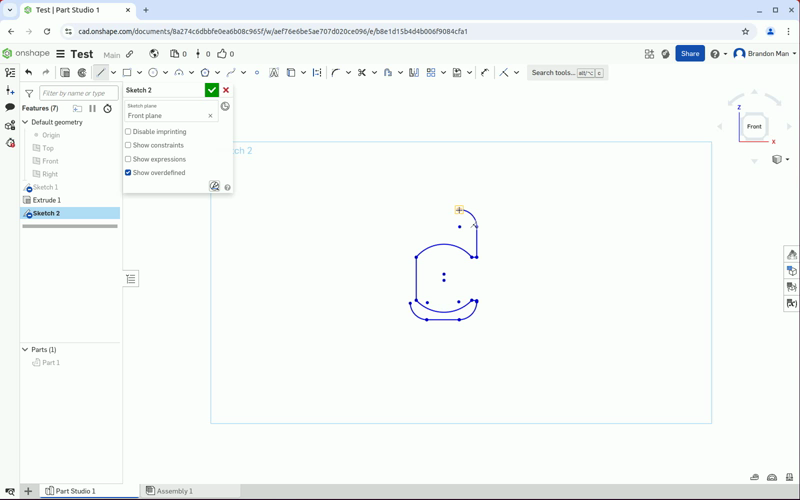
key_down(shift)
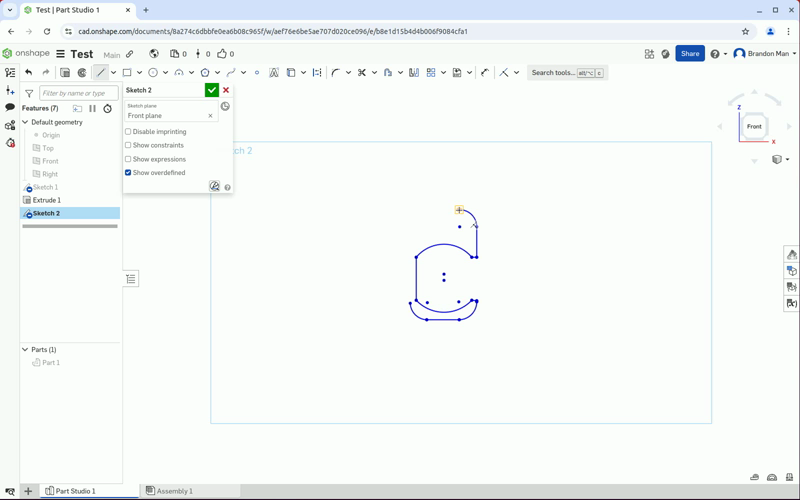
mouse_move(489, 209)
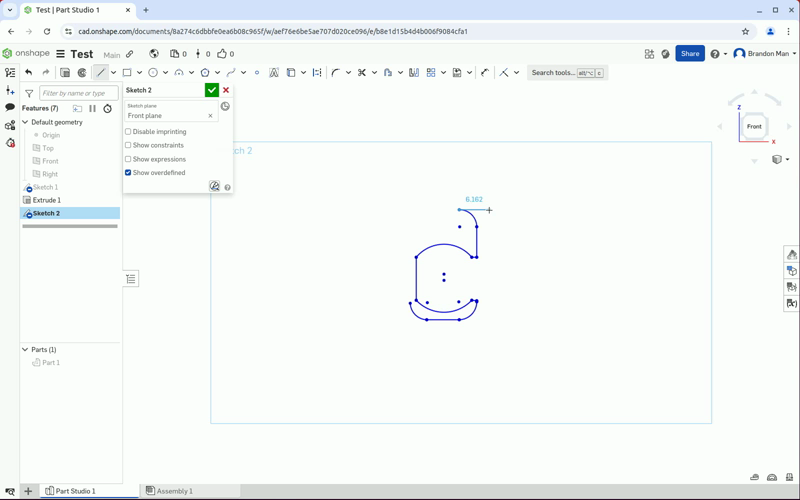
mouse_move(426, 209)
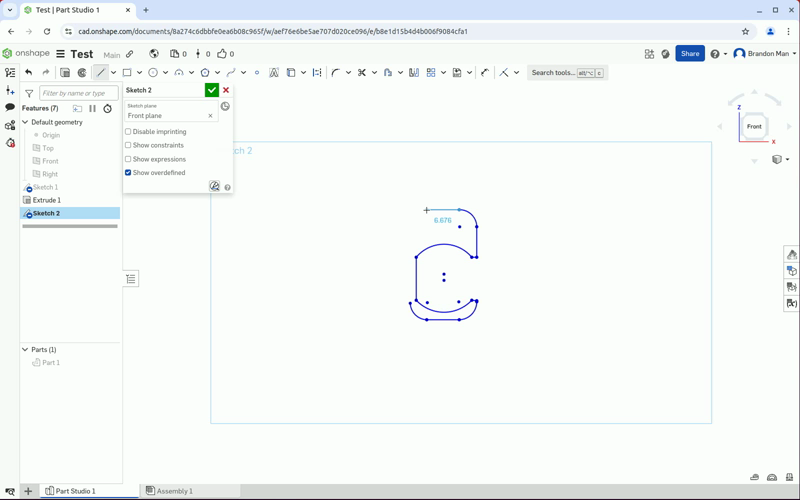
click(426, 209)
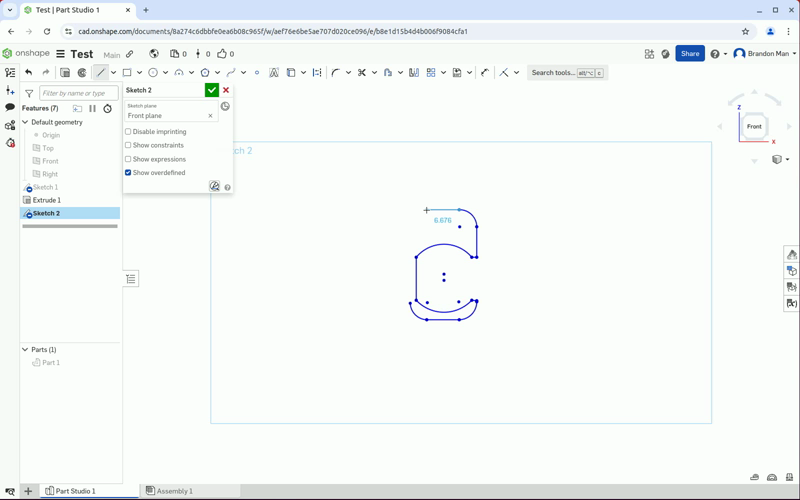
key_up(shift)
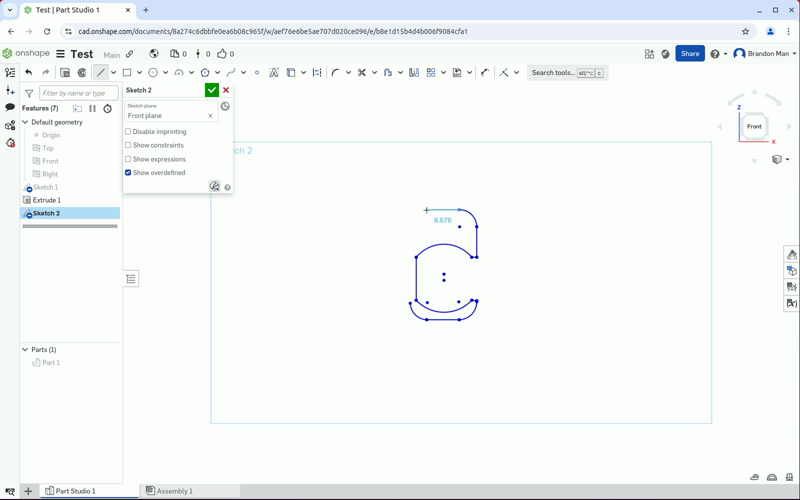
key(esc)
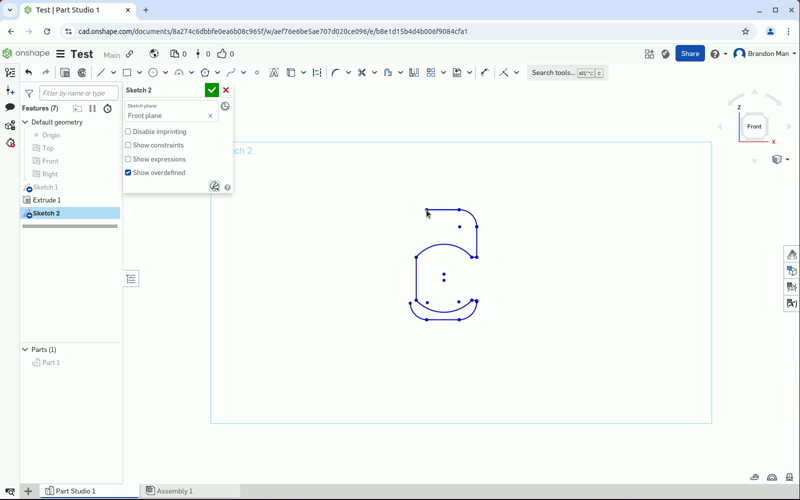
key(a)
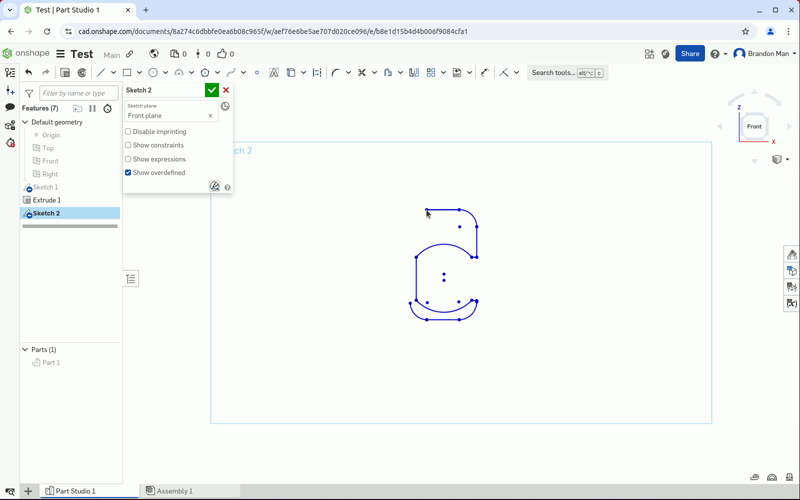
mouse_move(426, 209)
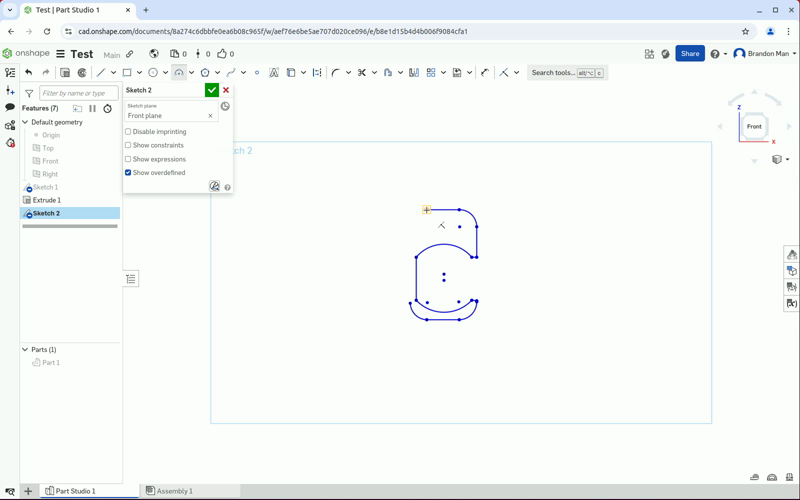
click(426, 209)
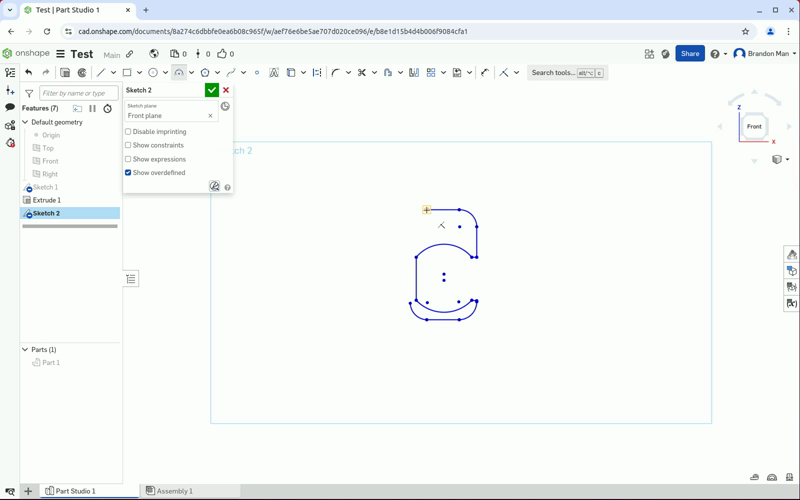
key_down(shift)
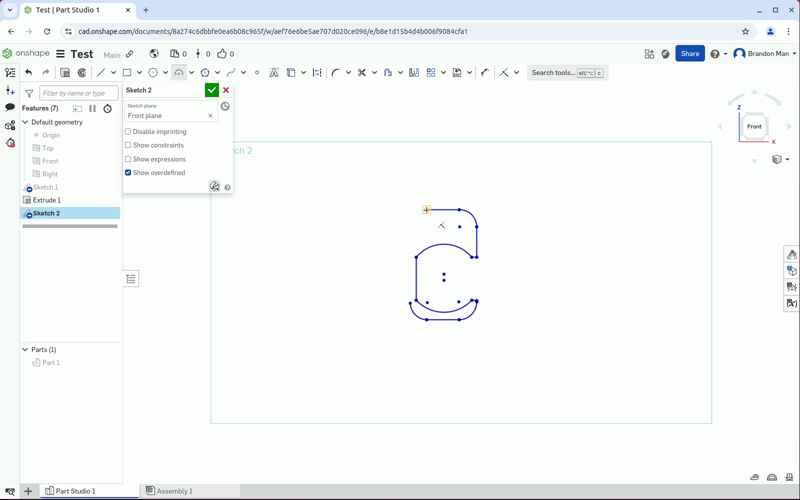
mouse_move(410, 226)
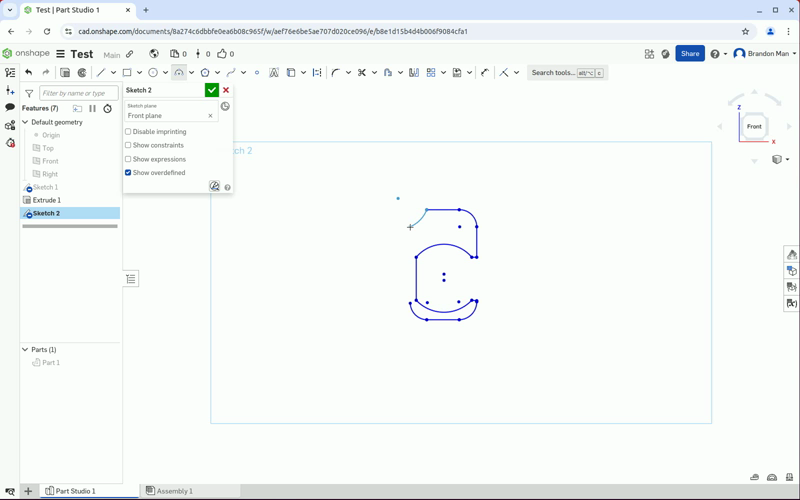
click(410, 226)
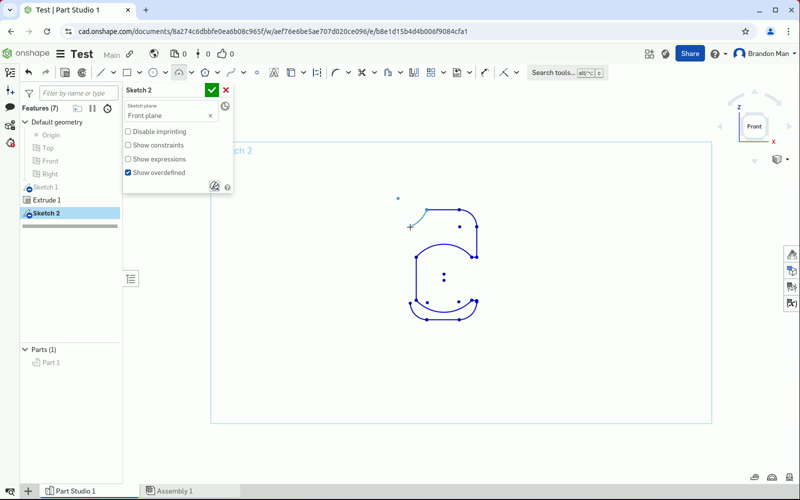
mouse_move(415, 214)
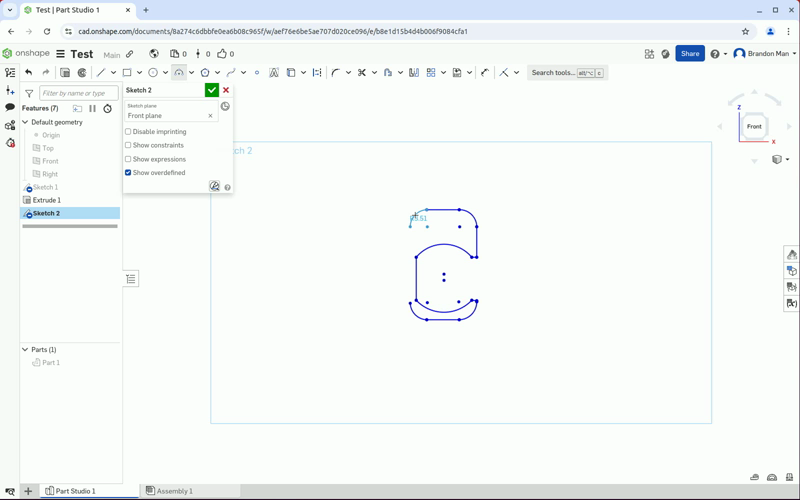
click(415, 214)
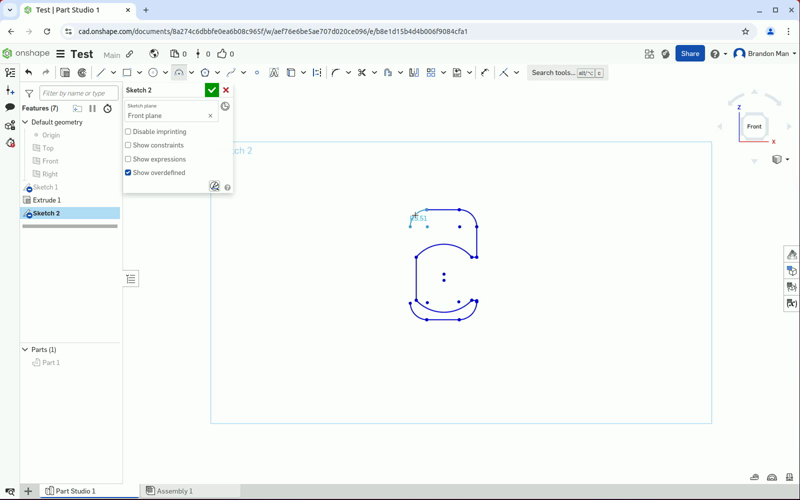
key_up(shift)
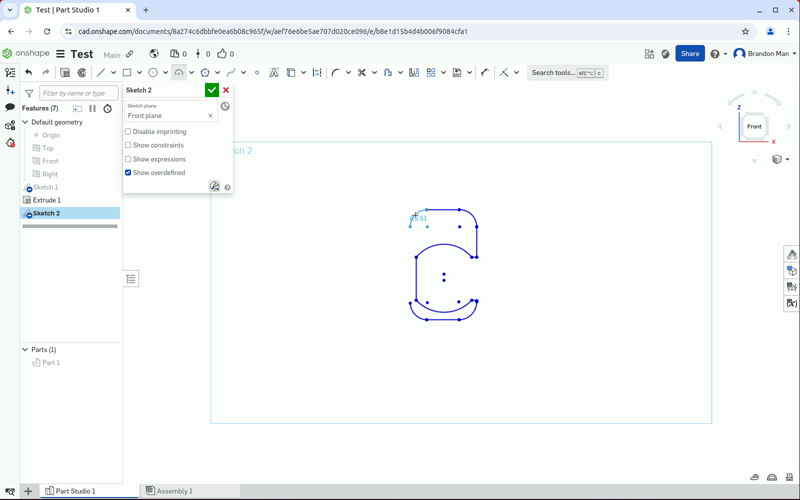
key(esc)
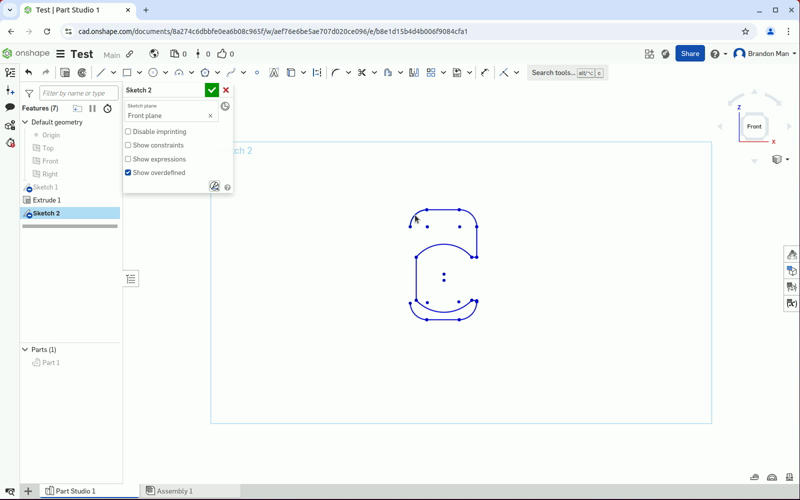
key(l)
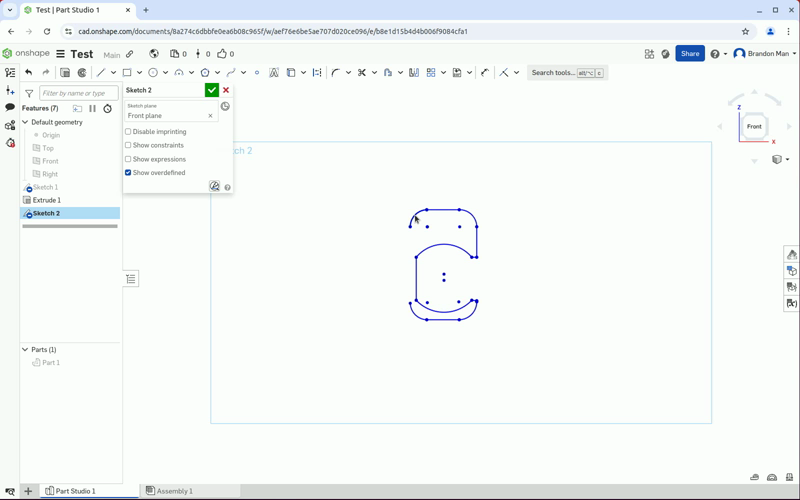
mouse_move(410, 226)
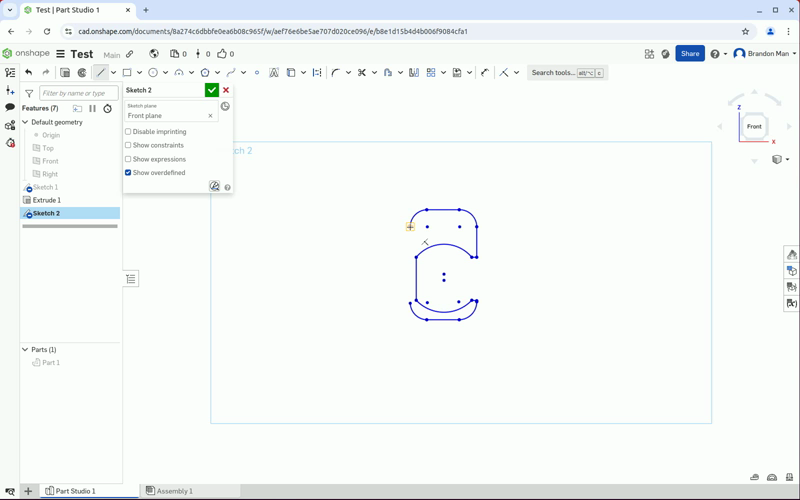
click(410, 226)
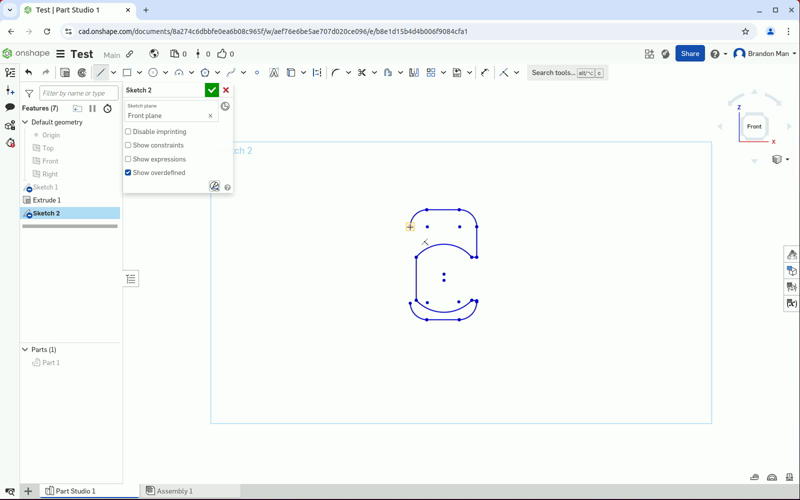
key_down(shift)
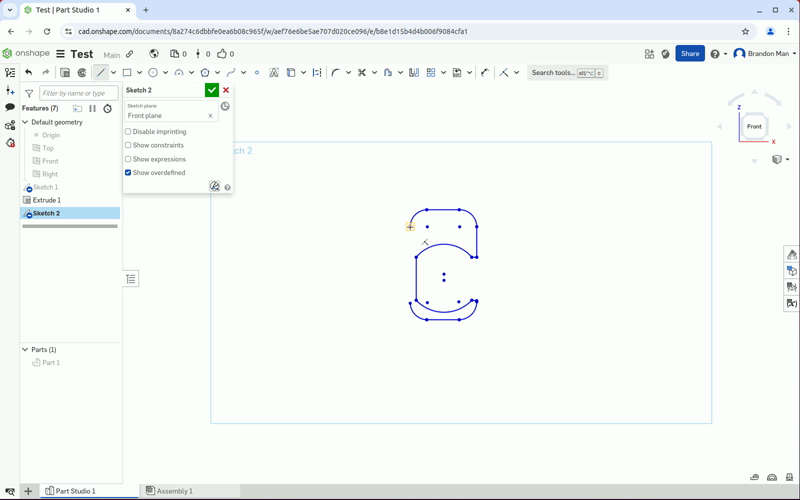
mouse_move(410, 303)
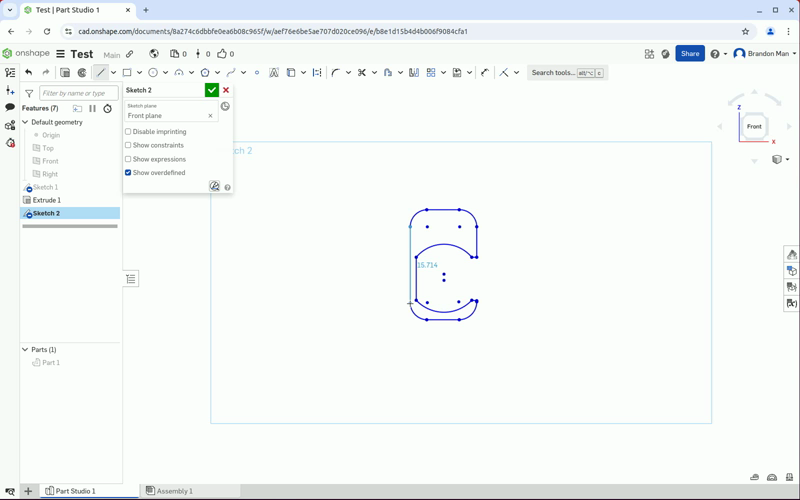
key_up(shift)
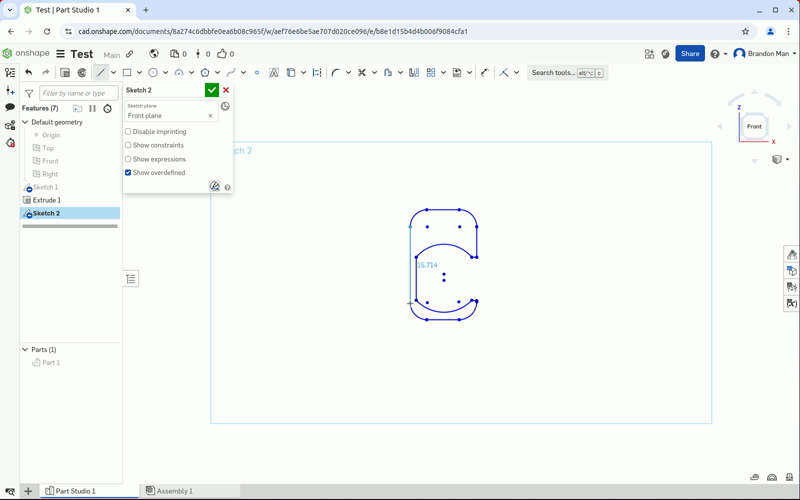
click(410, 303)
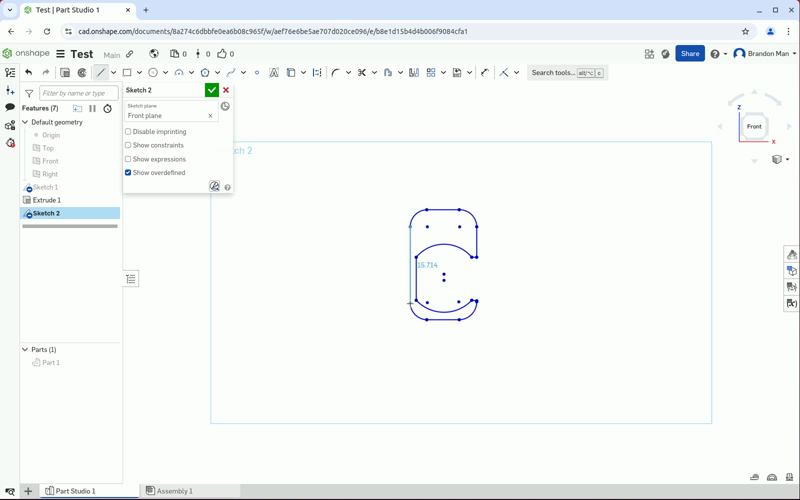
key(esc)
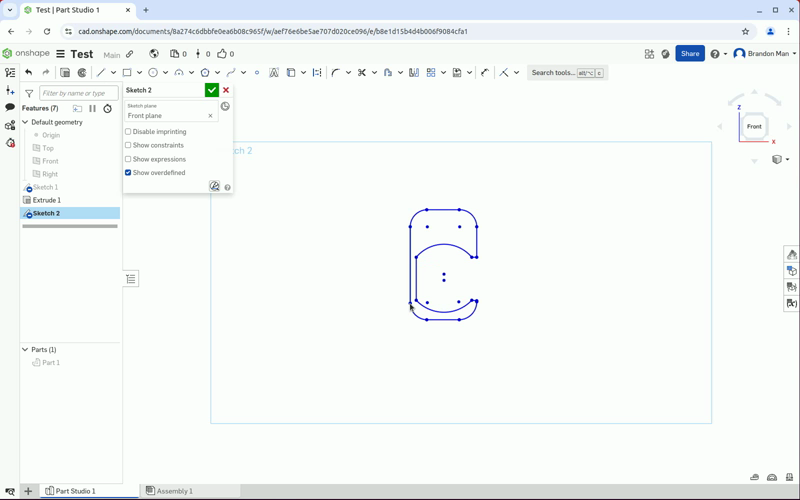
key(c)
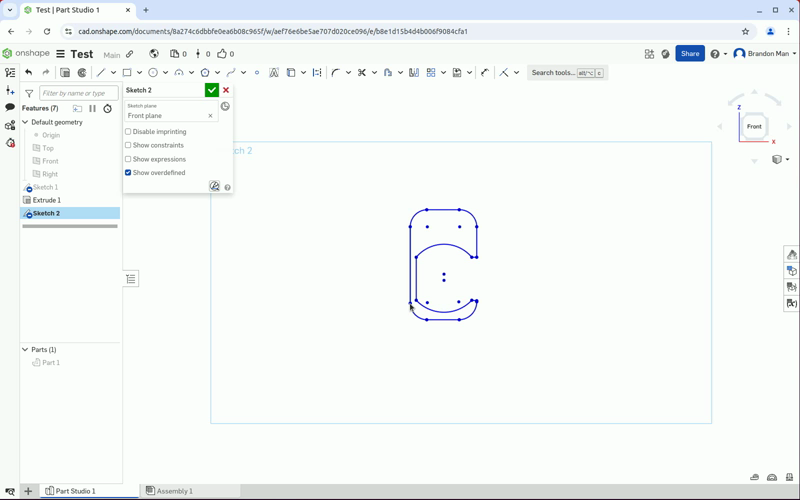
key_down(shift)
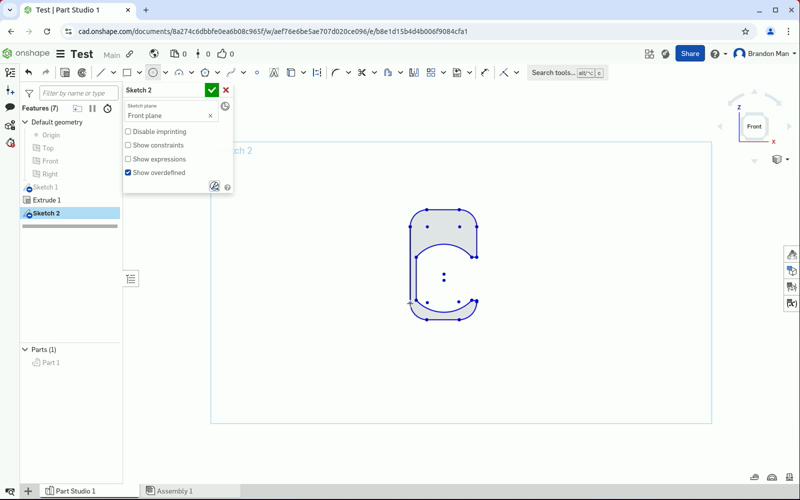
mouse_move(444, 227)
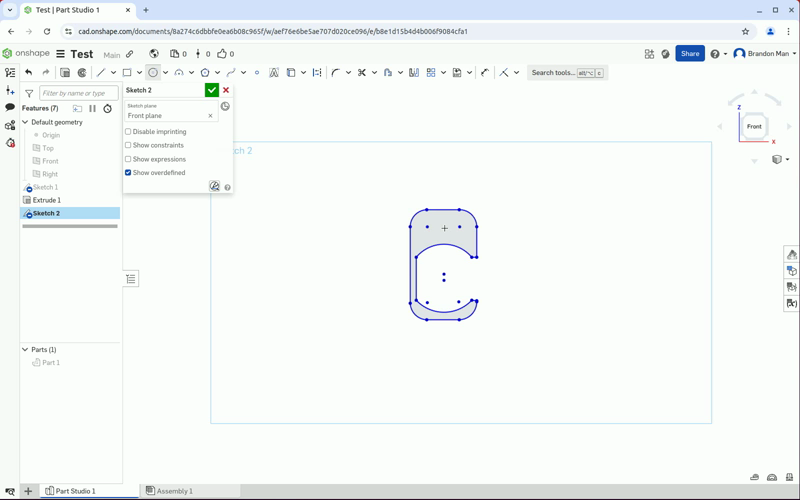
click(444, 227)
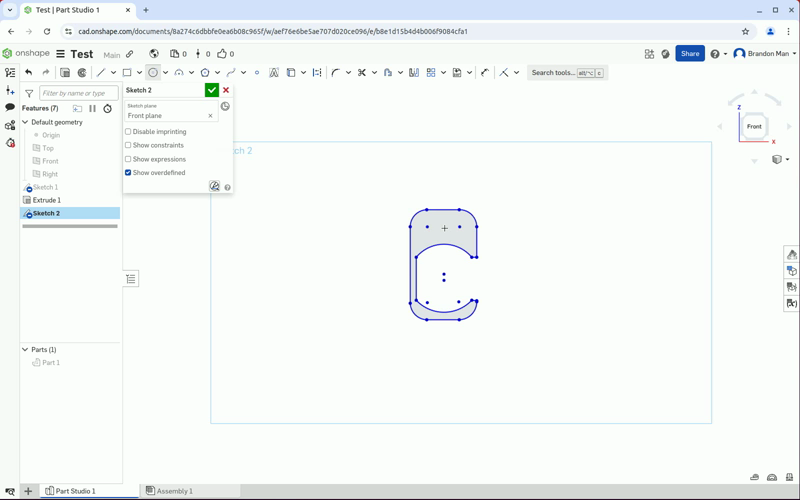
key_up(shift)
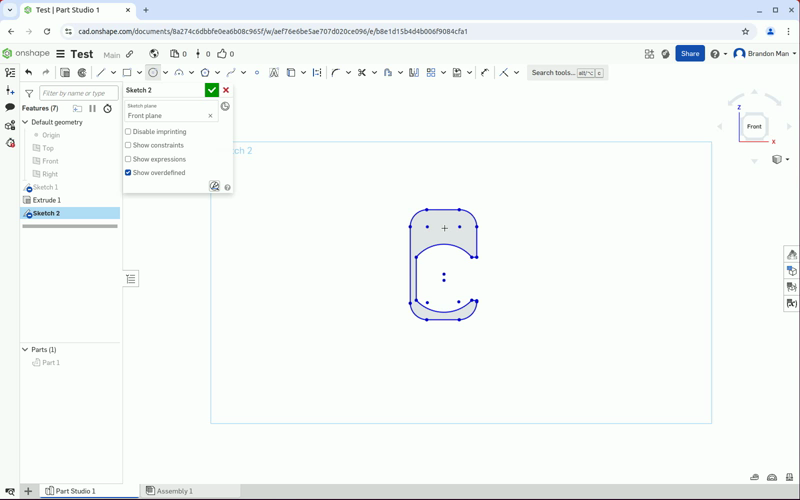
mouse_move(460, 227)
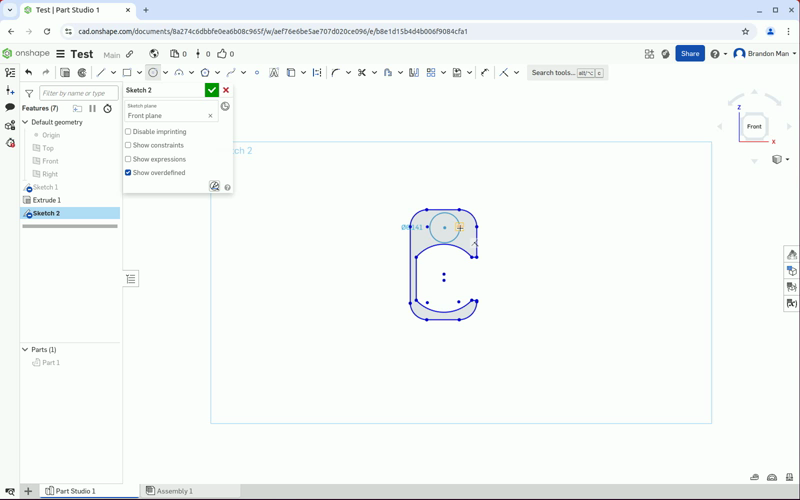
scroll(6)
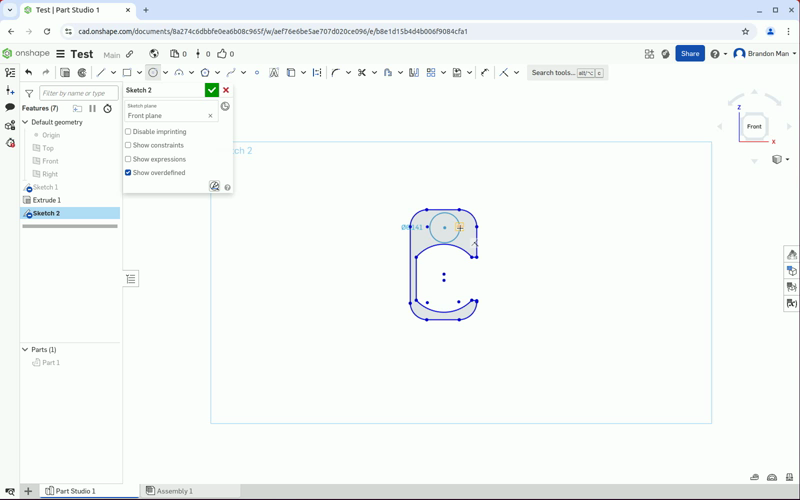
scroll(6)
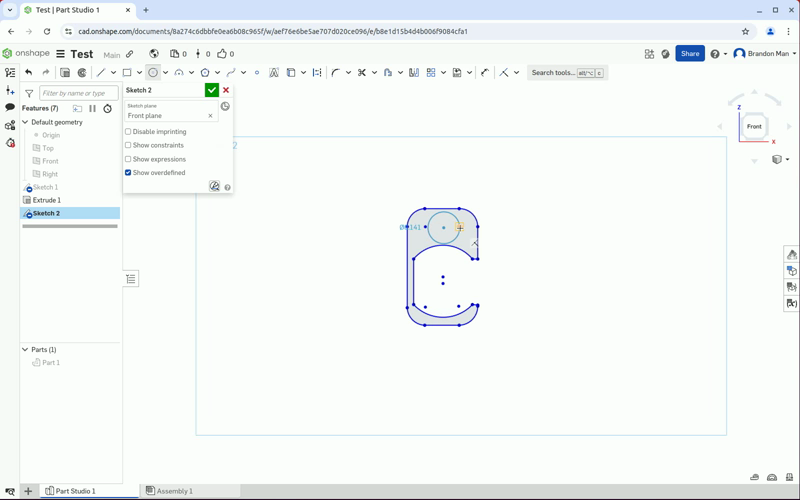
scroll(6)
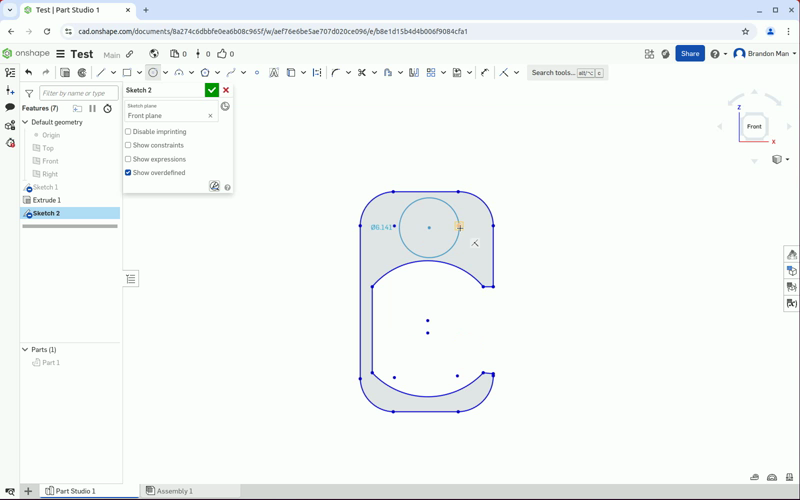
scroll(6)
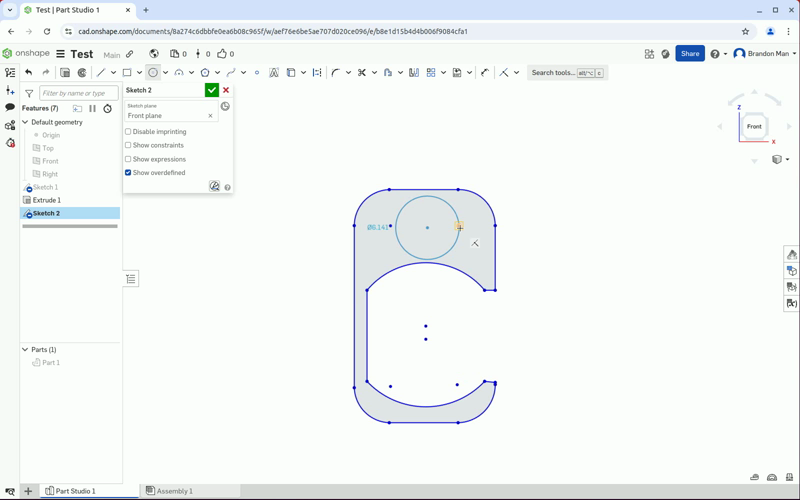
scroll(6)
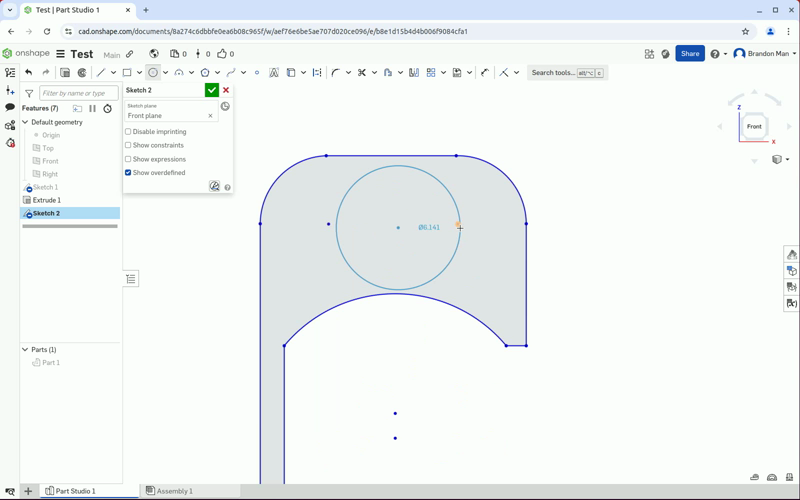
scroll(6)
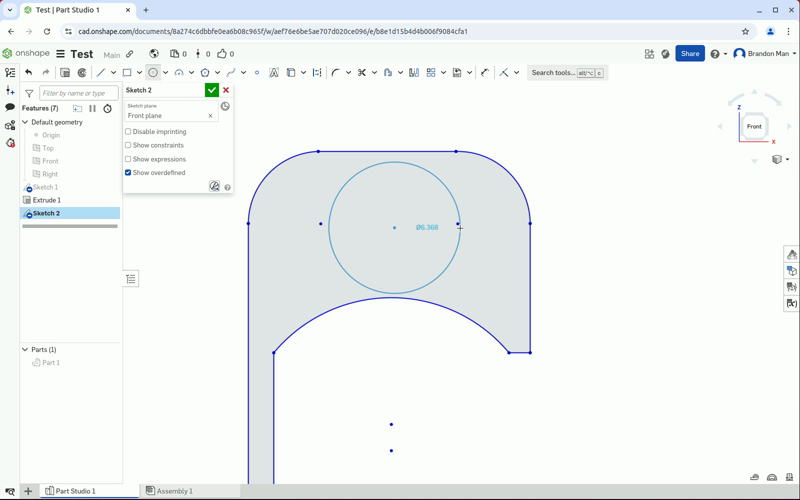
scroll(6)
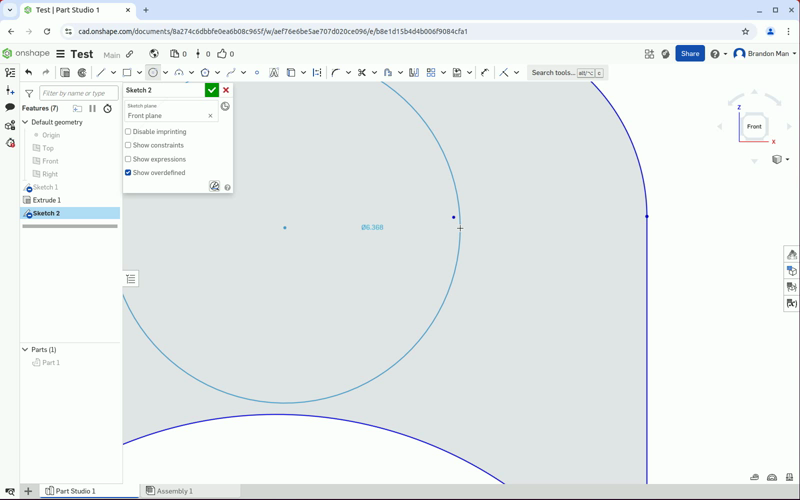
click(460, 227)
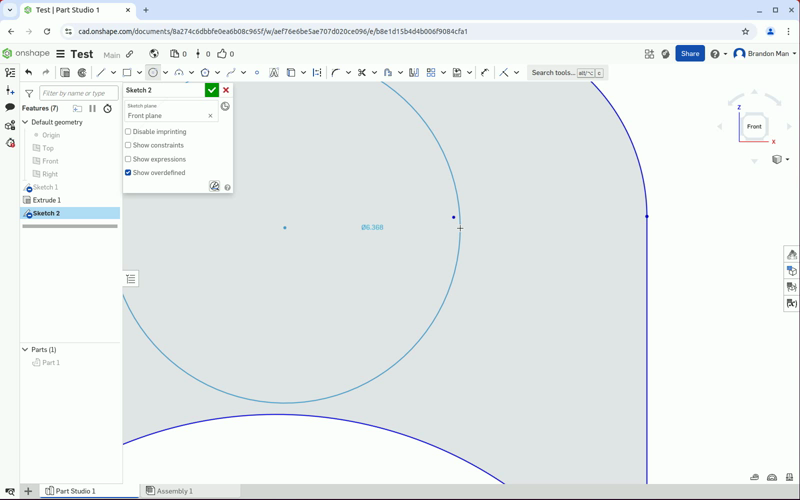
scroll(-6)
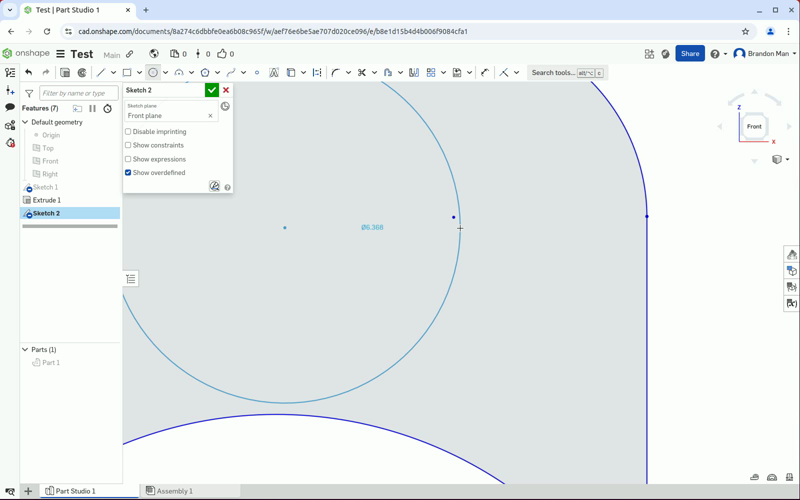
scroll(-6)
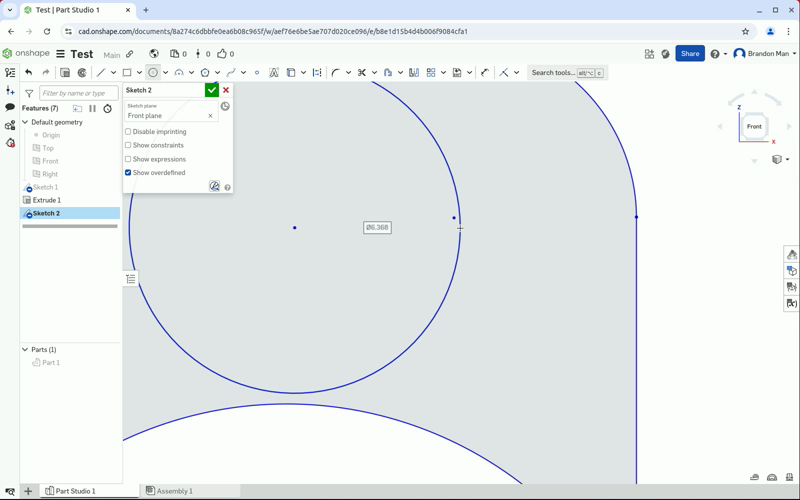
scroll(-6)
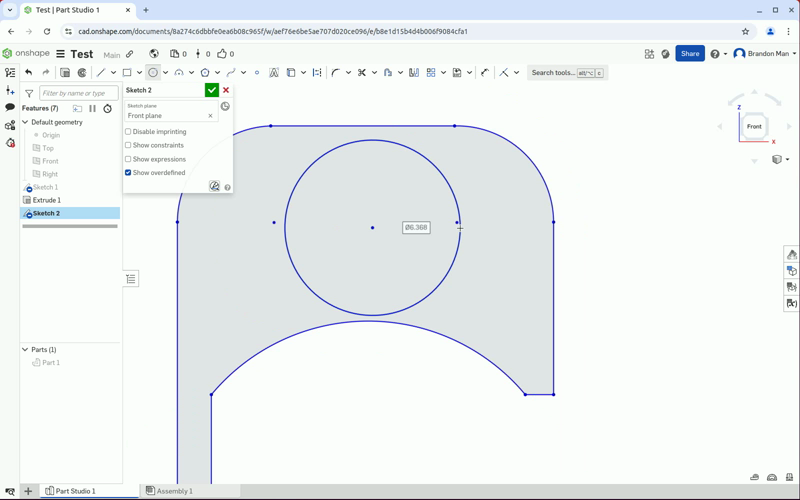
scroll(-6)
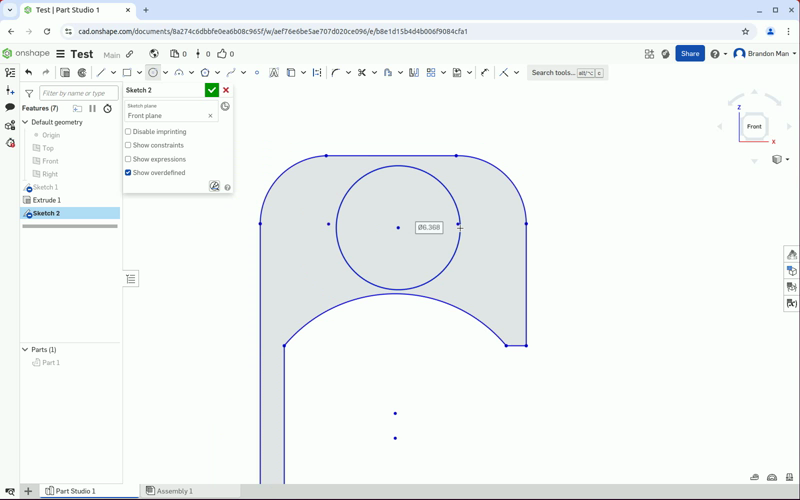
scroll(-6)
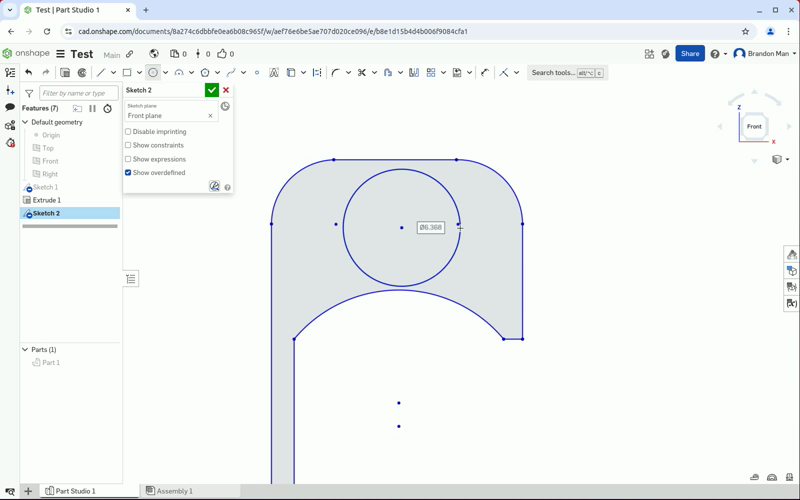
scroll(-6)
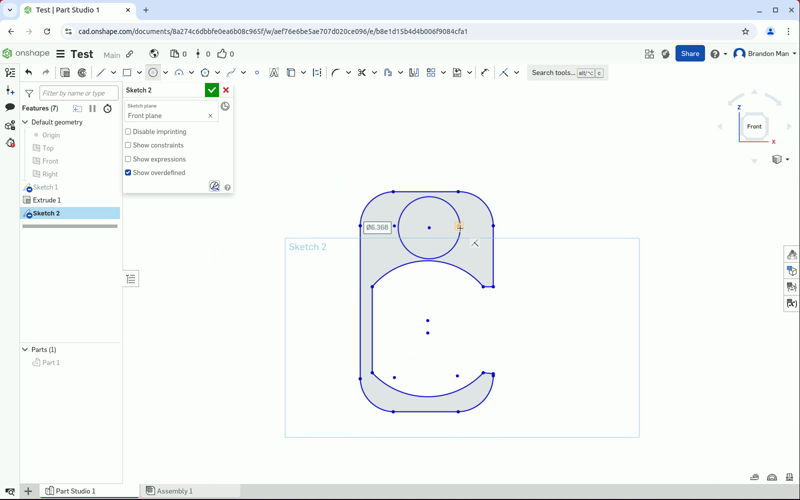
scroll(-6)
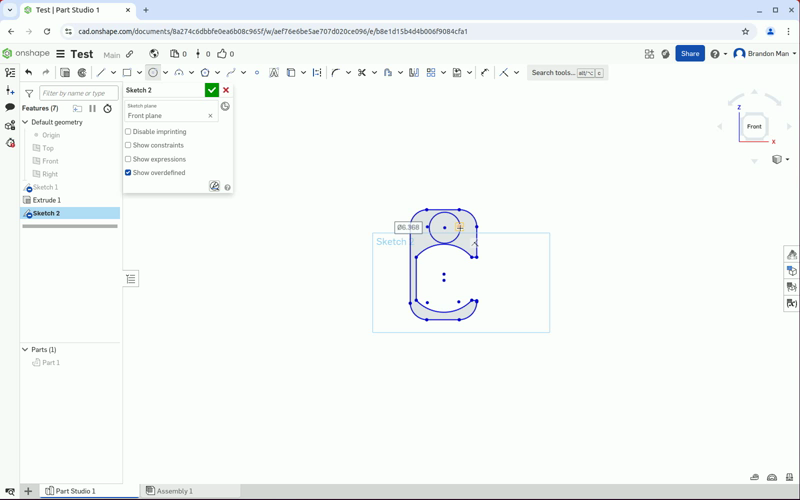
key(esc)
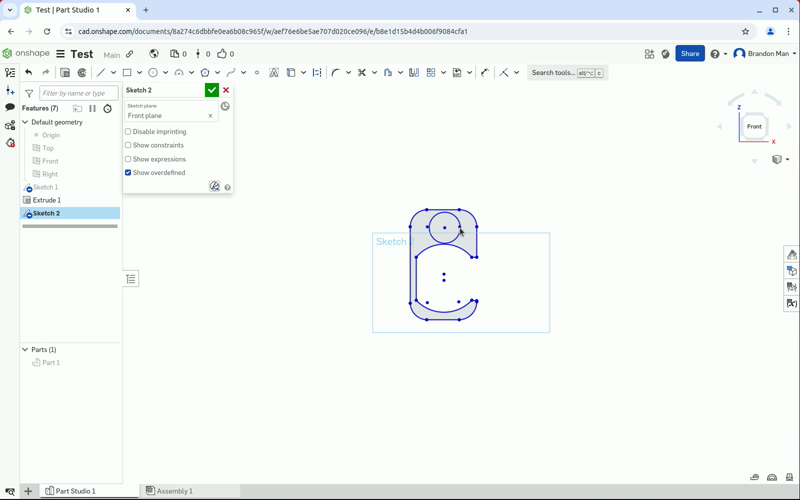
mouse_move(419, 310)
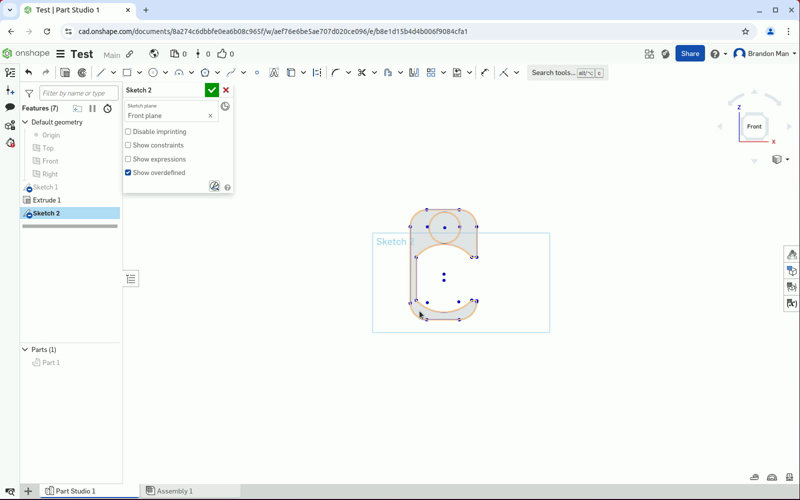
click(419, 310)
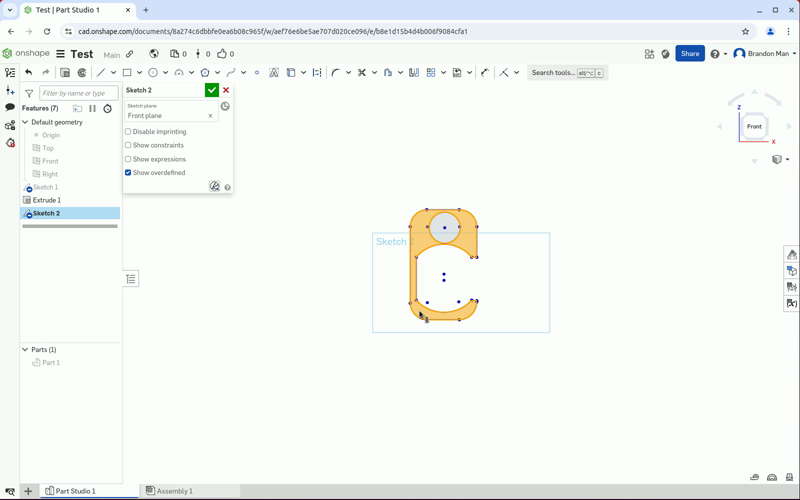
mouse_move(73, 352)
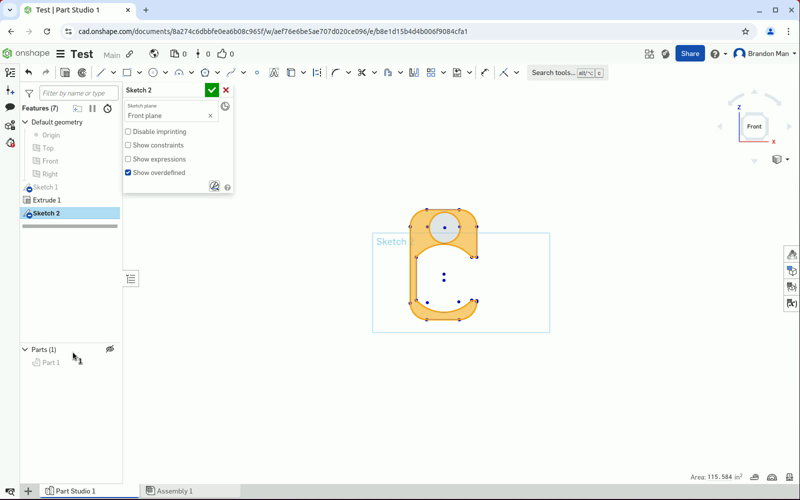
key(shift+y)
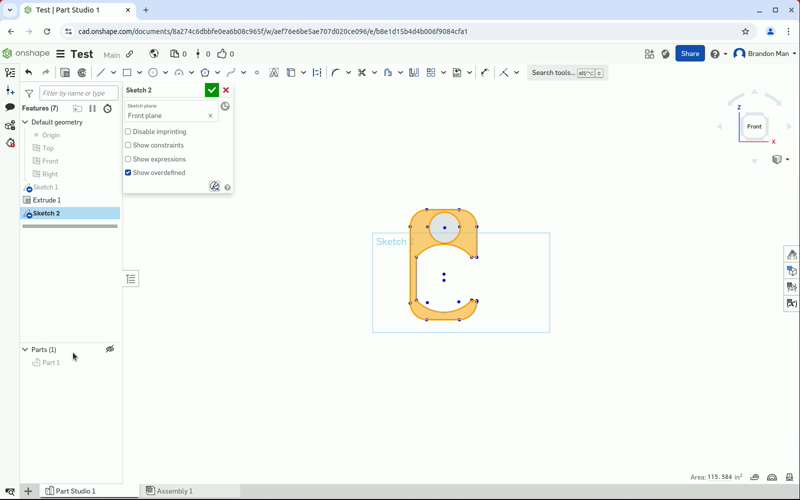
key(shift+e)
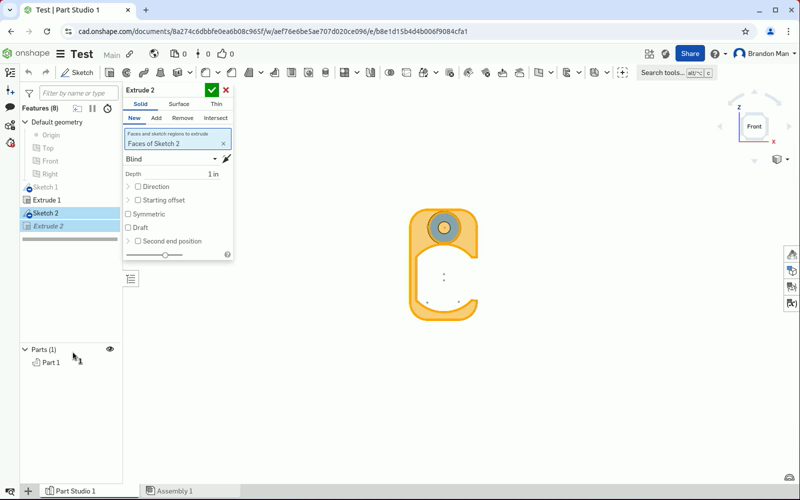
mouse_move(143, 106)
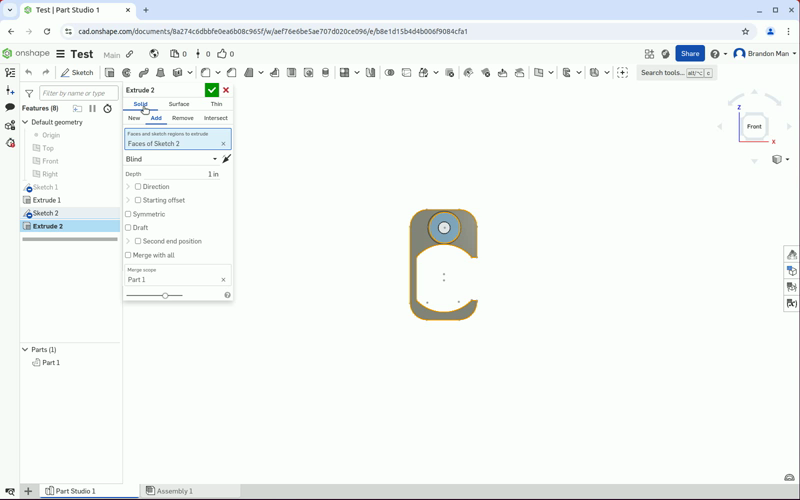
click(143, 106)
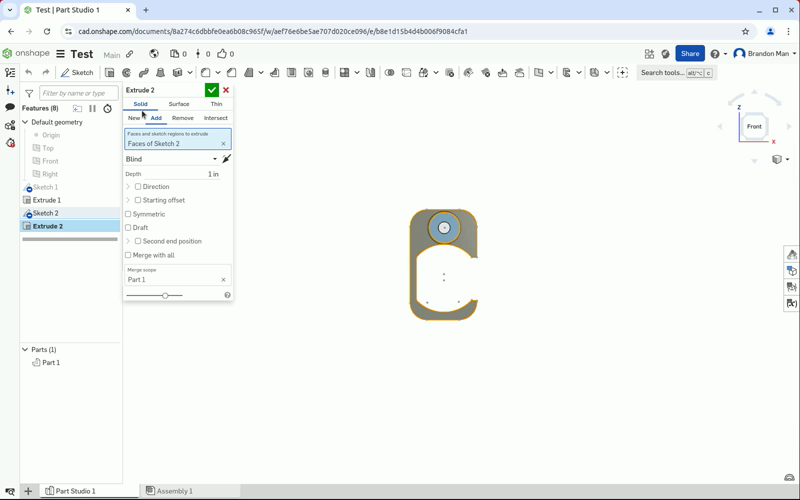
mouse_move(137, 120)
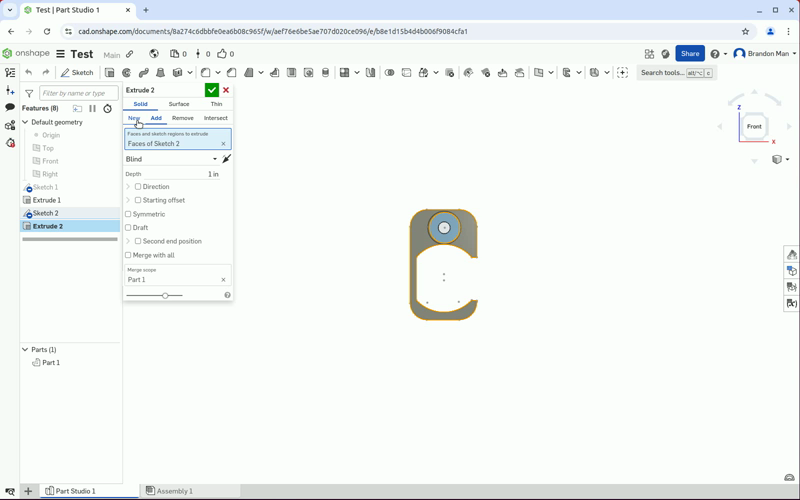
click(137, 120)
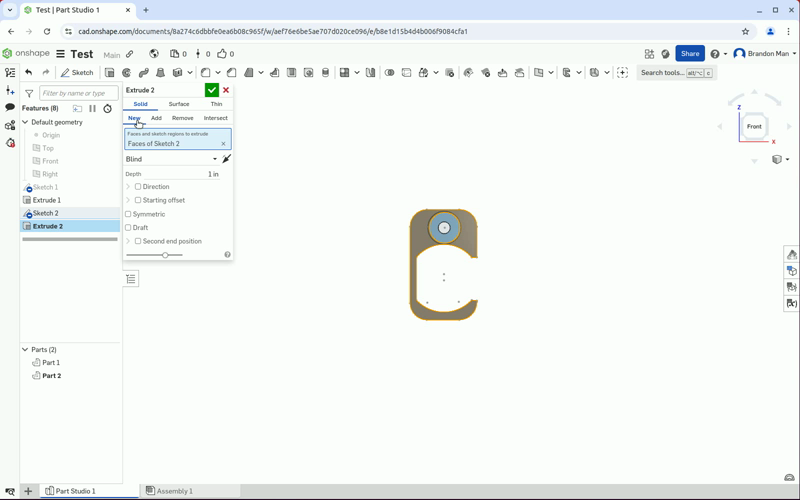
key(tab, 4)
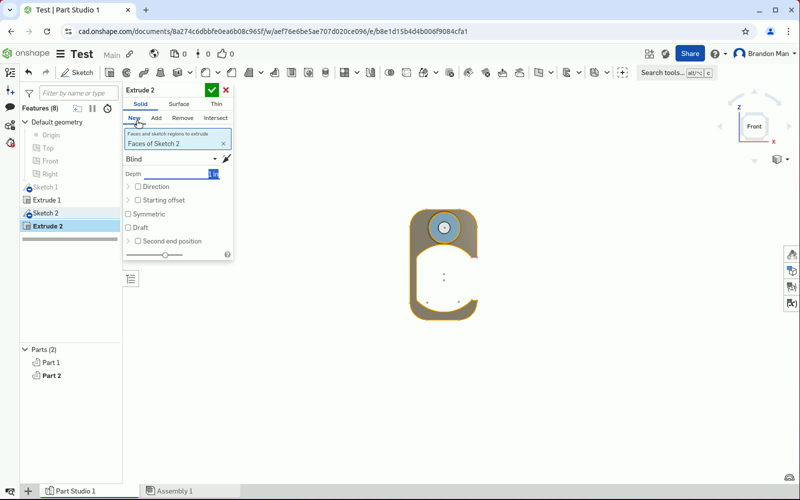
text(20.942)
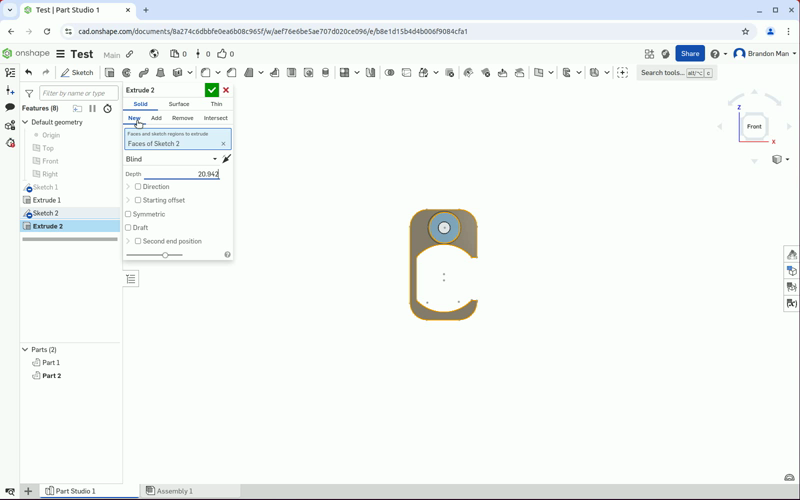
key(enter)
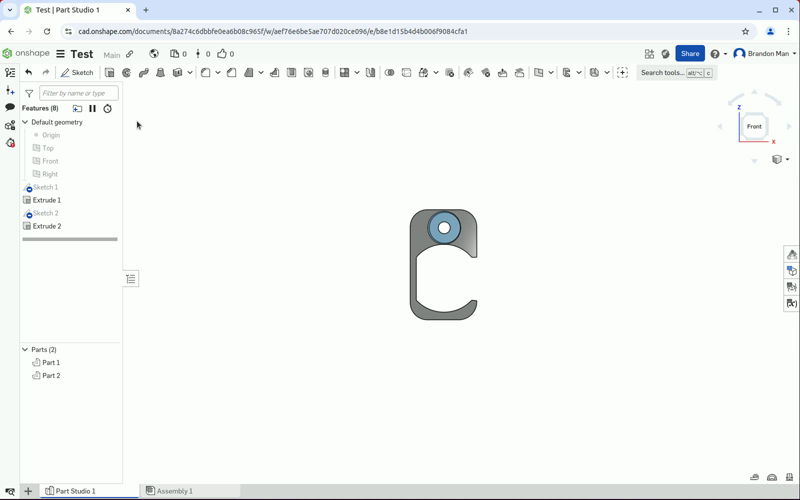
key(shift+h)
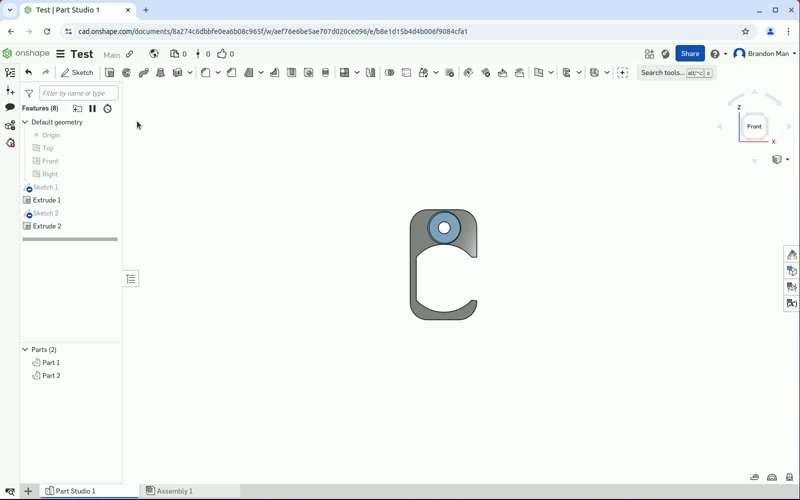
key(shift+h)
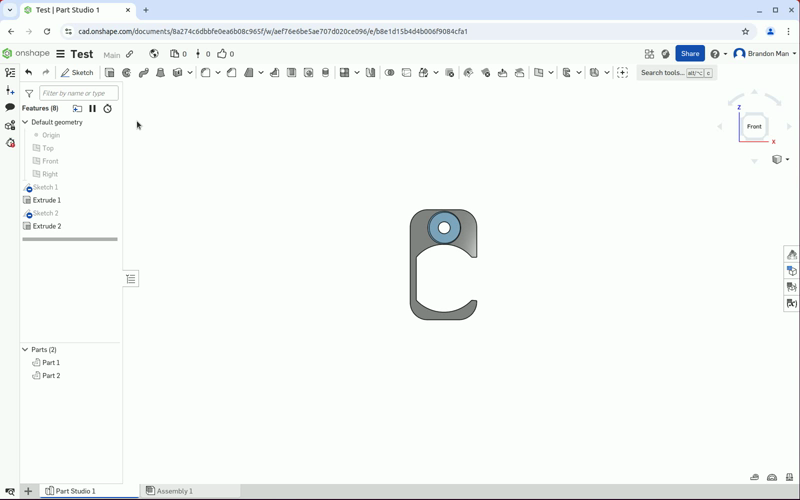
mouse_move(73, 189)
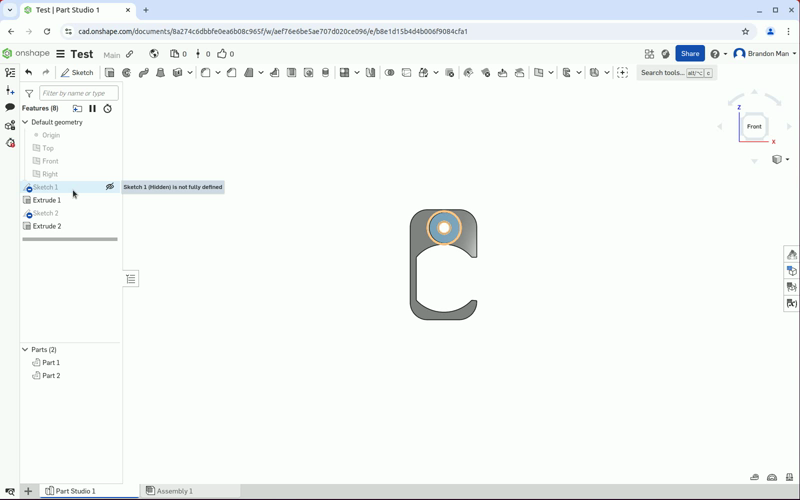
click(73, 189)
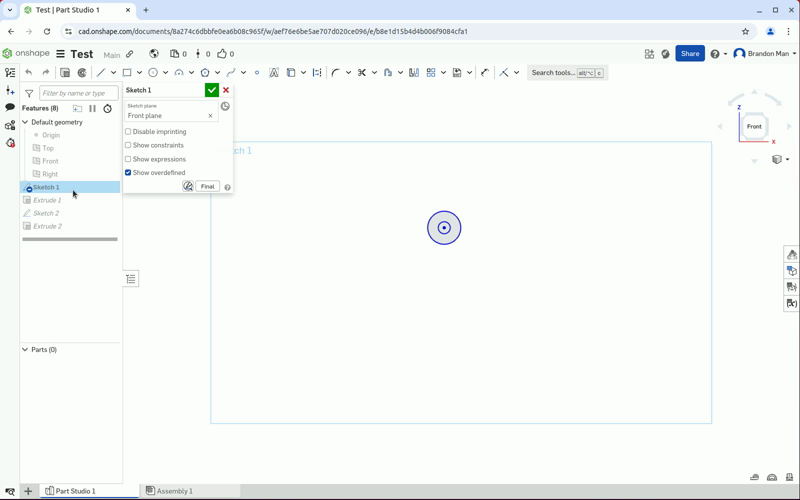
mouse_move(229, 92)
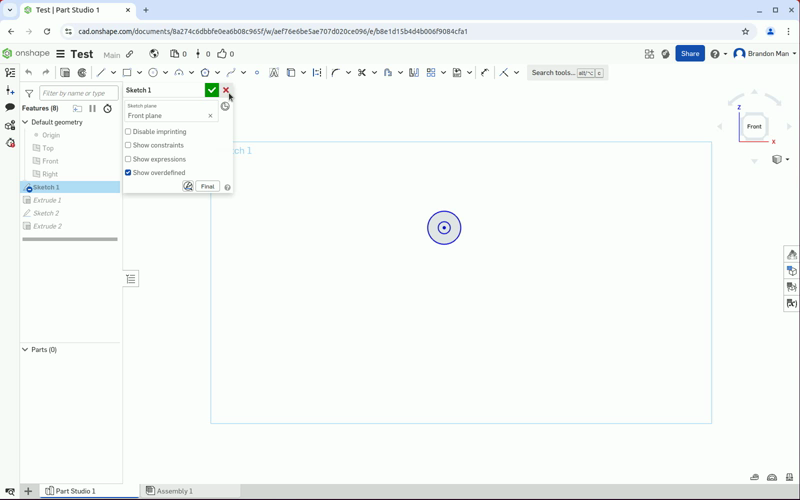
click(229, 92)
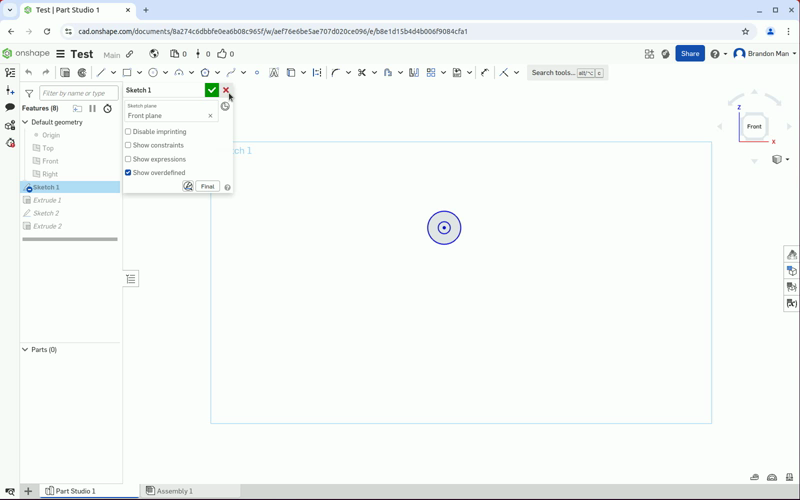
key(shift+s)
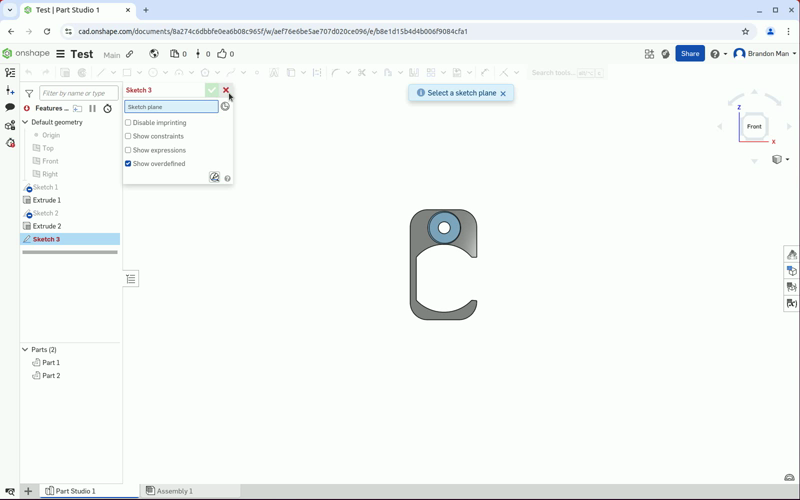
mouse_move(73, 163)
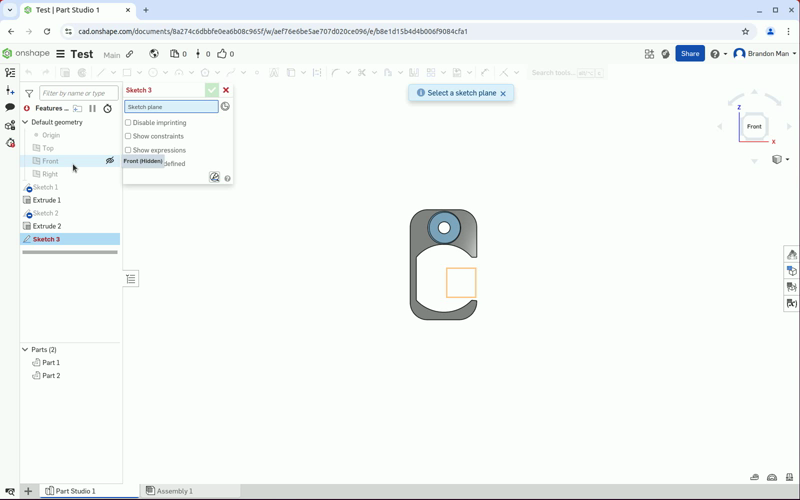
click(73, 163)
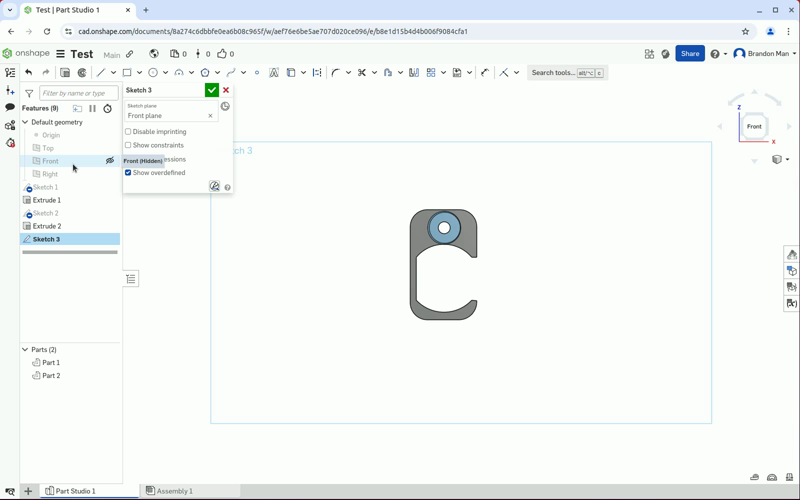
mouse_move(73, 352)
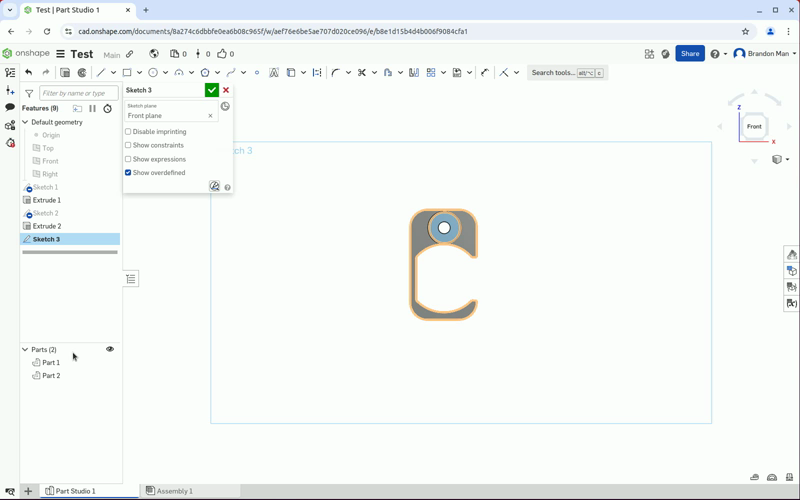
key(y)
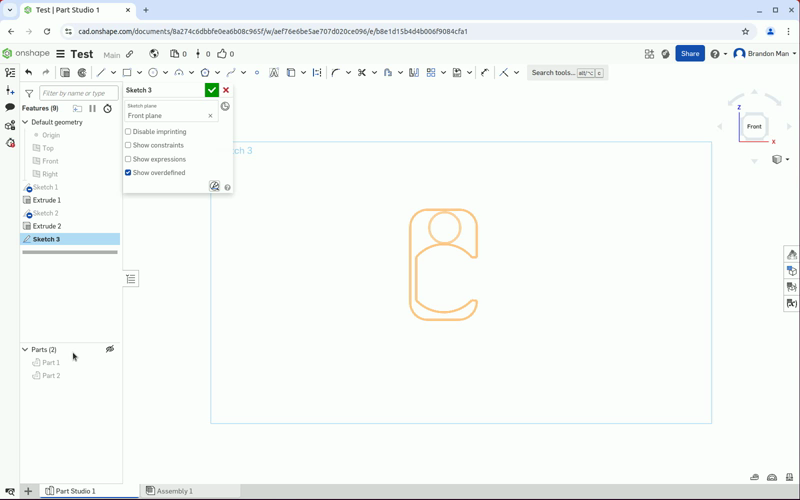
key(c)
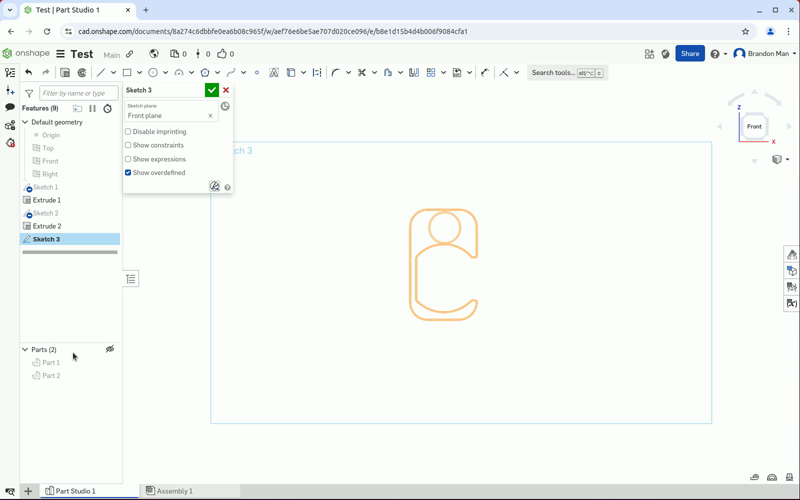
key_down(shift)
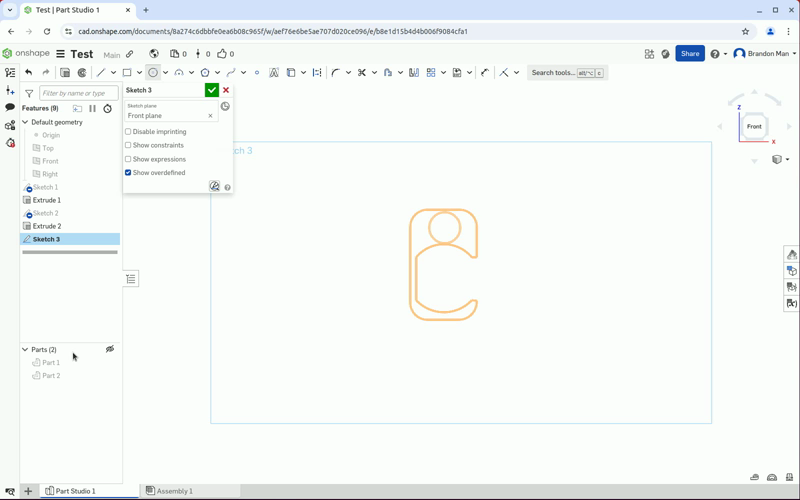
mouse_move(528, 267)
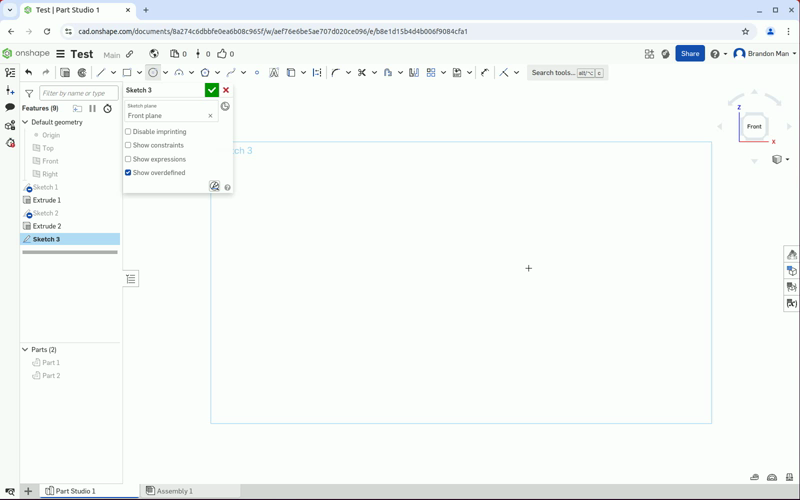
click(528, 267)
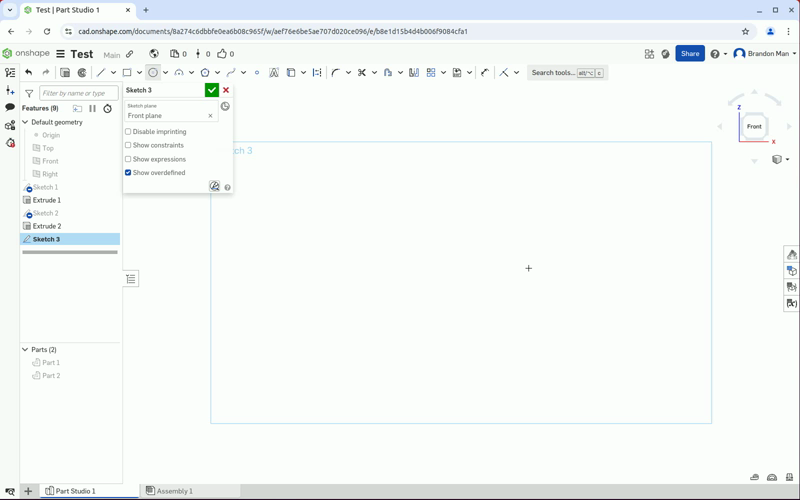
key_up(shift)
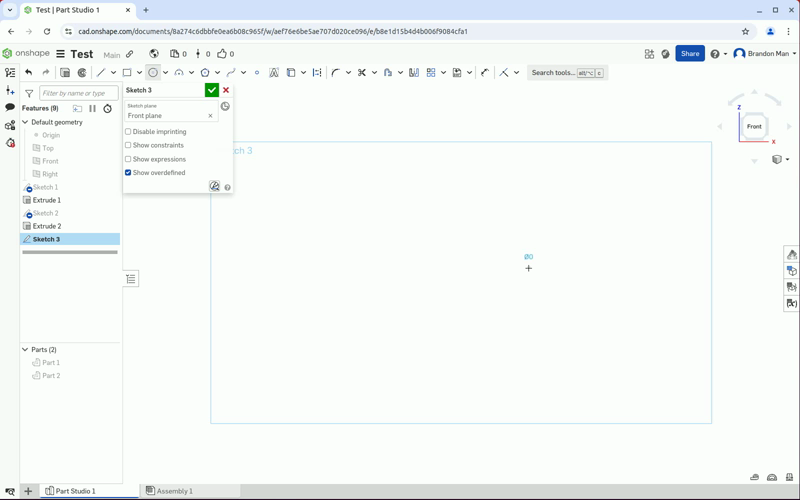
mouse_move(574, 267)
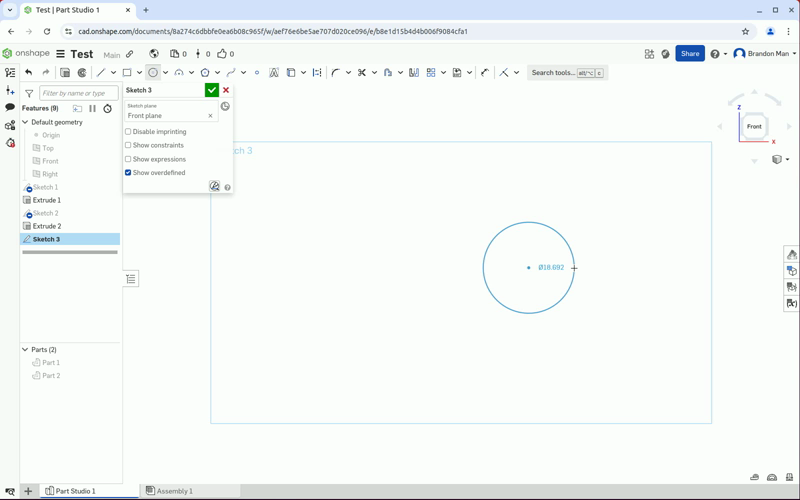
click(574, 267)
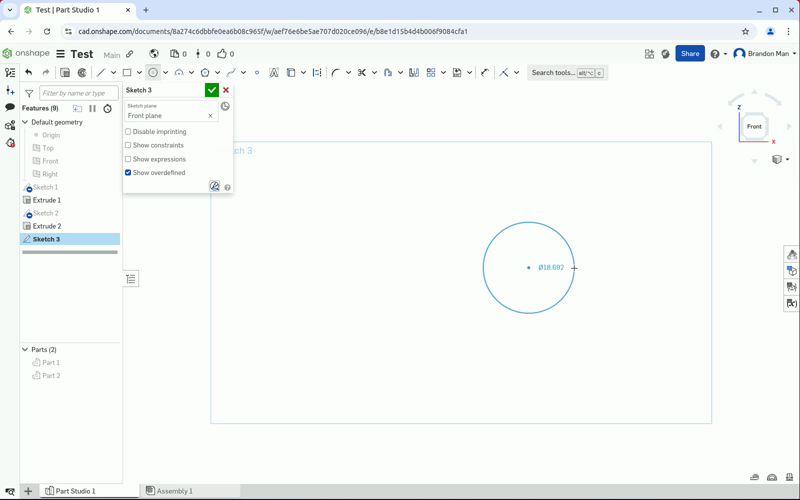
key(esc)
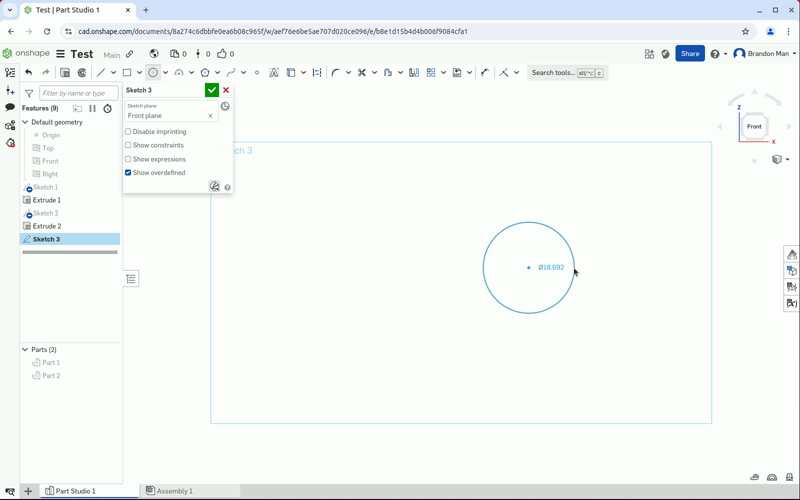
key(c)
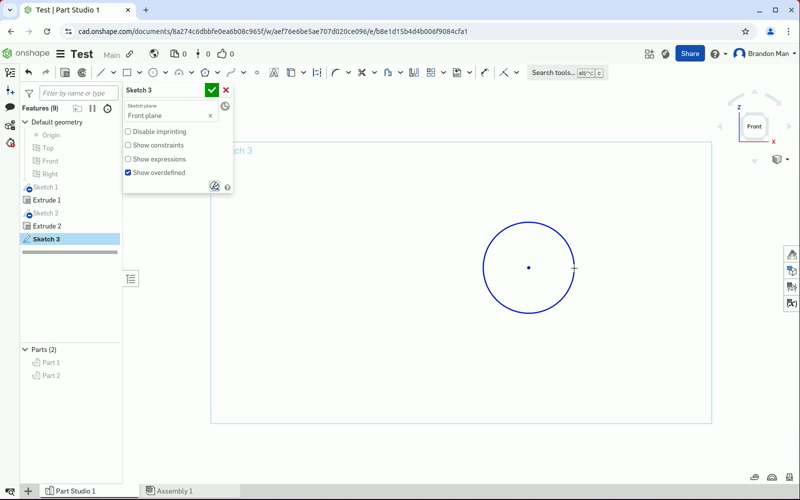
key_down(shift)
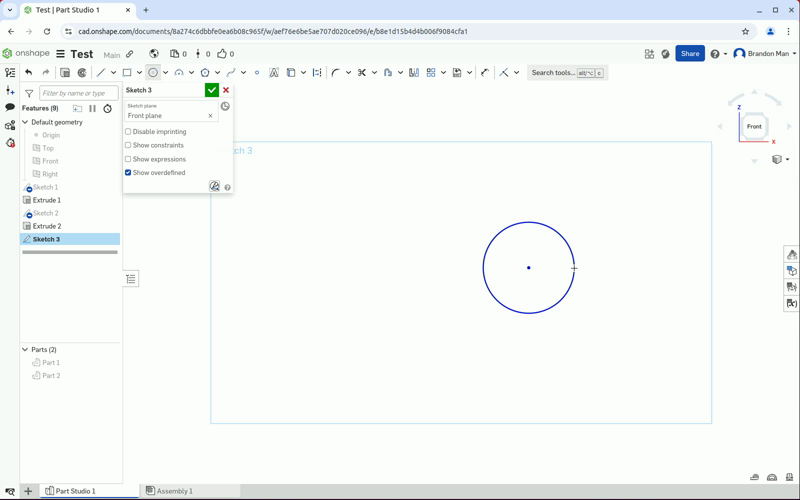
mouse_move(528, 267)
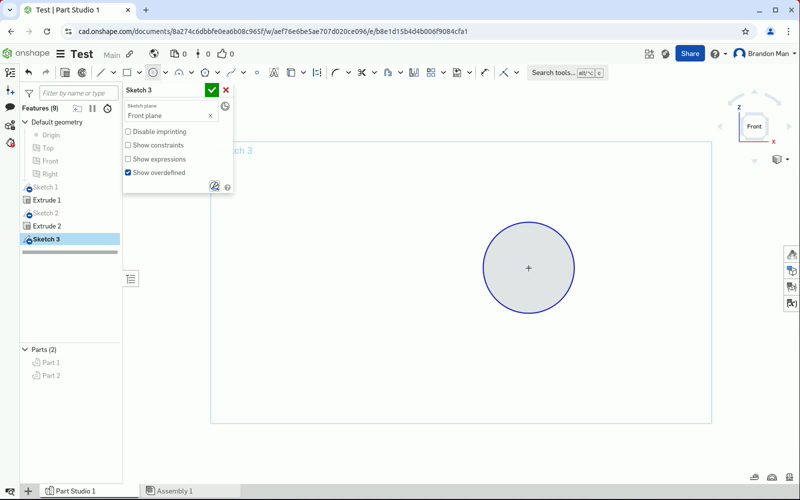
click(528, 267)
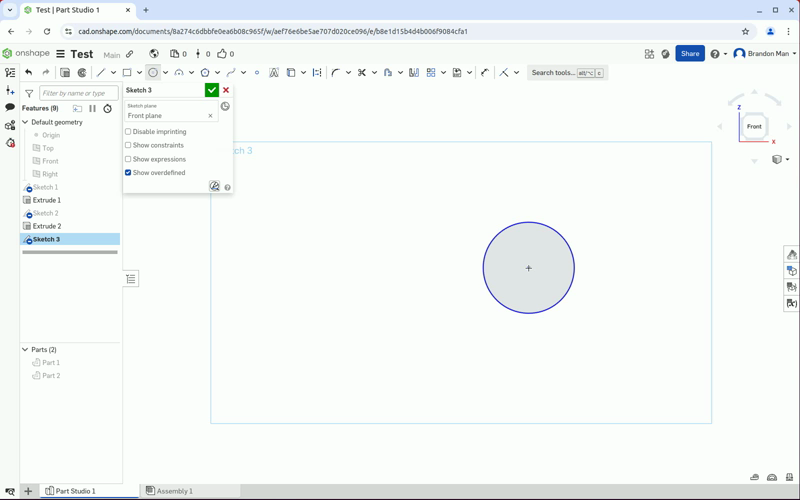
key_up(shift)
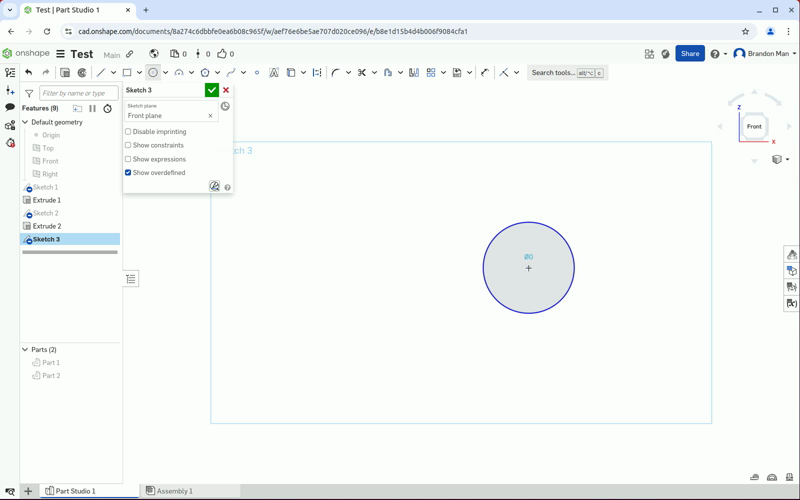
mouse_move(566, 267)
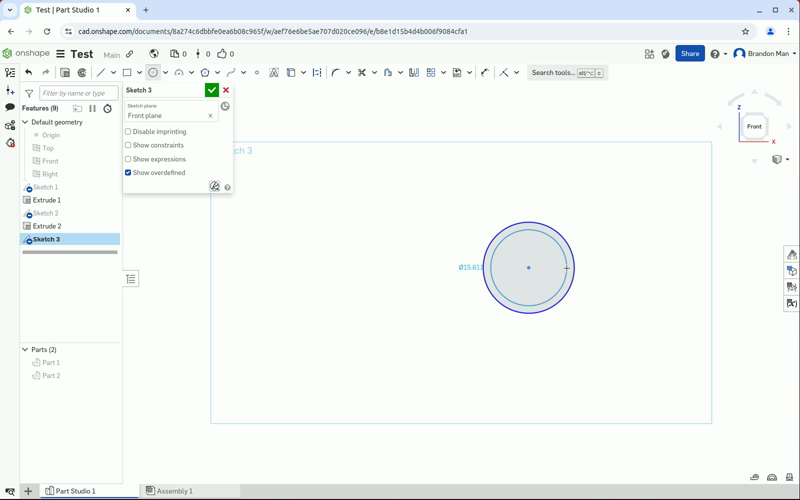
click(566, 267)
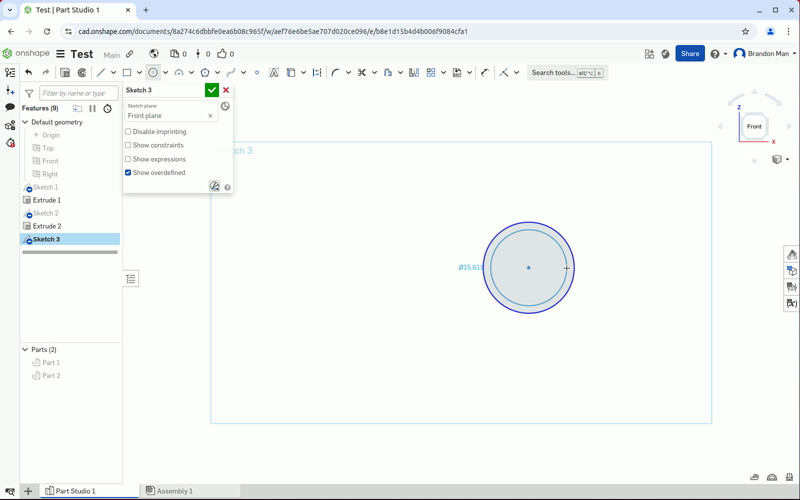
key(esc)
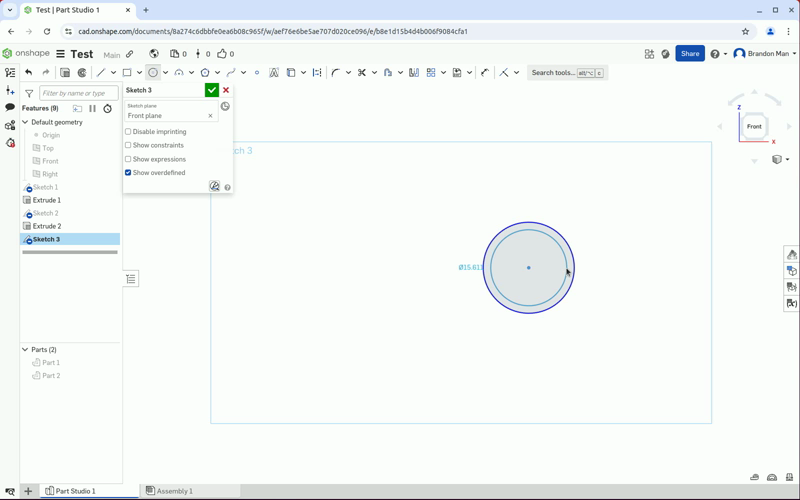
mouse_move(501, 239)
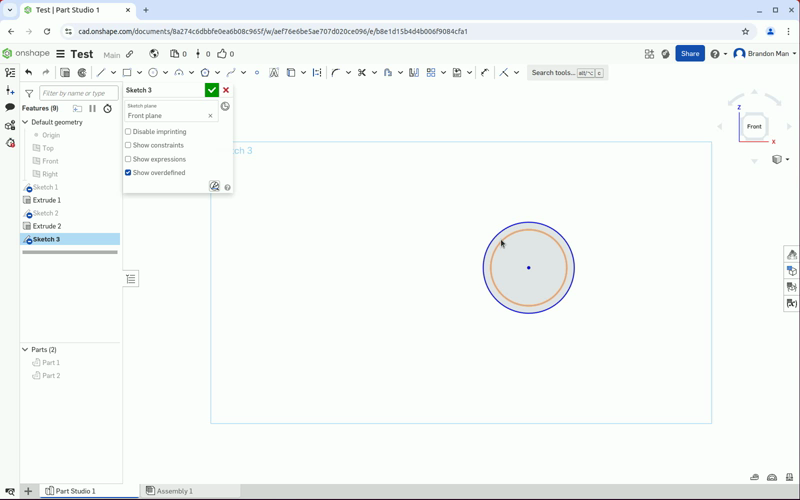
click(501, 239)
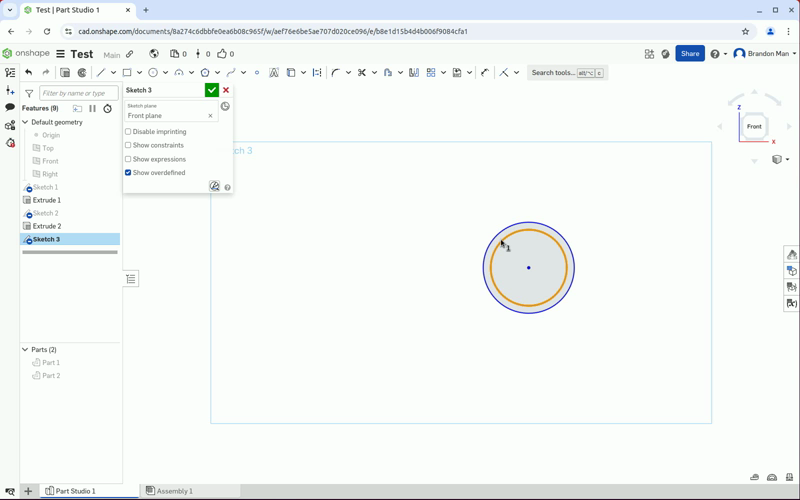
mouse_move(73, 352)
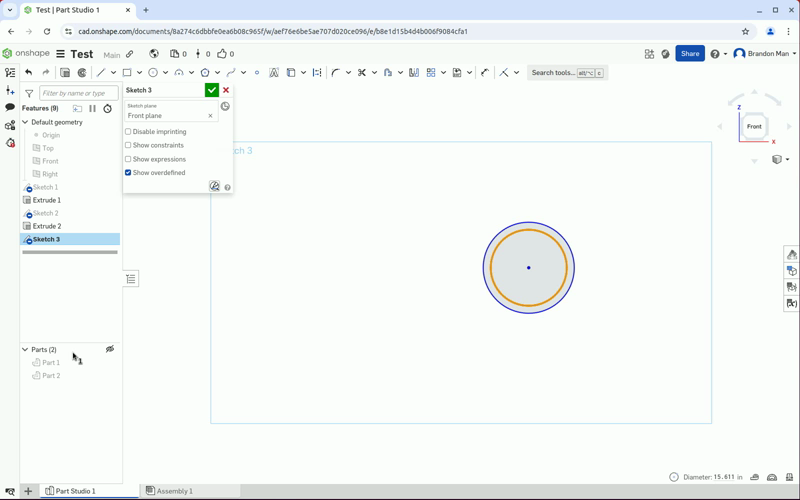
key(shift+y)
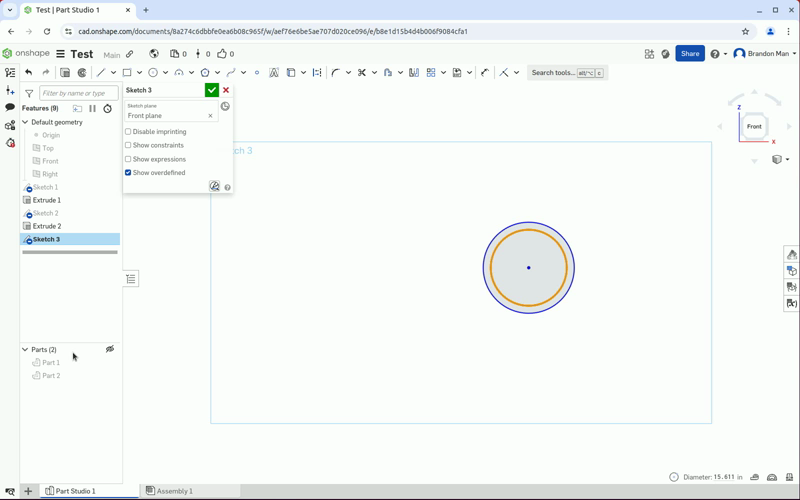
key(shift+e)
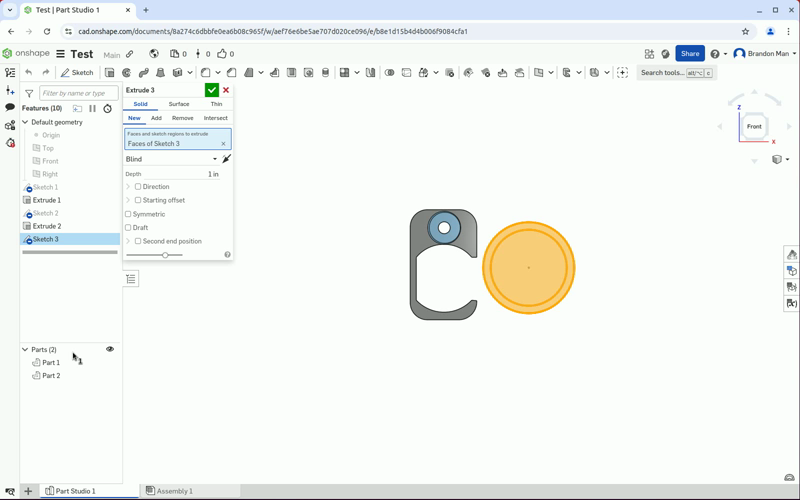
mouse_move(143, 106)
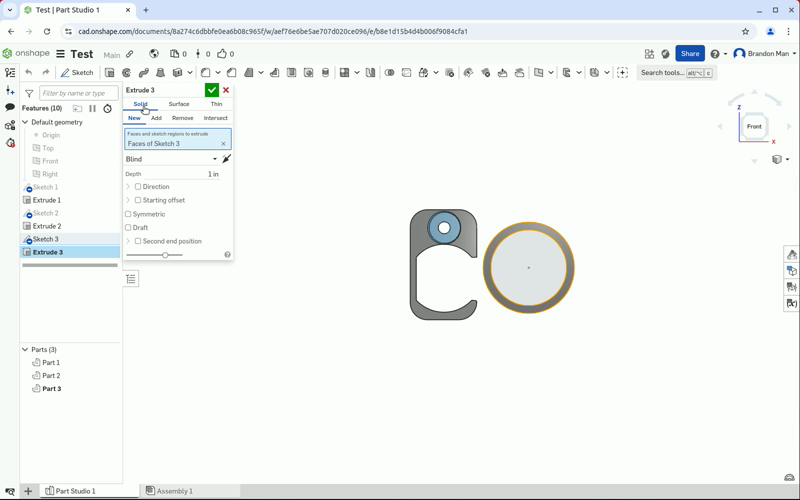
click(143, 106)
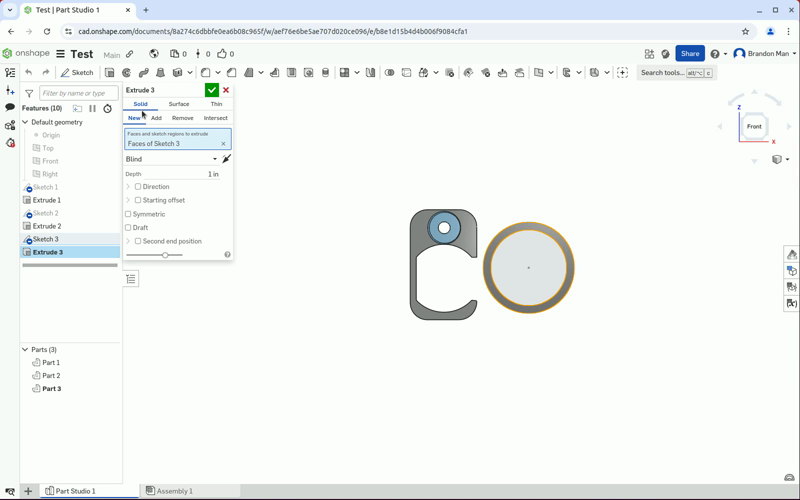
mouse_move(137, 120)
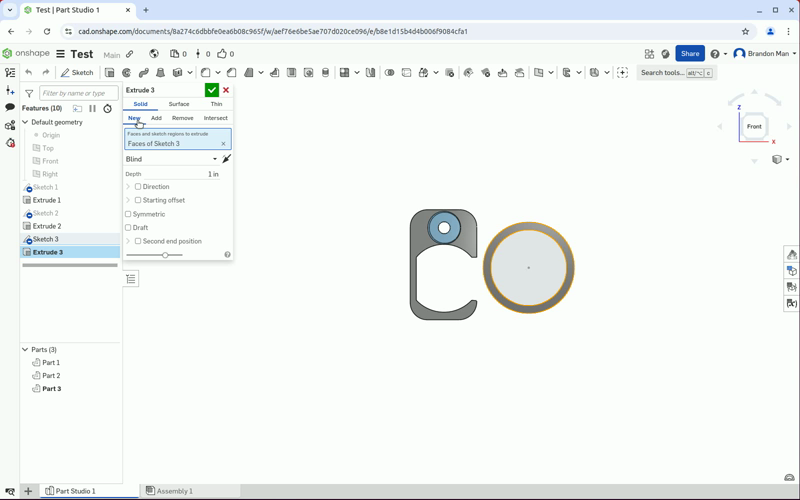
click(137, 120)
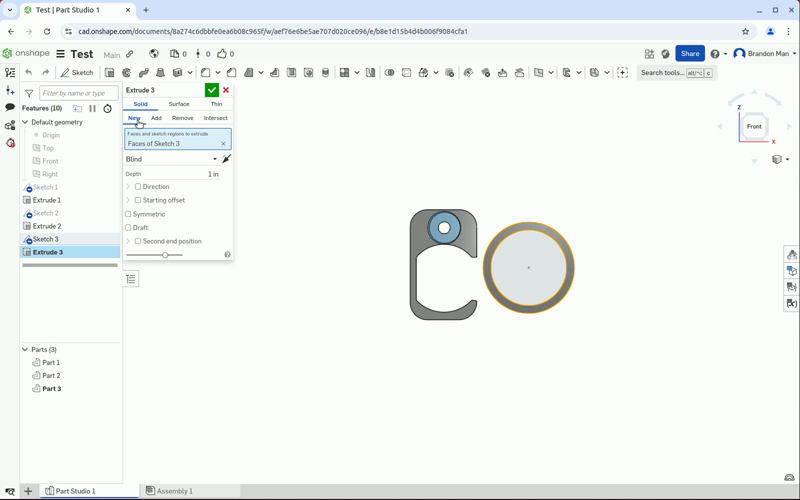
key(tab, 4)
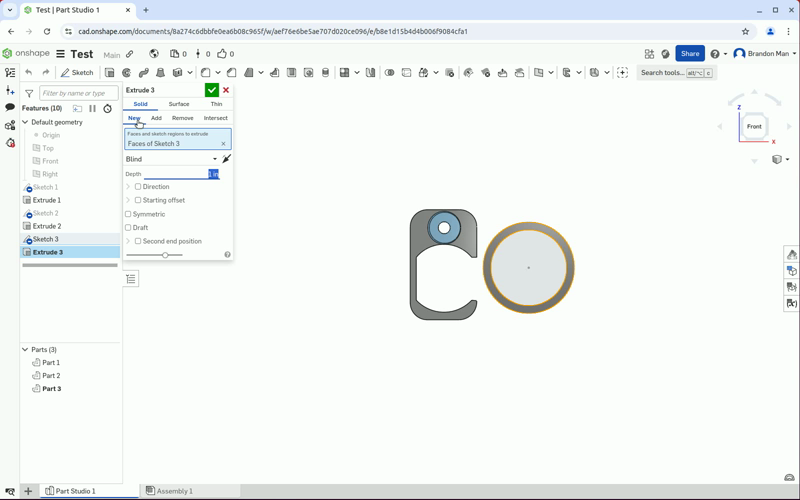
text(9.147)
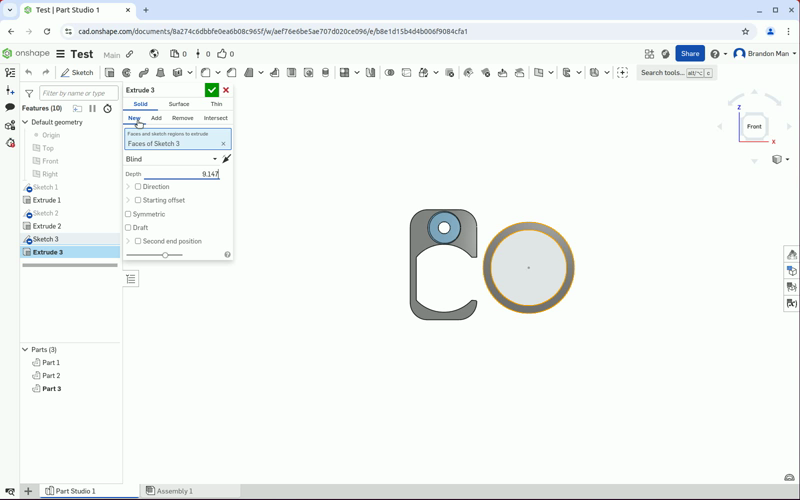
key(enter)
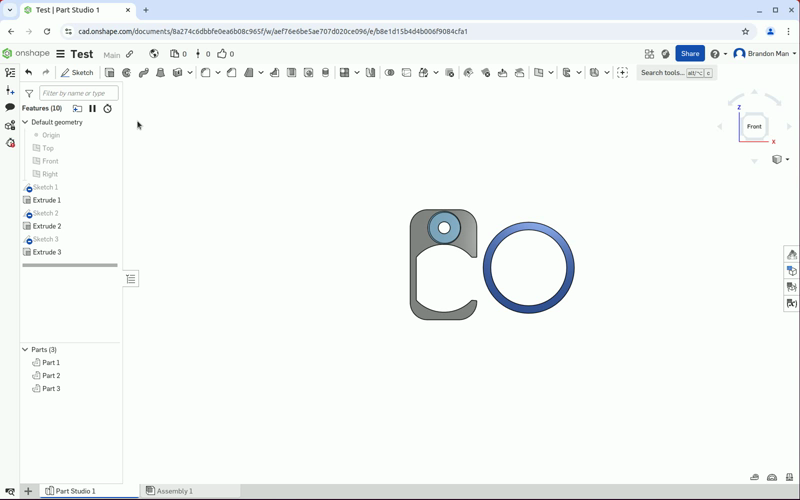
key(shift+h)
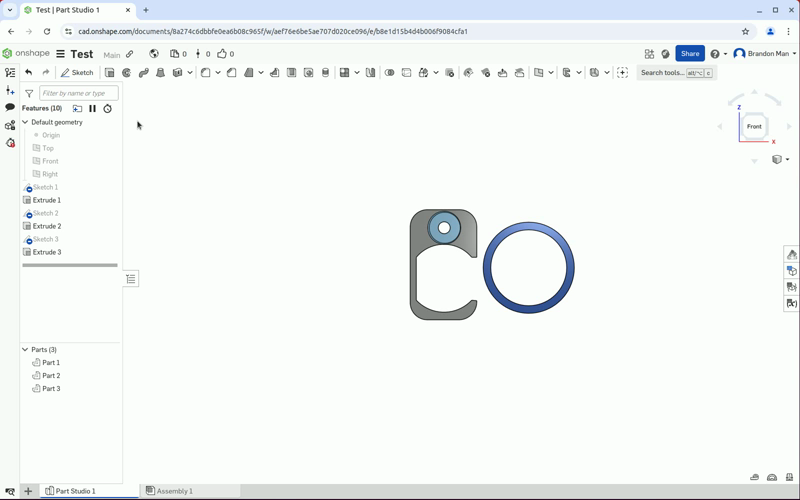
key(shift+h)
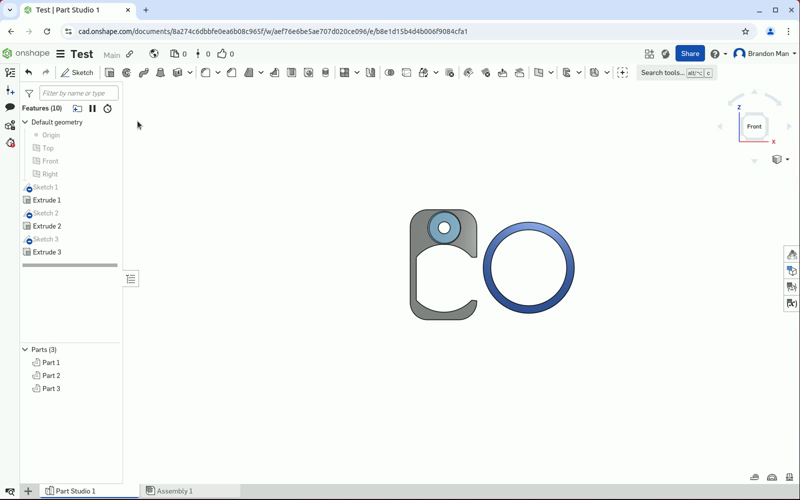
mouse_move(73, 189)
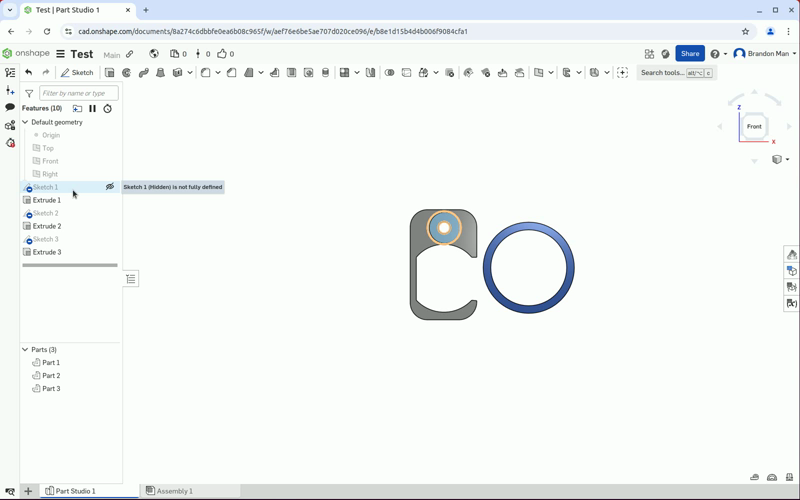
click(73, 189)
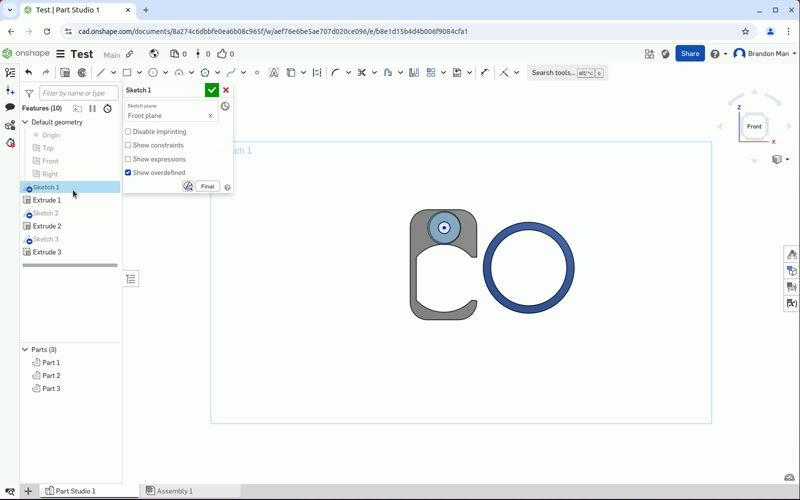
mouse_move(229, 92)
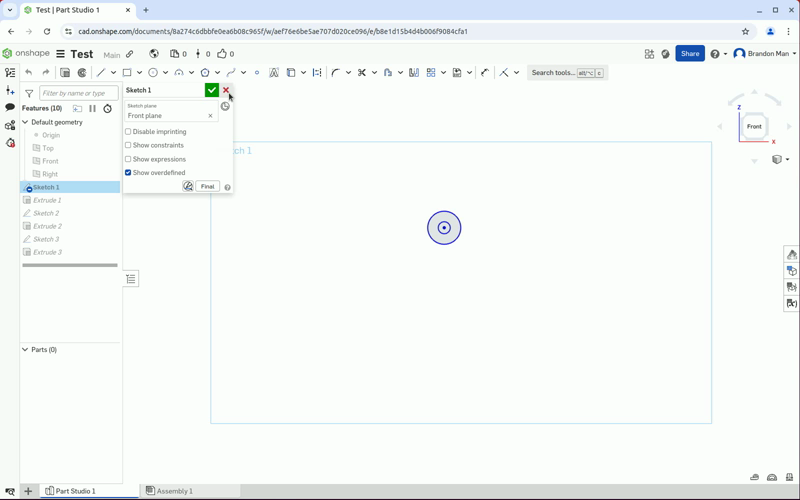
click(229, 92)
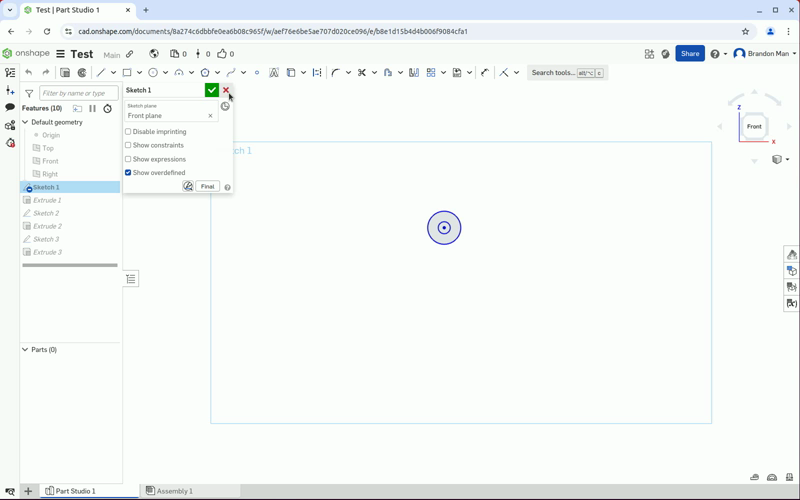
key(shift+s)
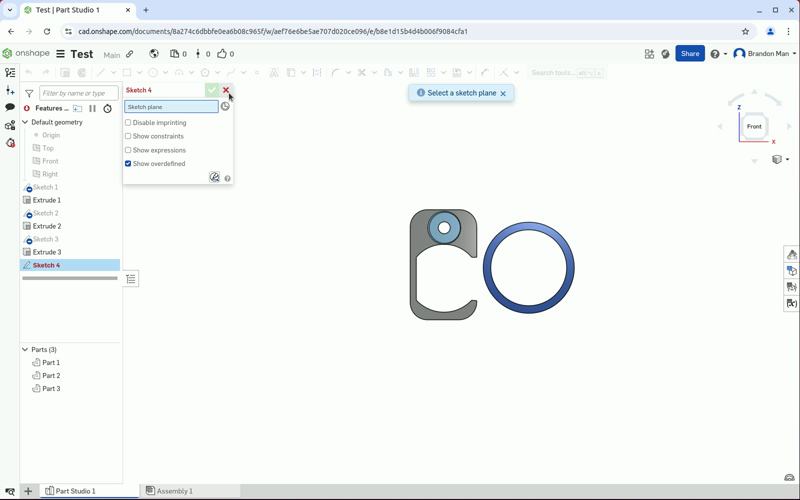
mouse_move(73, 163)
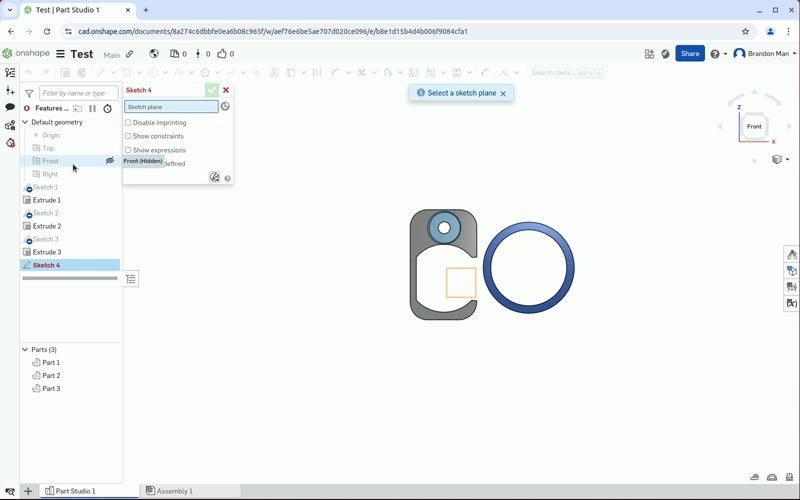
click(73, 163)
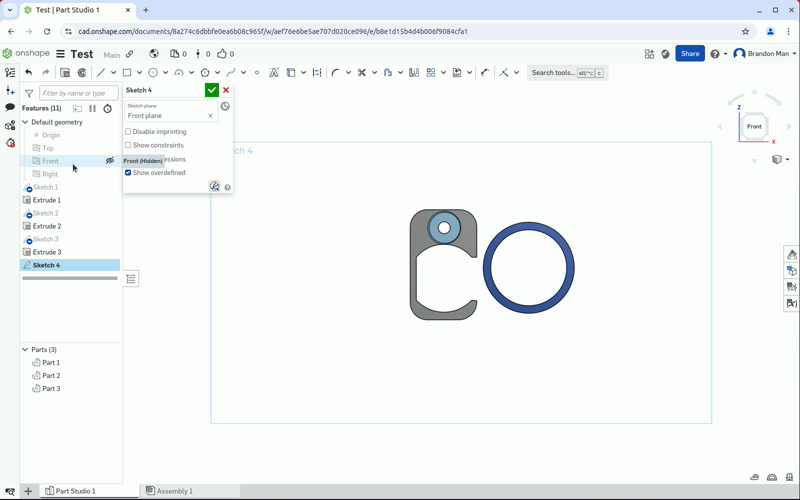
mouse_move(73, 352)
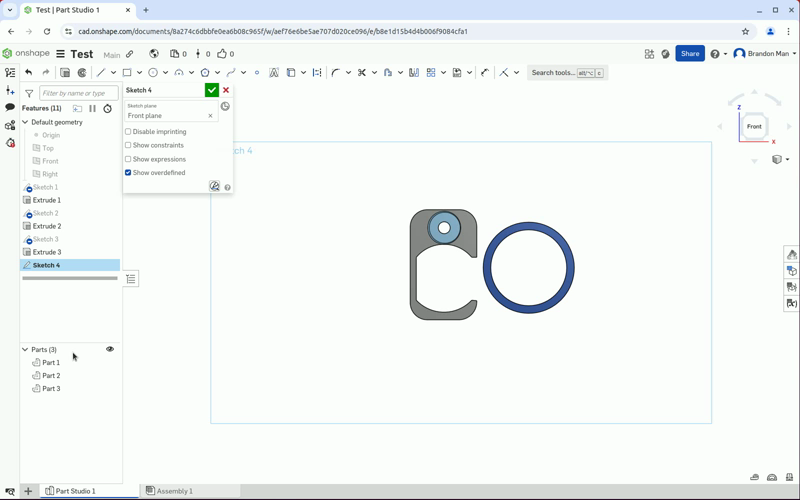
key(y)
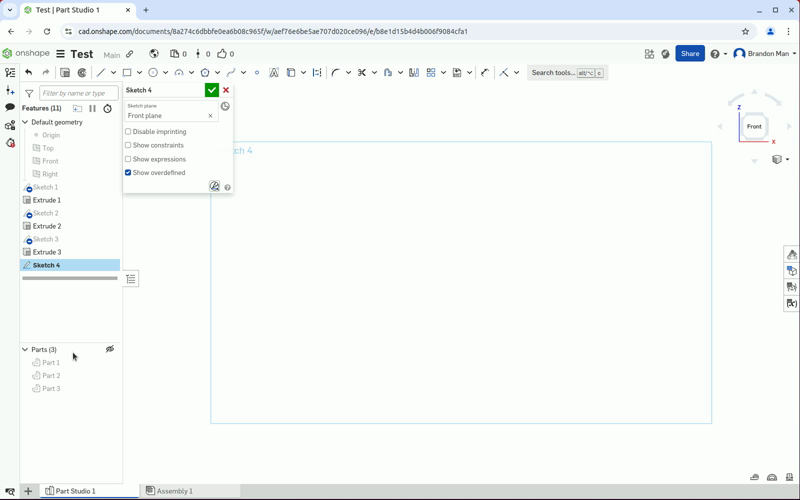
key(c)
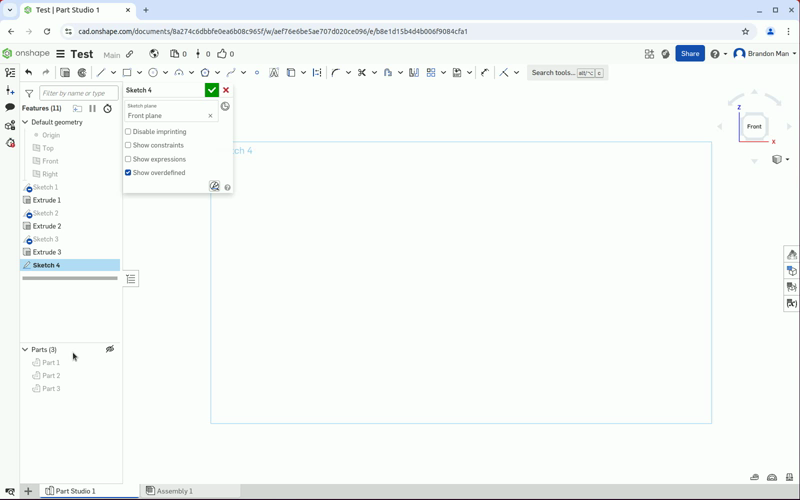
key_down(shift)
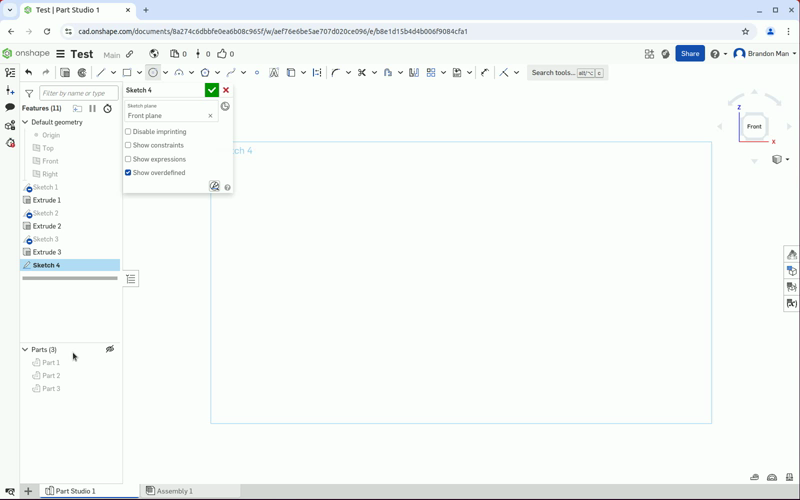
mouse_move(528, 267)
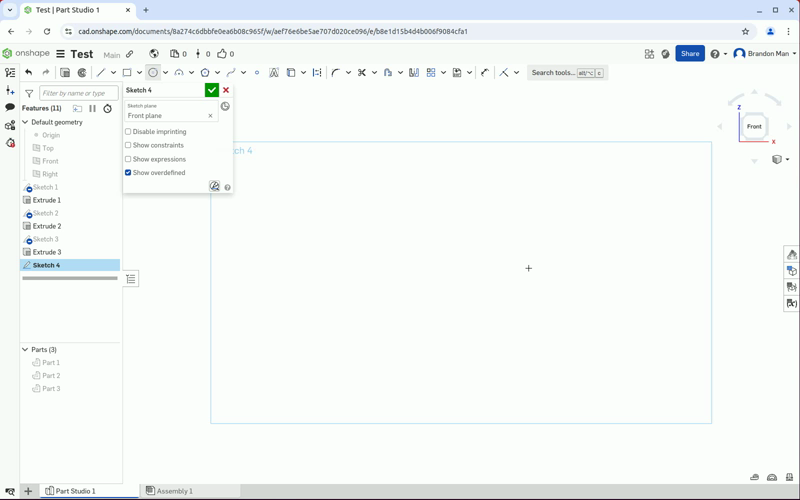
click(528, 267)
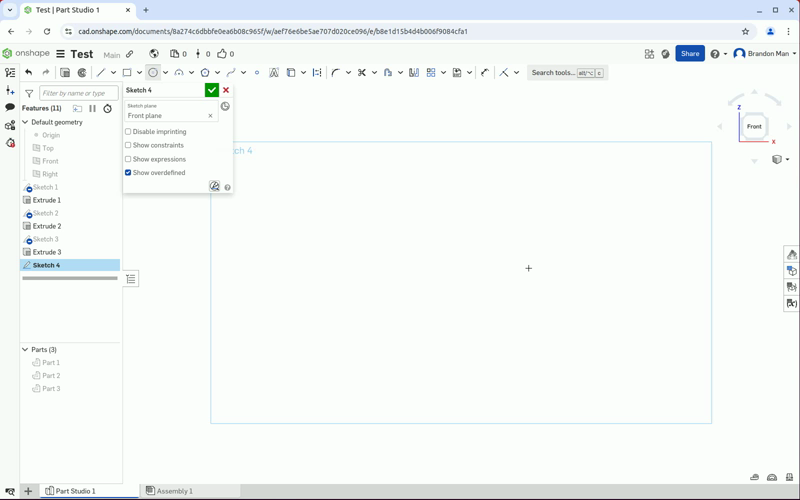
key_up(shift)
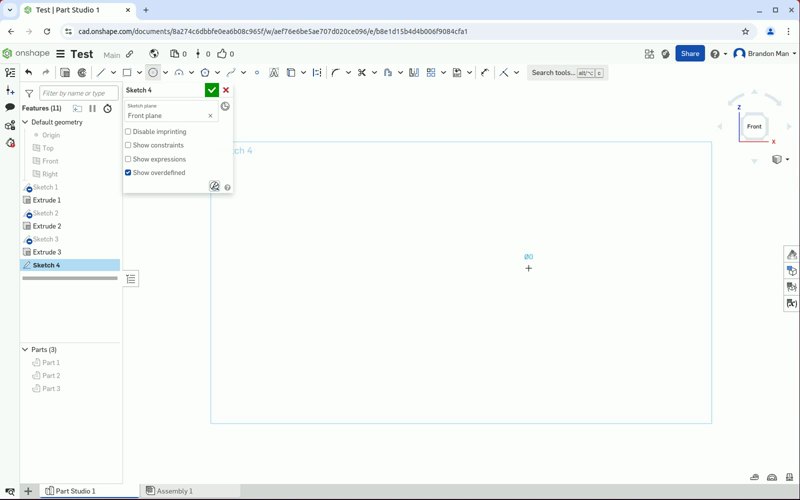
mouse_move(567, 267)
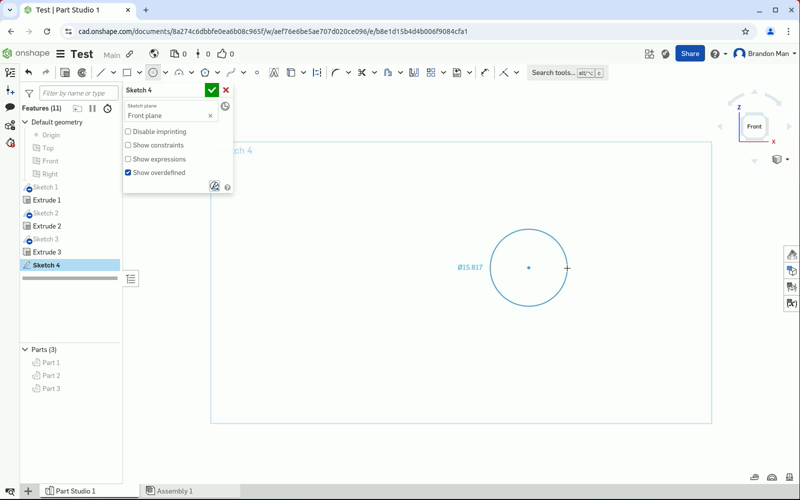
click(567, 267)
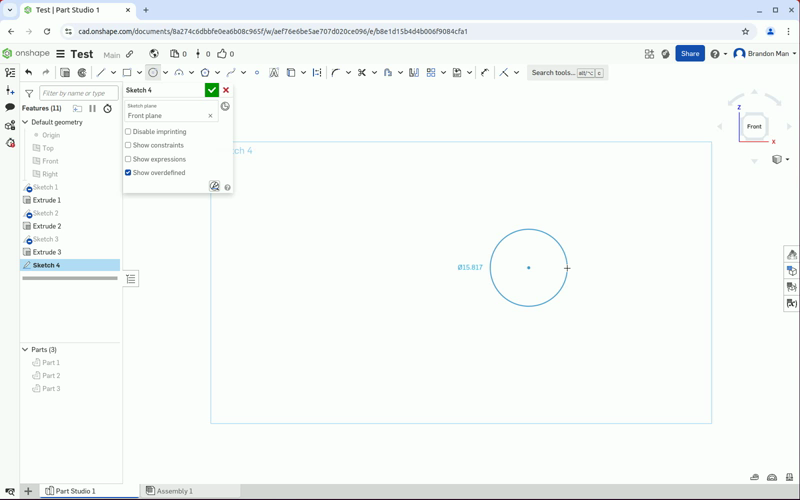
key(esc)
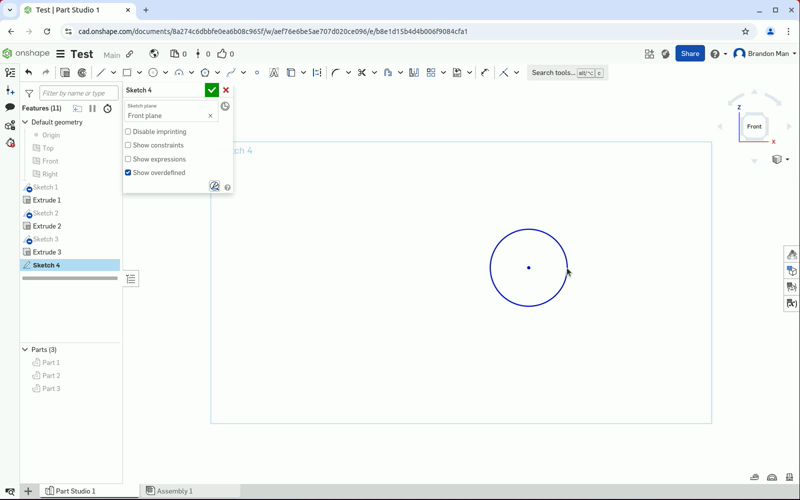
key(c)
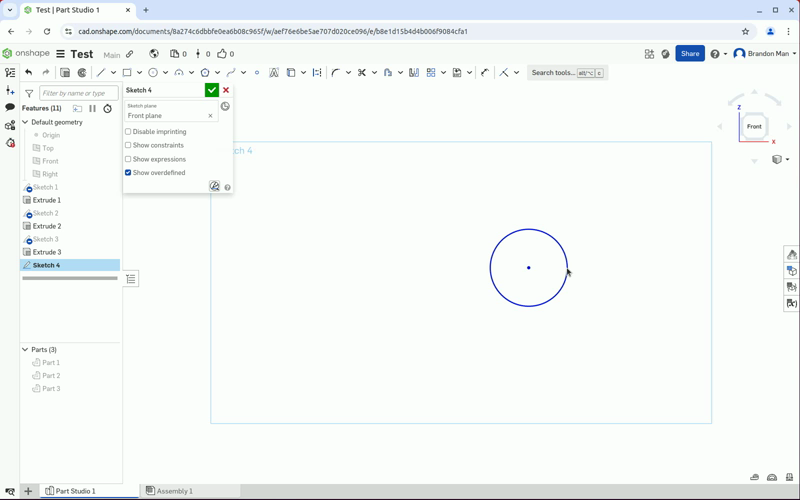
key_down(shift)
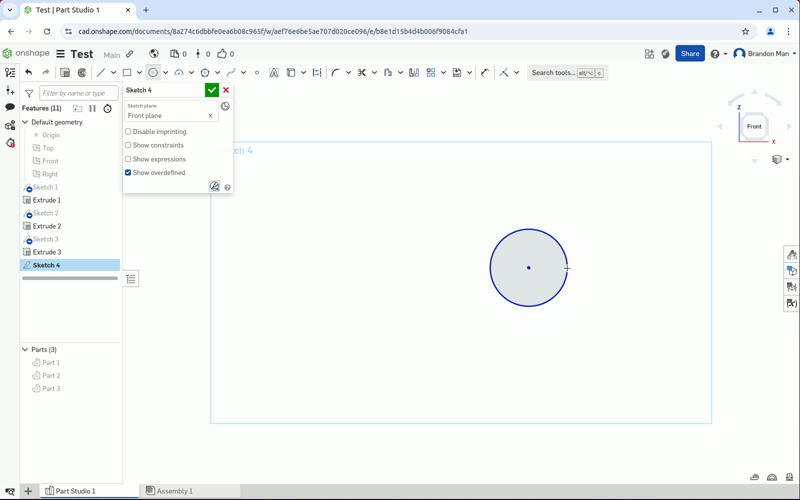
mouse_move(528, 267)
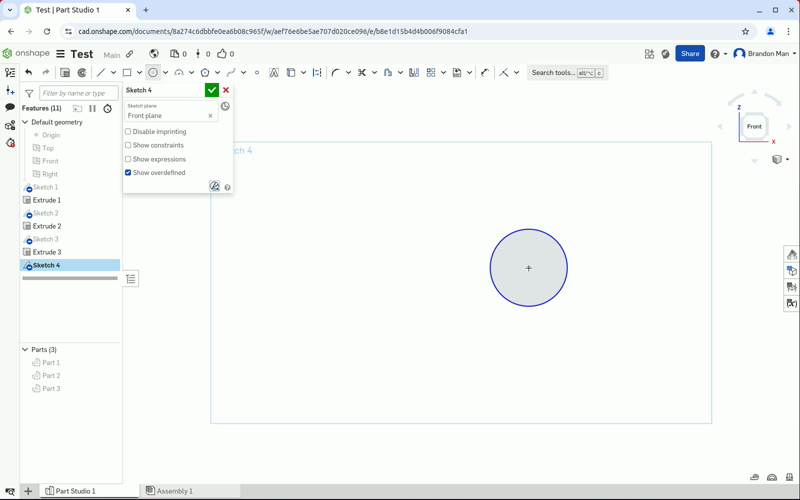
click(528, 267)
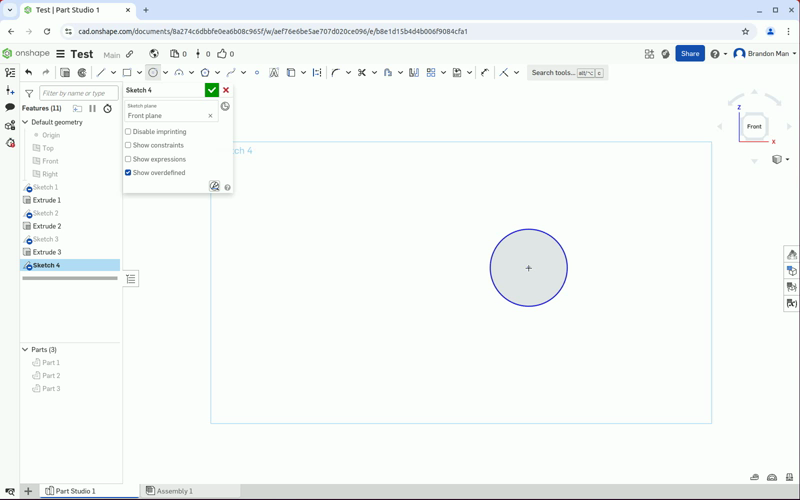
key_up(shift)
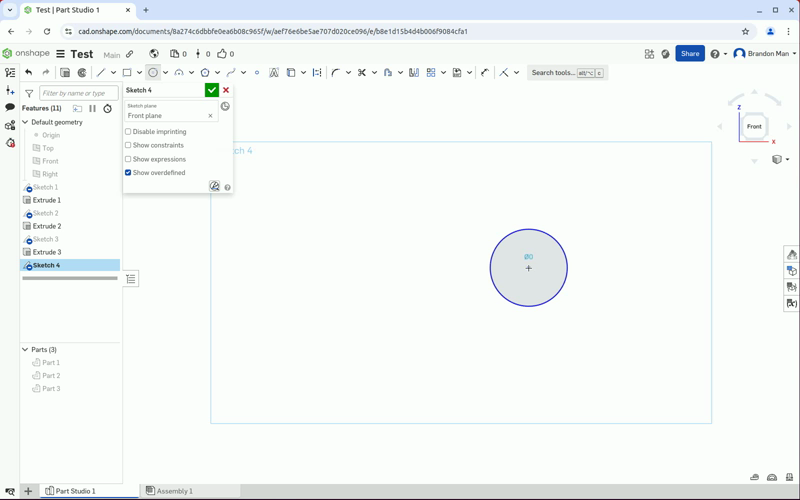
mouse_move(540, 267)
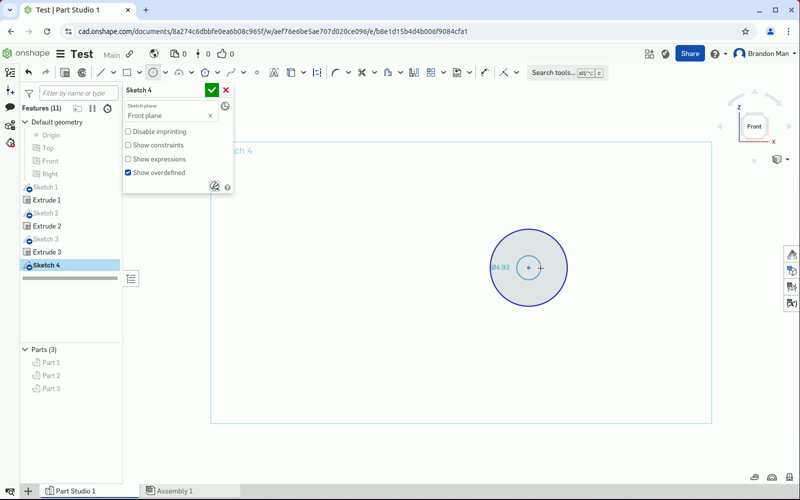
click(540, 267)
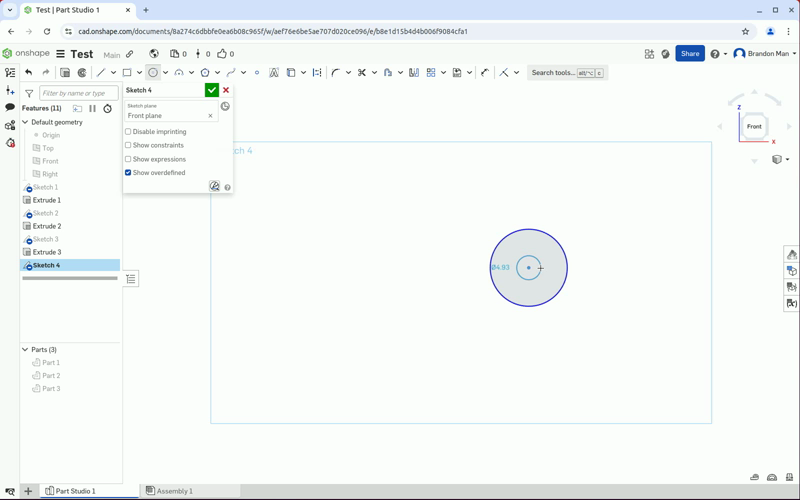
key(esc)
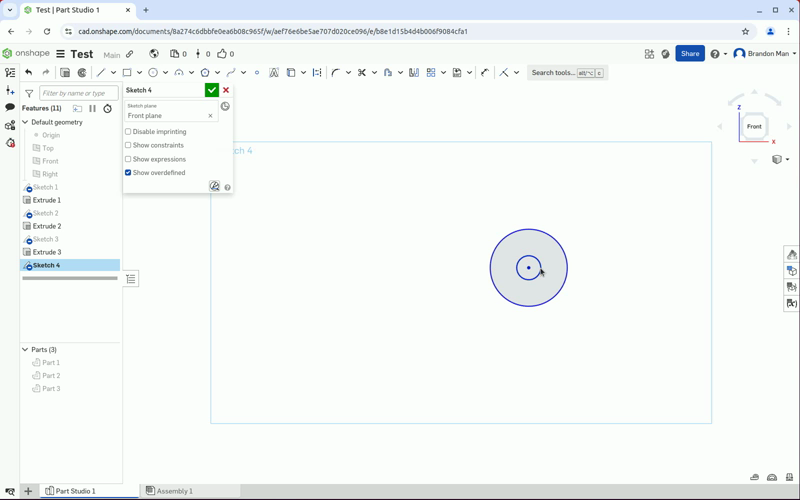
mouse_move(510, 266)
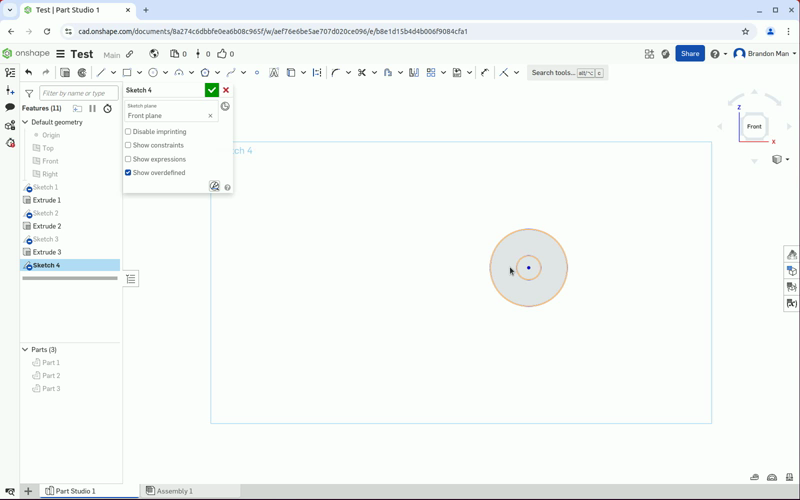
click(510, 266)
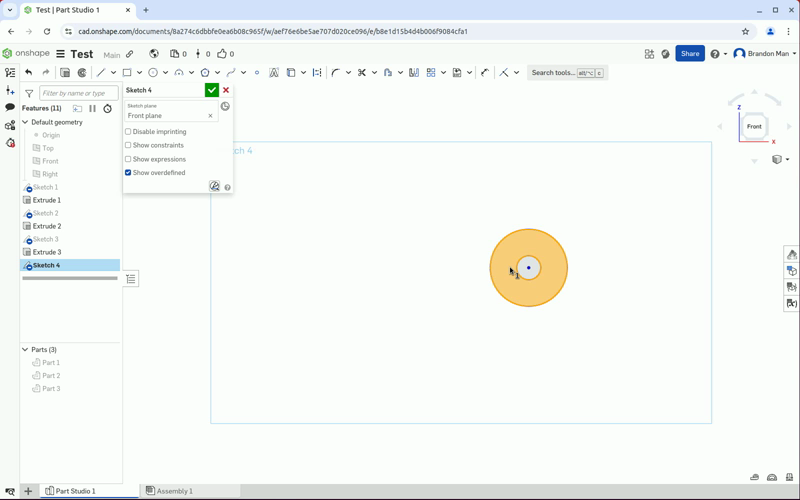
mouse_move(73, 352)
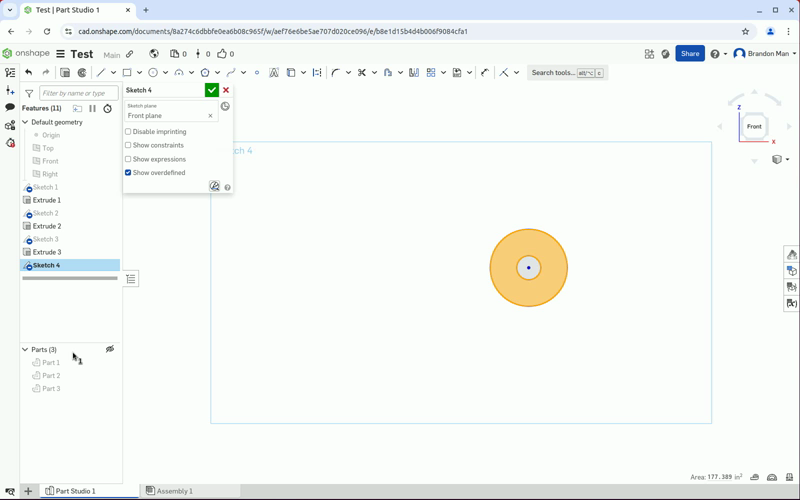
key(shift+y)
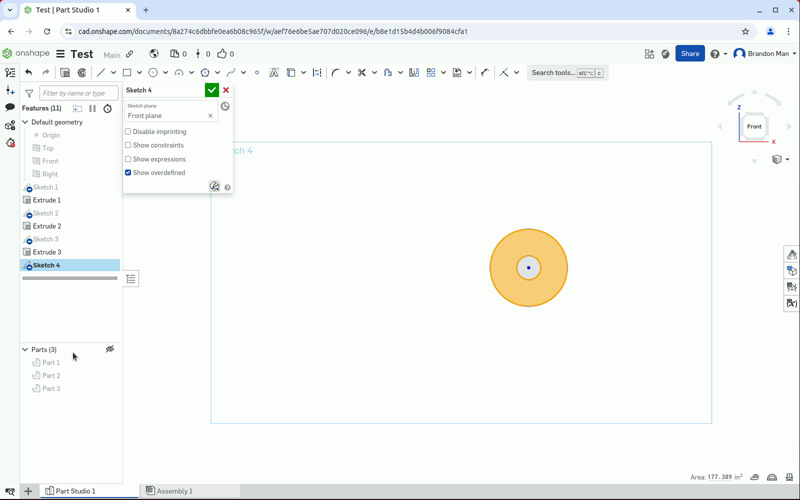
key(shift+e)
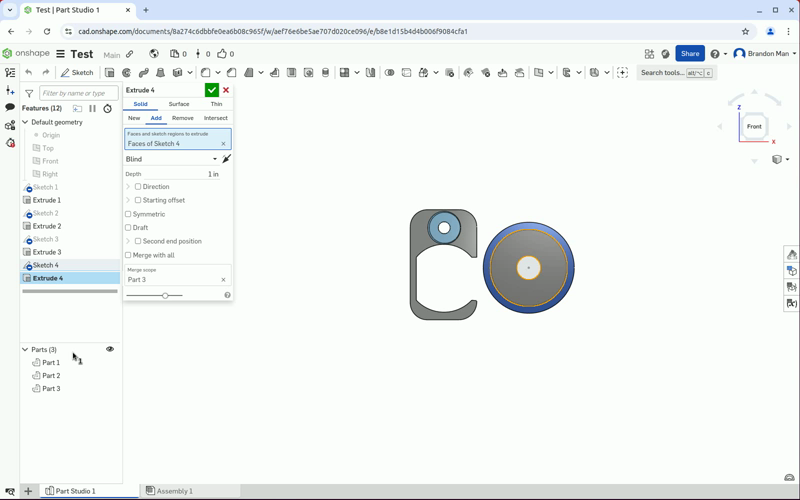
mouse_move(143, 106)
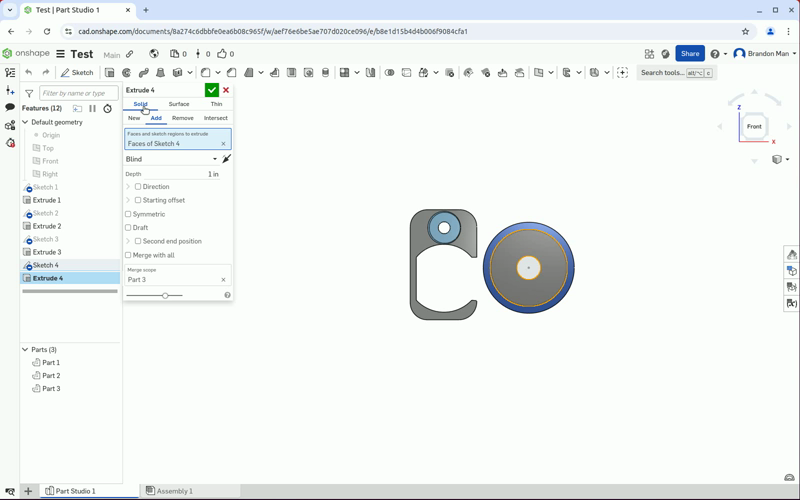
click(143, 106)
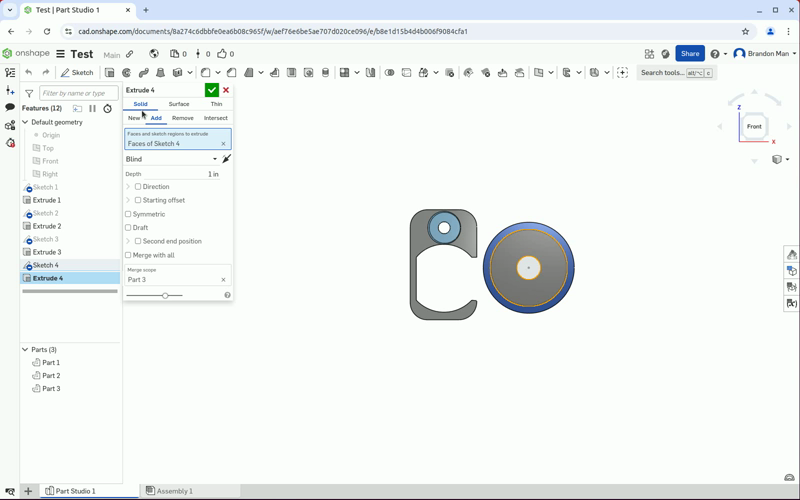
mouse_move(137, 120)
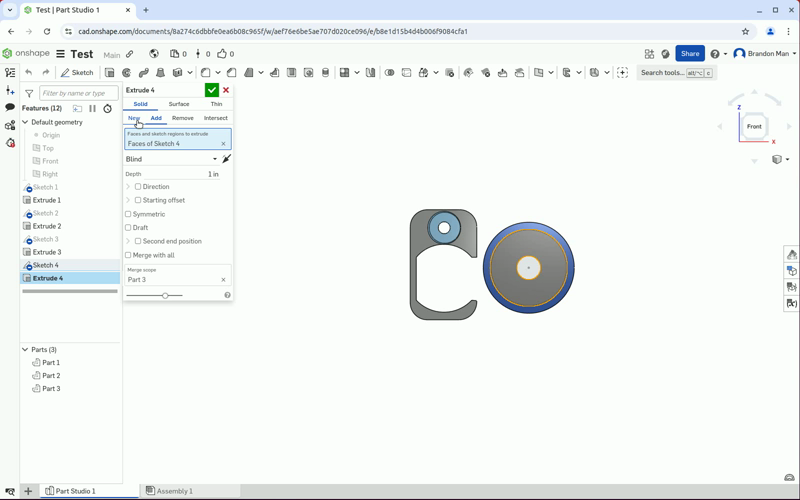
click(137, 120)
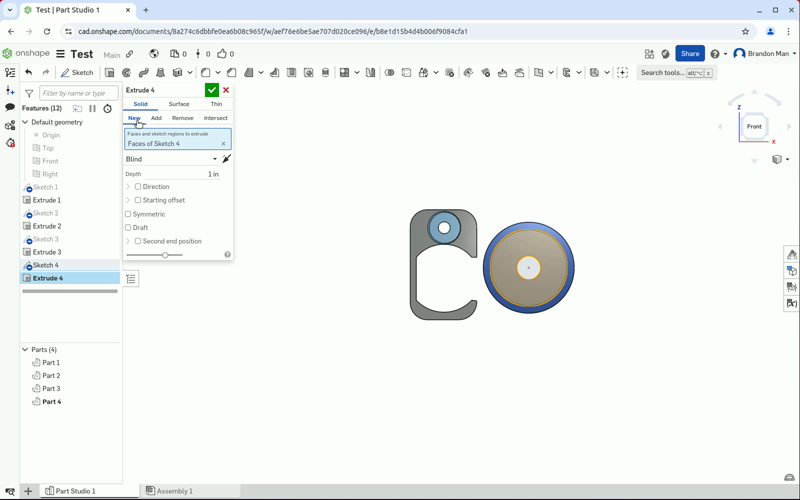
key(tab, 4)
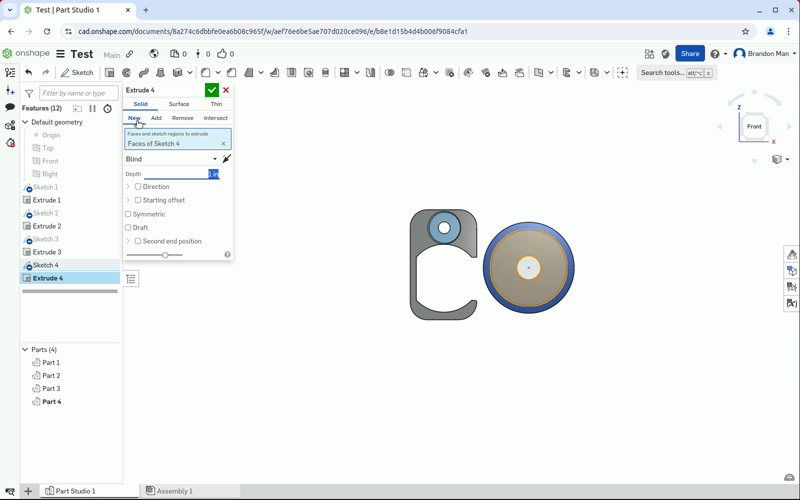
text(9.147)
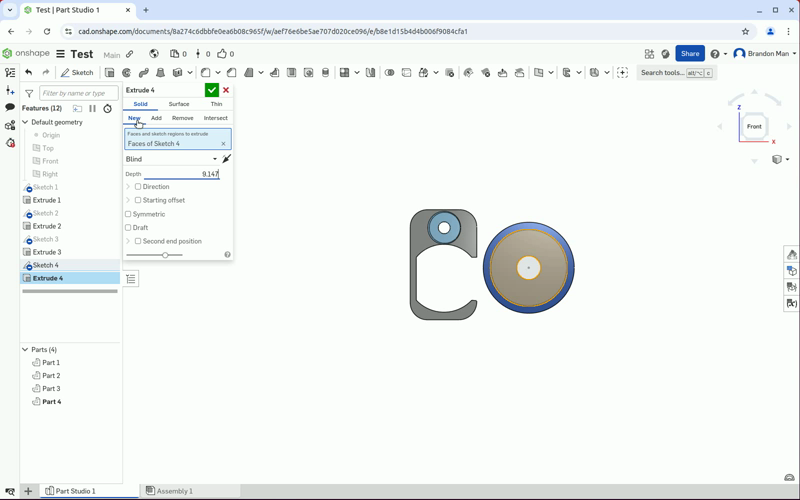
key(enter)
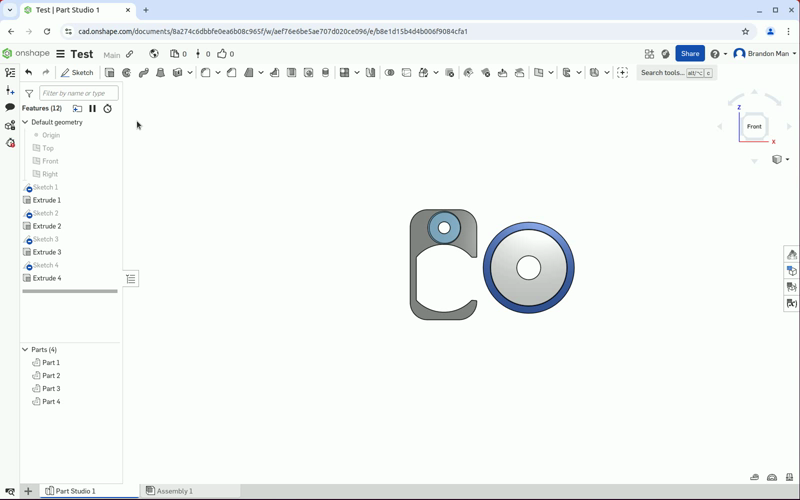
key(shift+h)
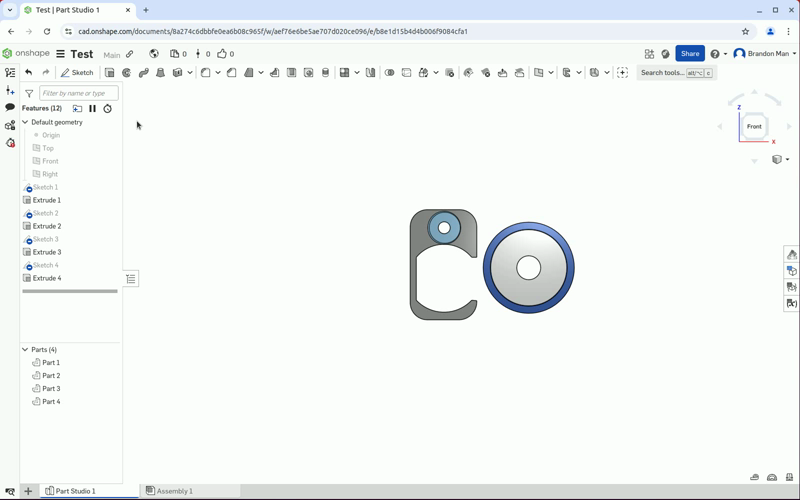
key(shift+h)
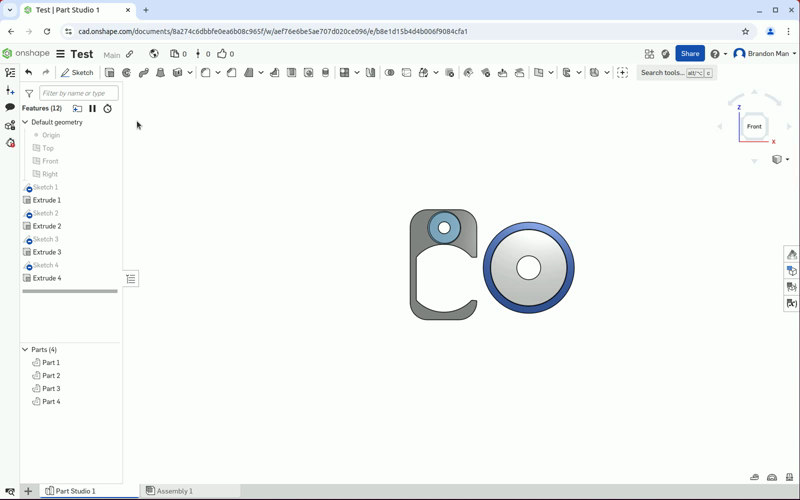
mouse_move(73, 189)
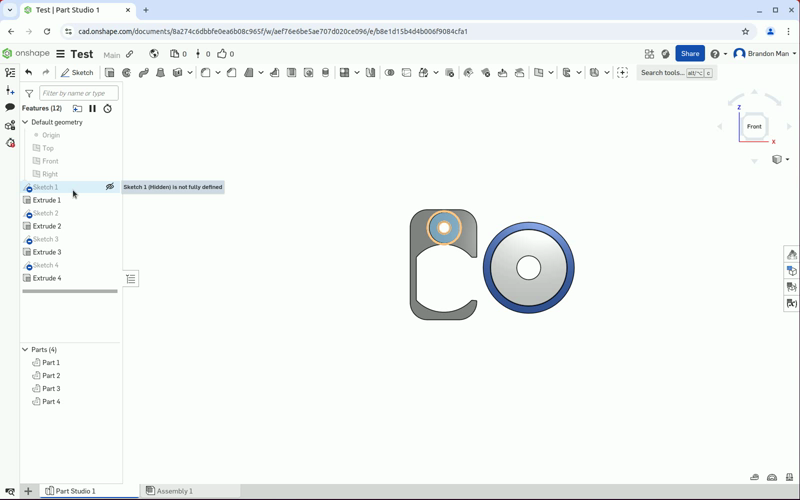
click(73, 189)
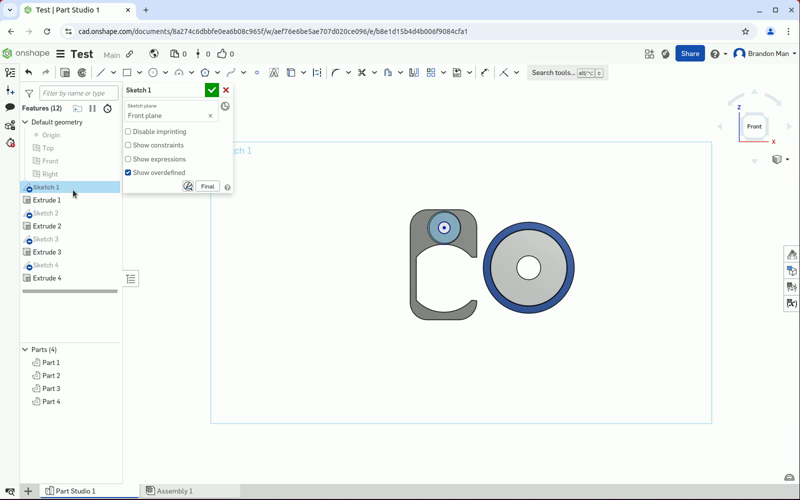
mouse_move(229, 92)
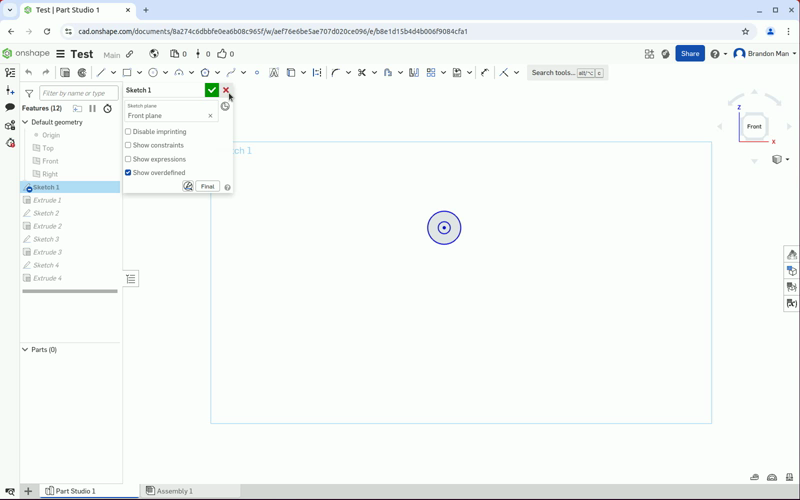
click(229, 92)
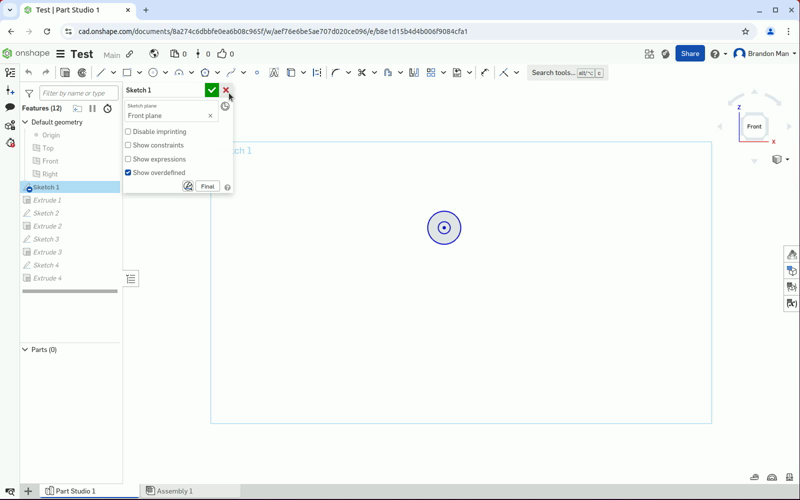
key(shift+s)
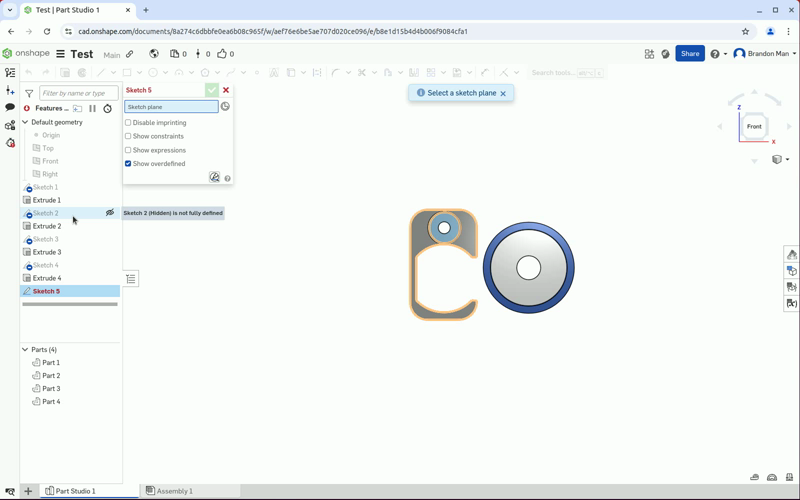
scroll(3)
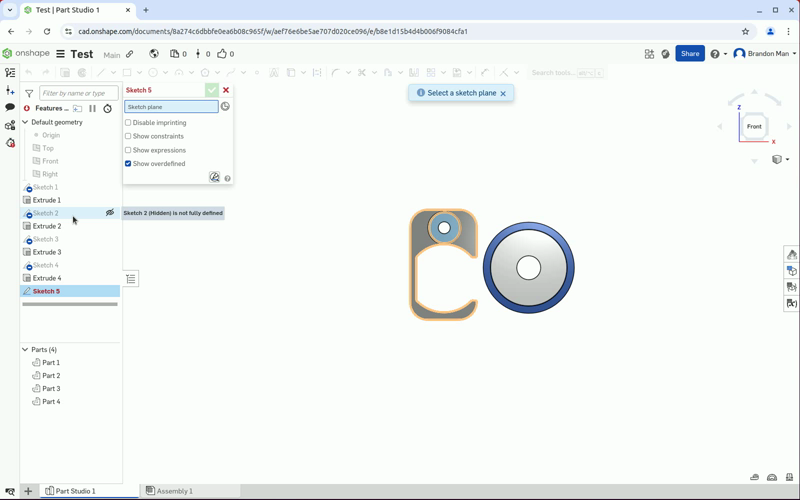
mouse_move(73, 163)
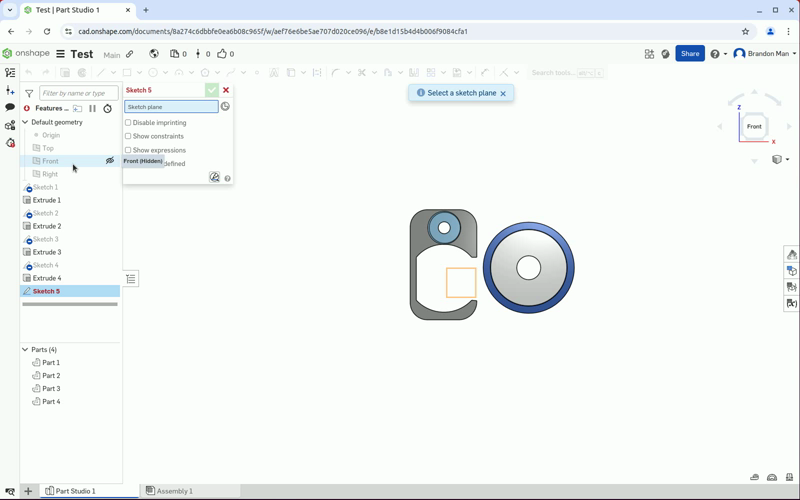
click(73, 163)
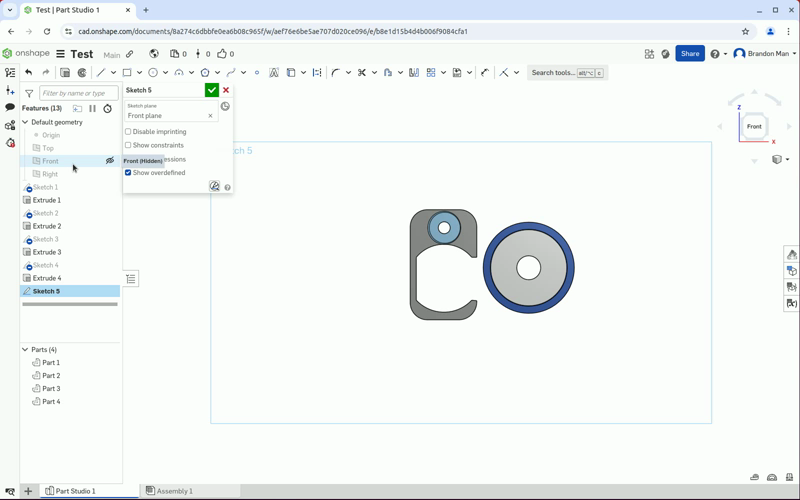
mouse_move(73, 352)
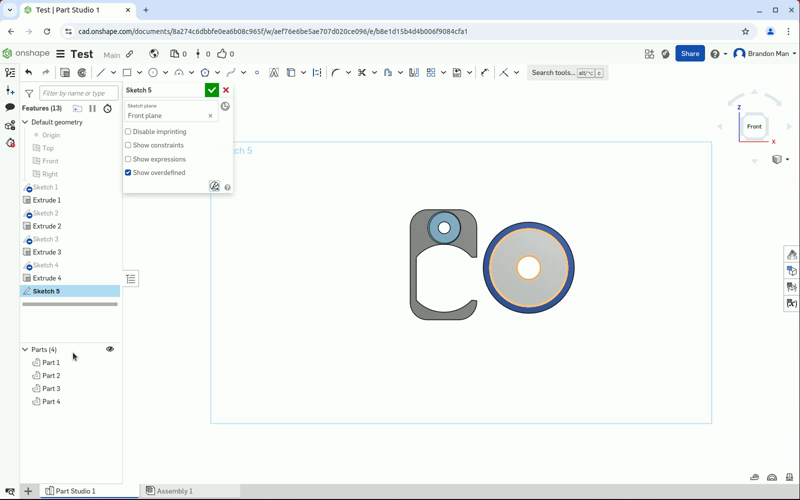
key(y)
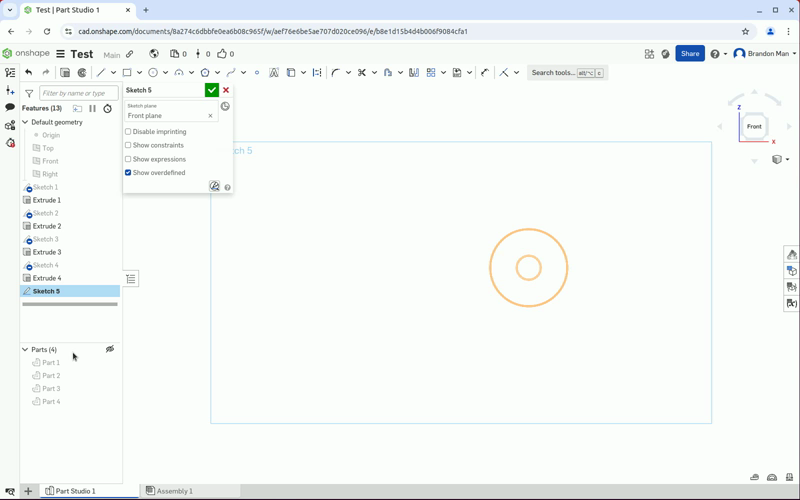
key(c)
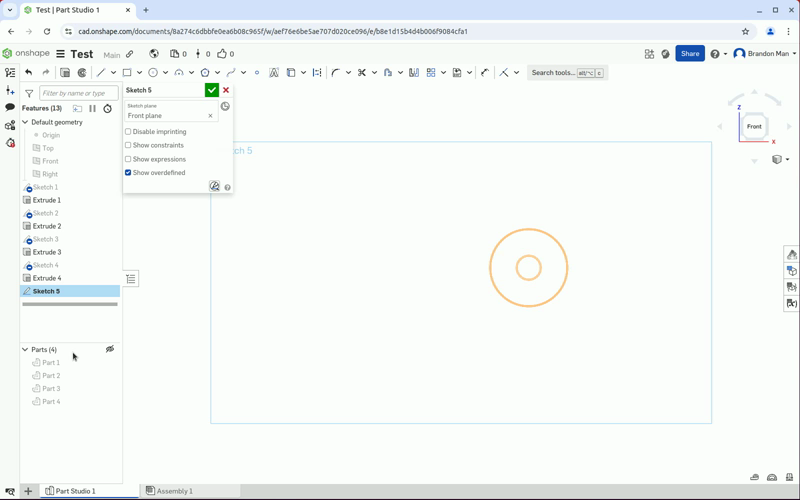
key_down(shift)
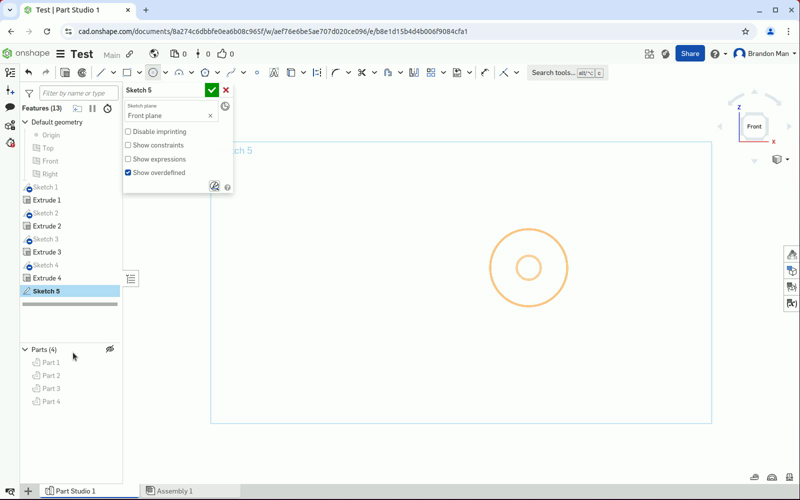
mouse_move(528, 267)
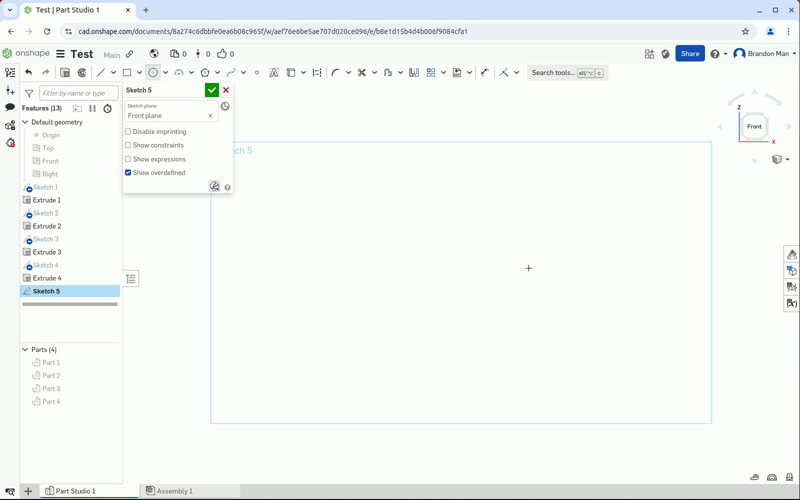
click(528, 267)
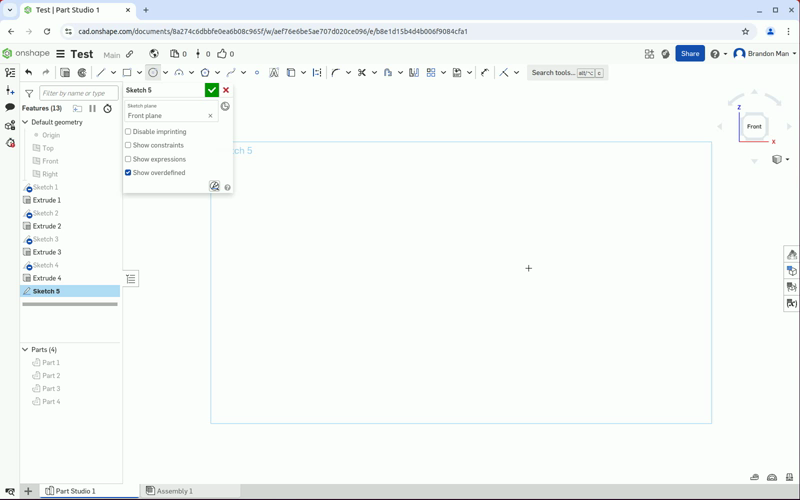
key_up(shift)
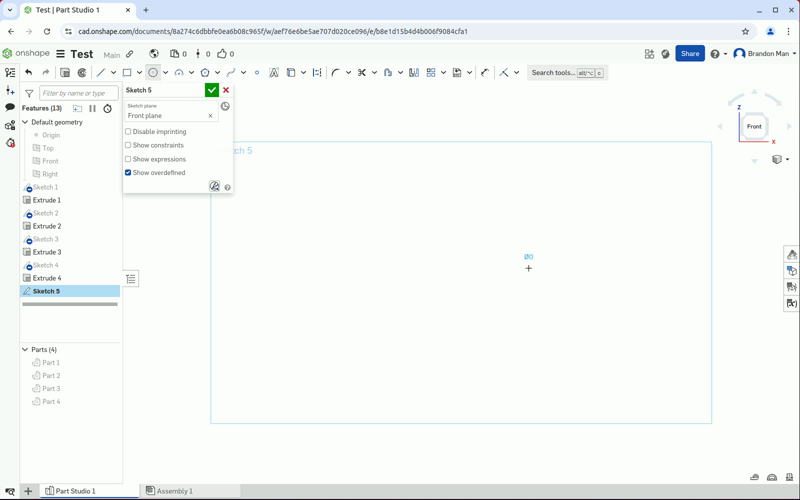
mouse_move(567, 267)
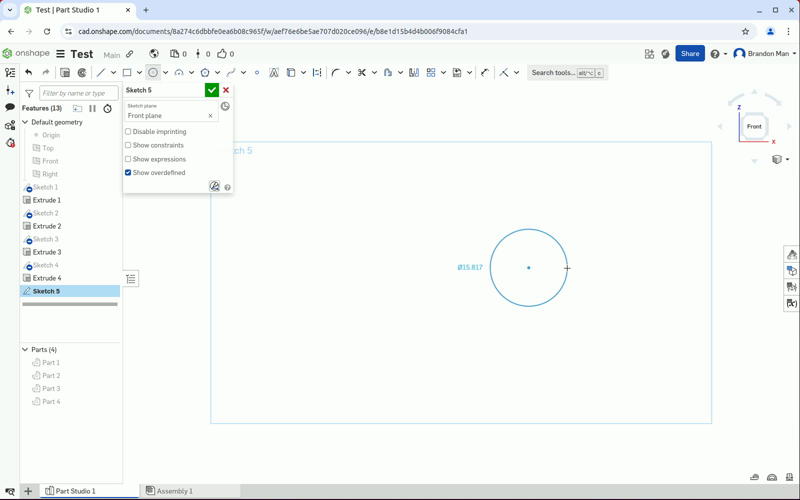
click(567, 267)
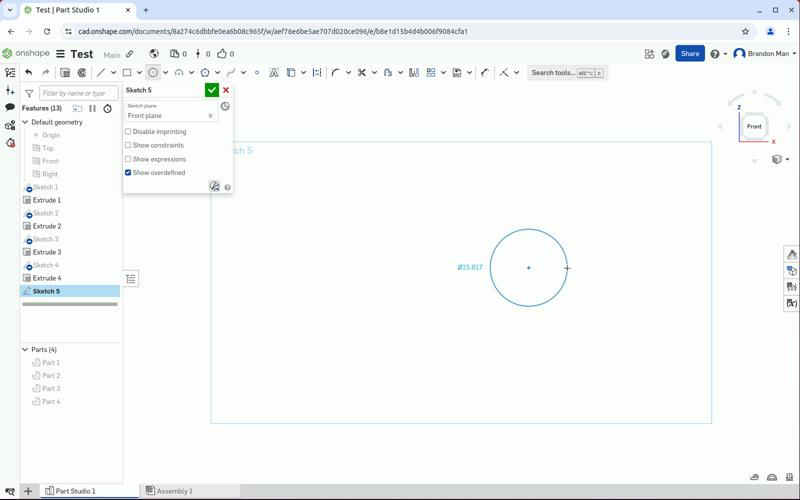
key(esc)
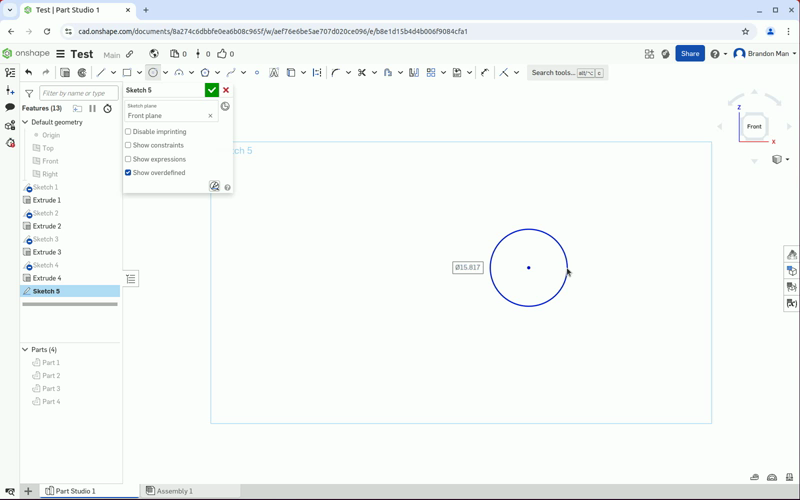
key(c)
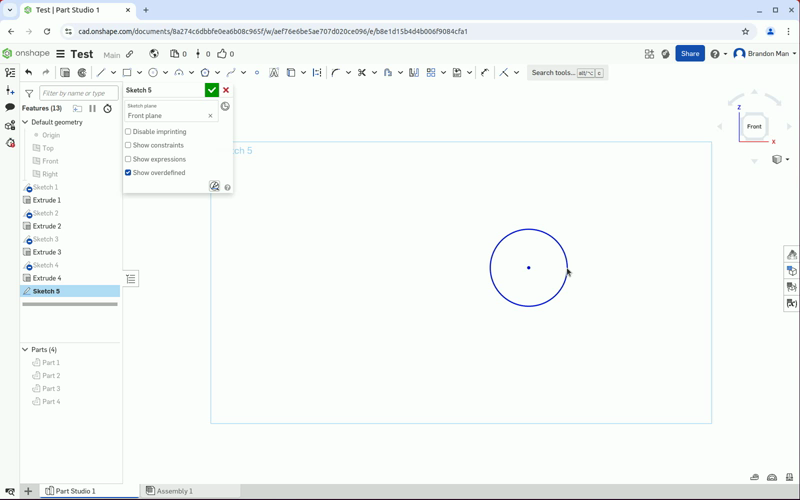
key_down(shift)
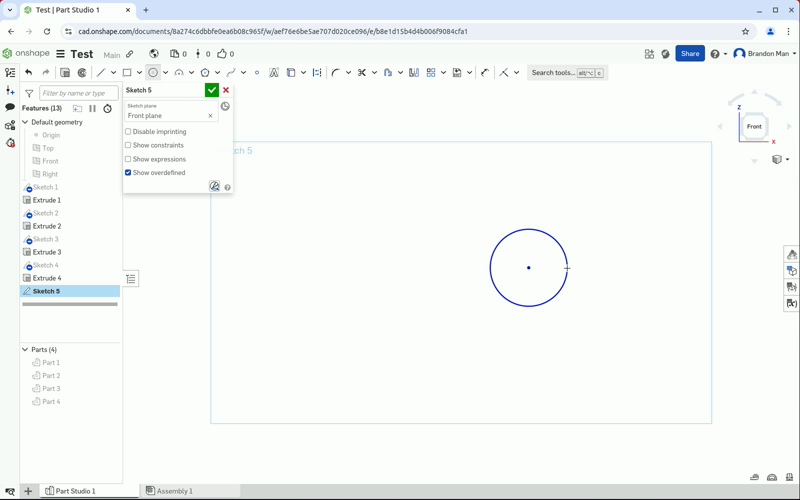
mouse_move(528, 267)
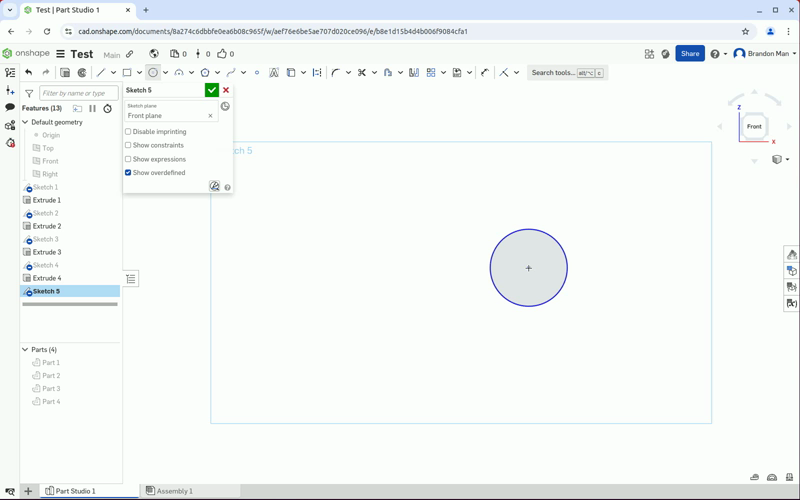
click(528, 267)
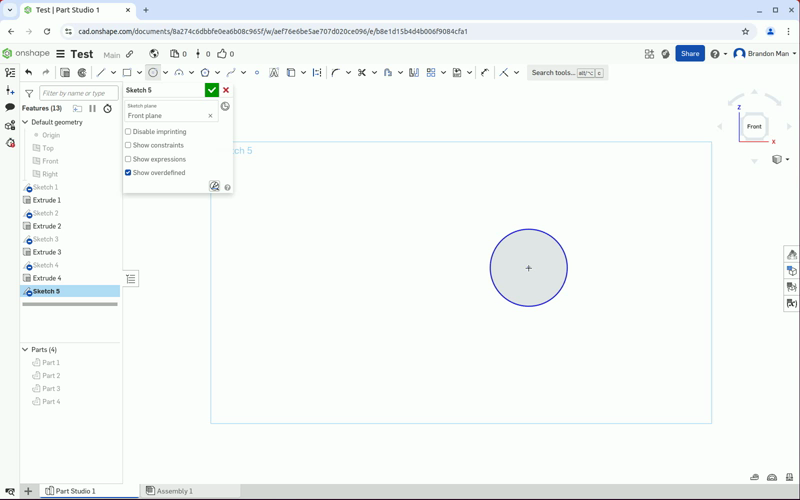
key_up(shift)
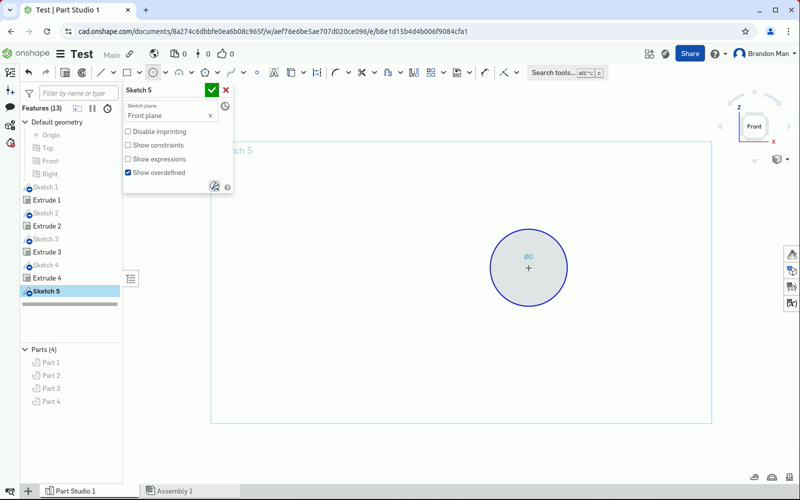
mouse_move(540, 267)
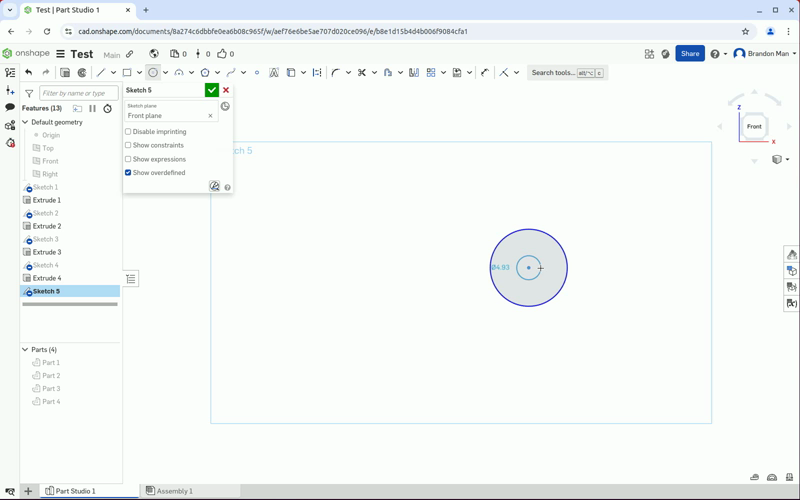
click(540, 267)
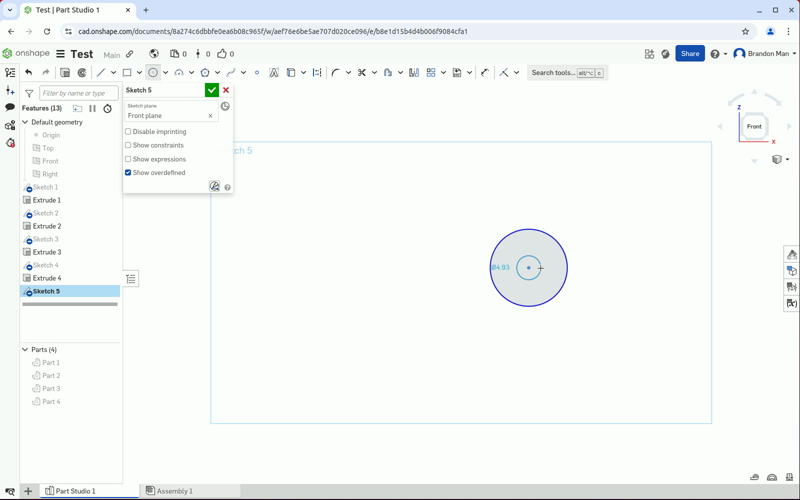
key(esc)
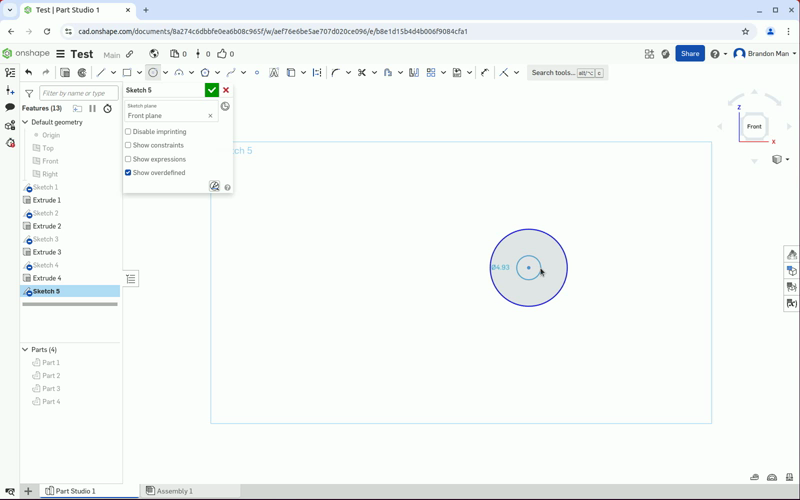
mouse_move(512, 282)
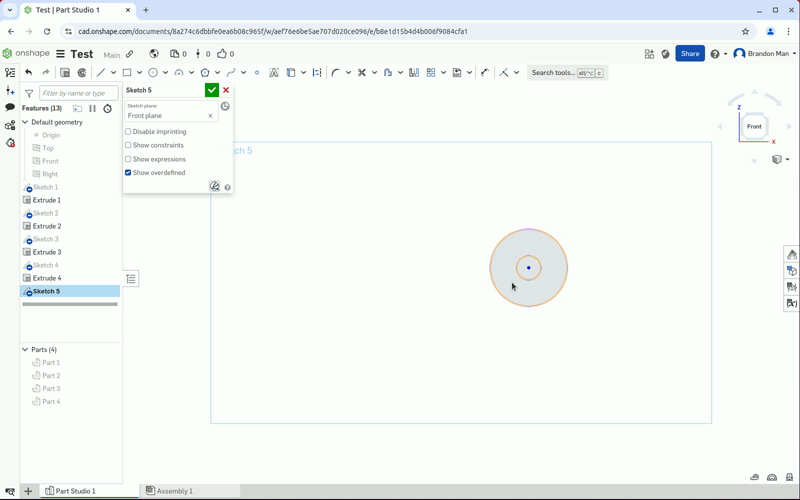
click(512, 282)
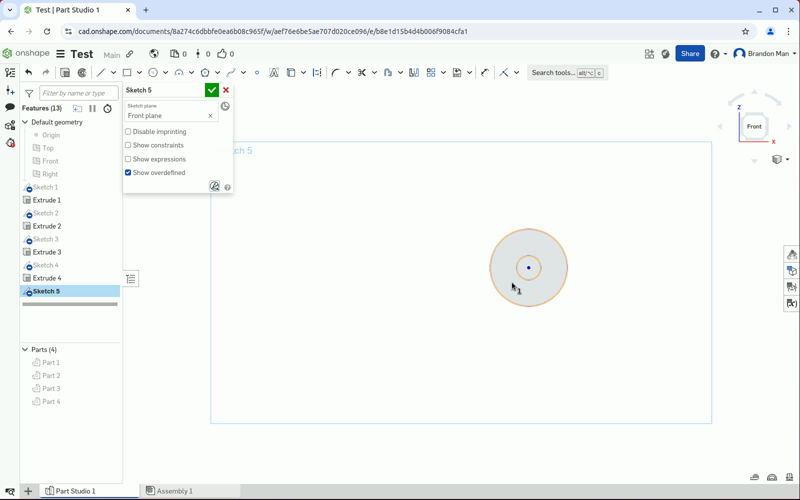
mouse_move(73, 352)
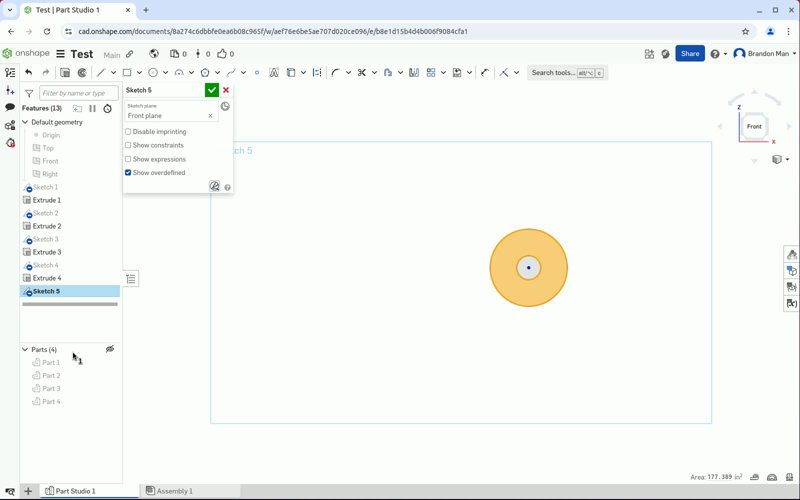
key(shift+y)
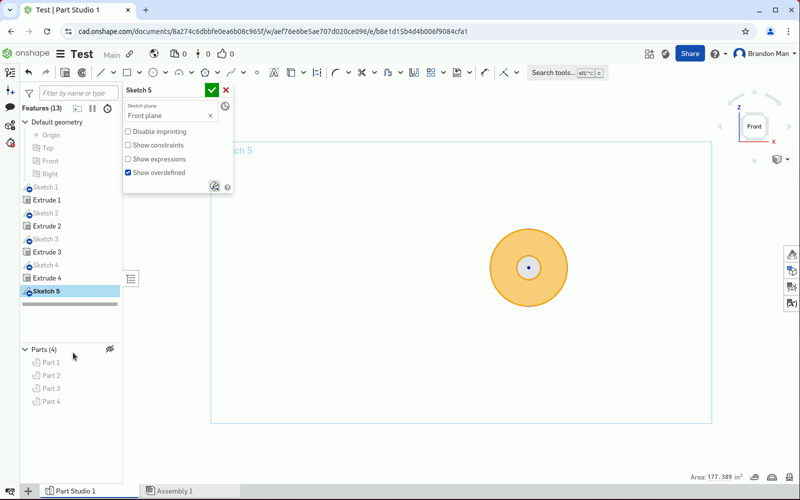
key(shift+e)
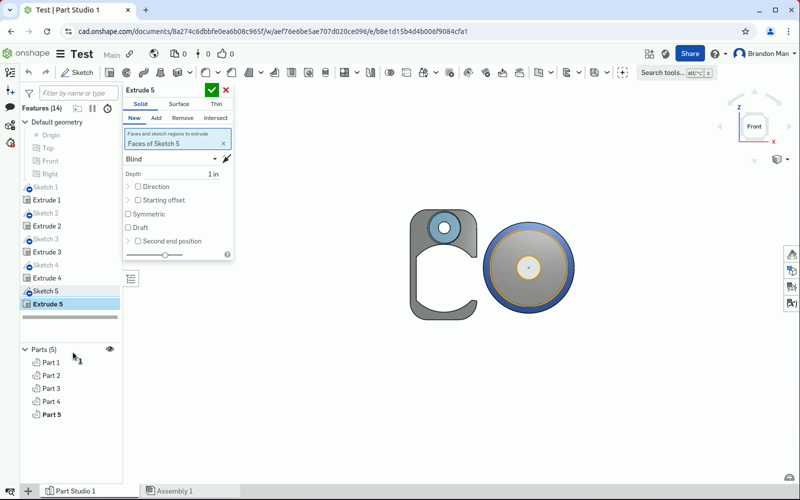
mouse_move(143, 106)
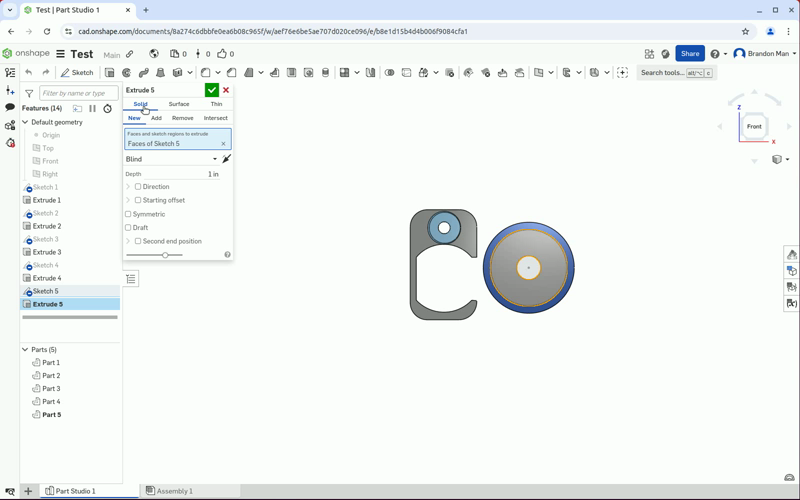
click(143, 106)
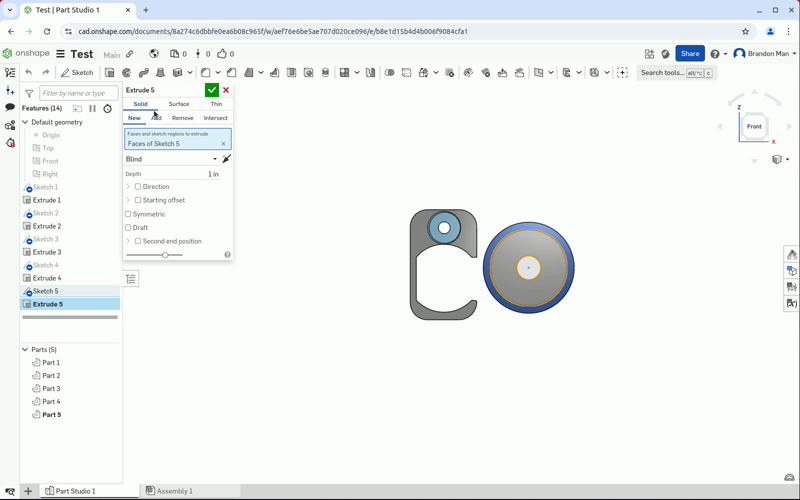
mouse_move(186, 120)
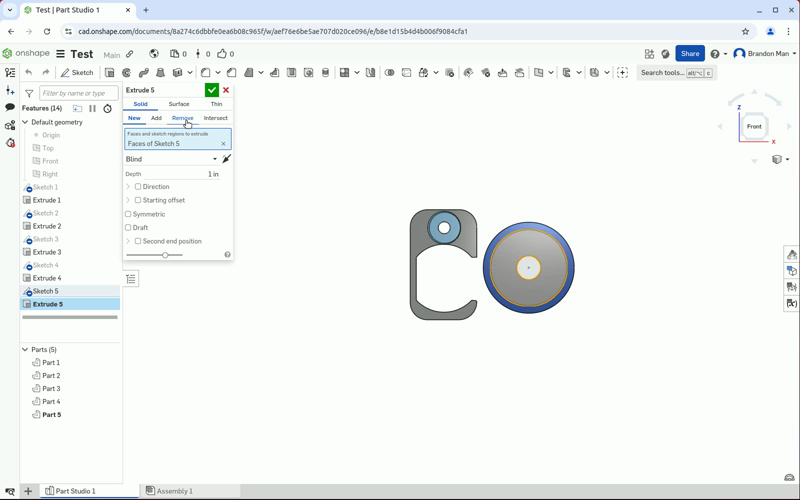
click(186, 120)
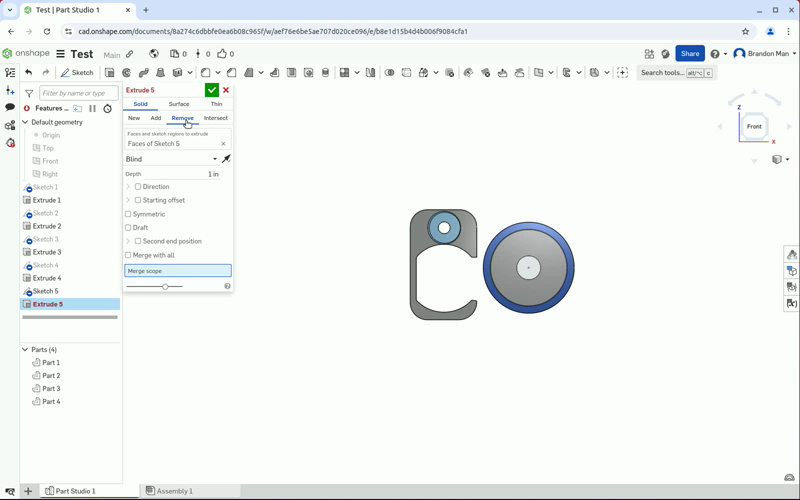
key(tab, 4)
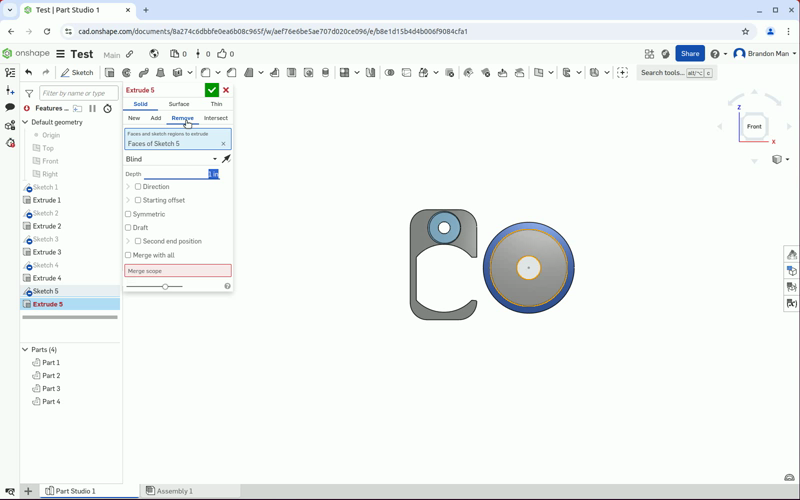
text(-5.777)
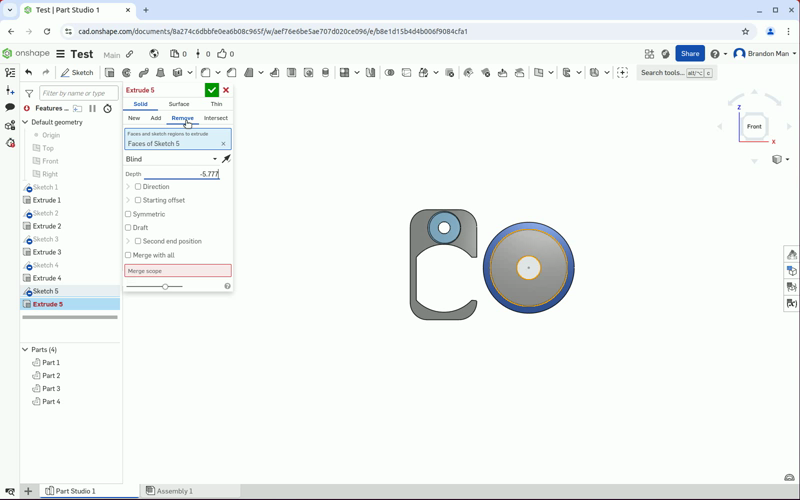
key(tab, 6)
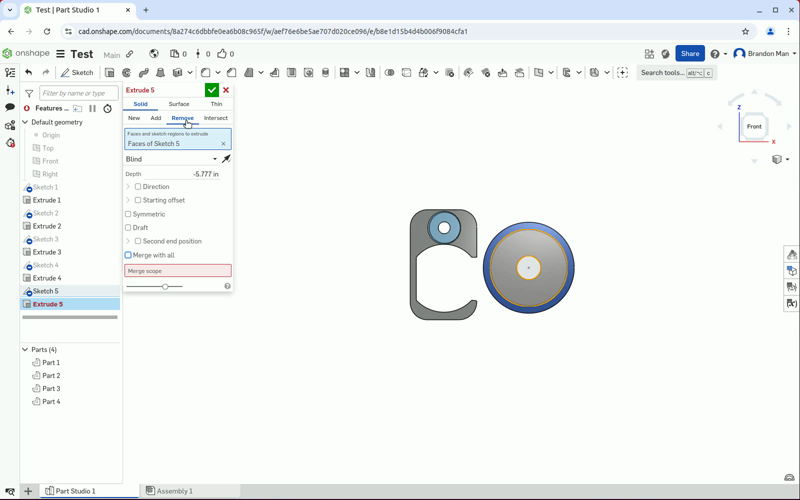
key(space)
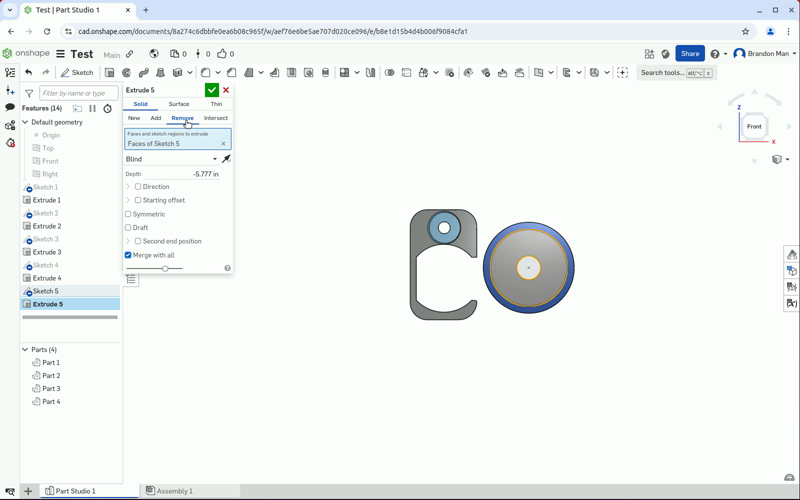
key(enter)
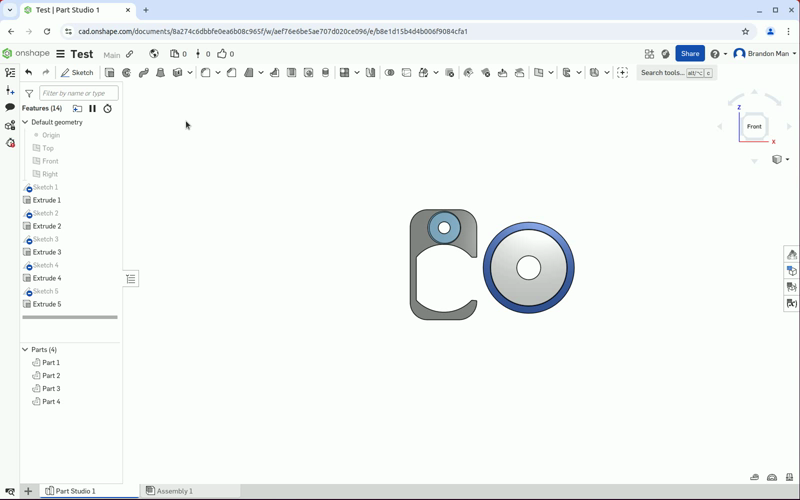
key(shift+h)
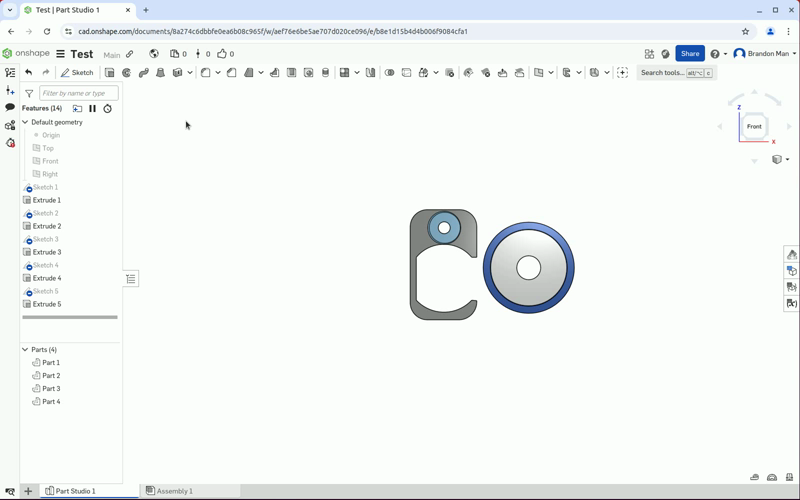
key(shift+h)
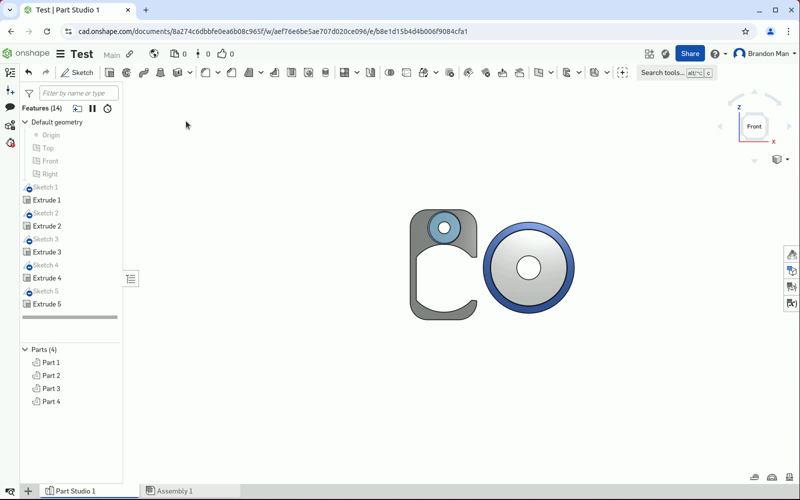
mouse_move(73, 189)
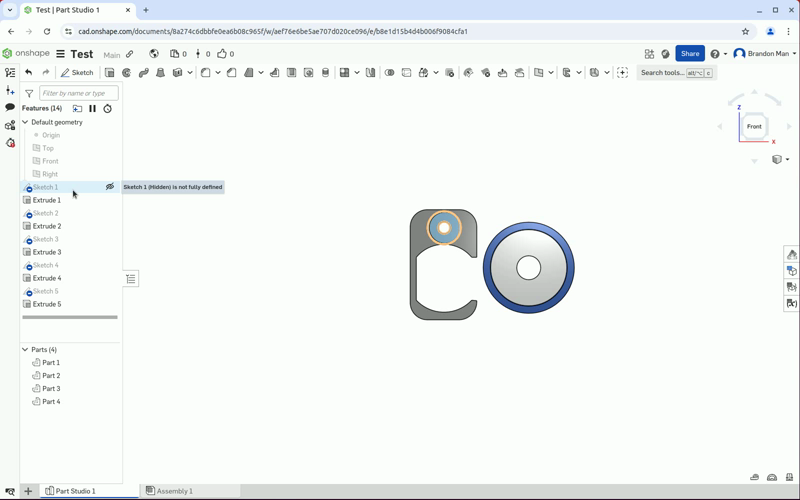
click(73, 189)
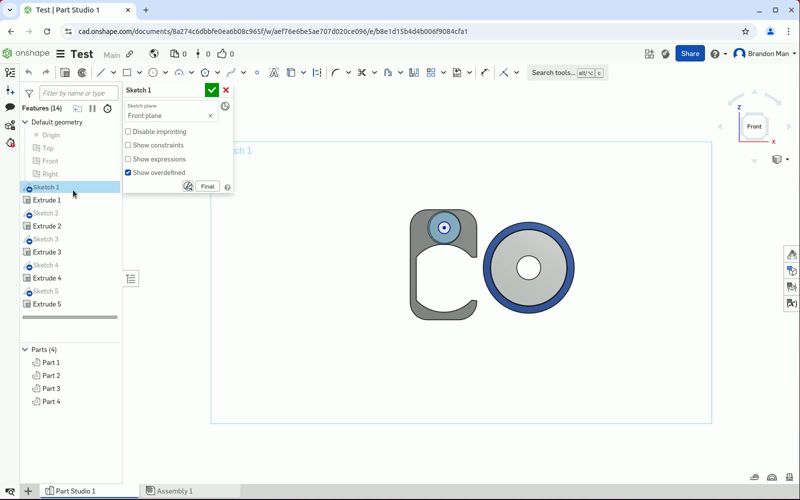
mouse_move(229, 92)
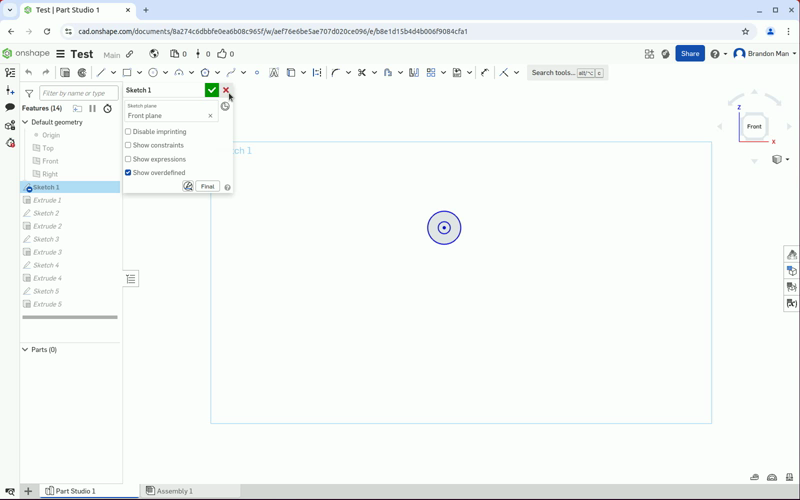
click(229, 92)
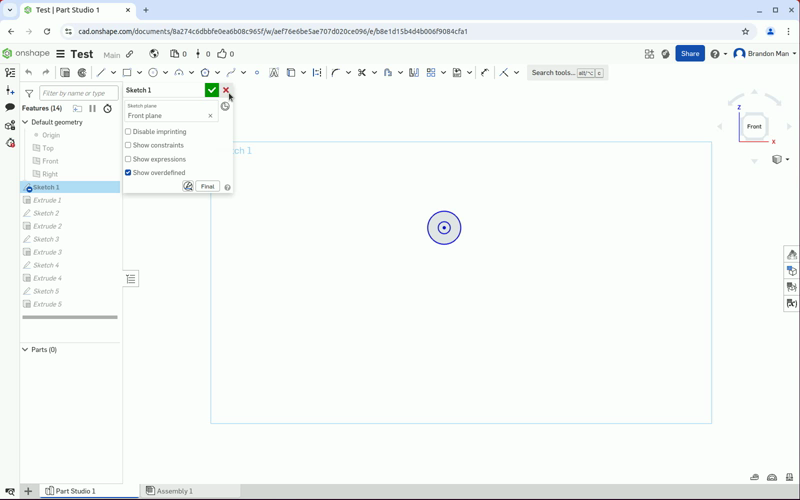
key(shift+s)
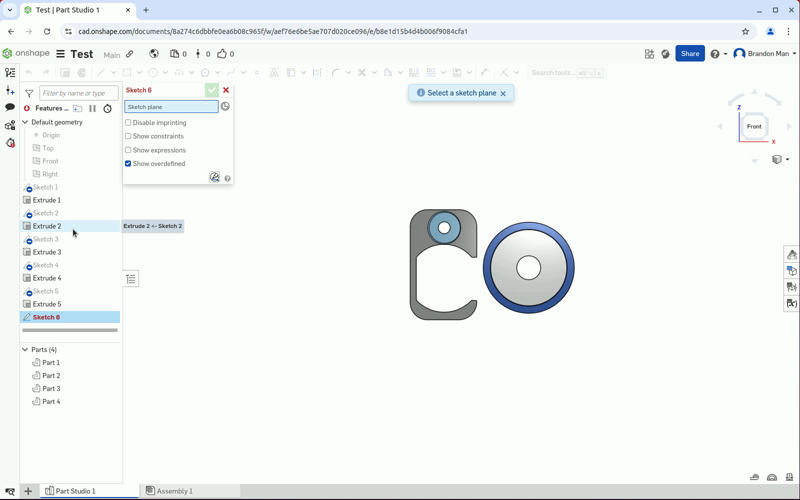
scroll(3)
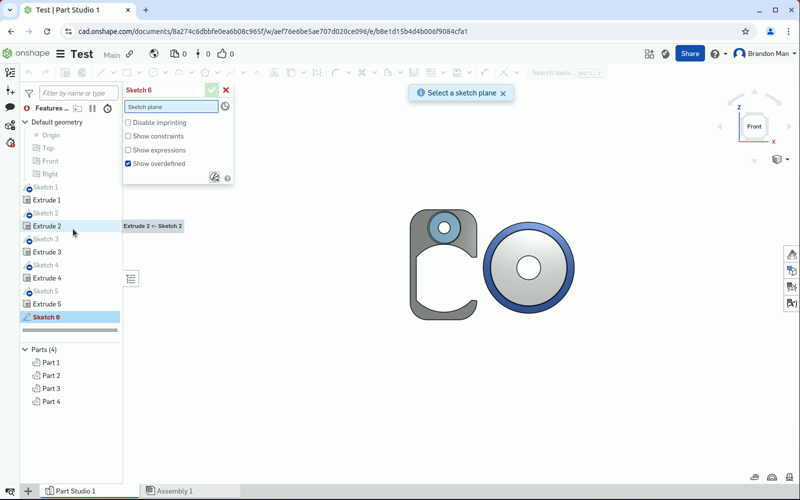
mouse_move(73, 163)
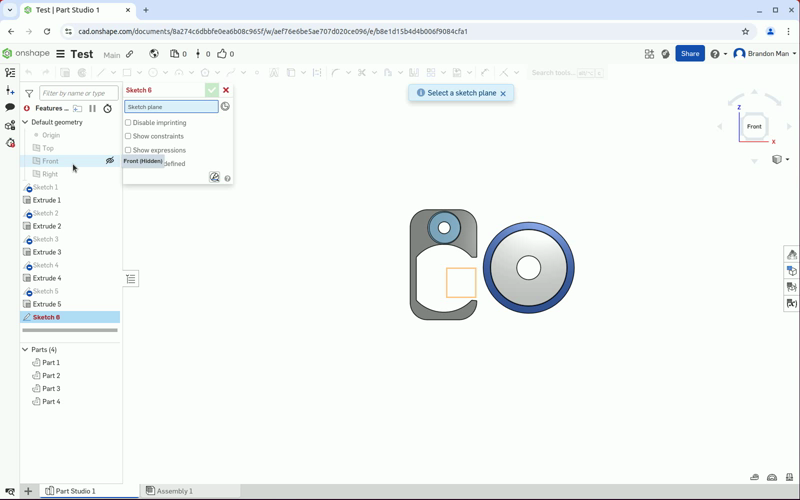
click(73, 163)
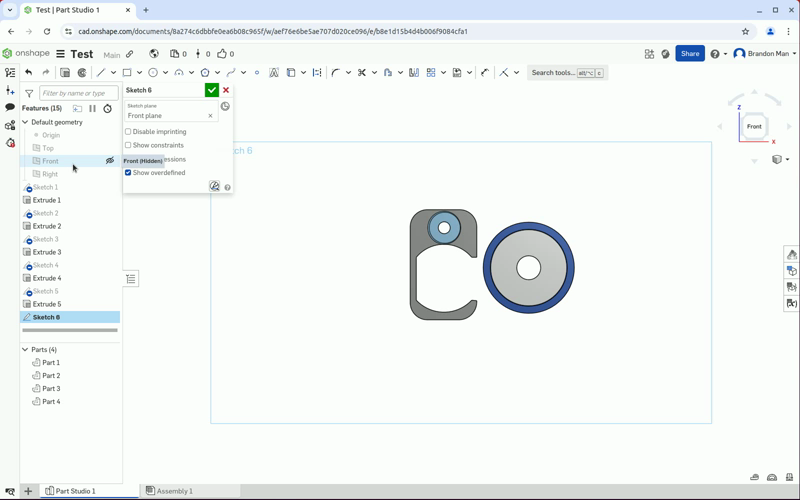
mouse_move(73, 352)
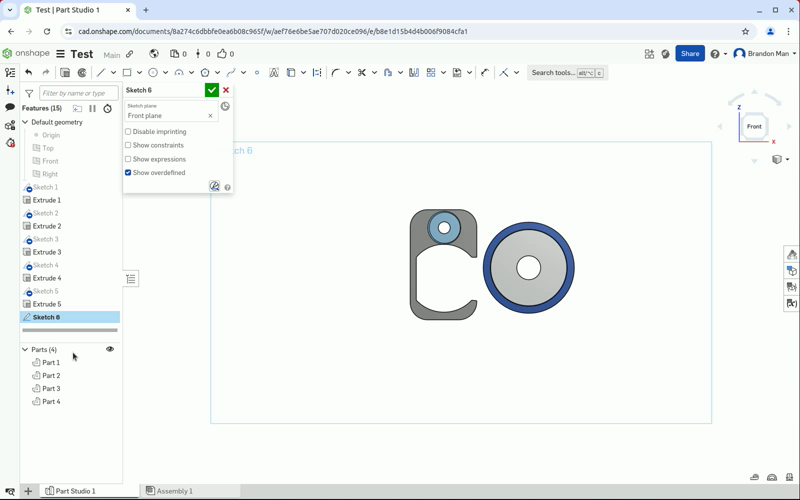
key(y)
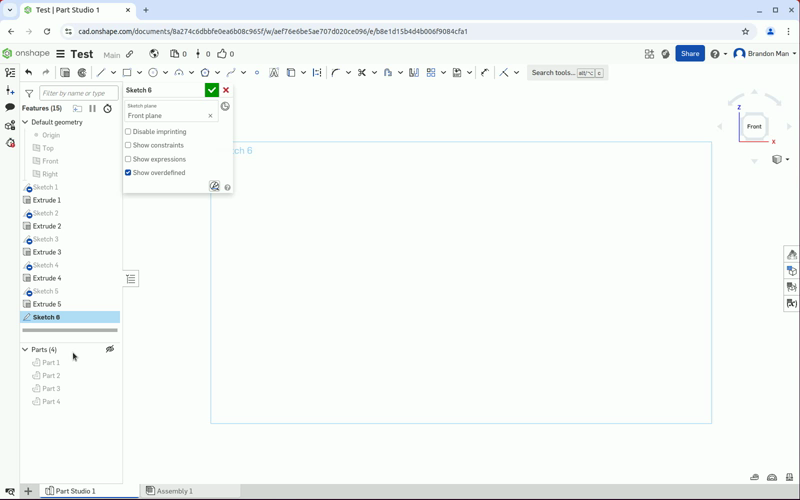
key(c)
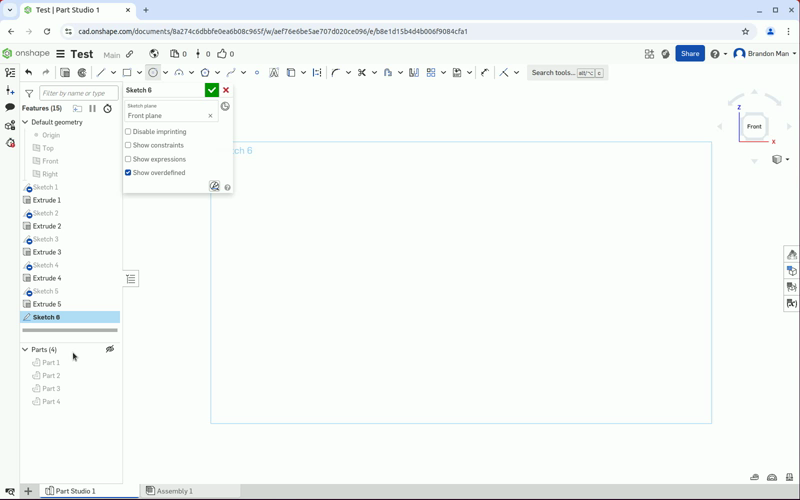
key_down(shift)
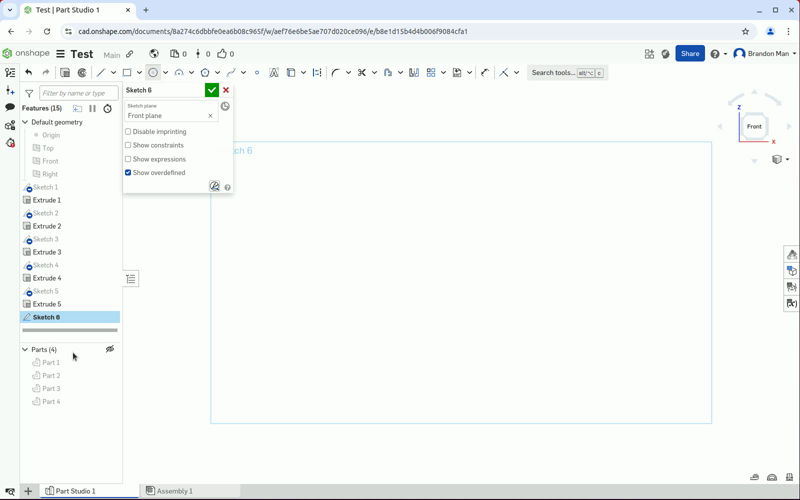
mouse_move(444, 227)
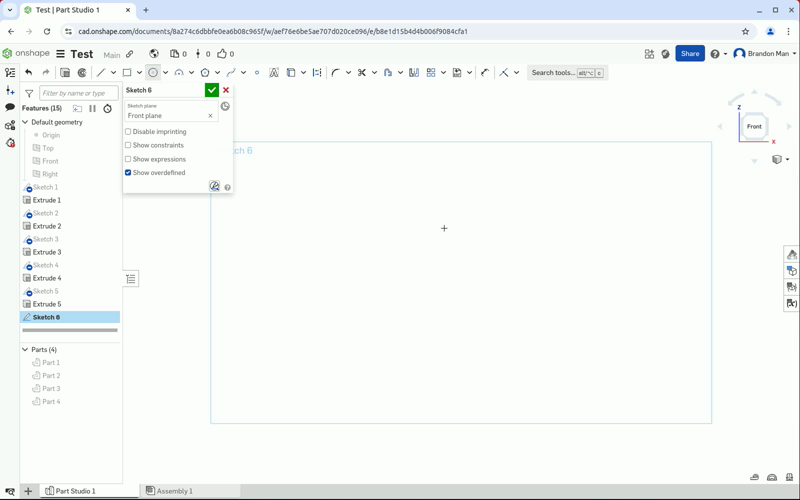
click(444, 227)
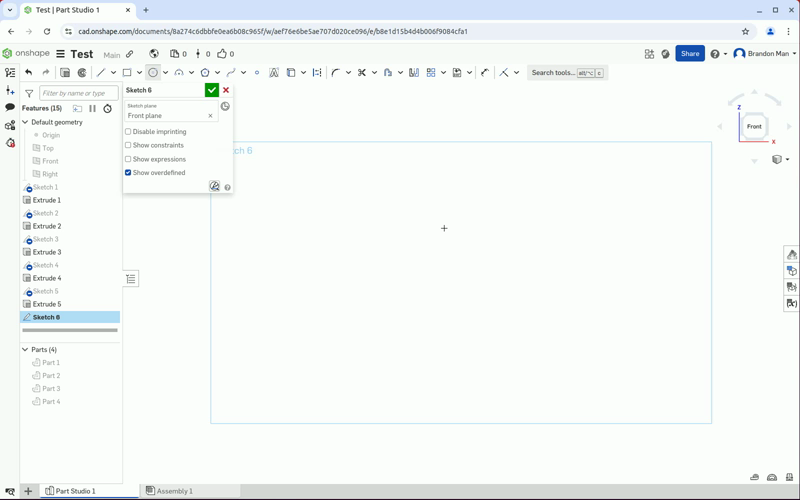
key_up(shift)
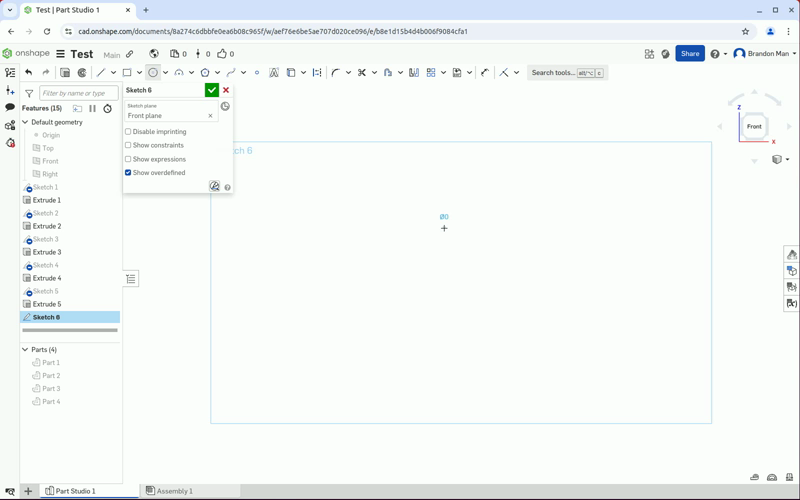
mouse_move(460, 227)
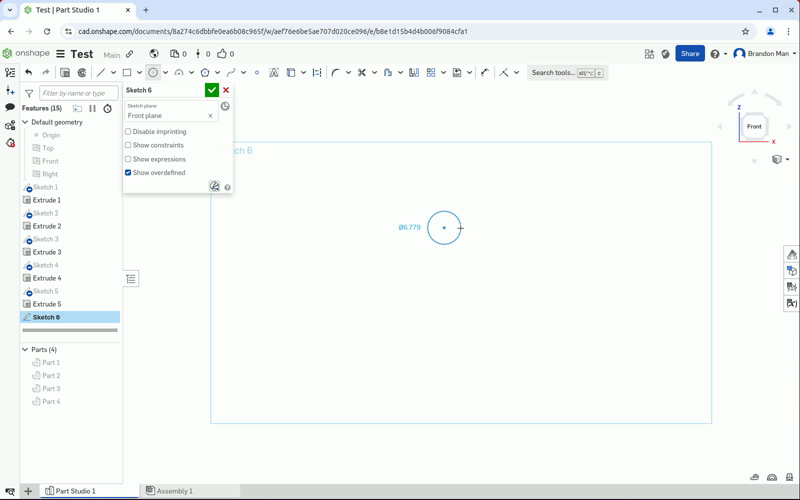
click(460, 227)
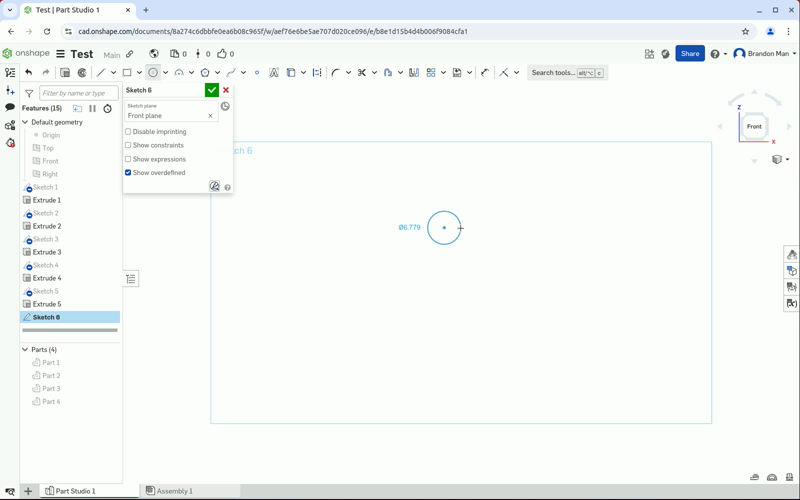
key(esc)
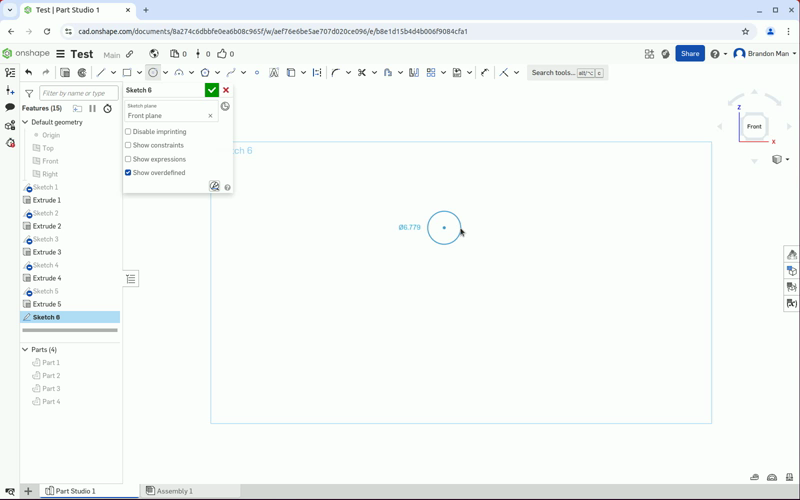
key(c)
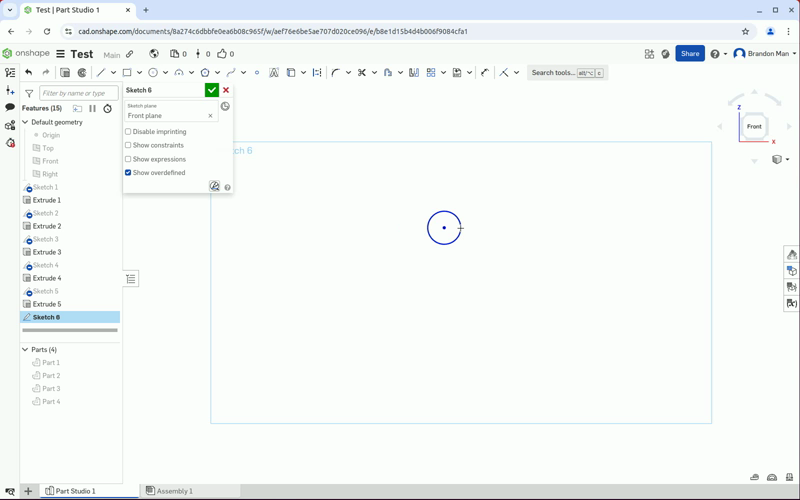
key_down(shift)
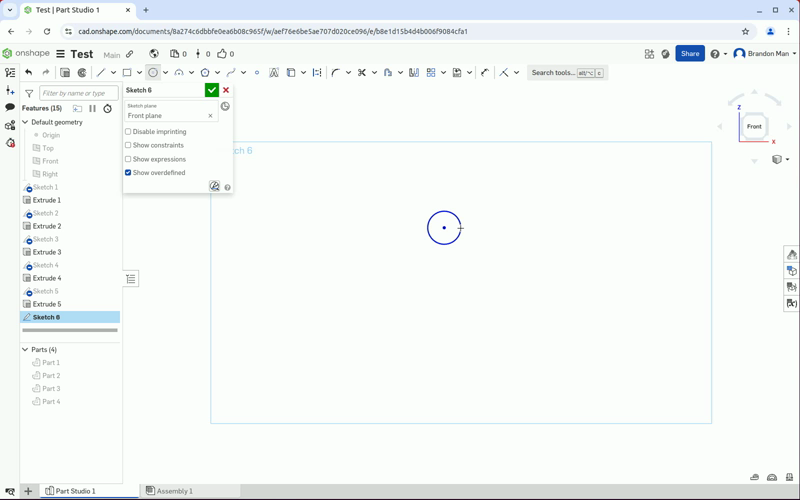
mouse_move(444, 227)
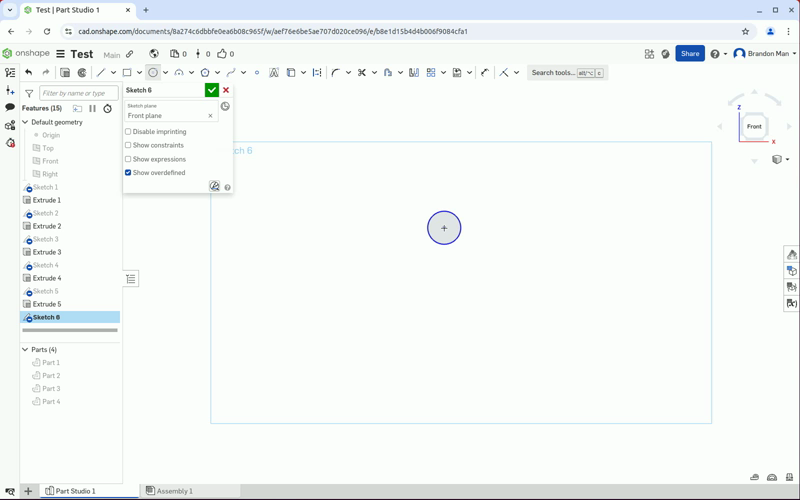
click(444, 227)
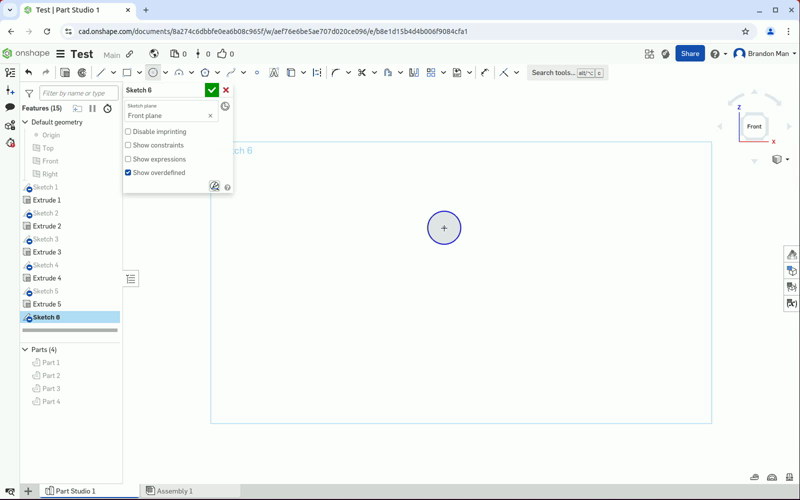
key_up(shift)
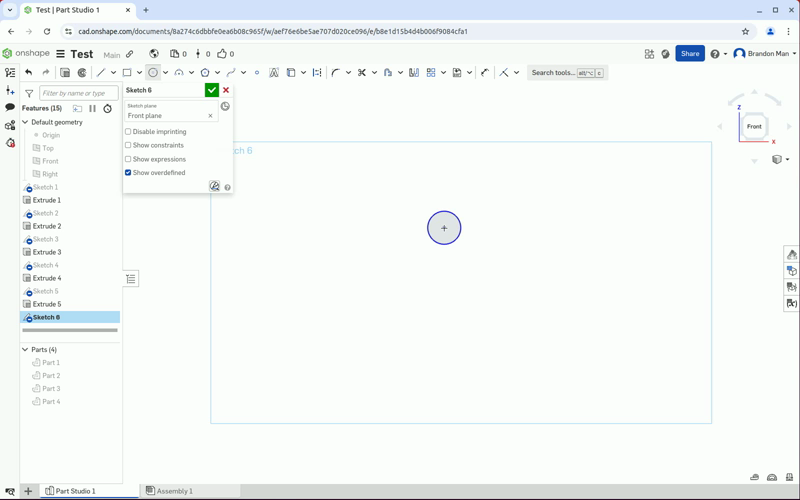
mouse_move(450, 227)
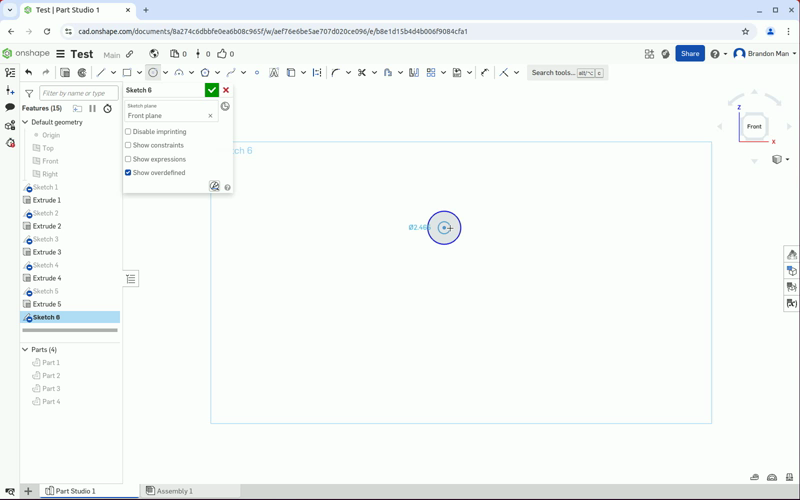
click(450, 227)
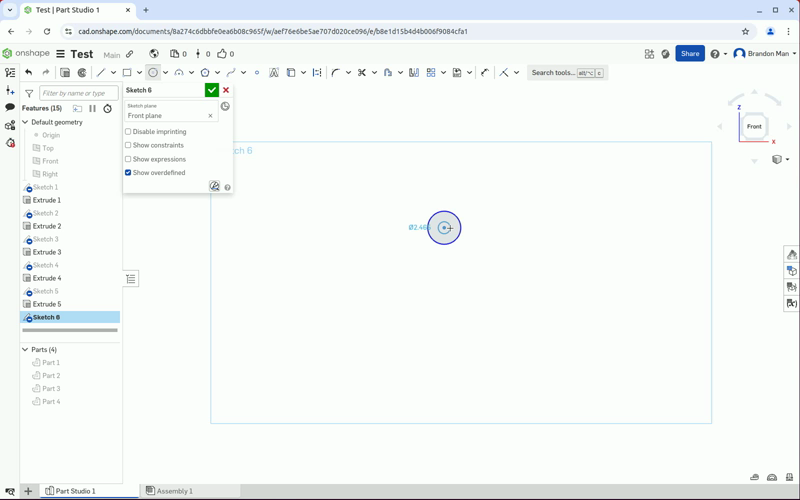
key(esc)
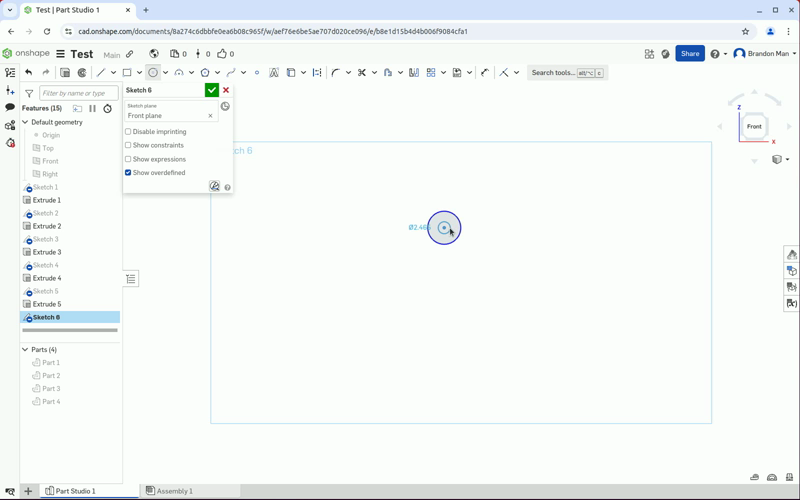
mouse_move(435, 221)
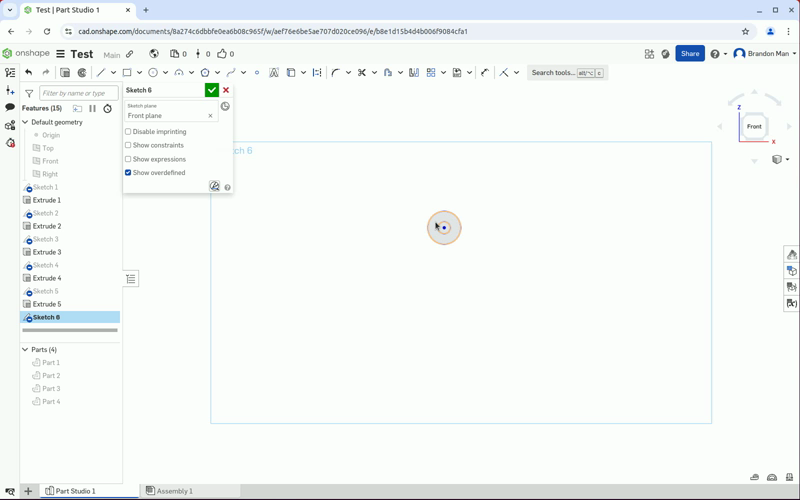
scroll(6)
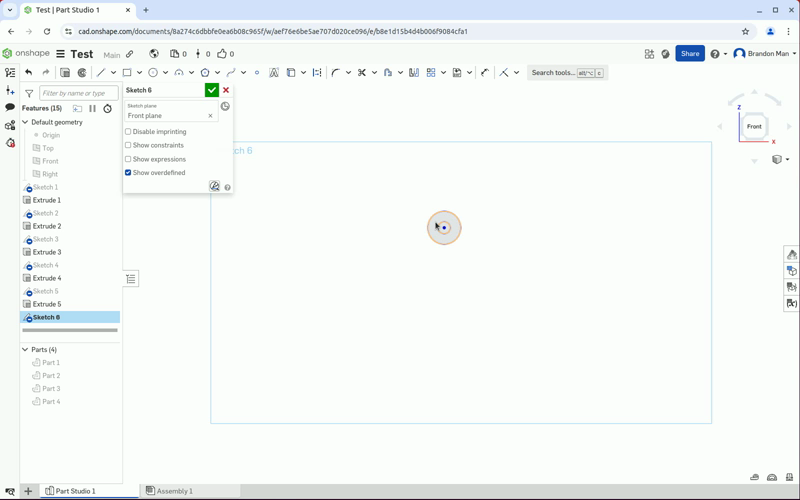
scroll(6)
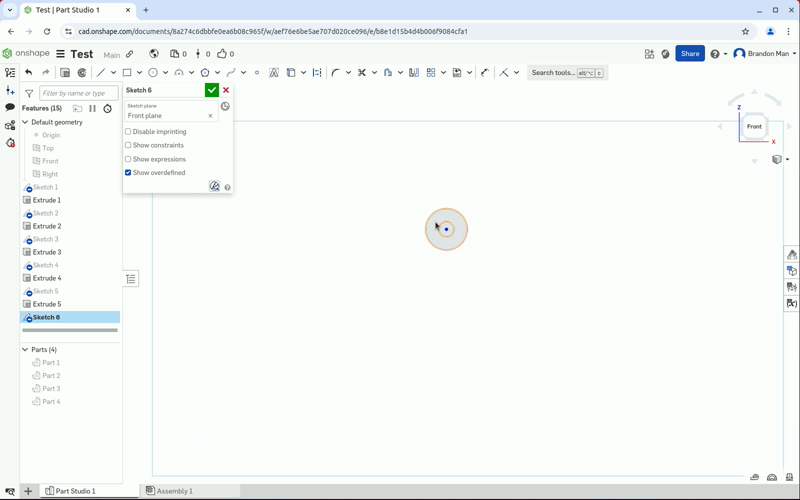
scroll(6)
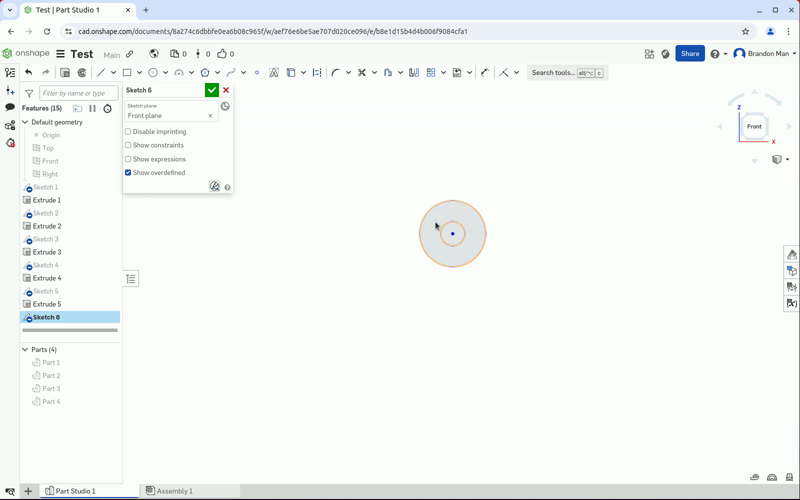
scroll(6)
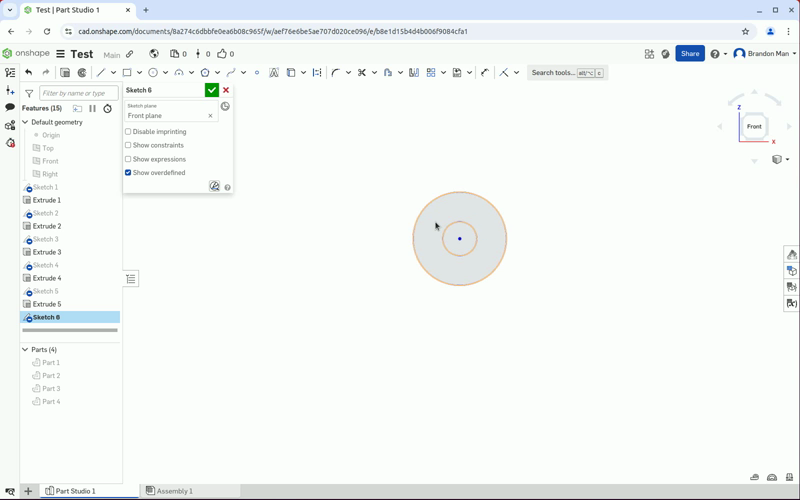
scroll(6)
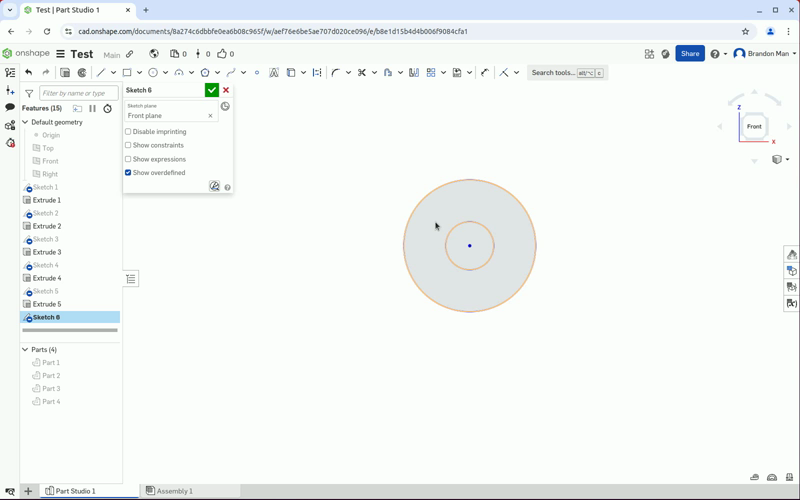
scroll(6)
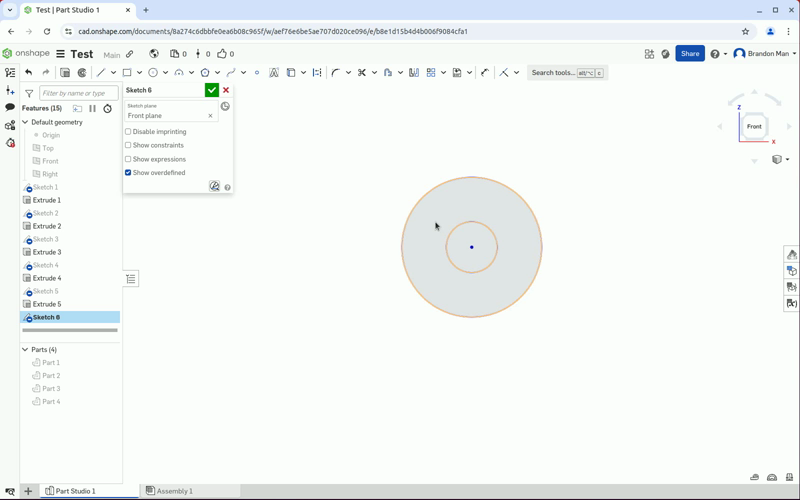
scroll(6)
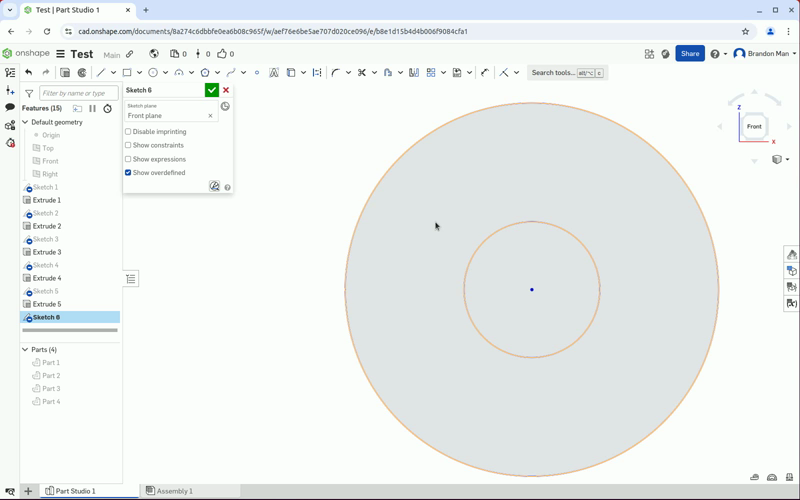
click(435, 221)
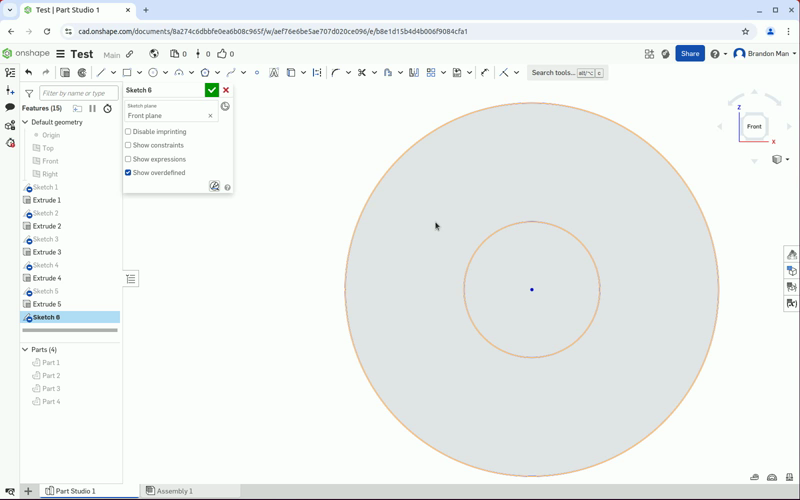
scroll(-6)
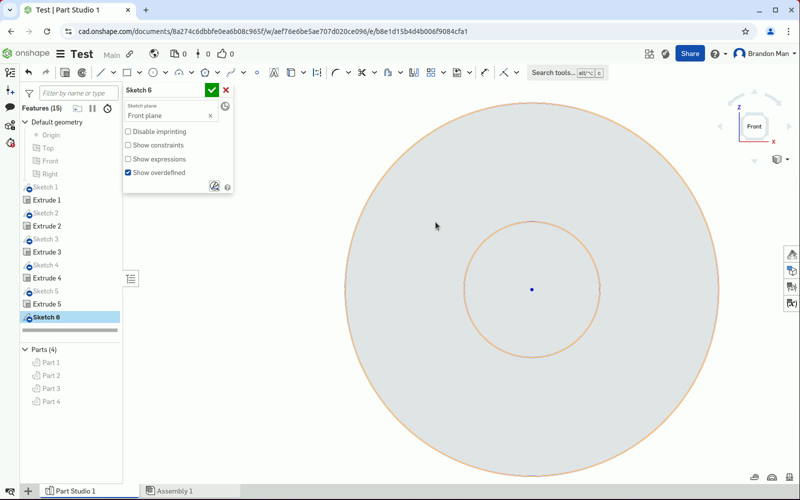
scroll(-6)
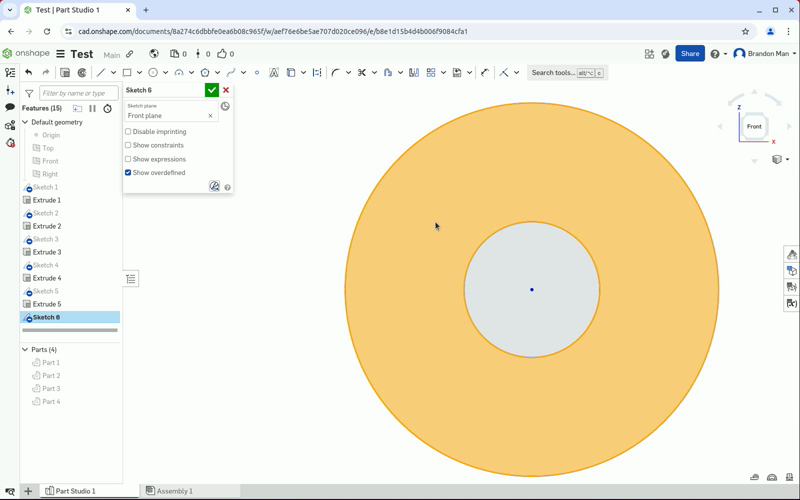
scroll(-6)
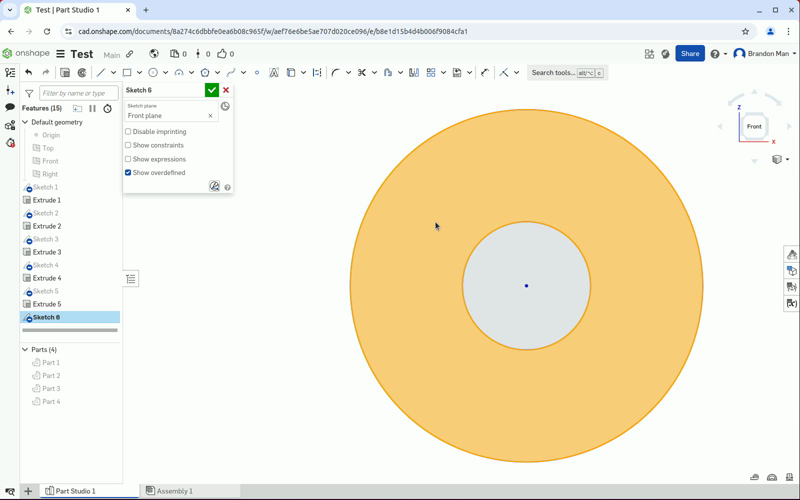
scroll(-6)
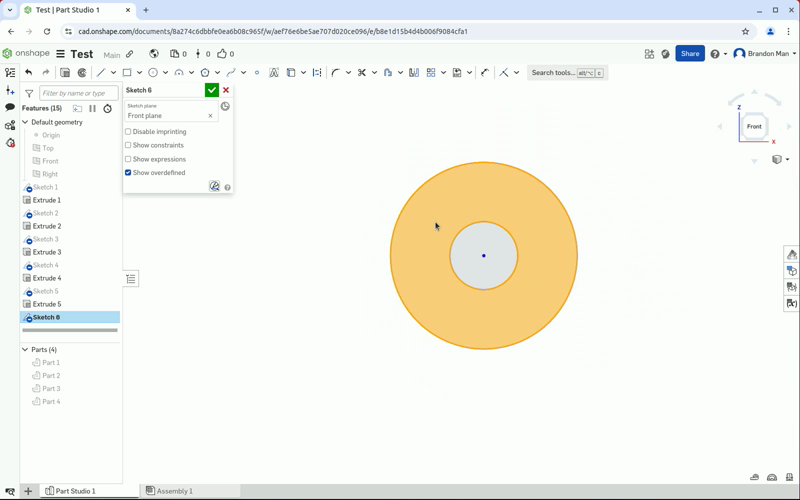
scroll(-6)
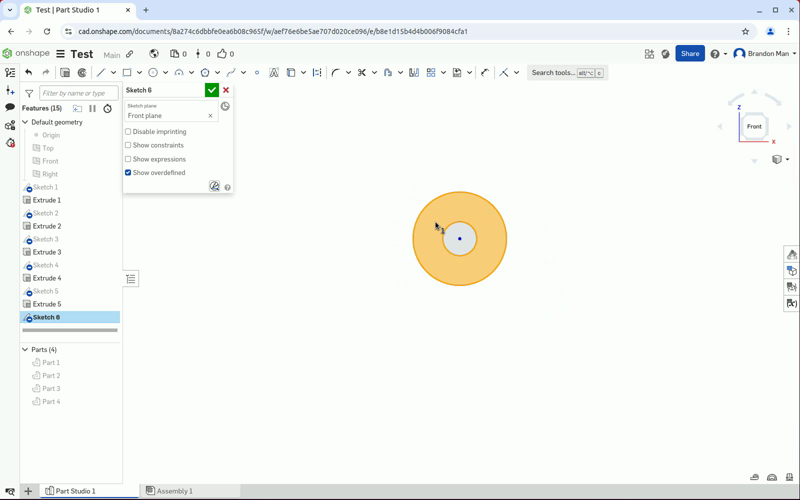
scroll(-6)
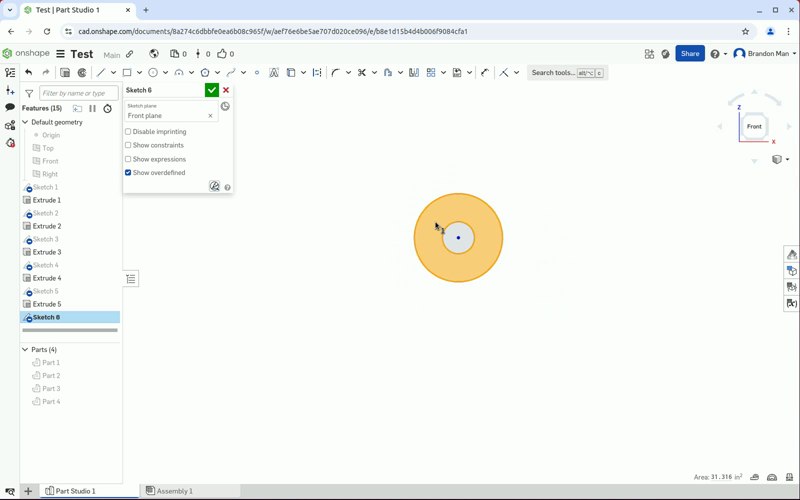
scroll(-6)
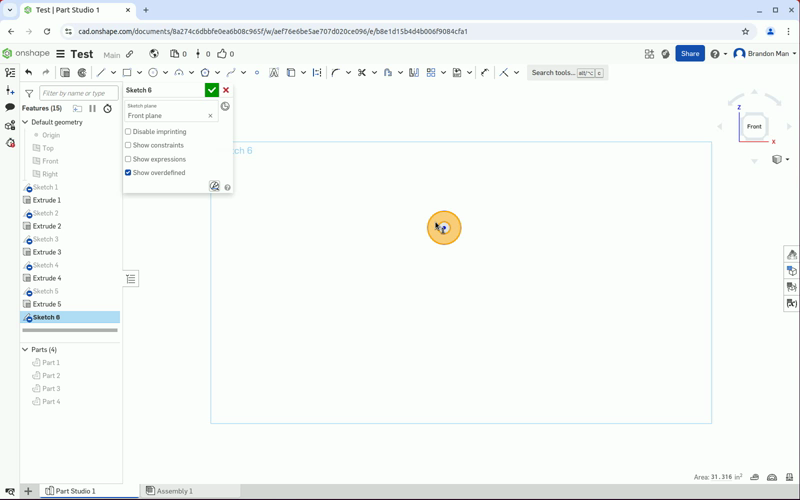
mouse_move(73, 352)
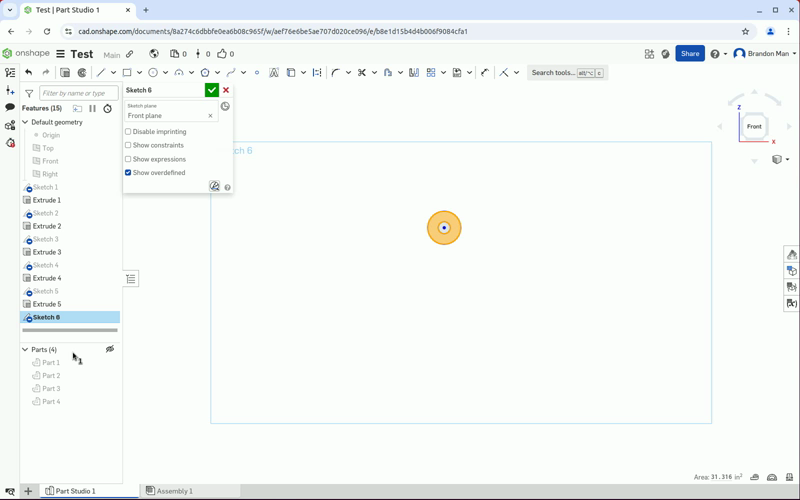
key(shift+y)
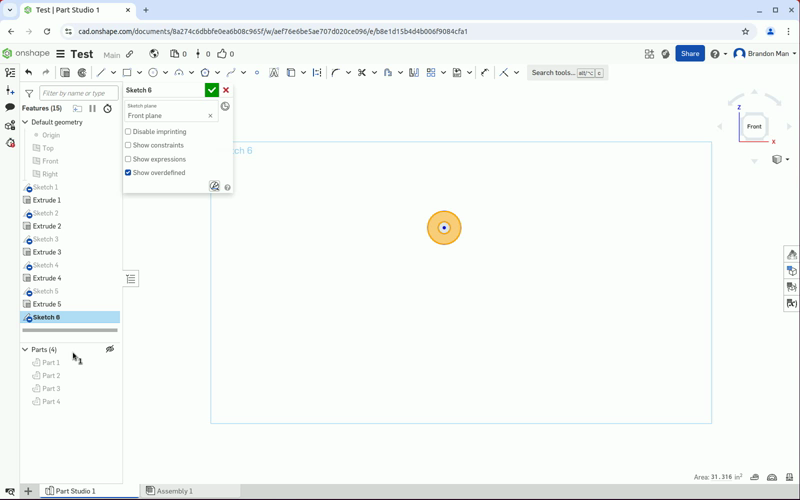
key(shift+e)
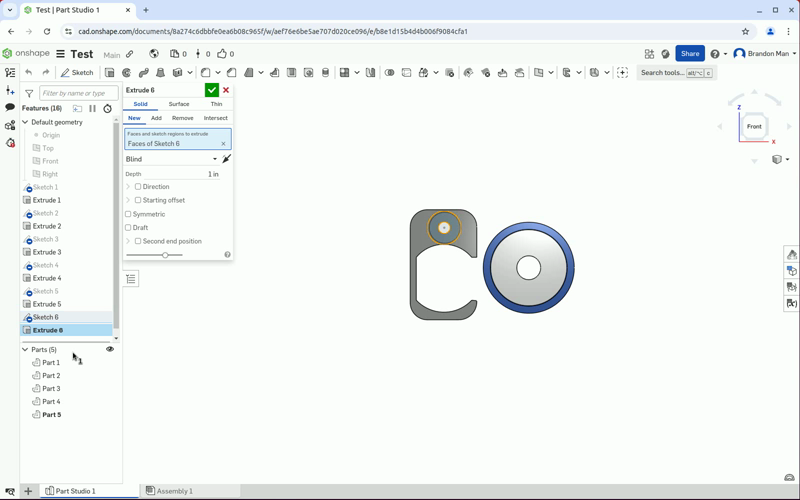
mouse_move(143, 106)
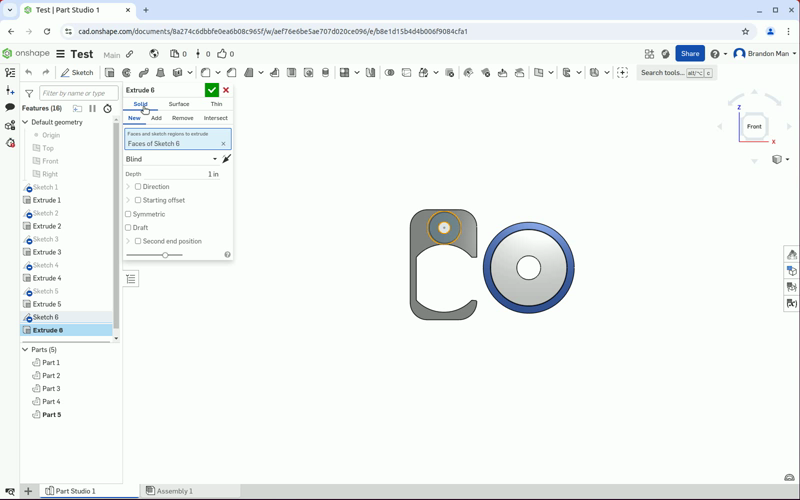
click(143, 106)
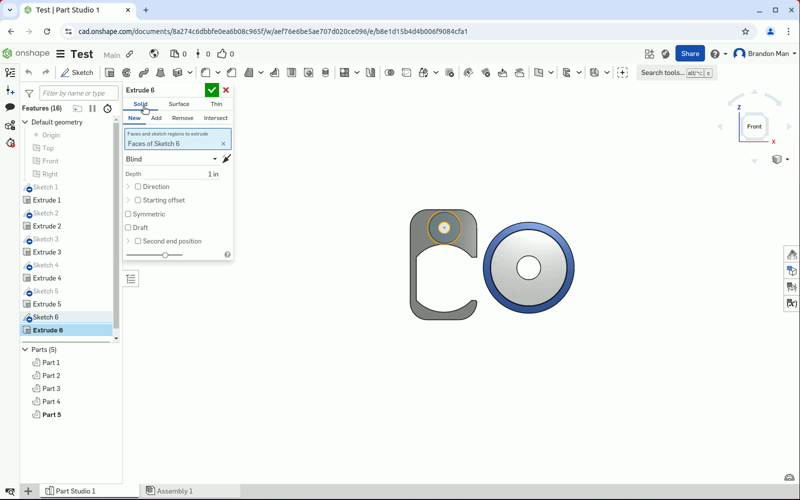
mouse_move(186, 120)
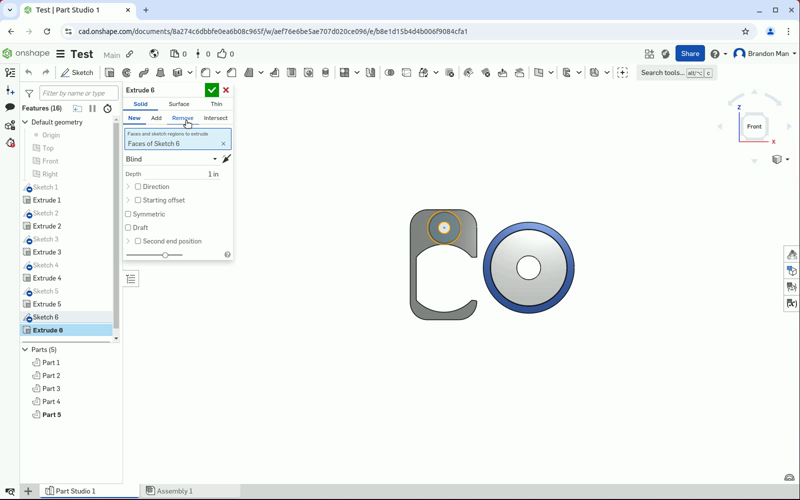
click(186, 120)
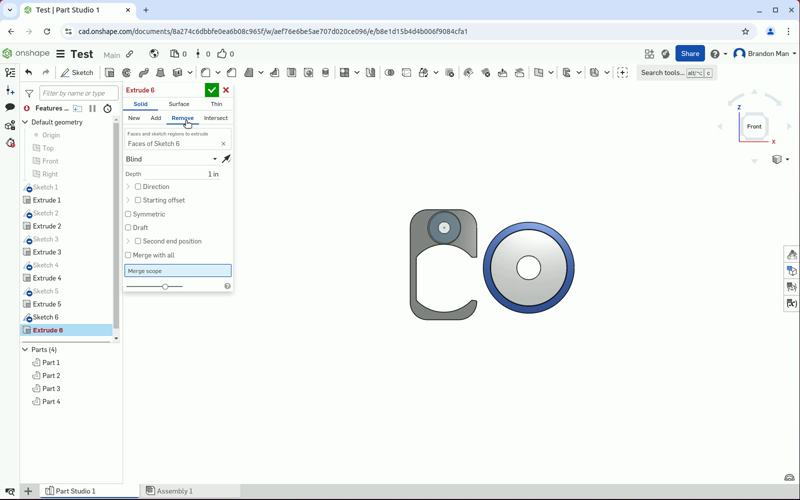
key(tab, 4)
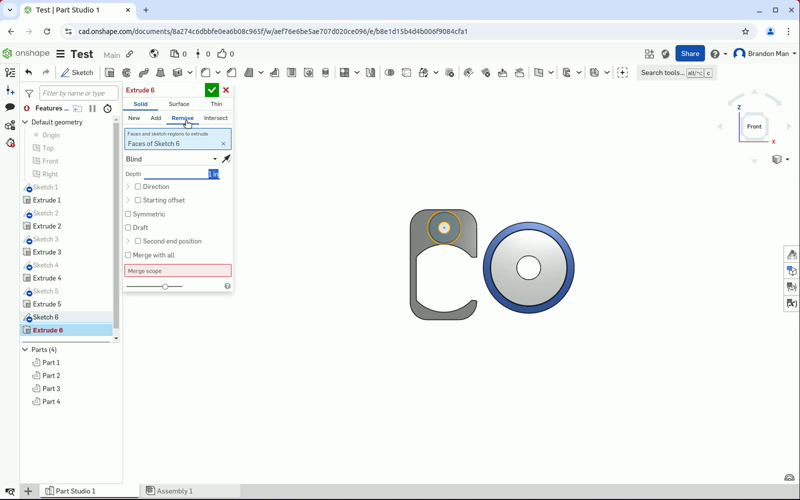
text(-7.943)
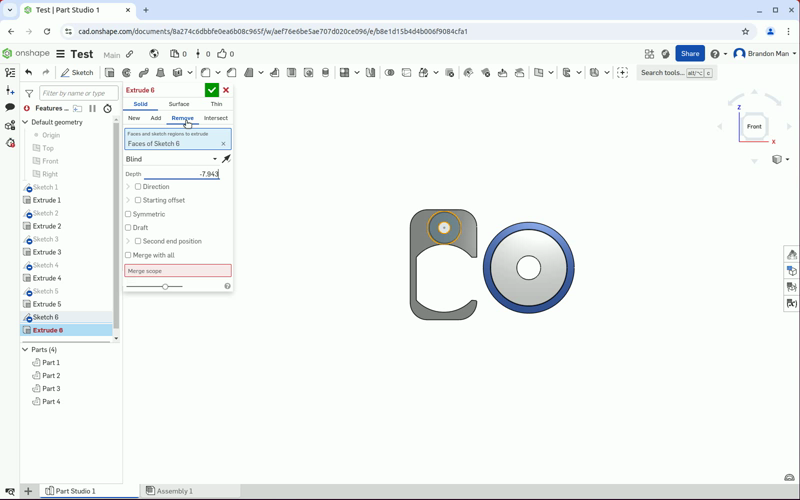
key(tab, 6)
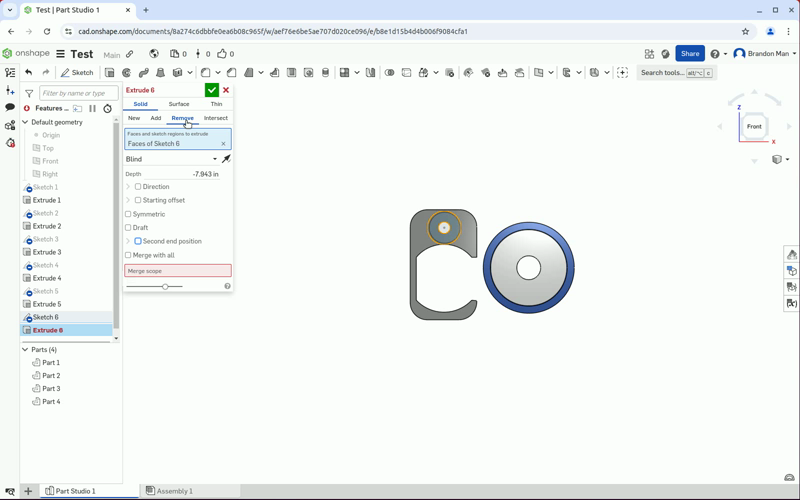
key(space)
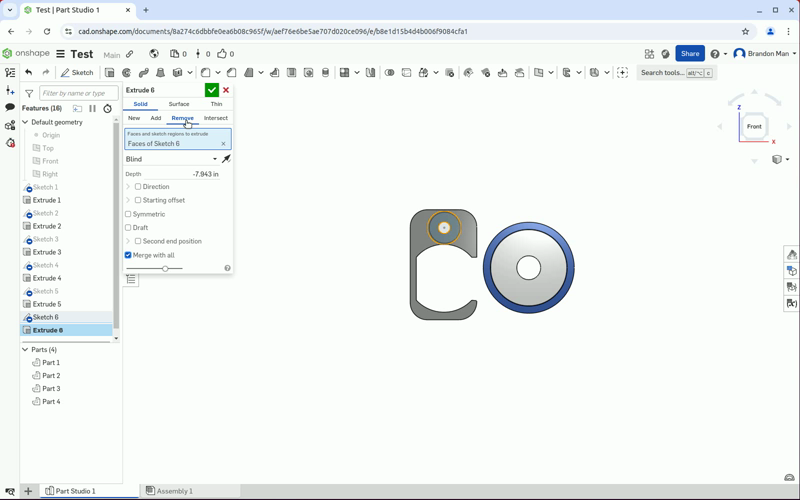
key(enter)
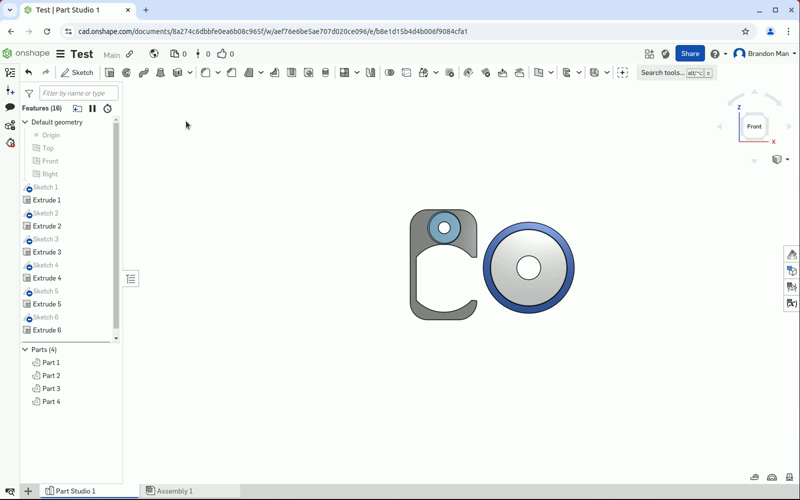
key(shift+h)
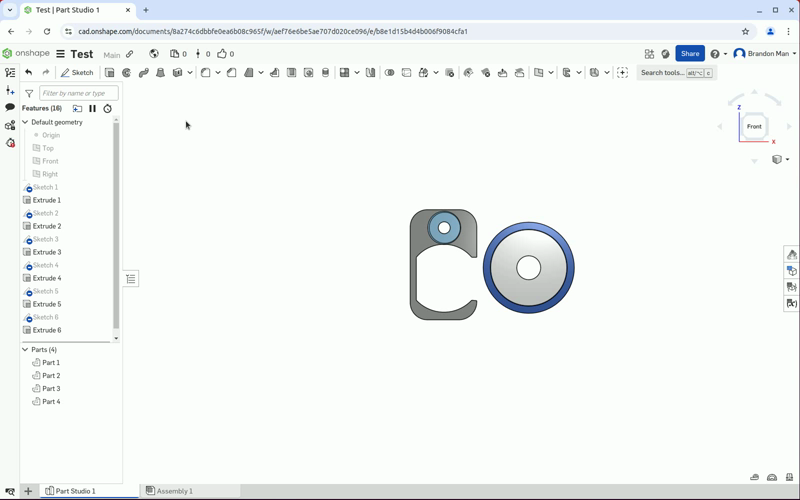
key(shift+h)
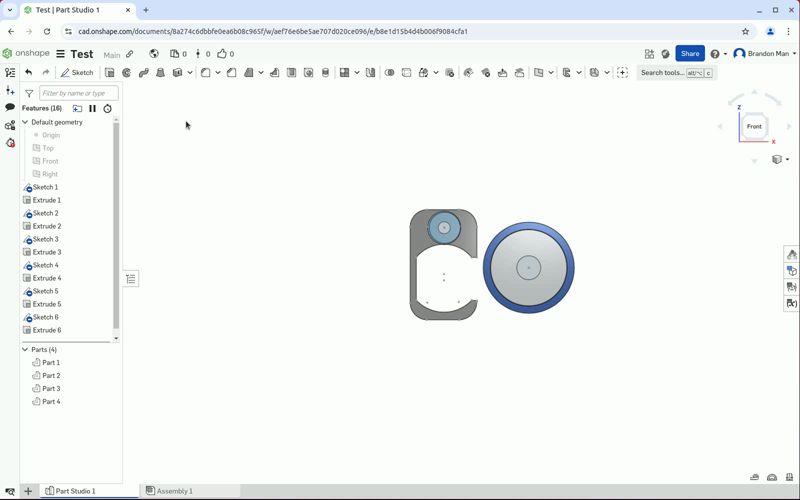
key(shift+7)
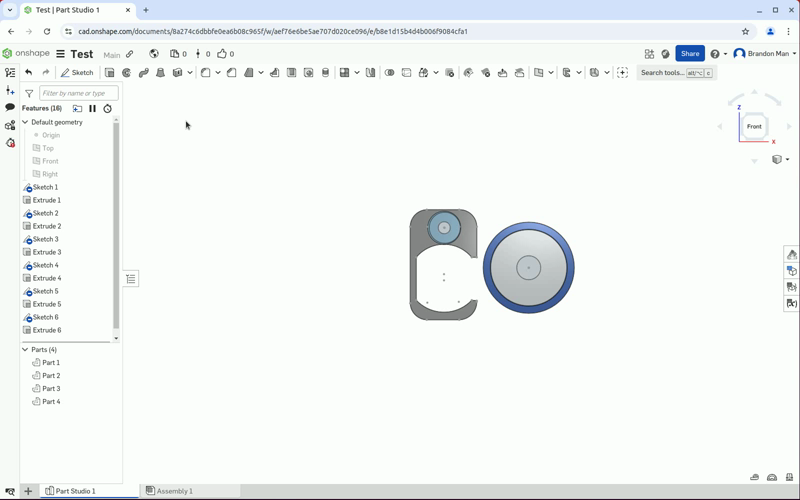
key(left, 2)
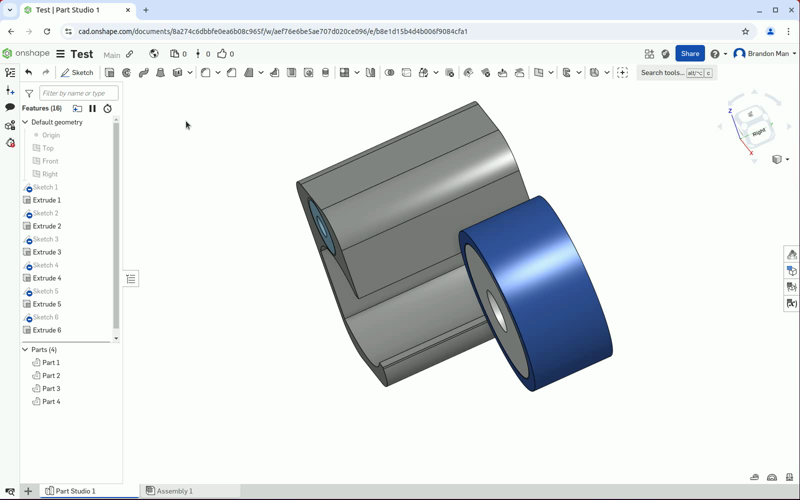
key(down, 2)
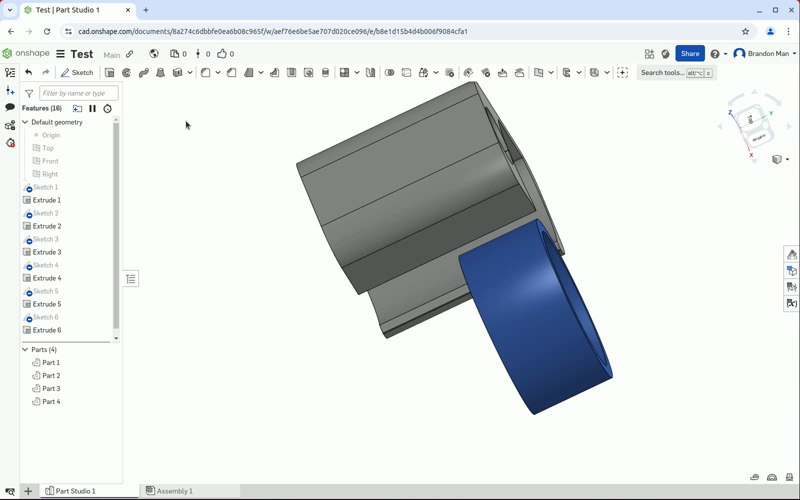
key(up, 2)
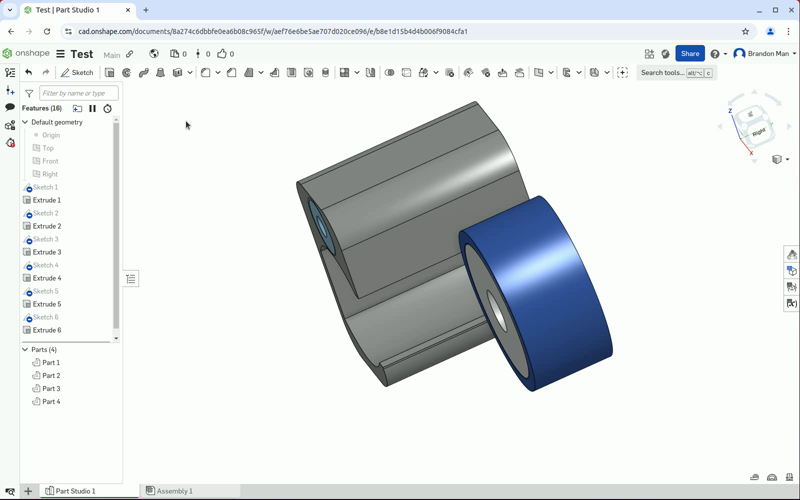
key(right, 2)
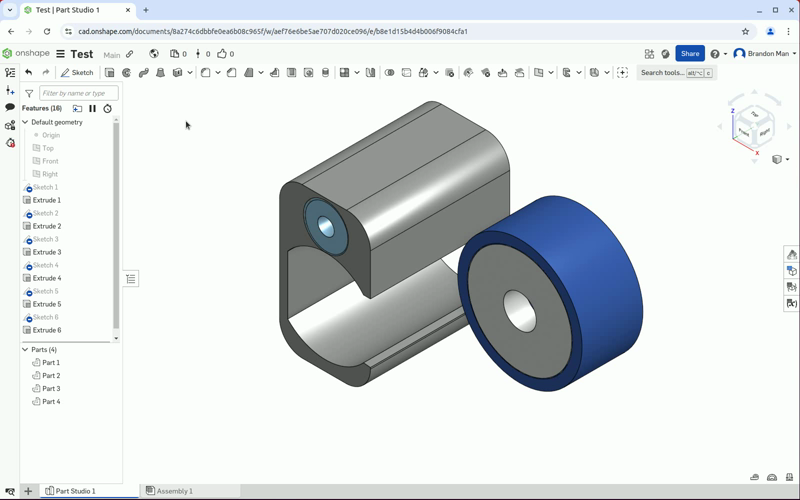
mouse_move(69, 189)
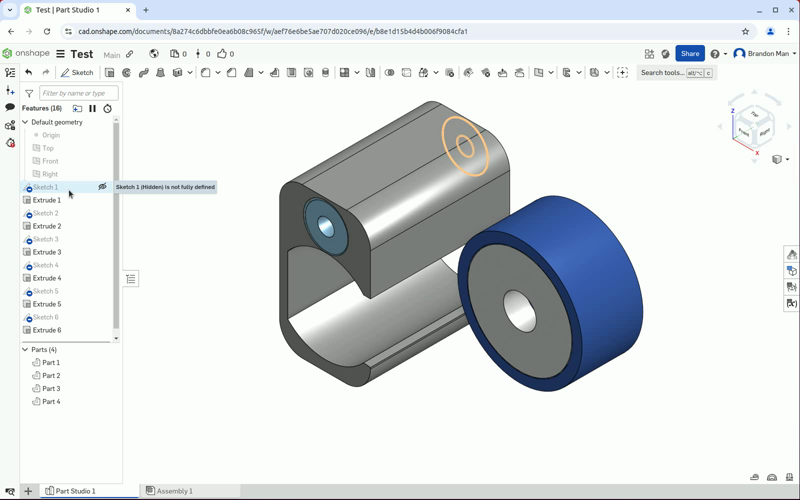
click(69, 189)